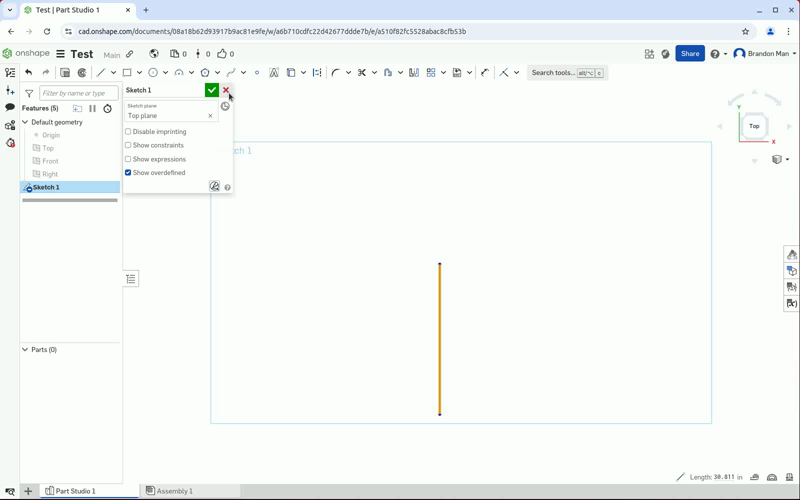
key(shift+h)
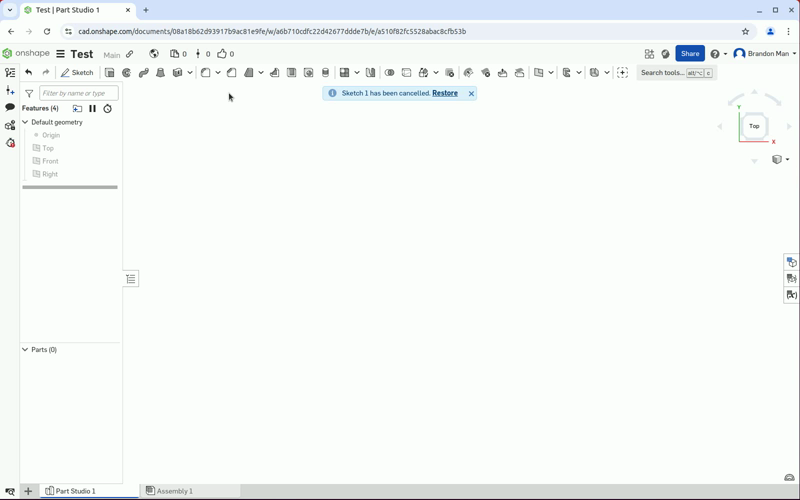
mouse_move(73, 352)
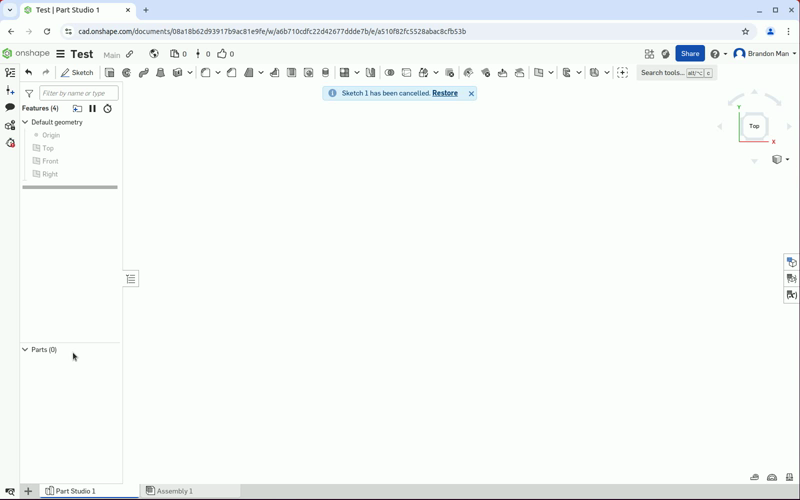
key(y)
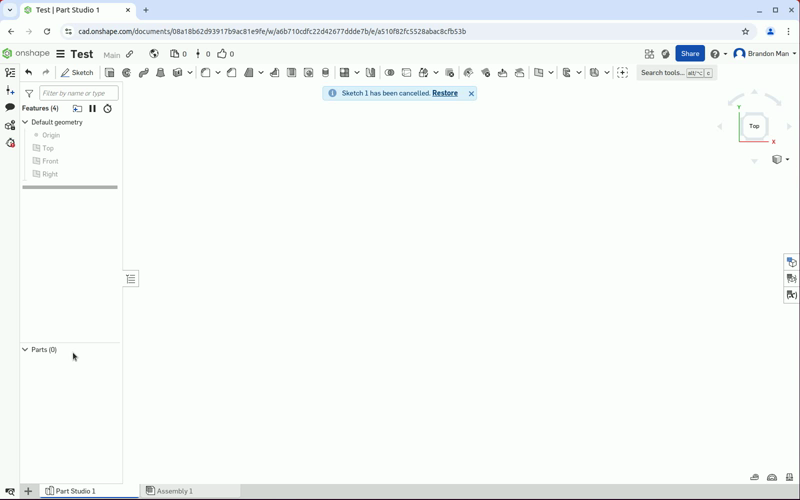
key(shift+p)
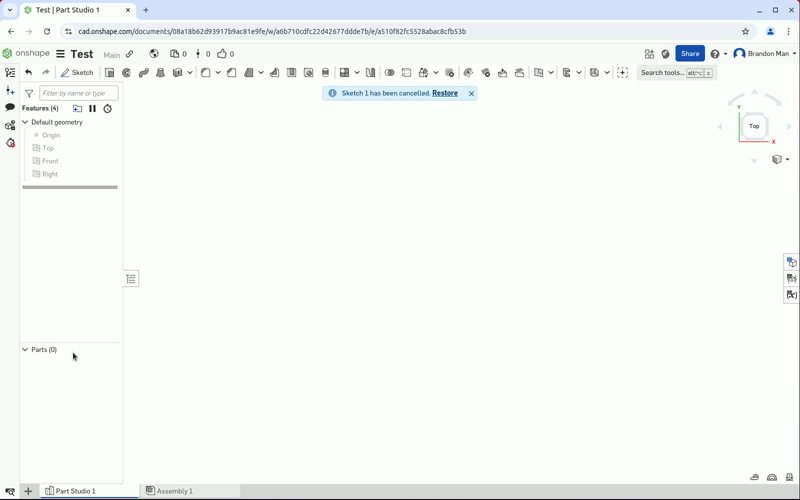
key(space)
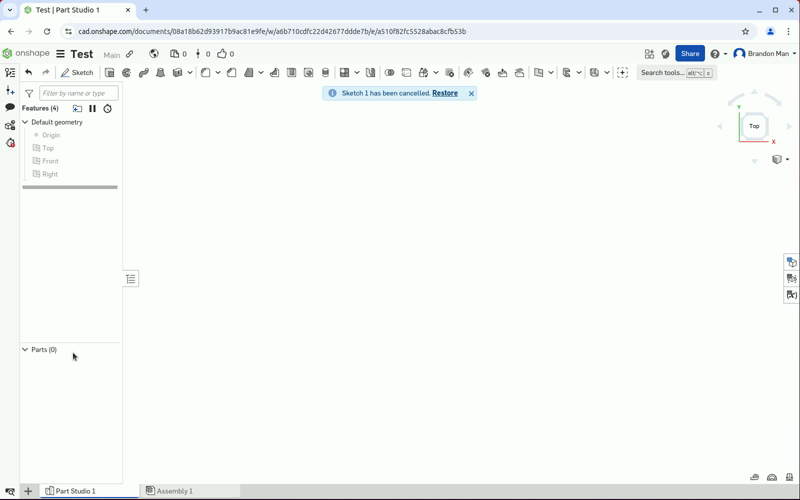
key_down(shift)
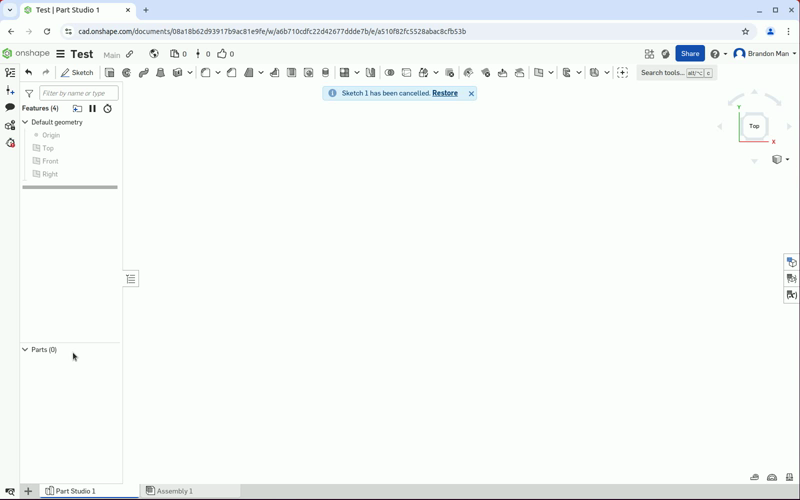
key(up)
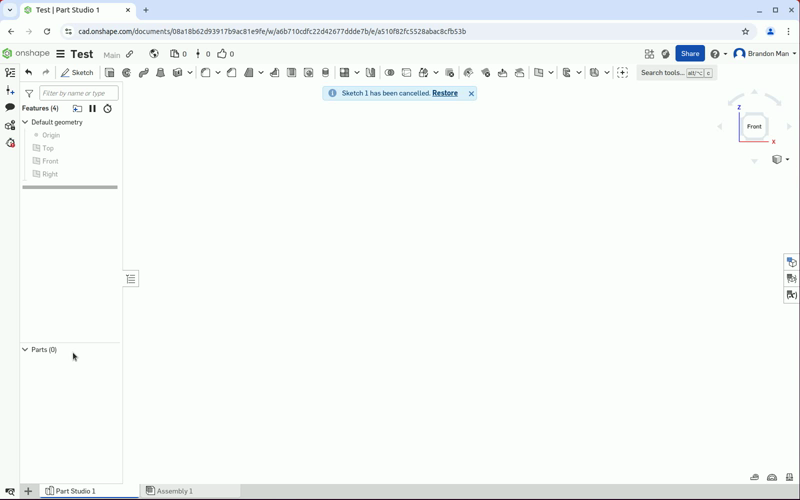
key_up(shift)
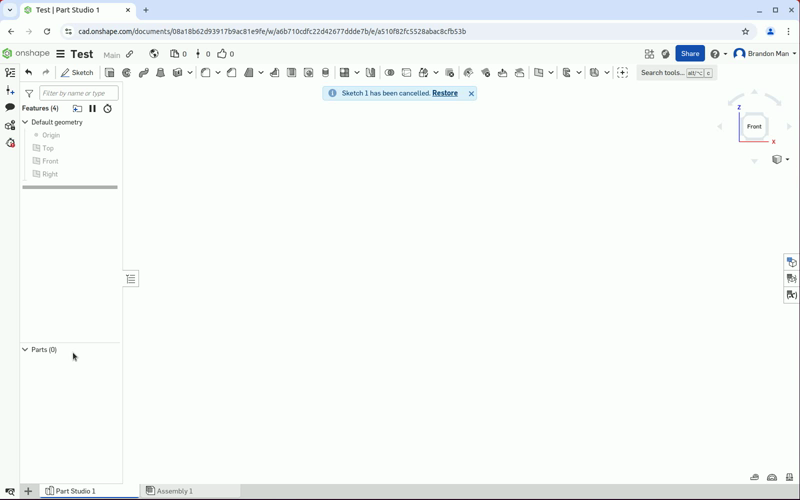
mouse_move(73, 352)
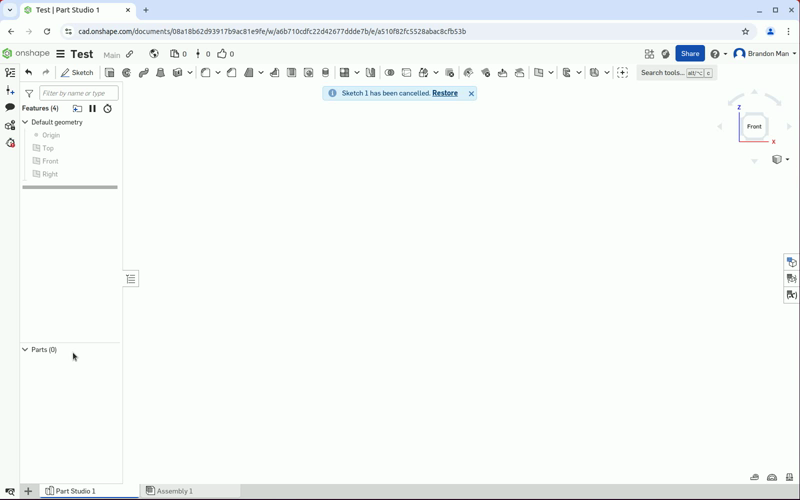
key(shift+y)
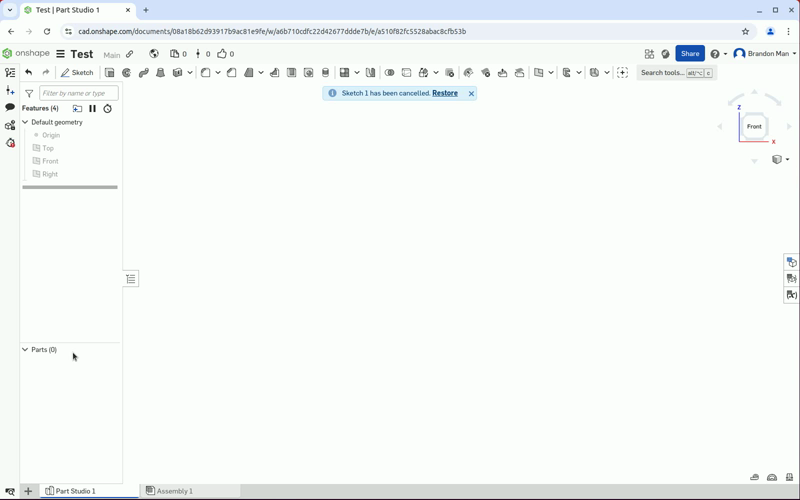
key(shift+s)
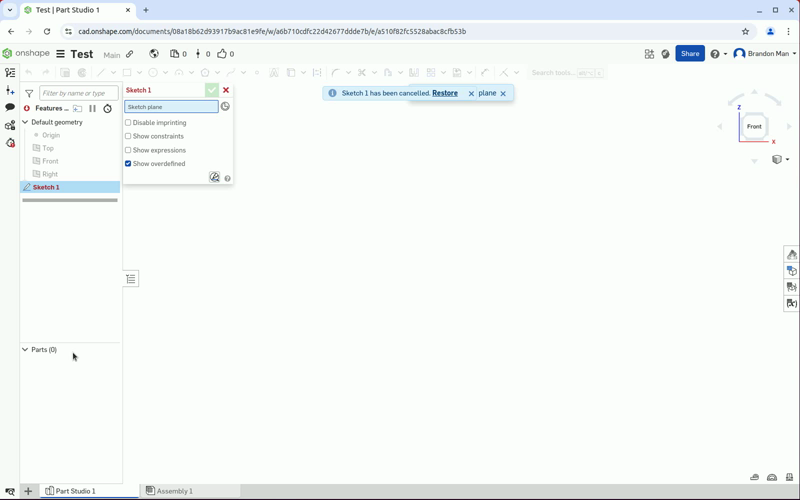
mouse_move(73, 163)
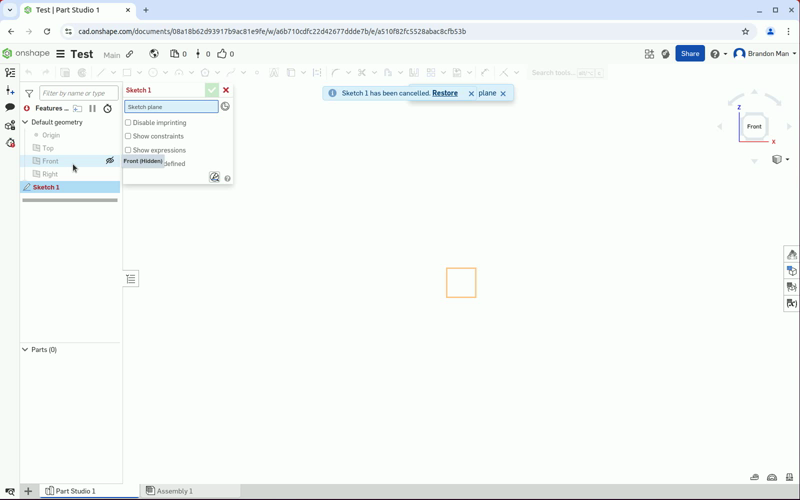
click(73, 163)
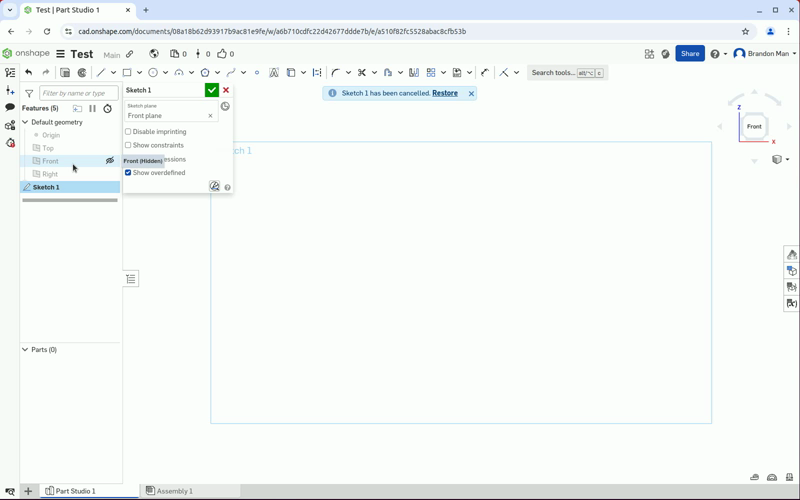
mouse_move(73, 352)
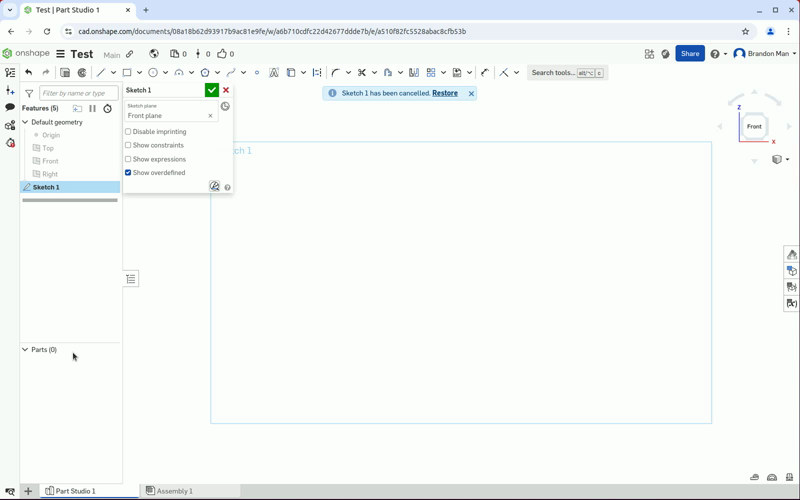
key(y)
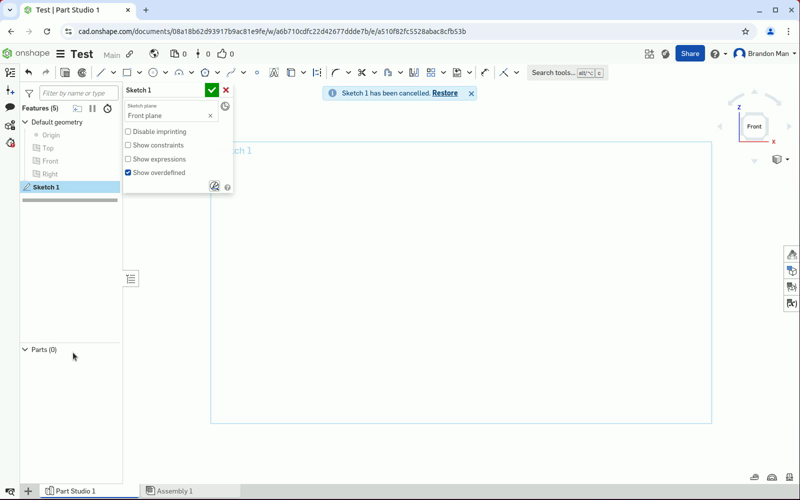
key(l)
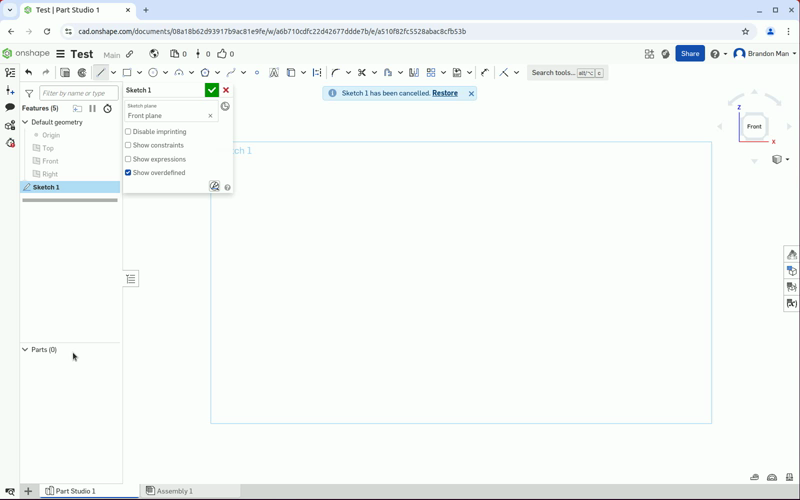
key_down(shift)
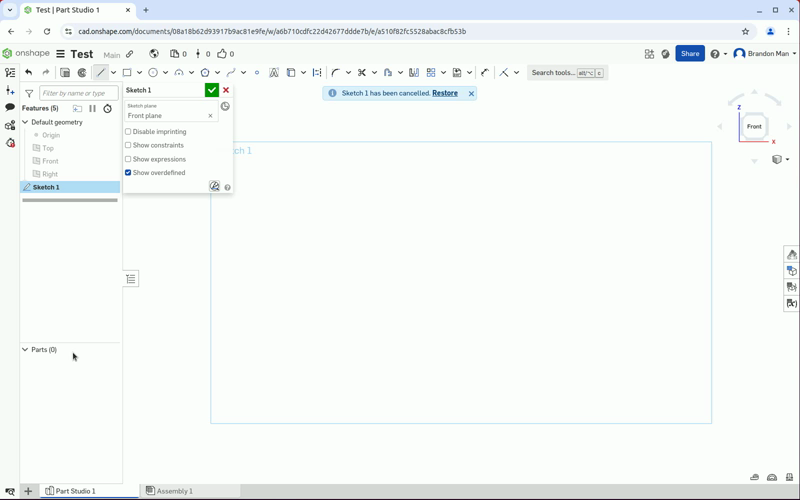
mouse_move(371, 351)
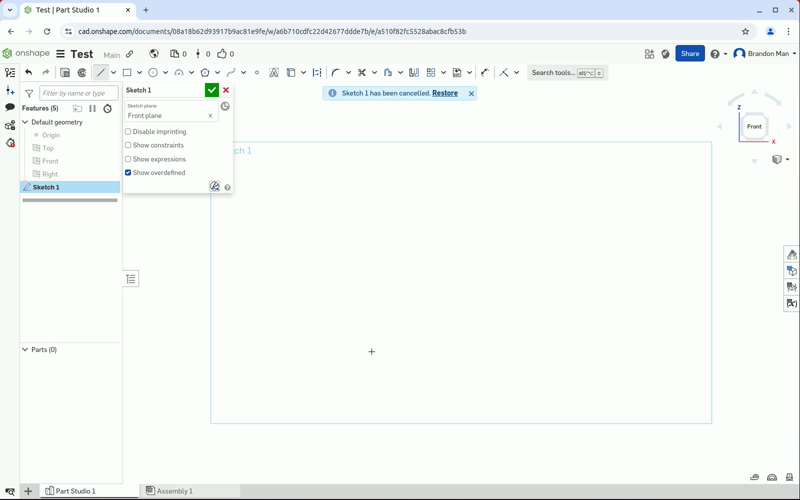
click(371, 351)
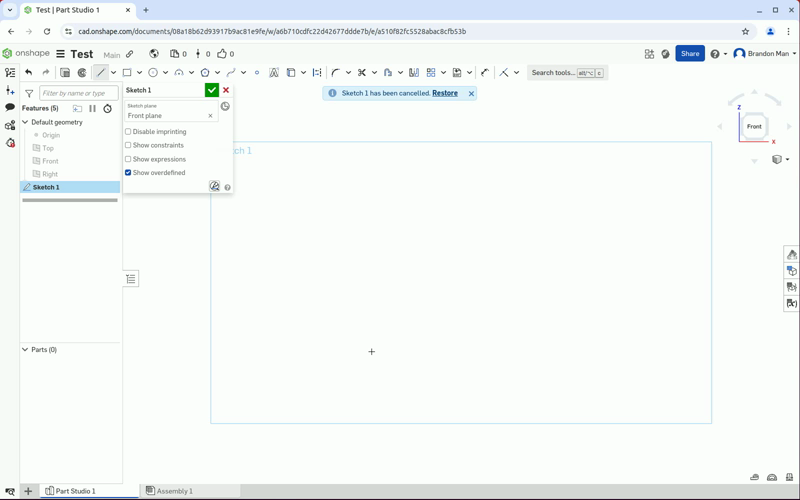
key_up(shift)
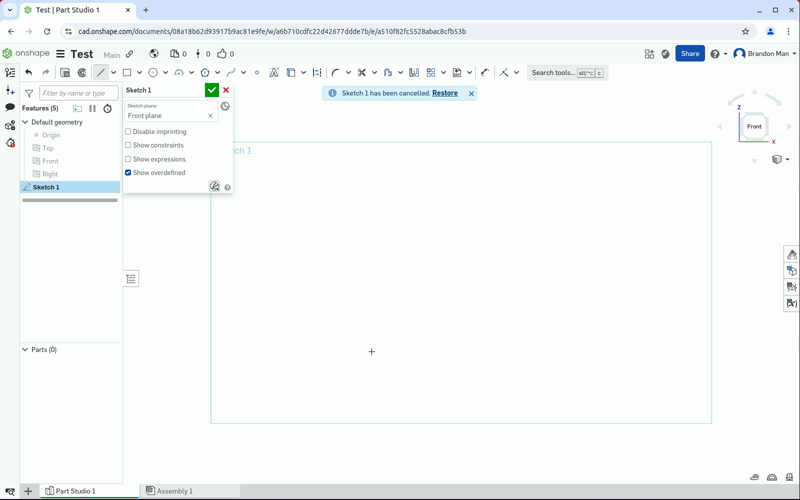
key_down(shift)
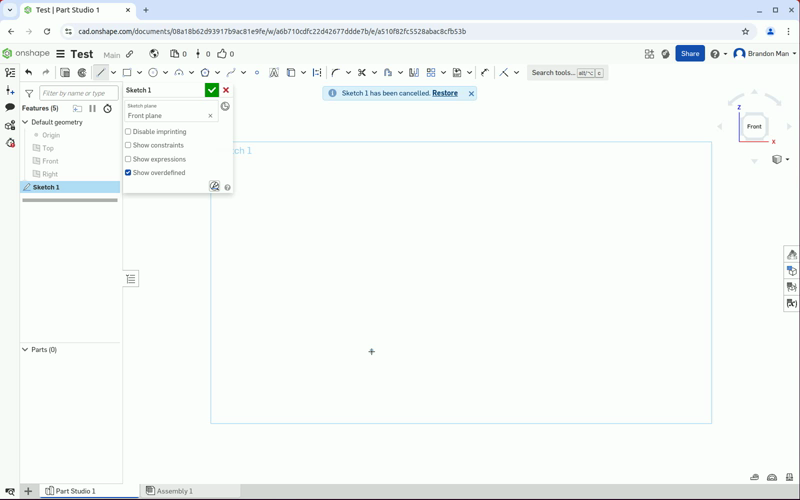
mouse_move(549, 351)
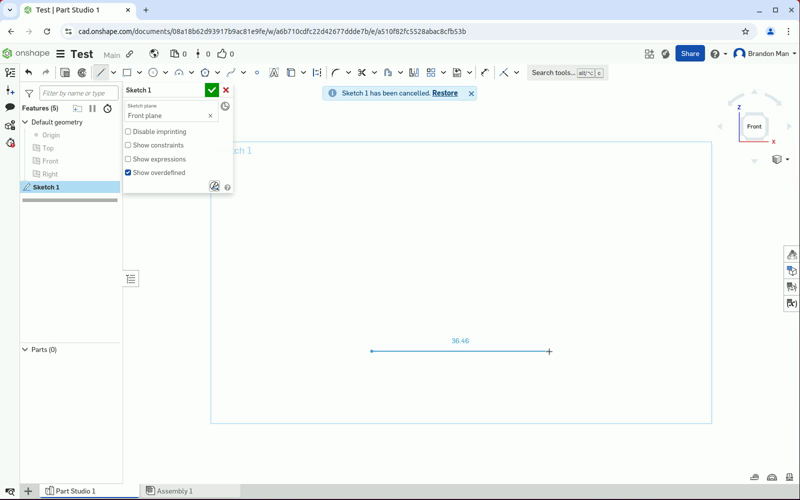
click(549, 351)
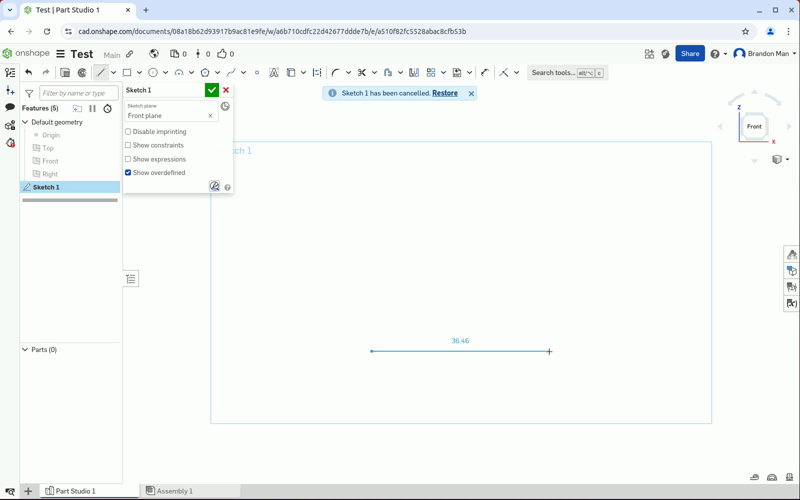
key_up(shift)
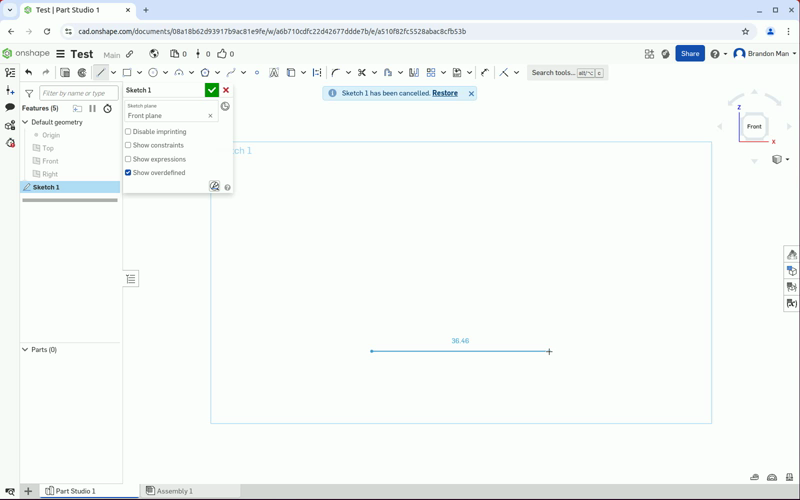
key_down(shift)
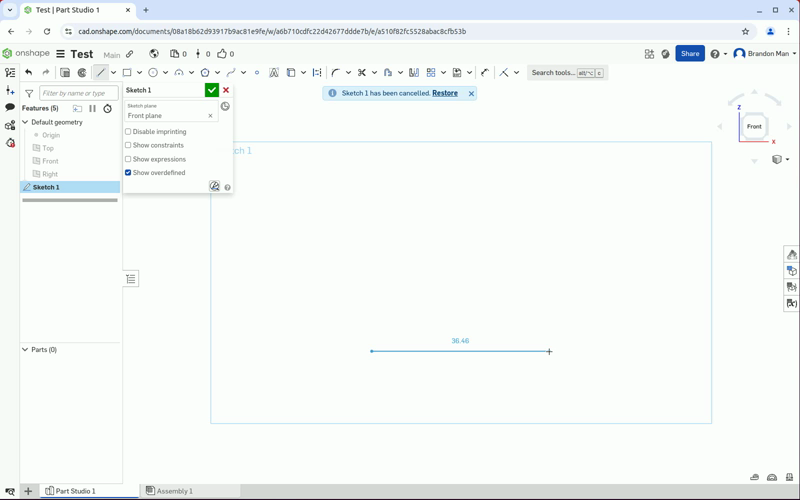
mouse_move(549, 216)
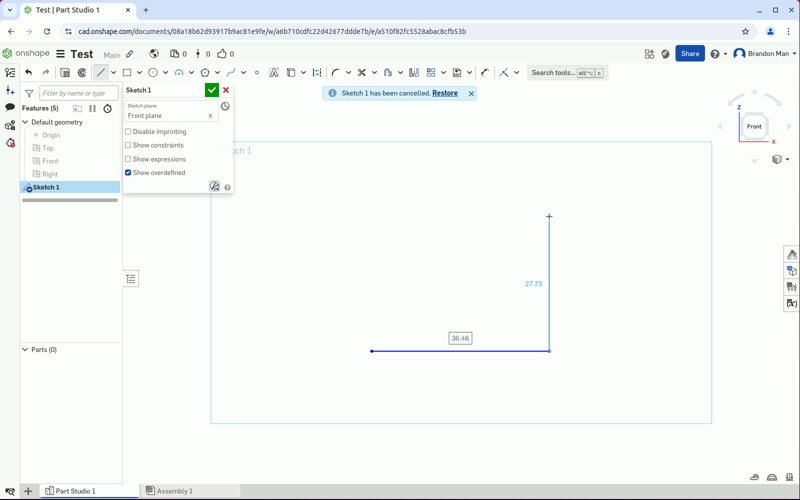
click(549, 216)
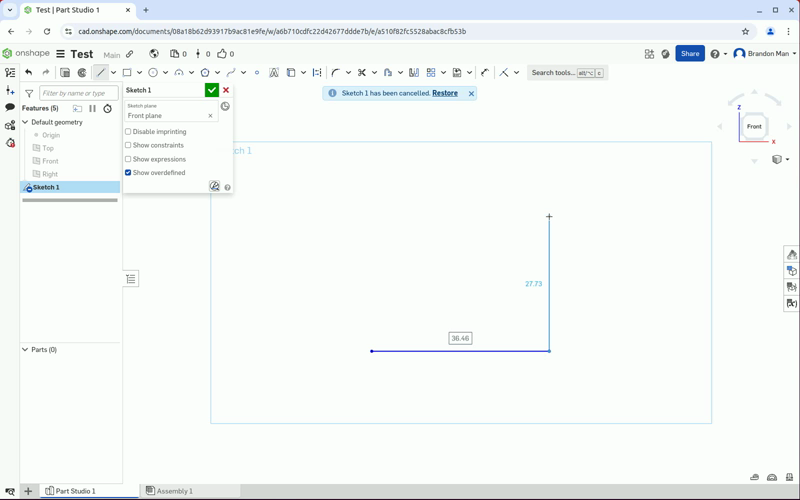
key_up(shift)
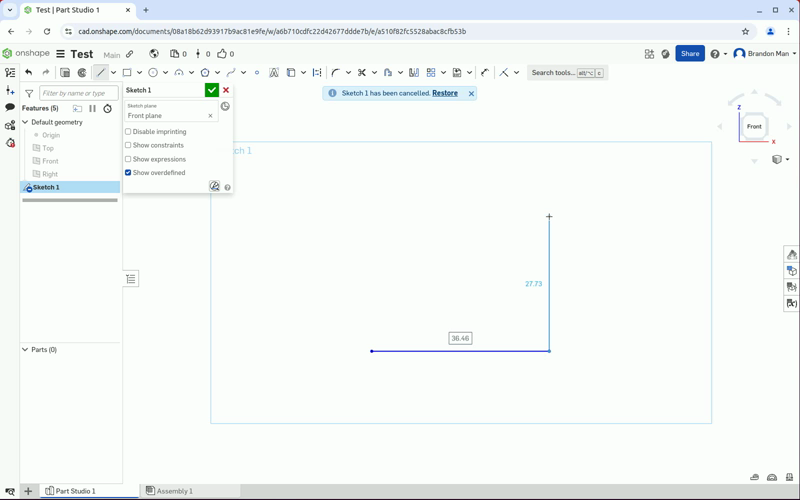
key_down(shift)
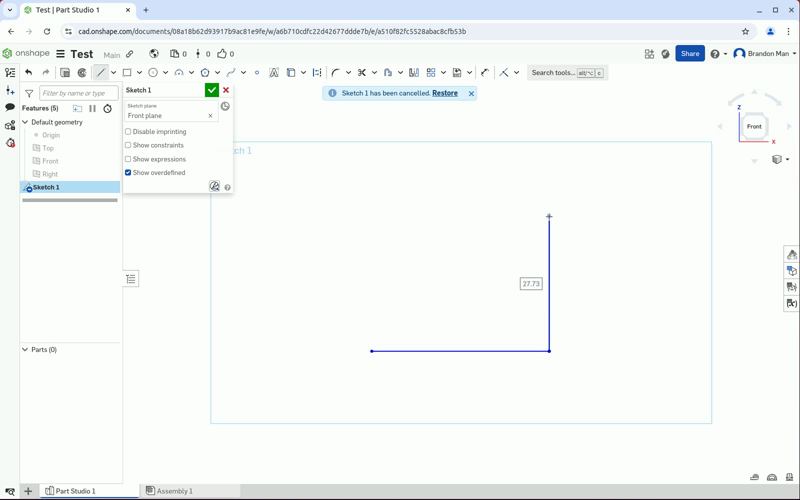
mouse_move(371, 216)
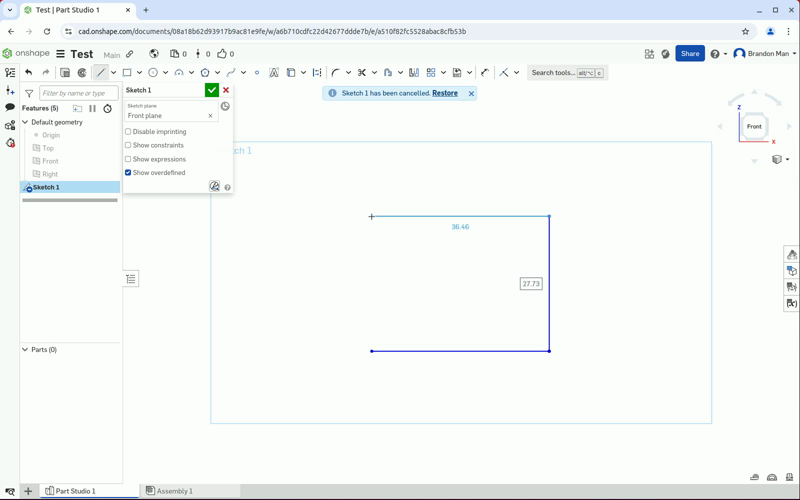
click(371, 216)
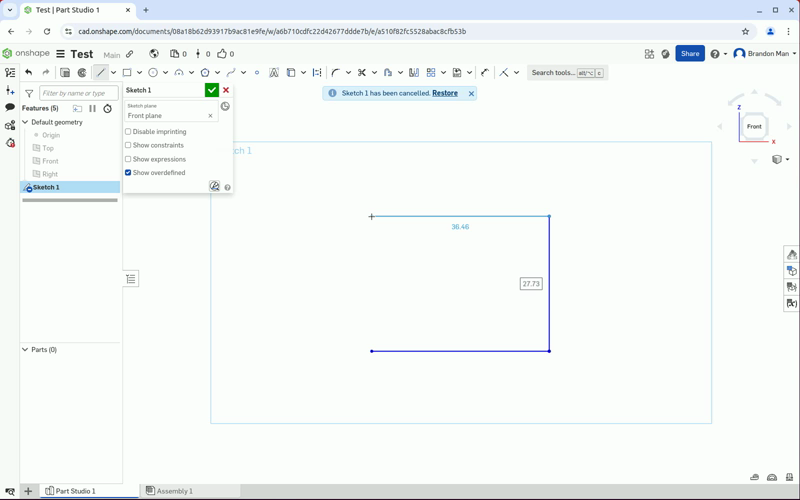
key_up(shift)
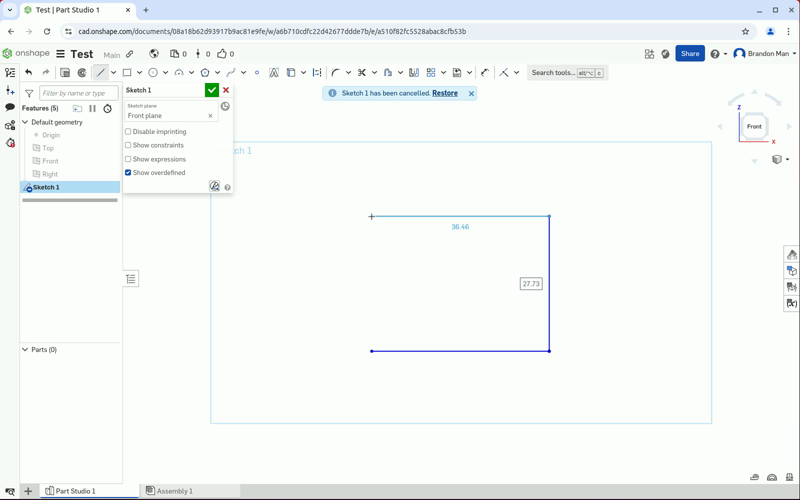
key_down(shift)
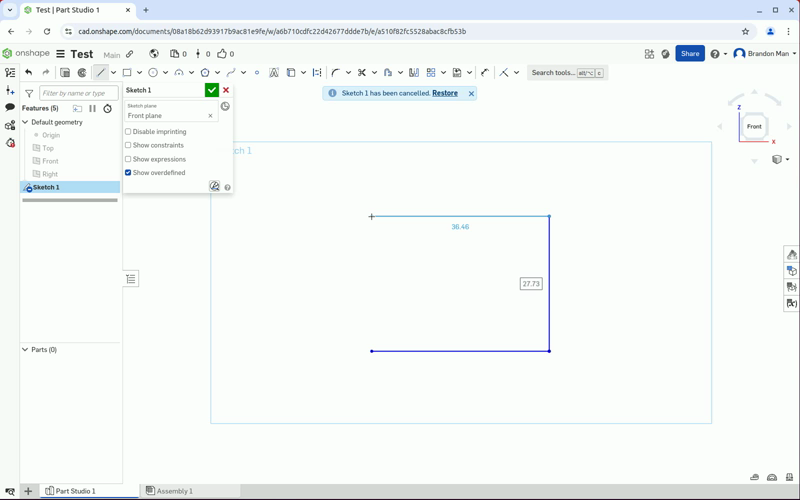
mouse_move(371, 351)
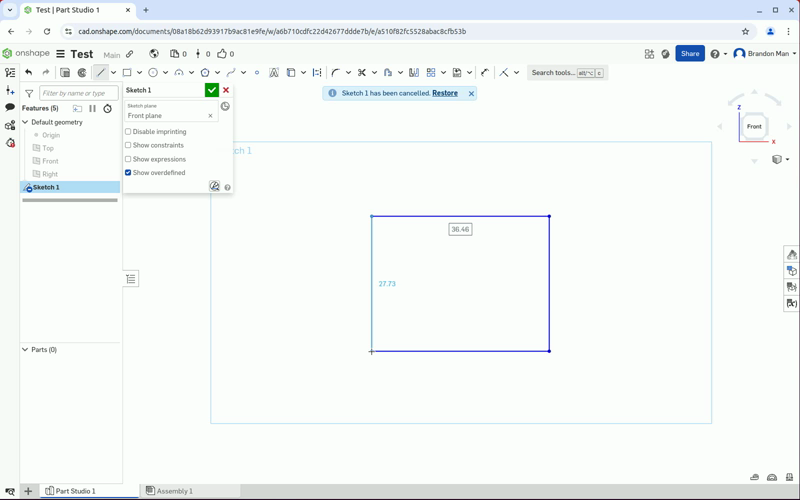
key_up(shift)
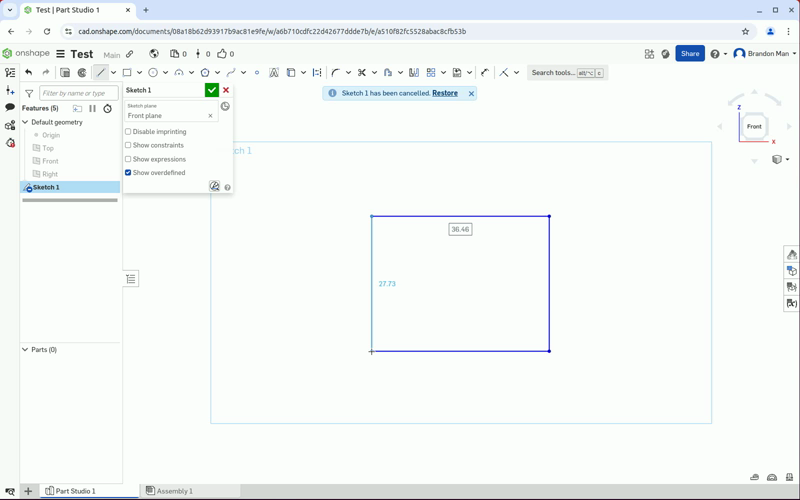
click(371, 351)
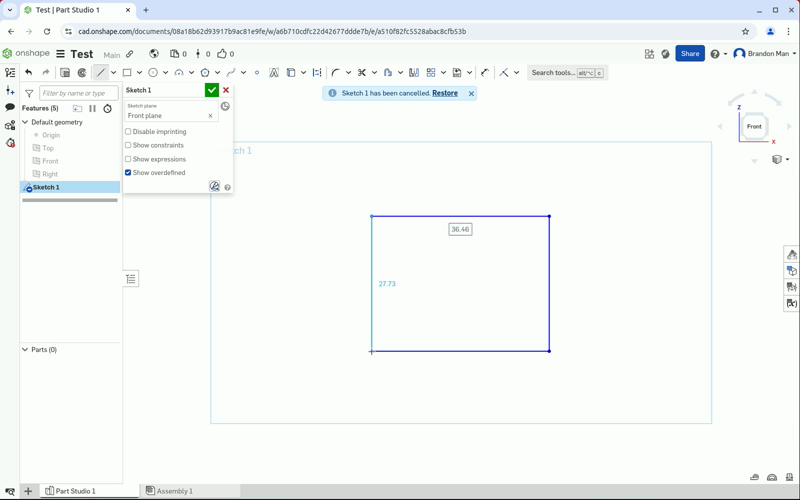
key(esc)
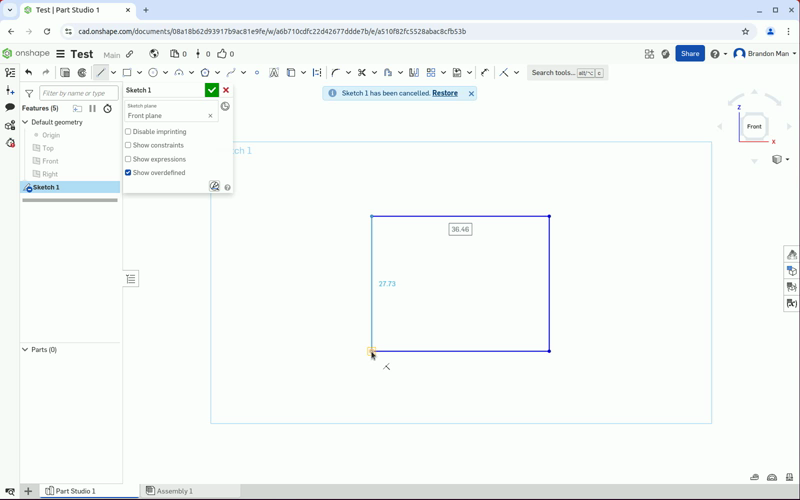
mouse_move(460, 250)
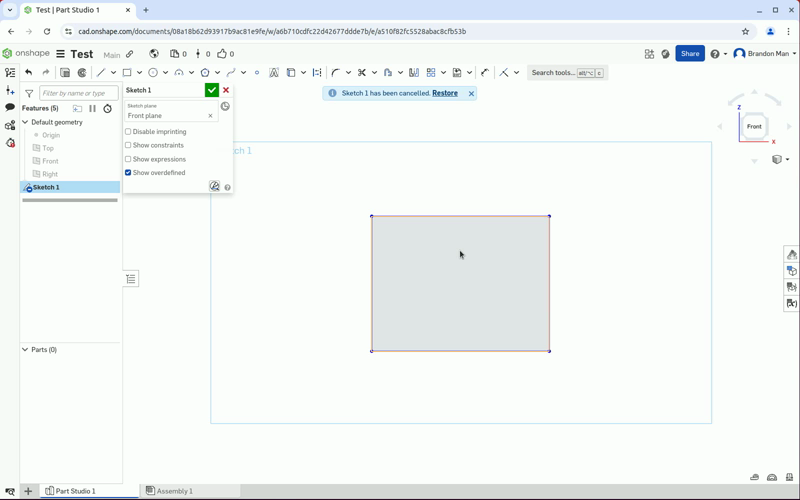
click(460, 250)
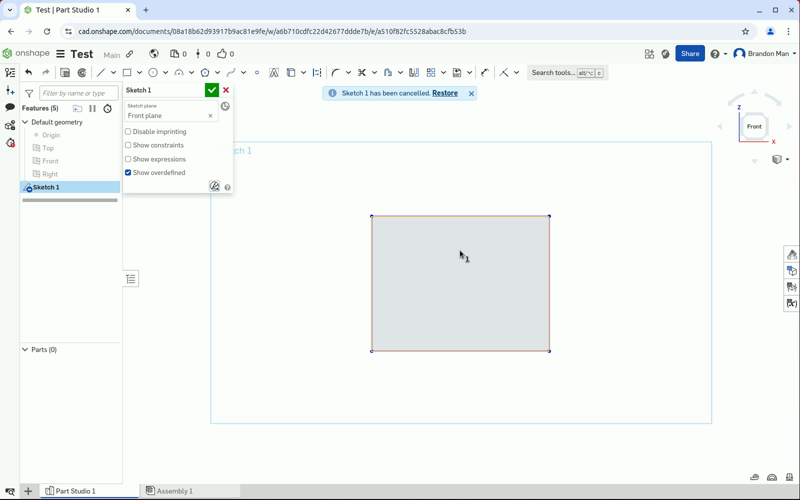
mouse_move(73, 352)
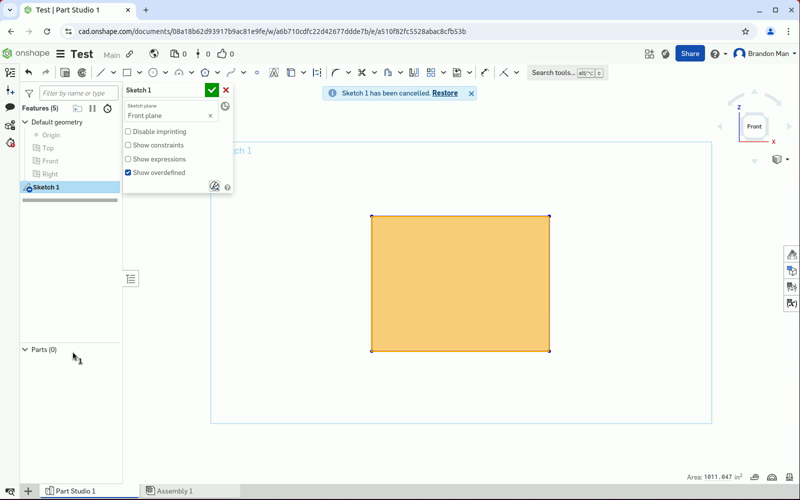
key(shift+y)
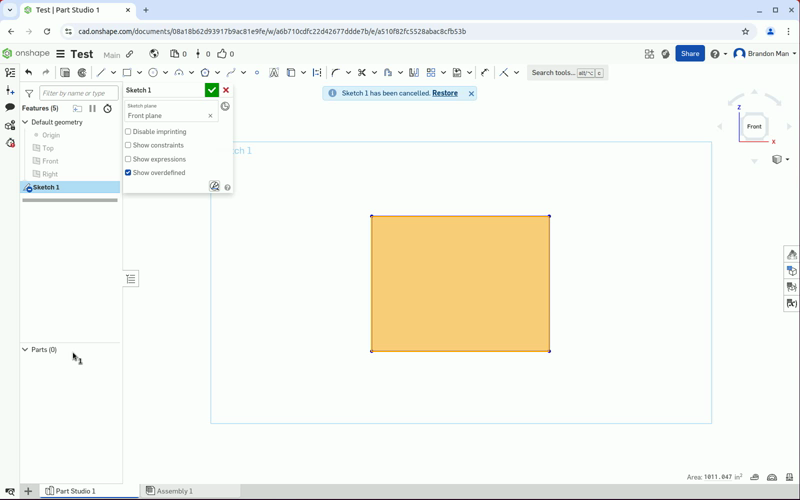
key(shift+e)
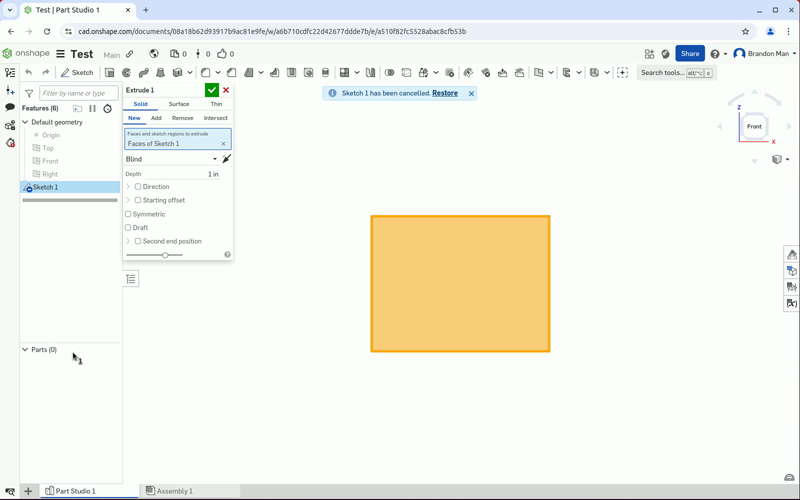
mouse_move(143, 106)
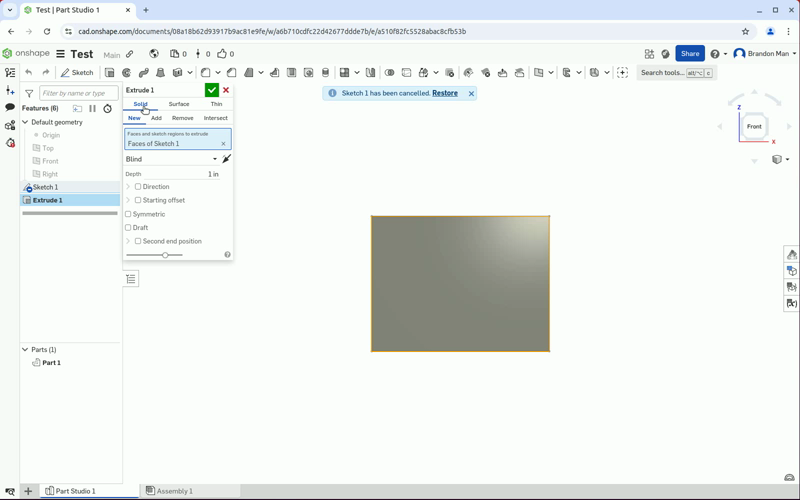
click(143, 106)
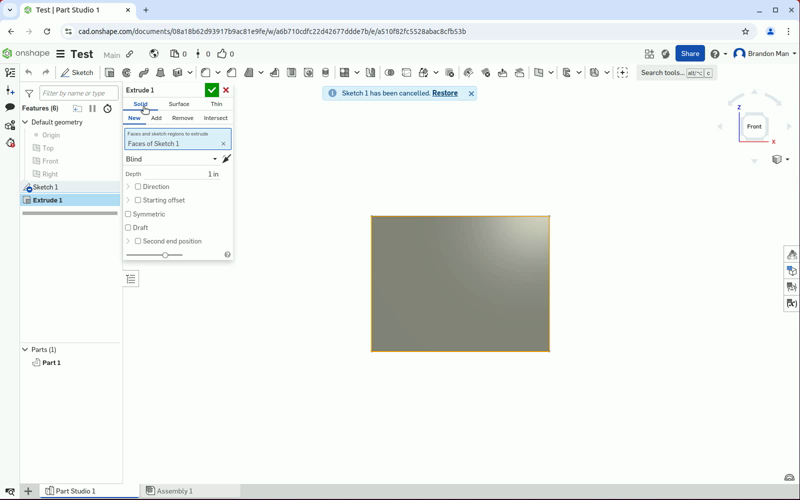
mouse_move(137, 120)
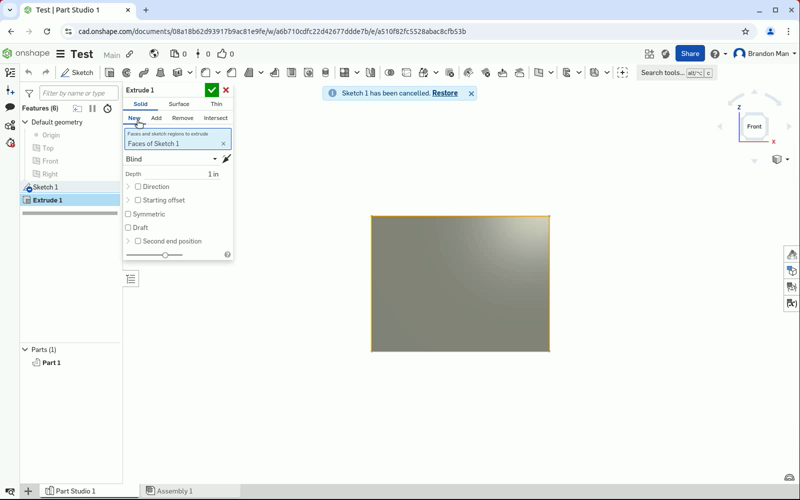
click(137, 120)
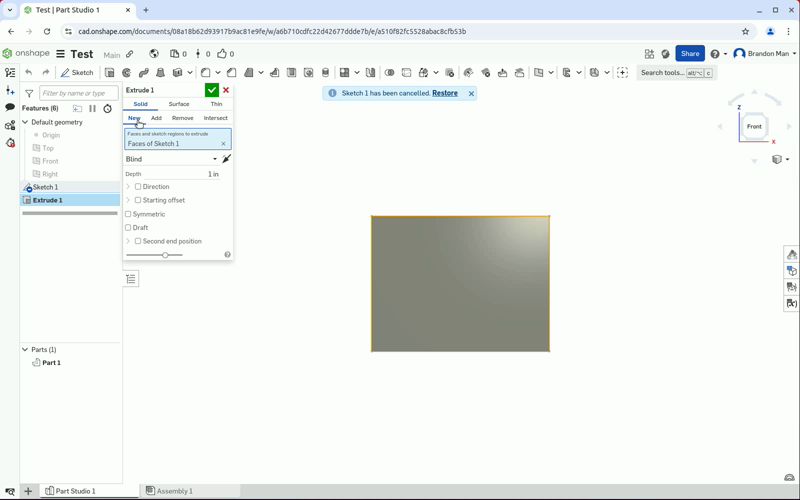
key(tab, 4)
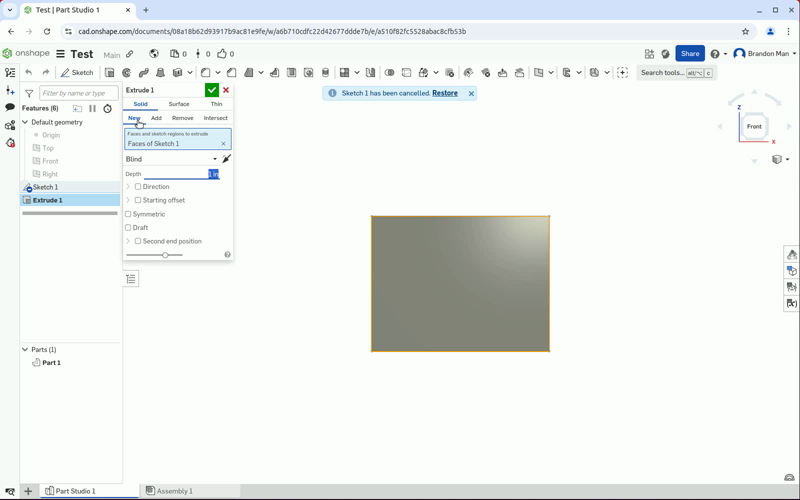
text(-1.204)
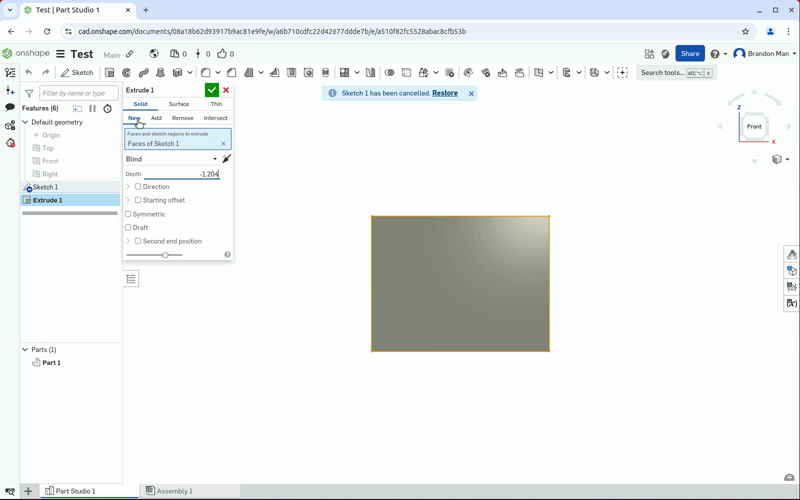
key(enter)
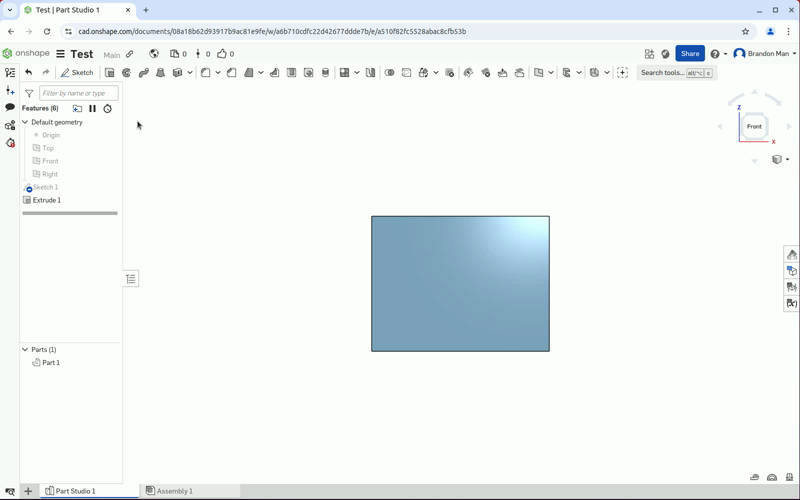
key(shift+h)
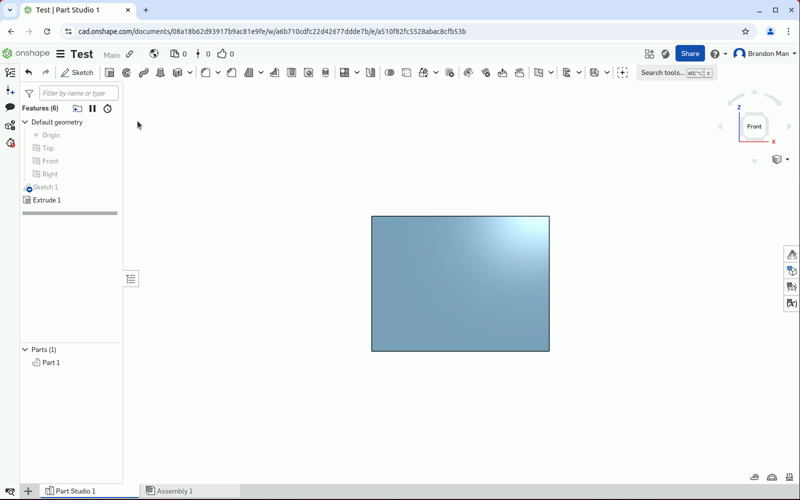
key(shift+h)
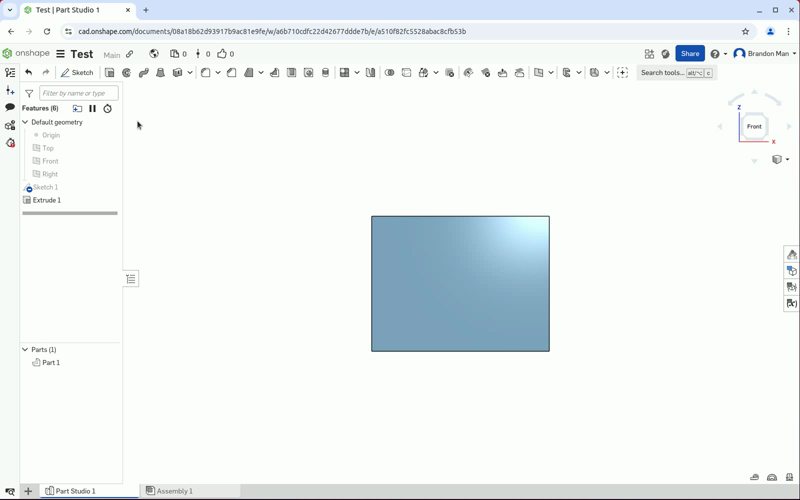
mouse_move(73, 189)
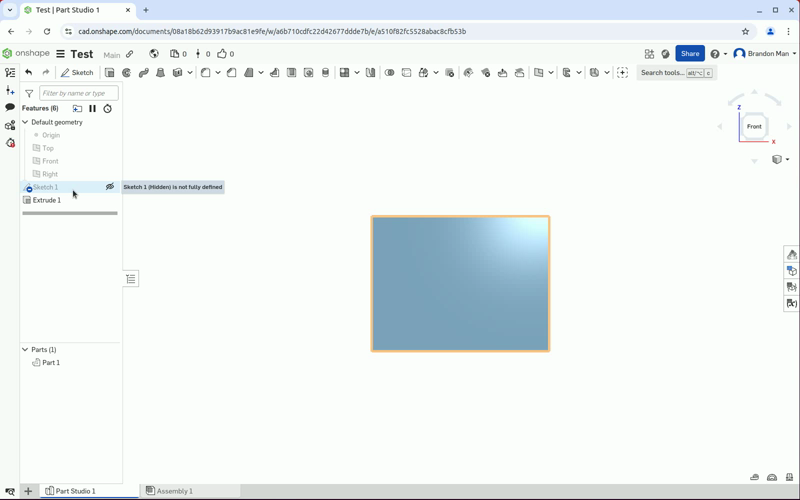
click(73, 189)
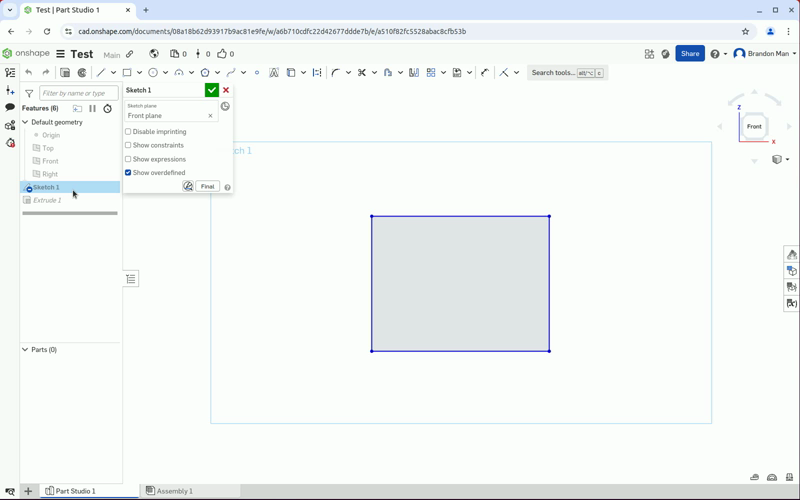
mouse_move(229, 92)
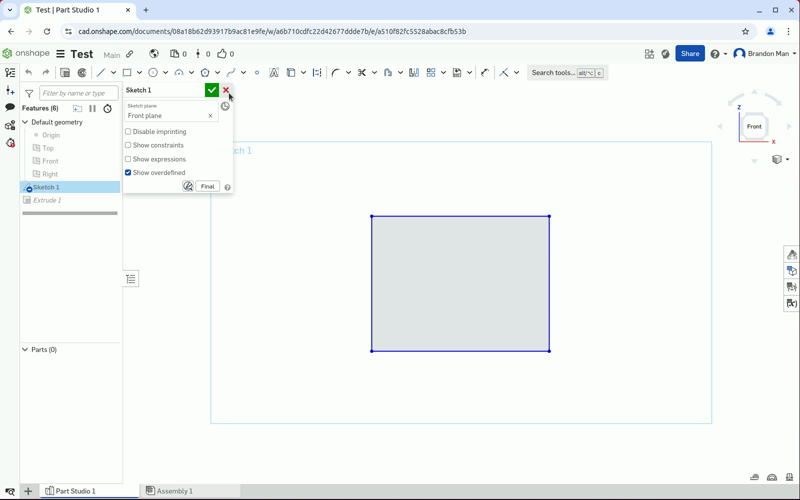
click(229, 92)
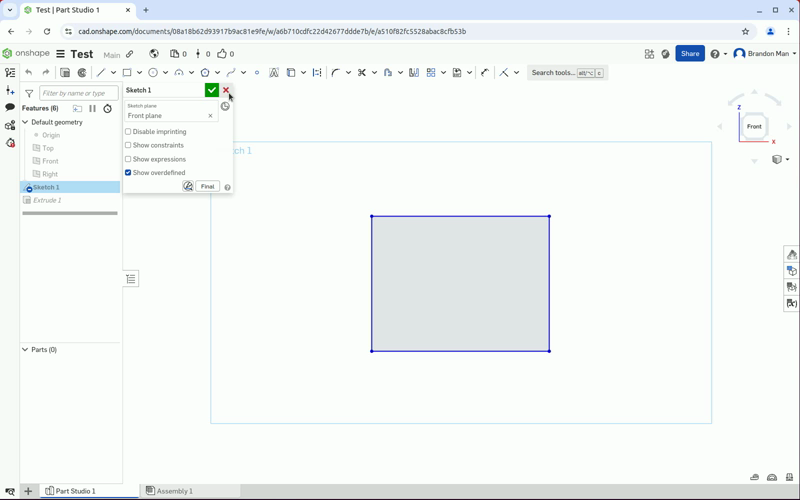
key(shift+s)
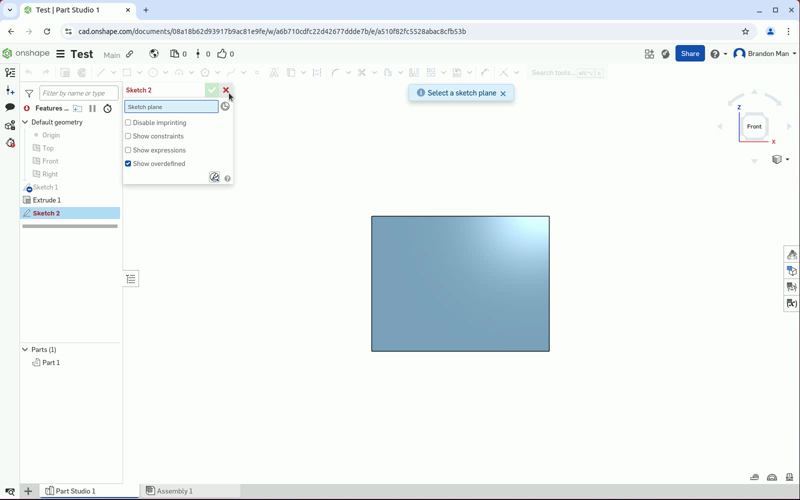
mouse_move(73, 163)
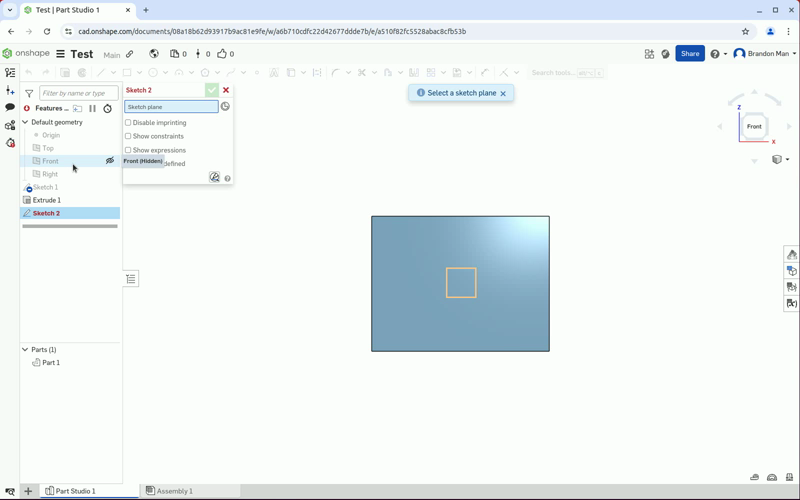
click(73, 163)
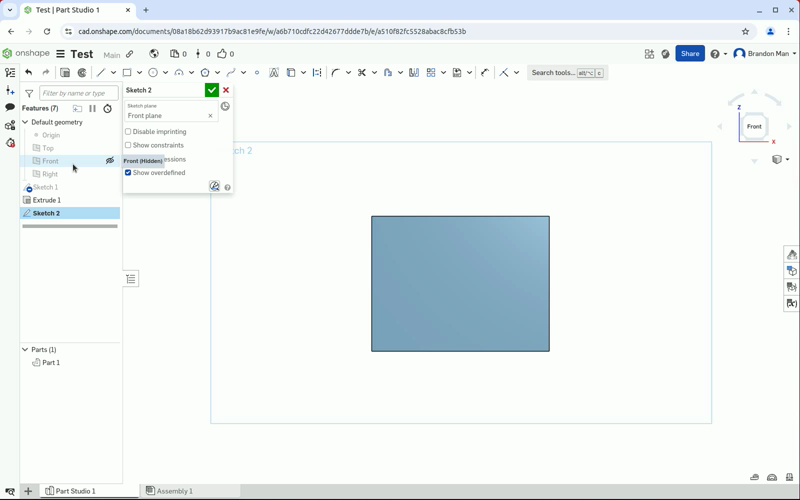
mouse_move(73, 352)
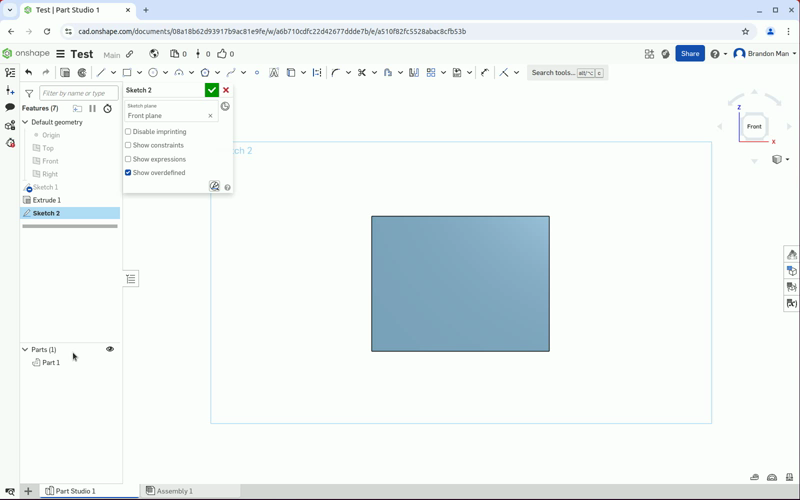
key(y)
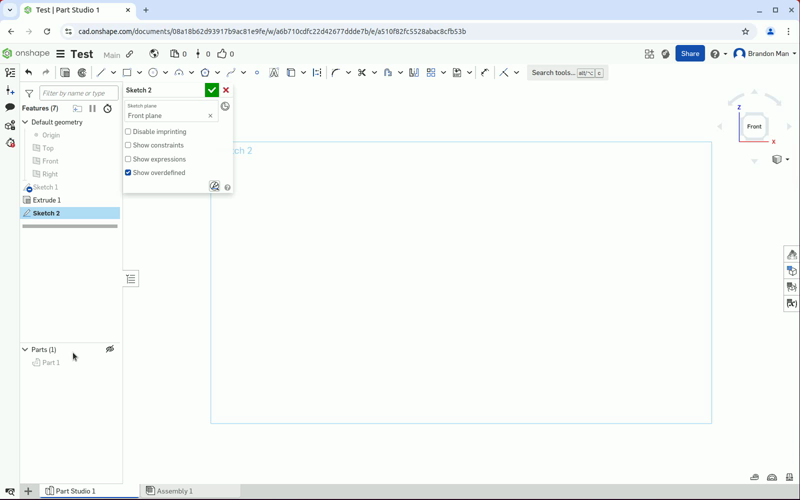
key(l)
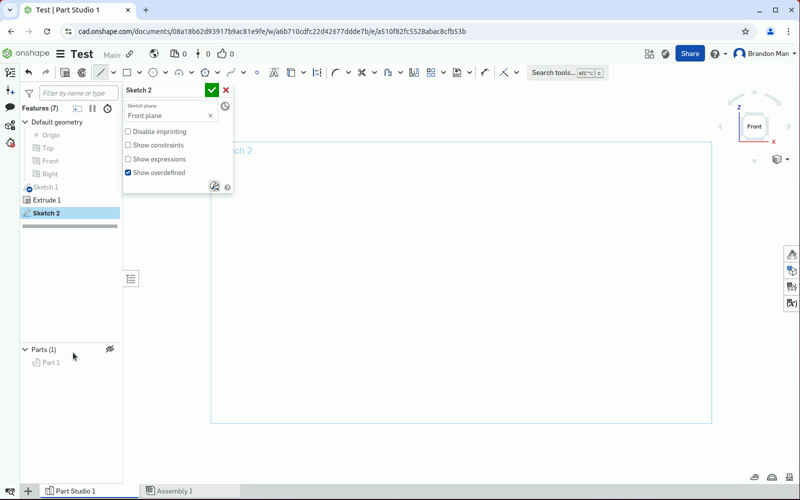
key_down(shift)
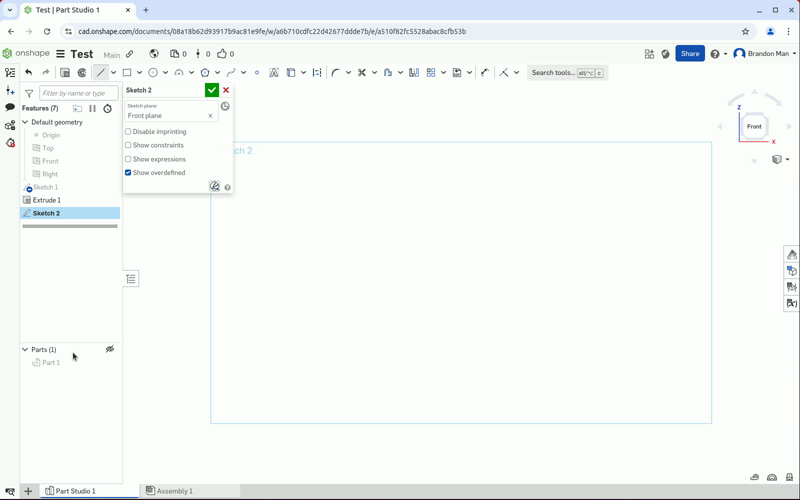
mouse_move(549, 351)
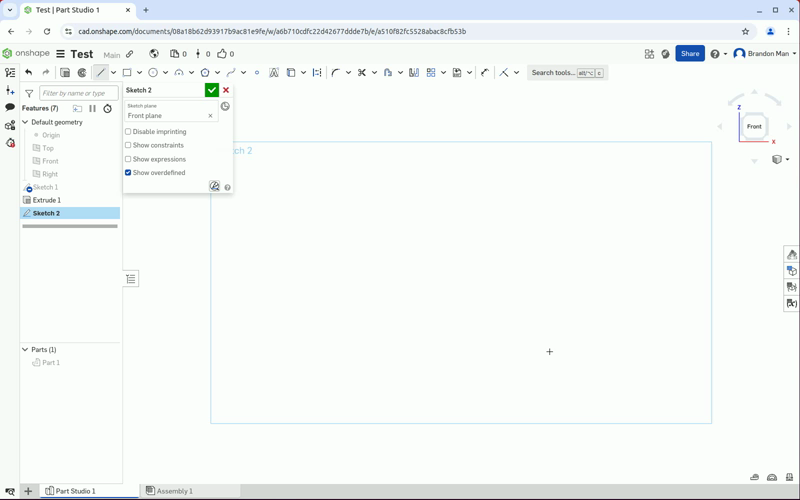
click(549, 351)
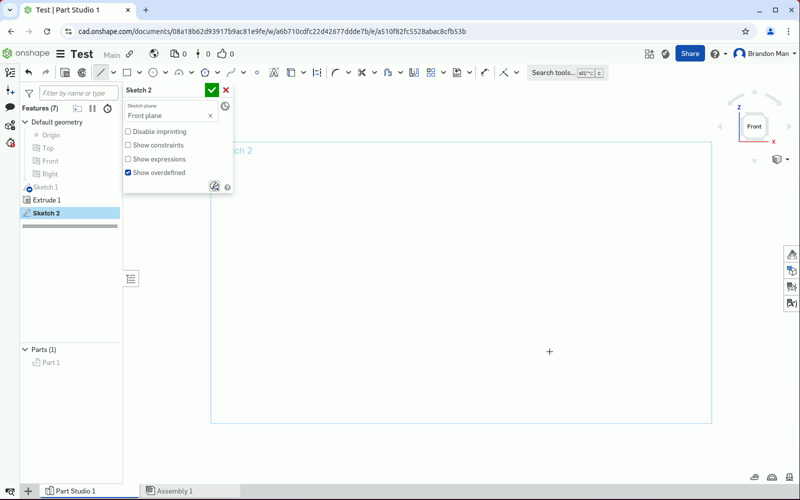
key_up(shift)
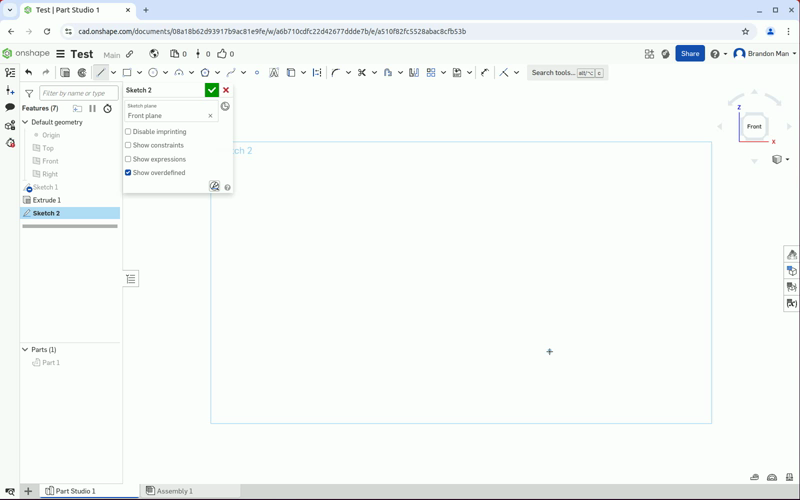
key_down(shift)
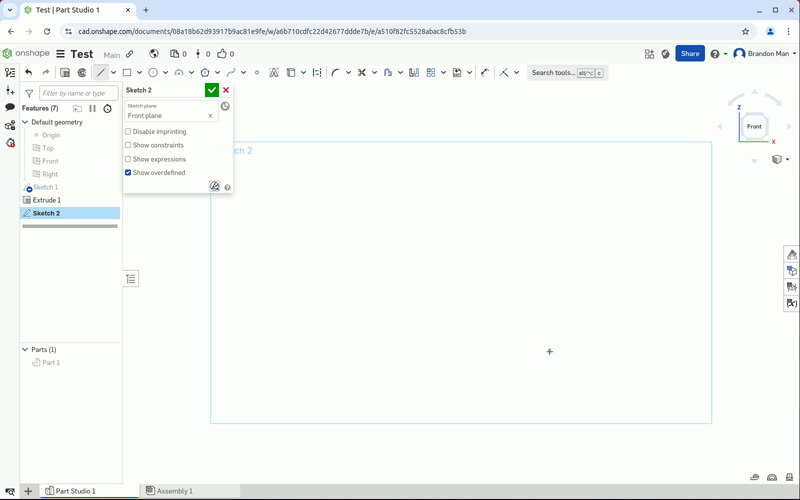
mouse_move(579, 351)
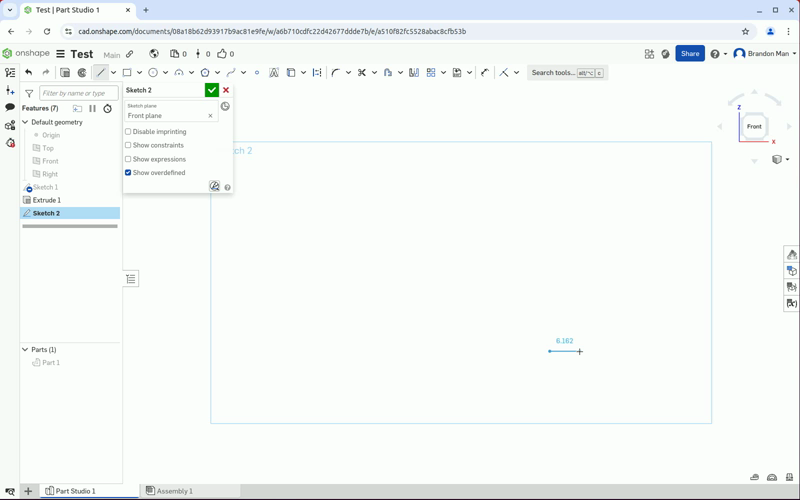
mouse_move(572, 351)
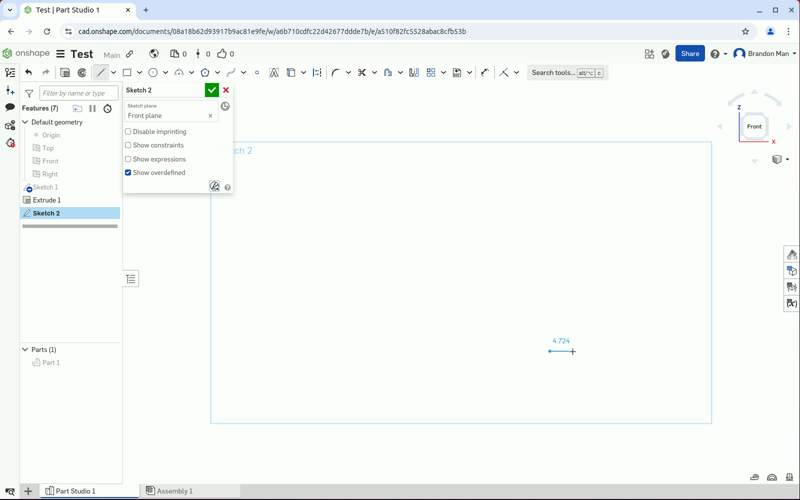
click(572, 351)
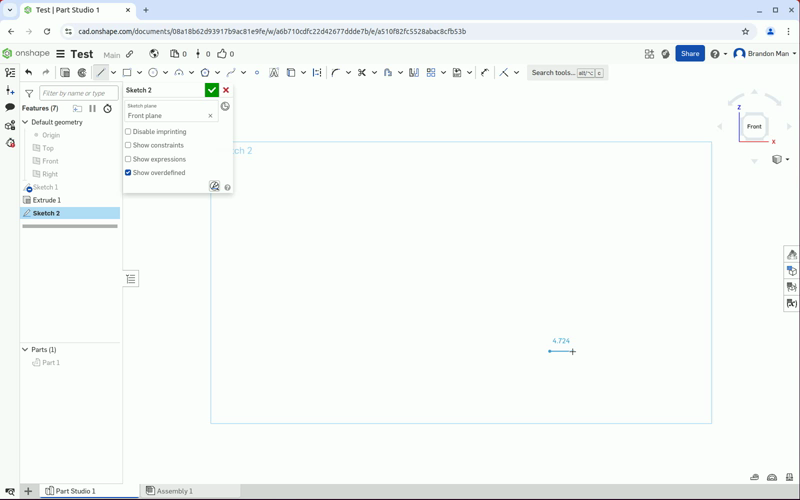
key_up(shift)
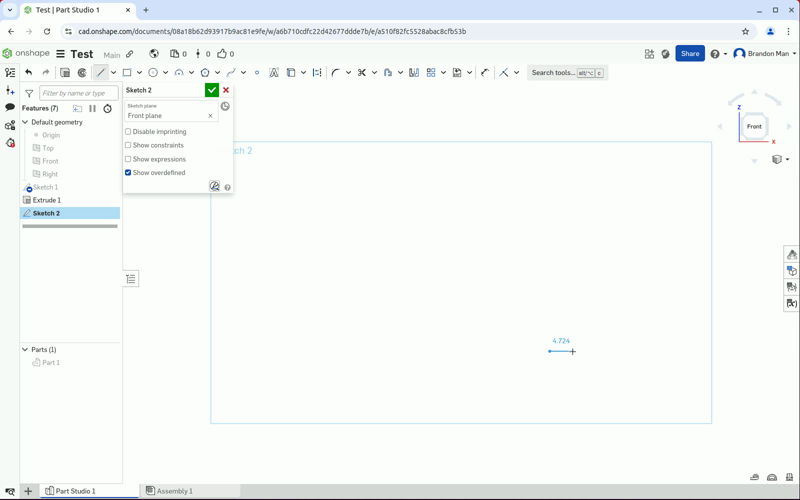
key_down(shift)
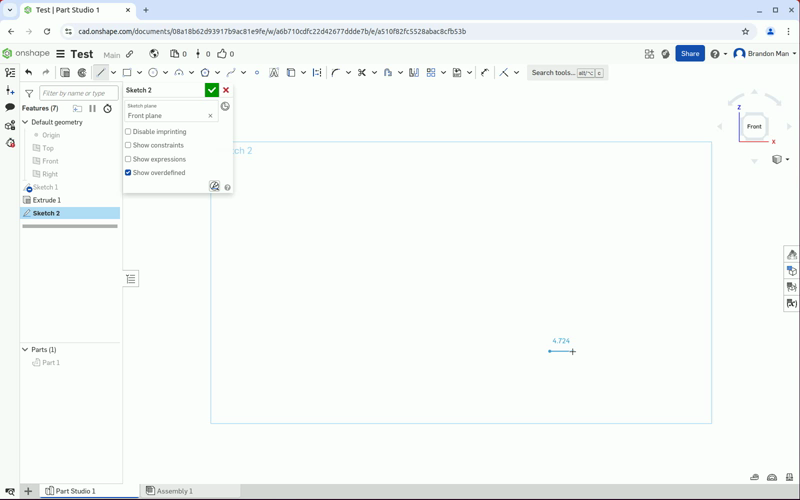
mouse_move(572, 215)
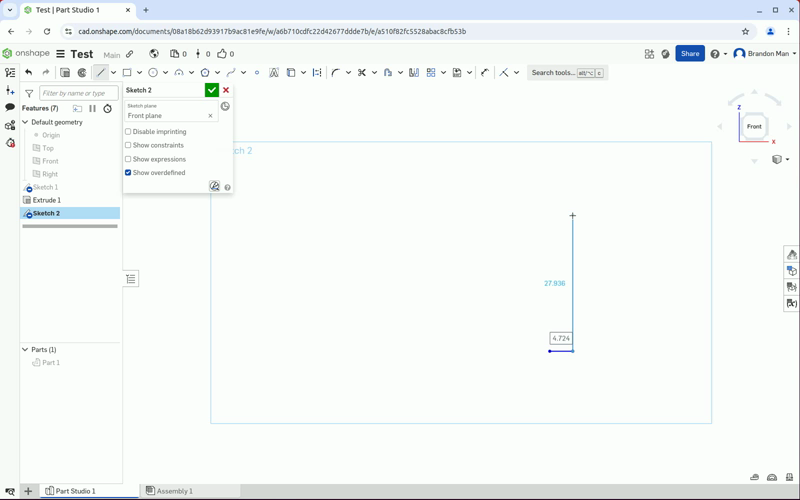
click(572, 215)
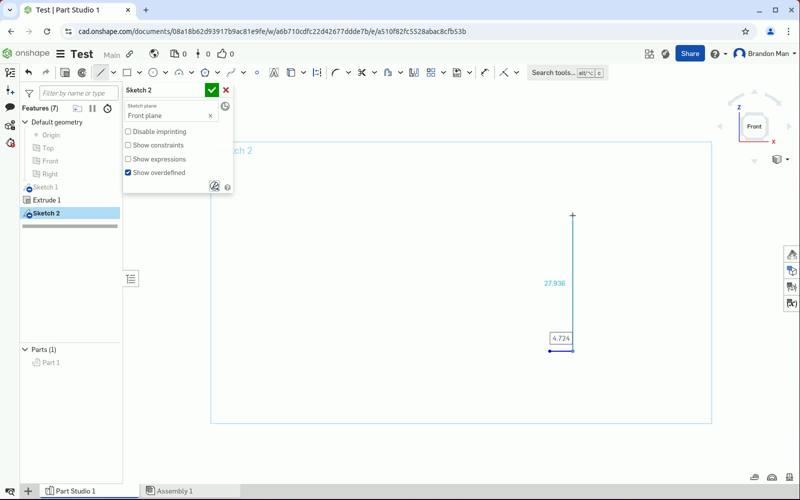
key_up(shift)
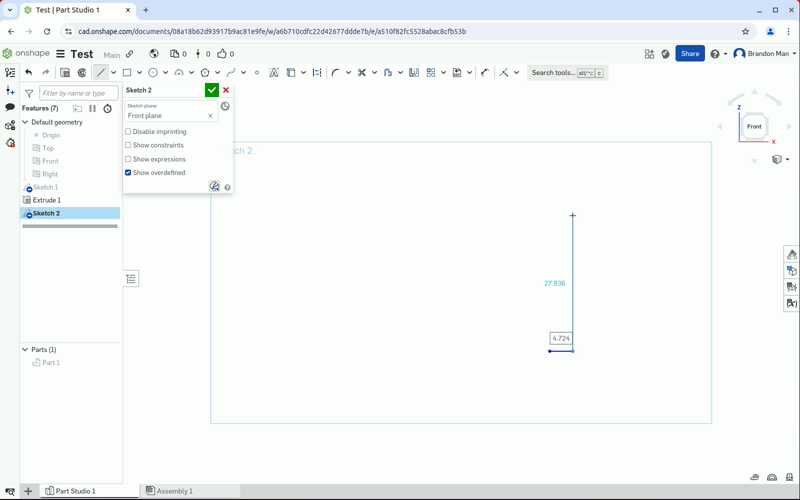
key_down(shift)
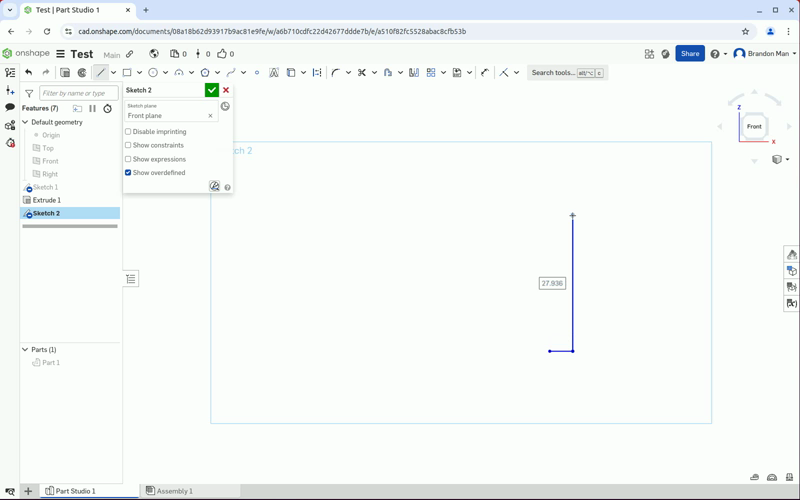
mouse_move(589, 215)
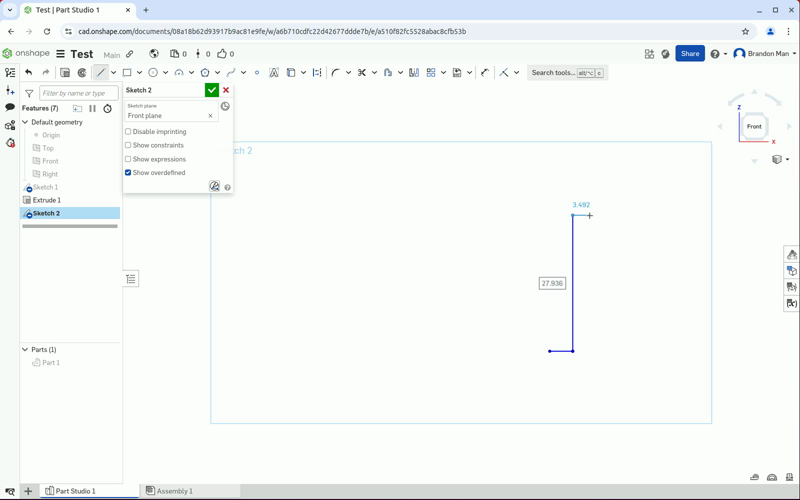
mouse_move(549, 215)
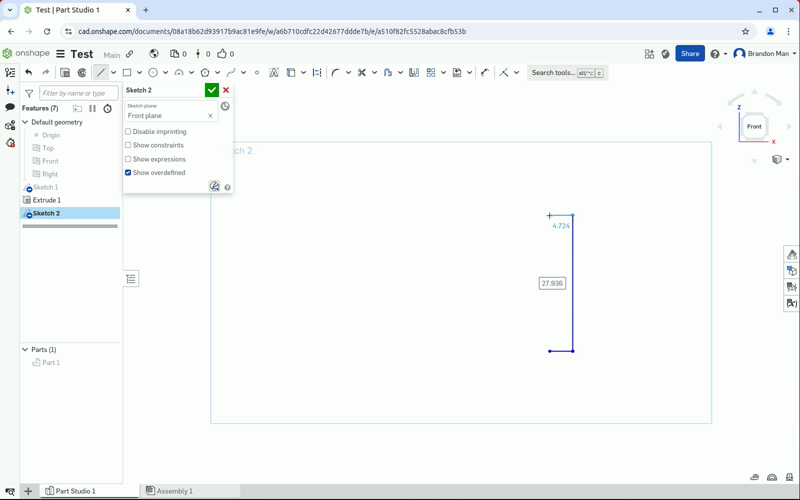
click(549, 215)
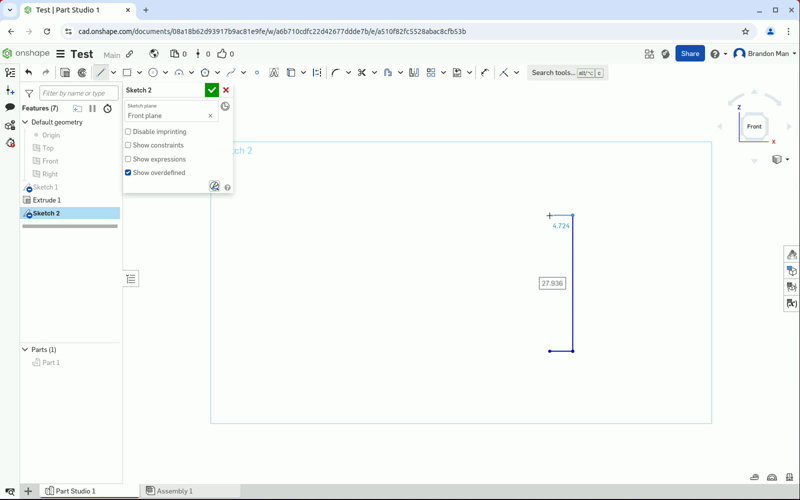
key_up(shift)
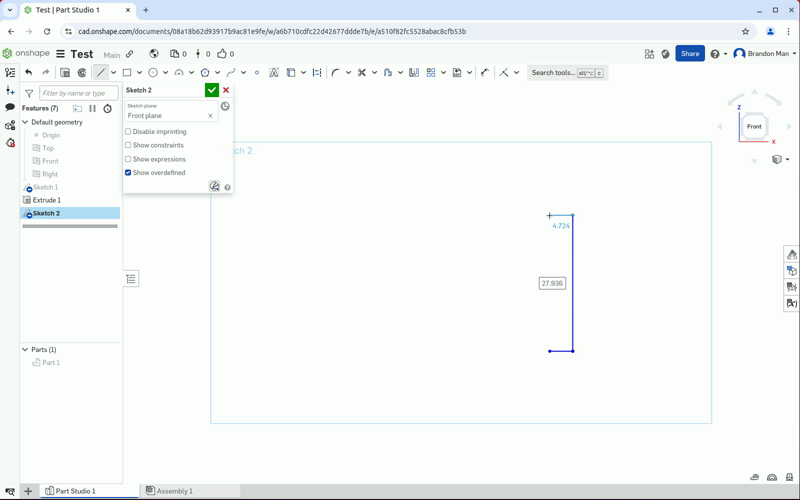
key_down(shift)
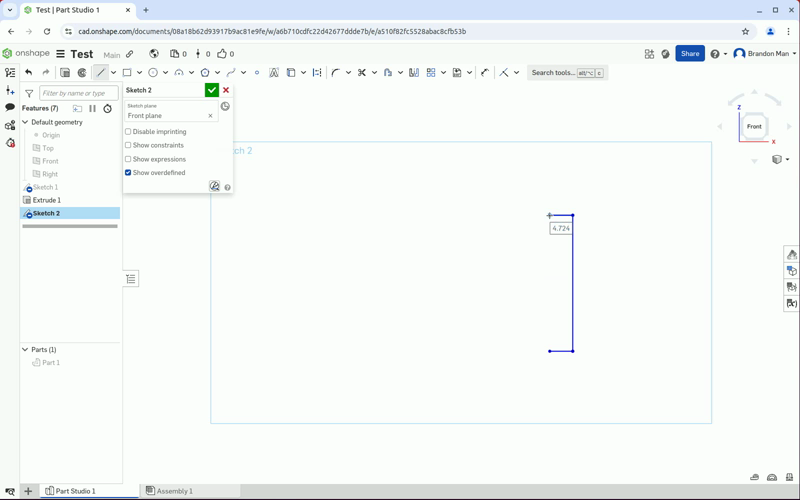
mouse_move(549, 351)
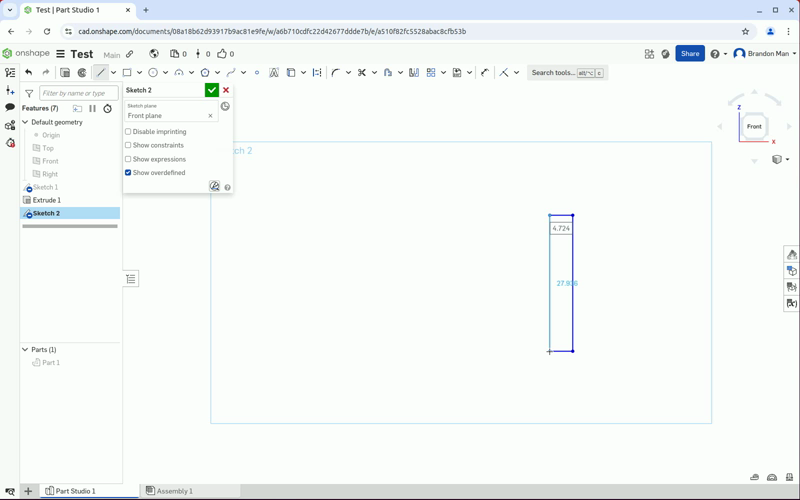
key_up(shift)
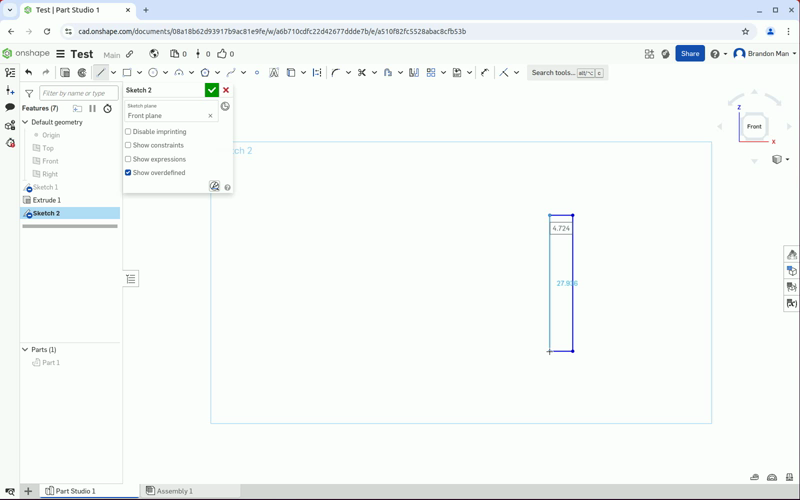
click(549, 351)
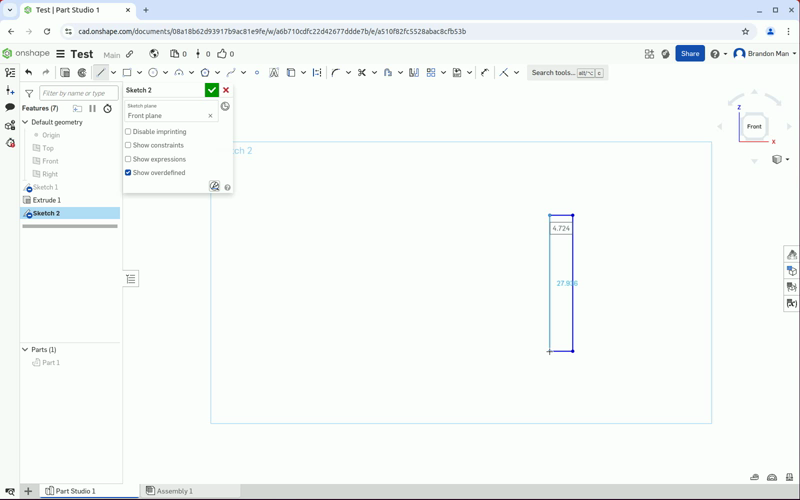
key(esc)
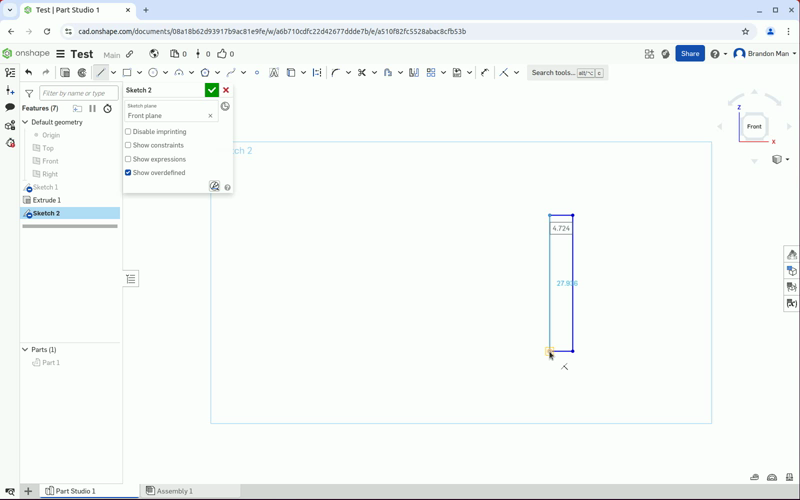
key(c)
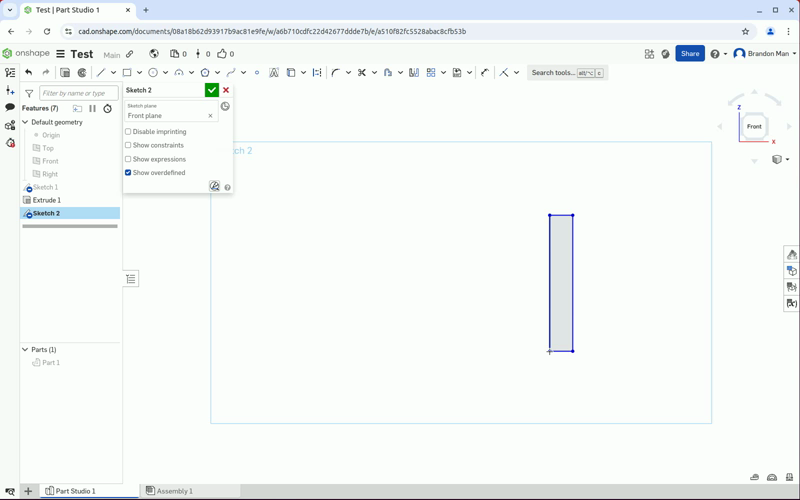
key_down(shift)
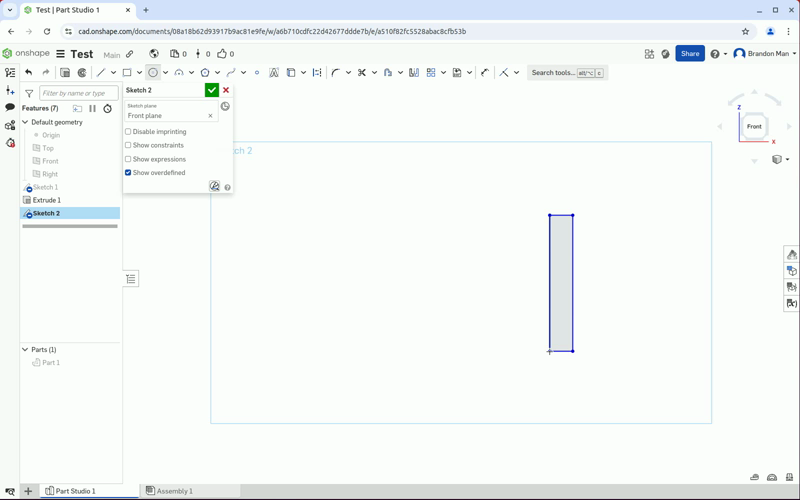
mouse_move(561, 339)
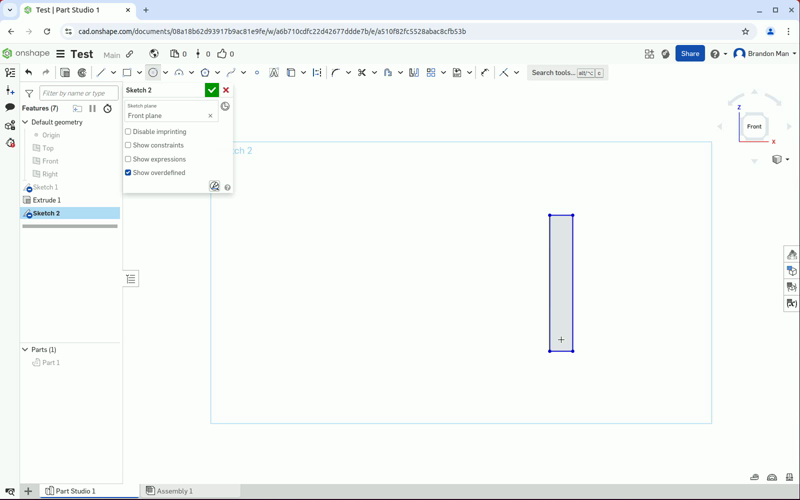
click(561, 339)
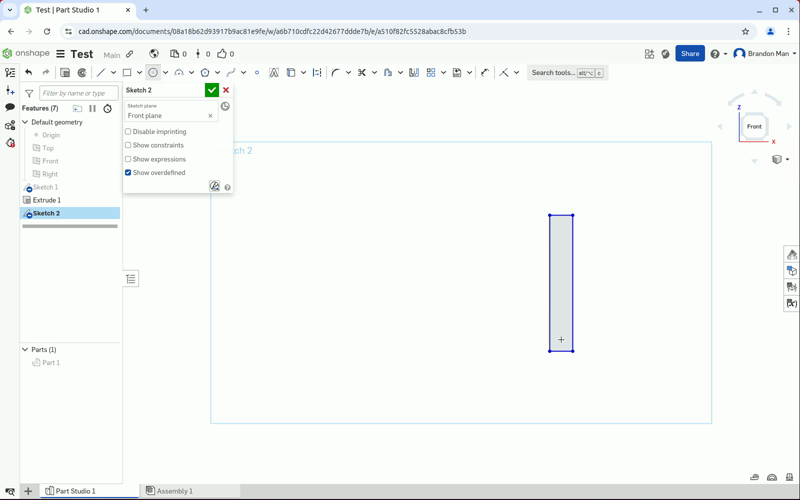
key_up(shift)
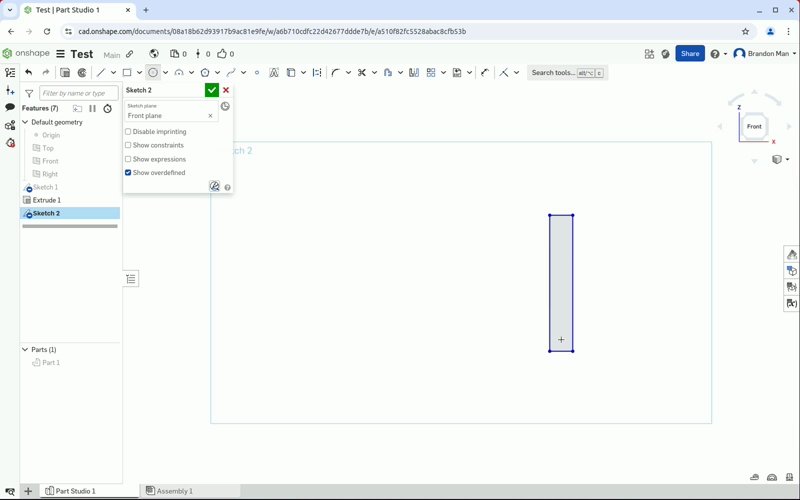
mouse_move(567, 339)
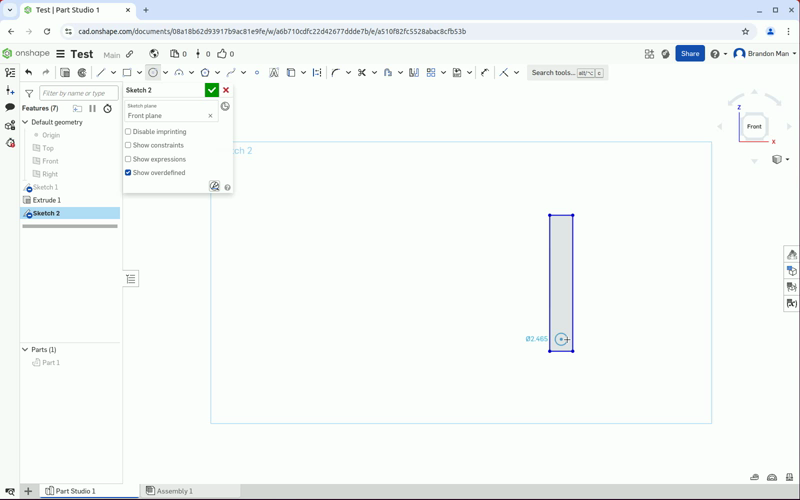
click(567, 339)
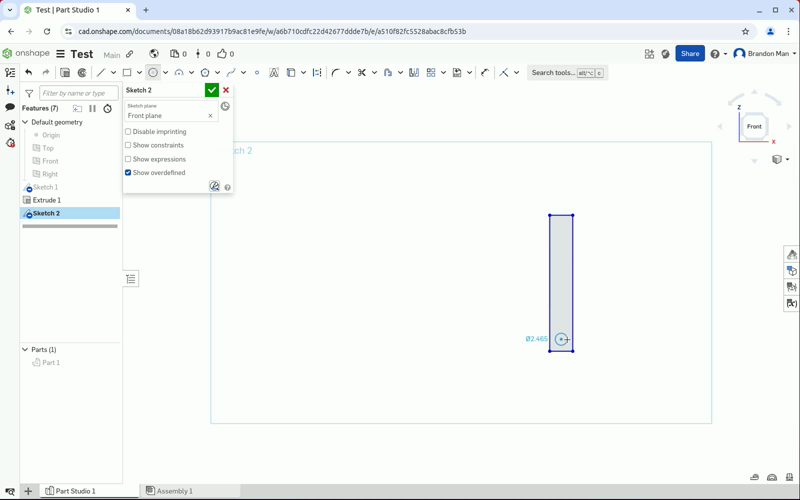
key(esc)
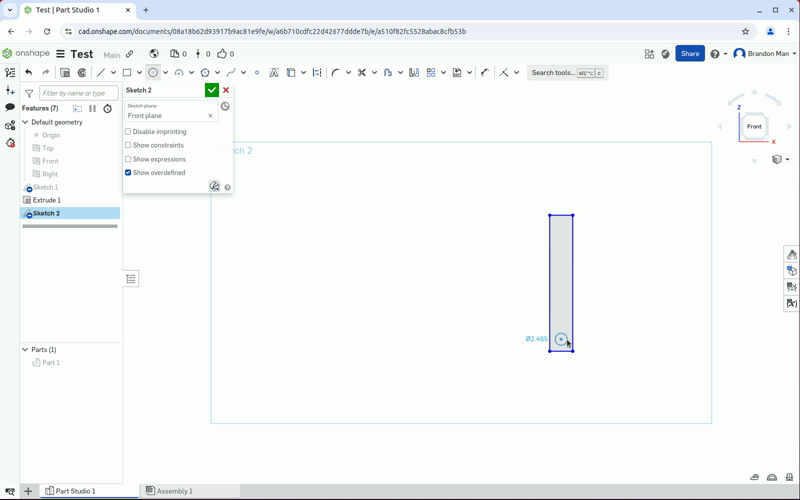
key(c)
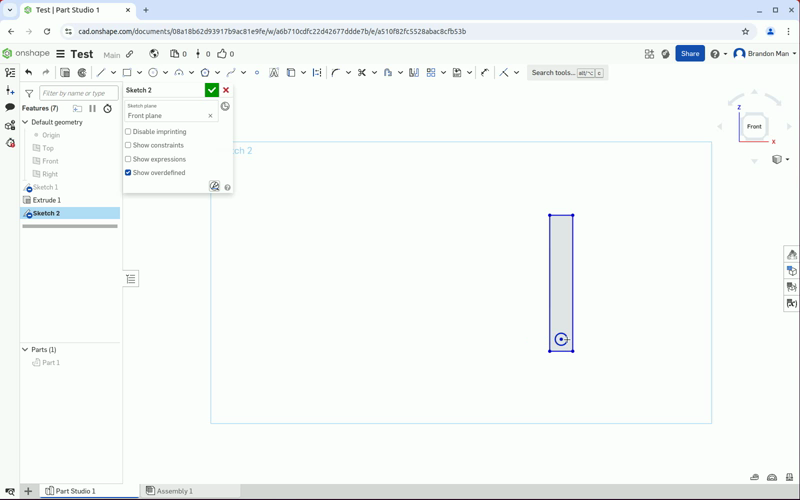
key_down(shift)
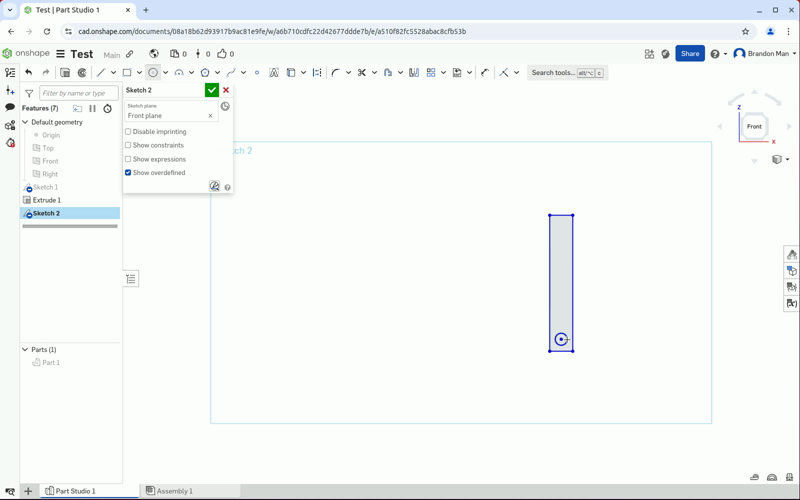
mouse_move(561, 226)
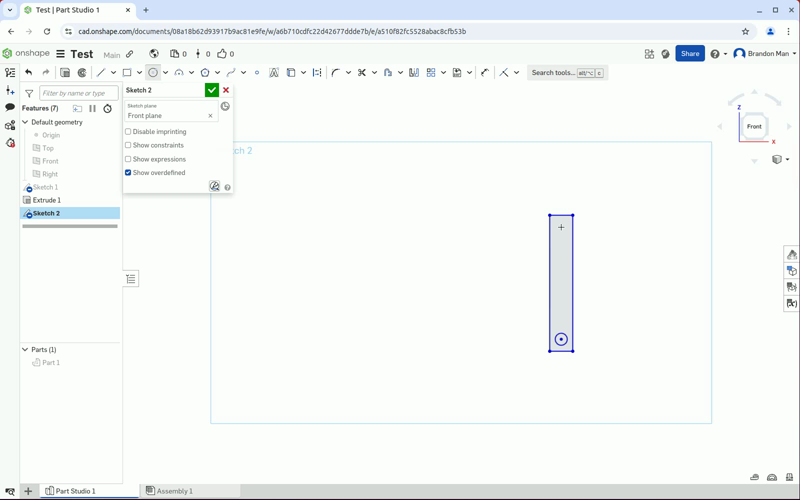
click(561, 226)
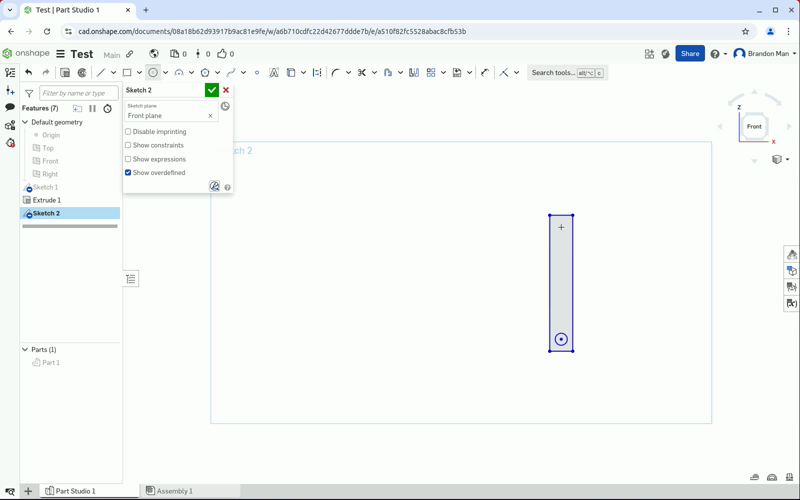
key_up(shift)
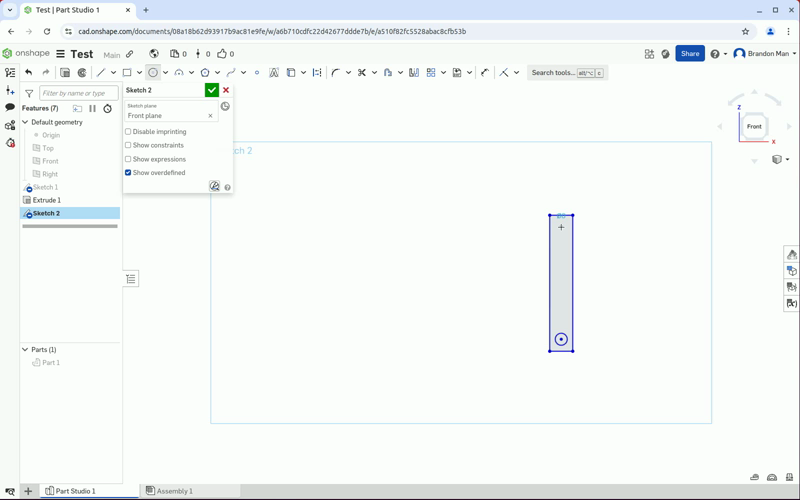
mouse_move(567, 226)
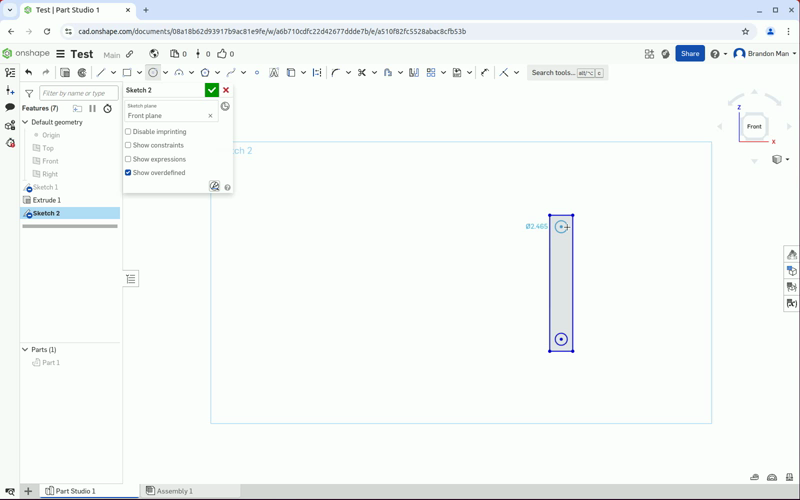
click(567, 226)
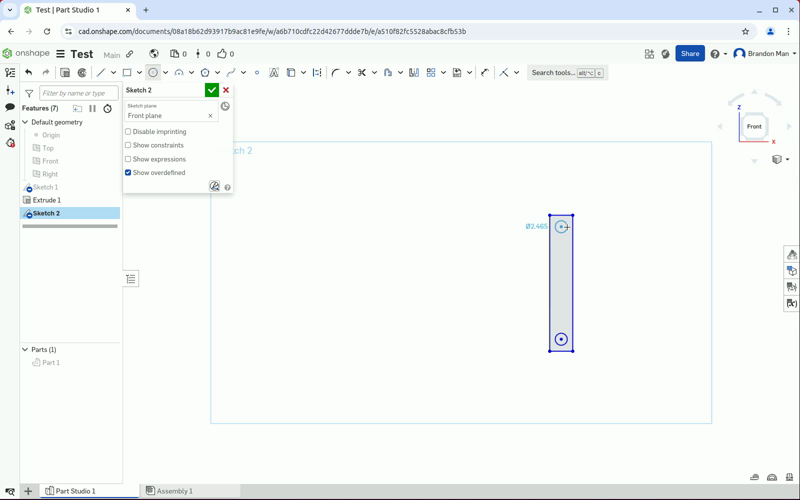
key(esc)
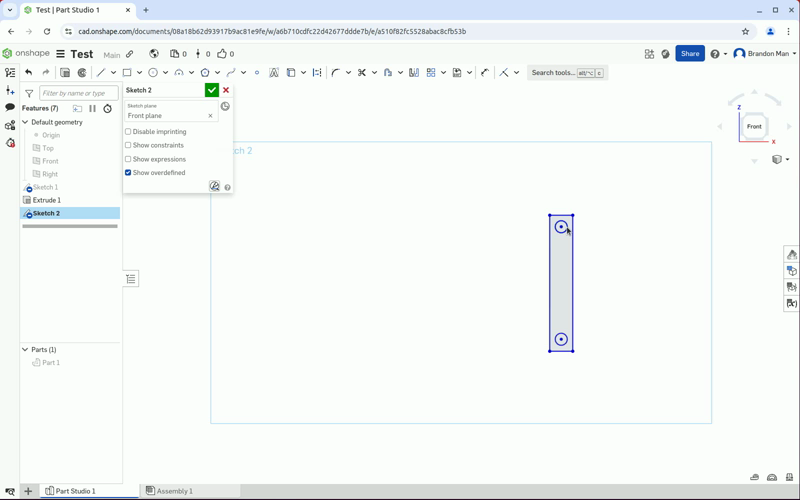
mouse_move(566, 332)
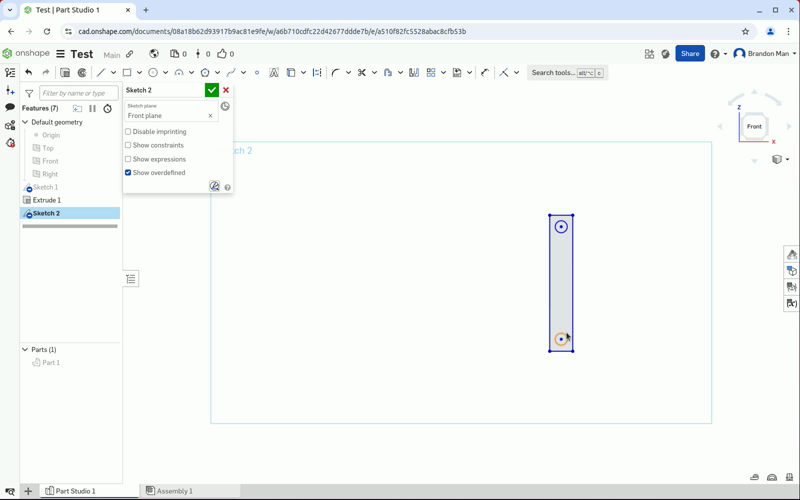
click(566, 332)
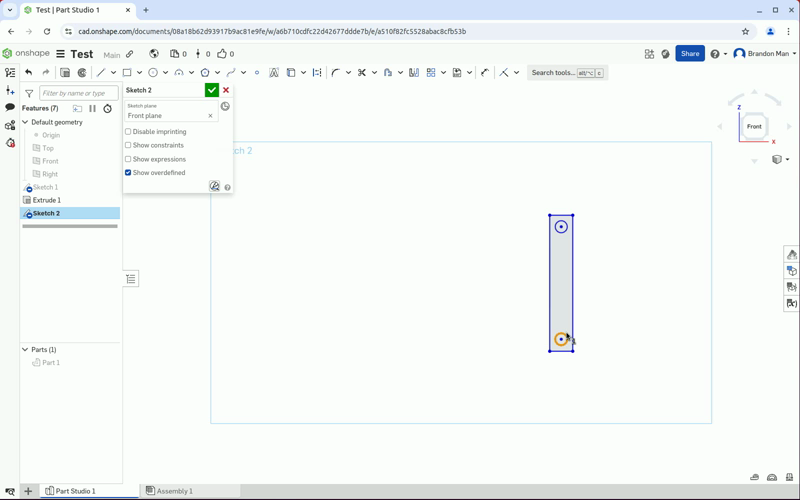
mouse_move(73, 352)
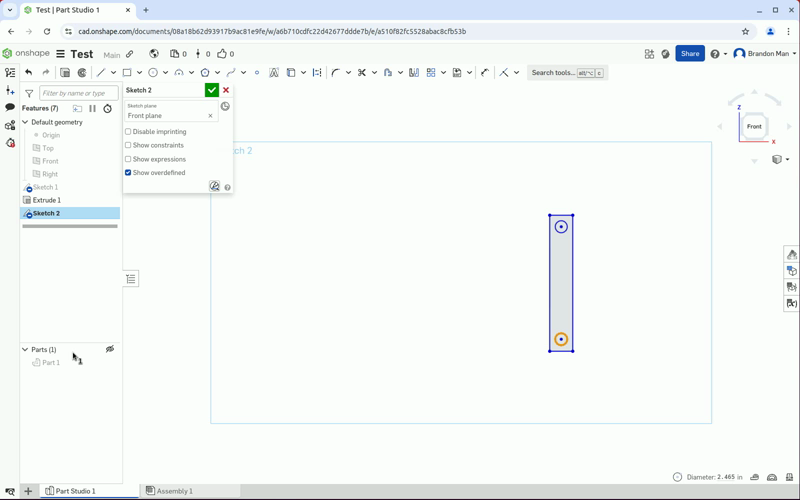
key(shift+y)
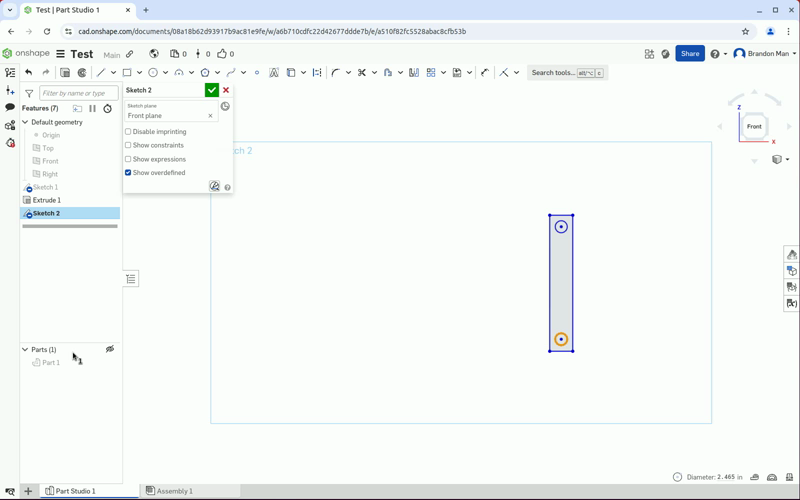
key(shift+e)
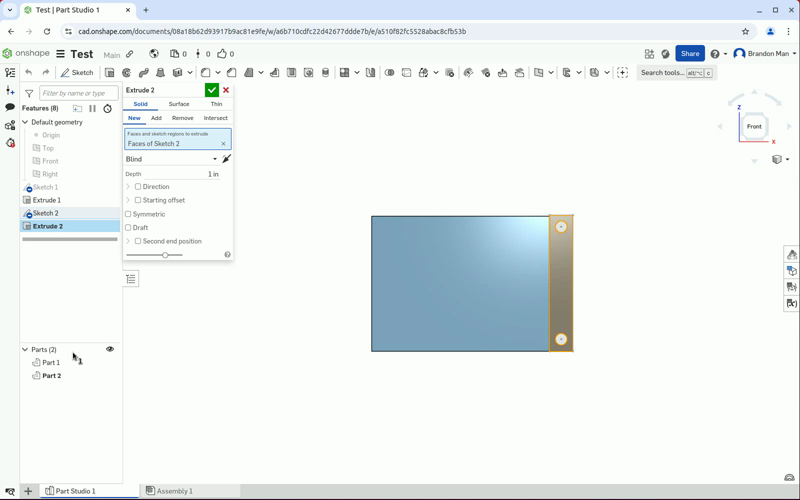
mouse_move(143, 106)
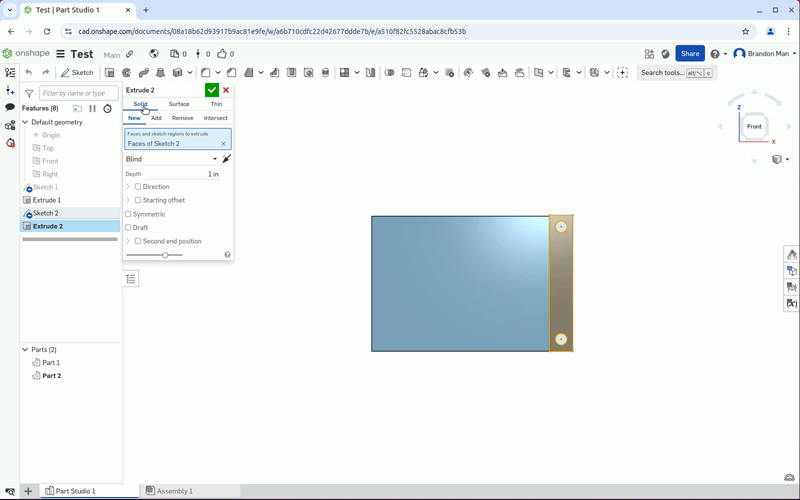
click(143, 106)
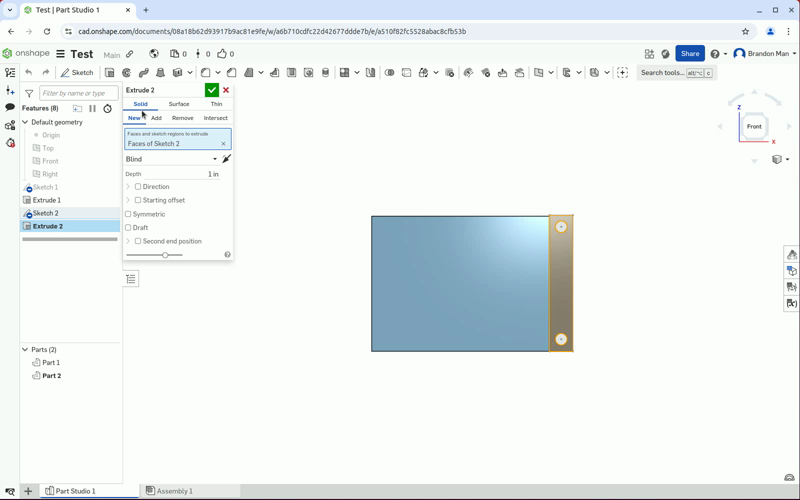
mouse_move(137, 120)
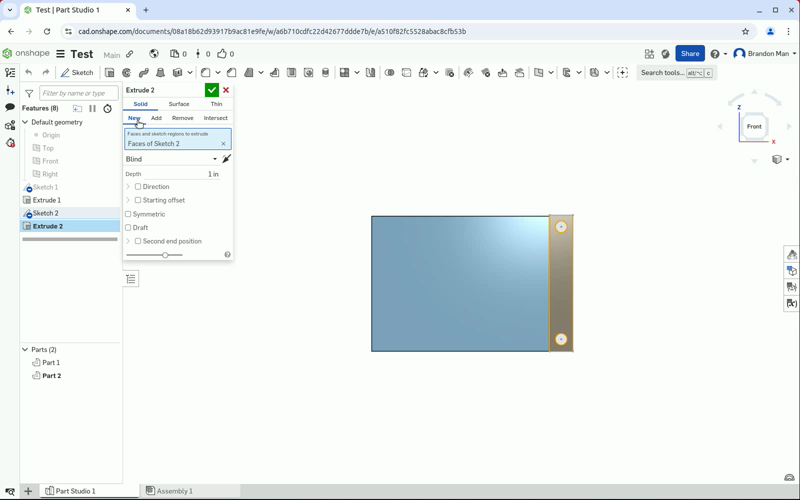
click(137, 120)
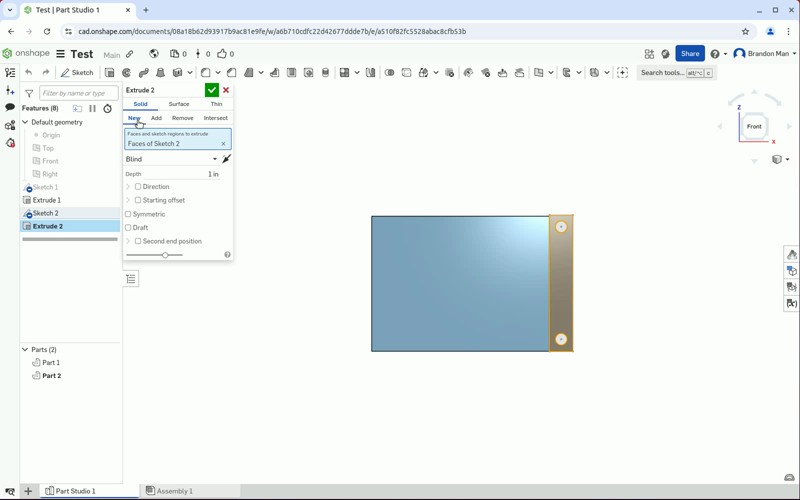
key(tab, 4)
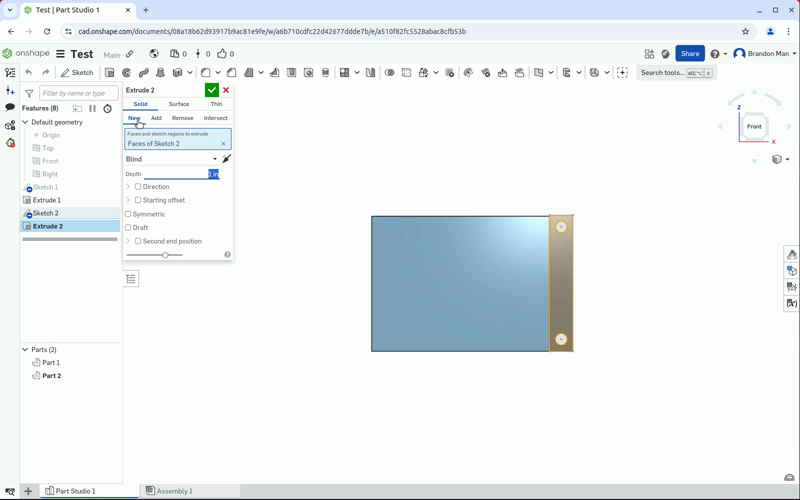
text(-1.204)
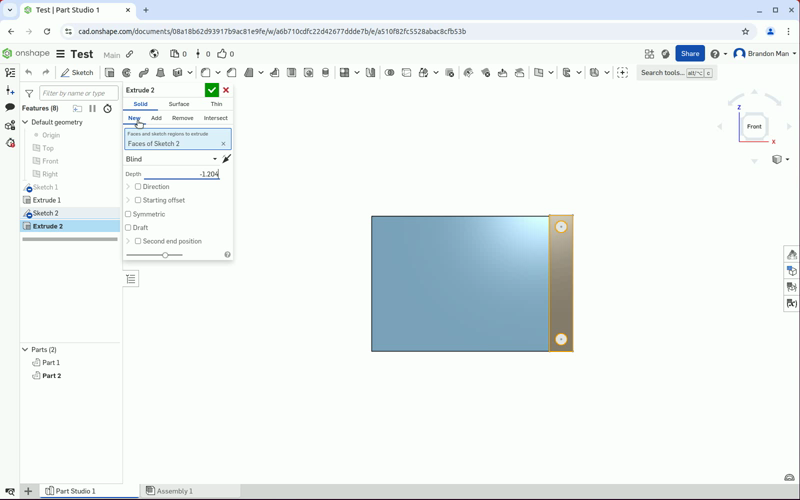
key(enter)
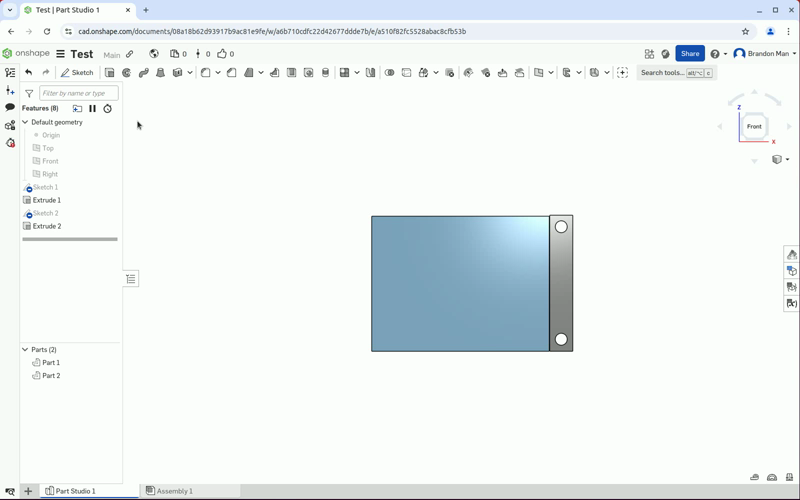
key(shift+h)
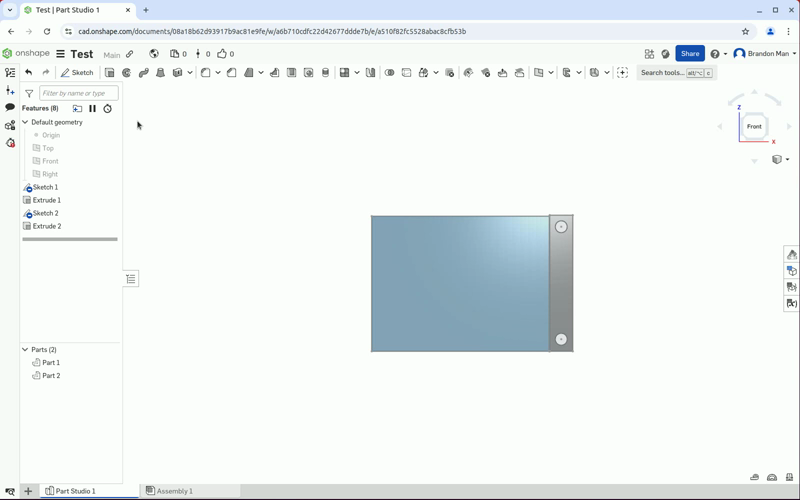
key(shift+h)
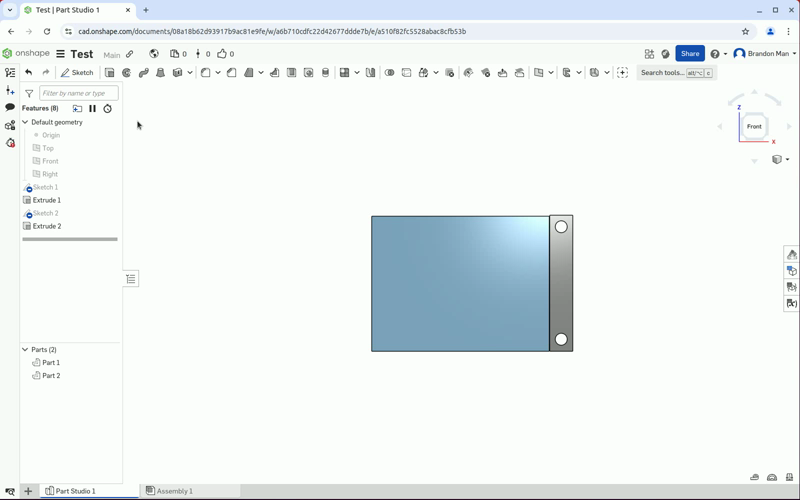
mouse_move(73, 189)
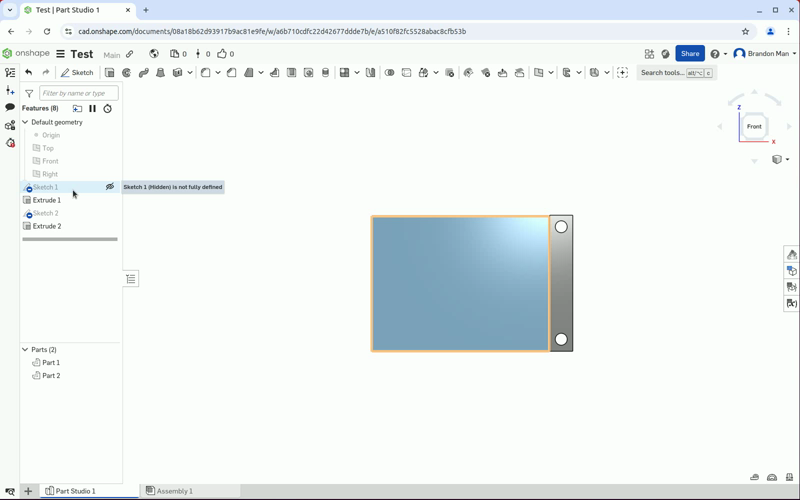
click(73, 189)
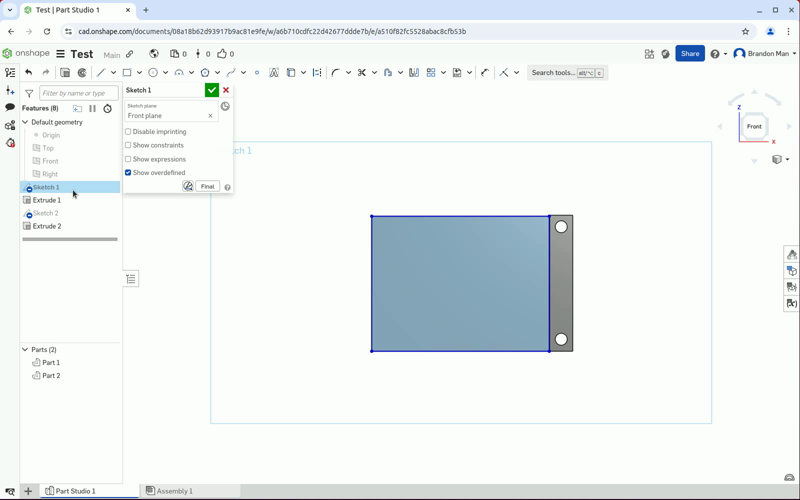
mouse_move(229, 92)
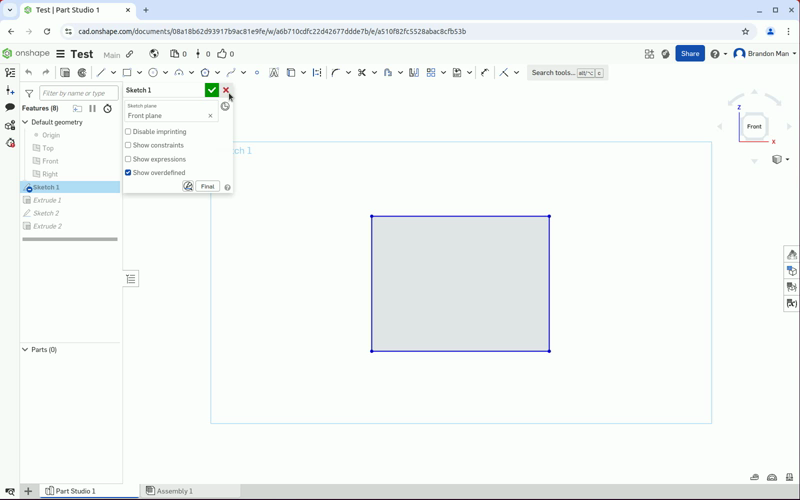
click(229, 92)
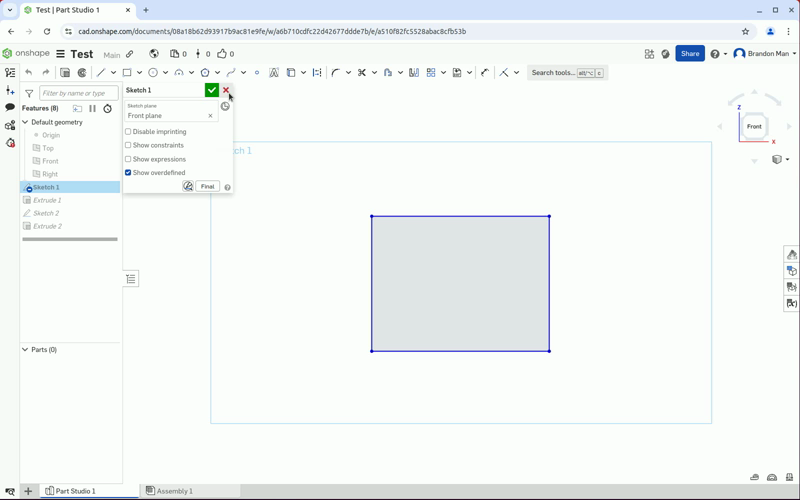
key(shift+s)
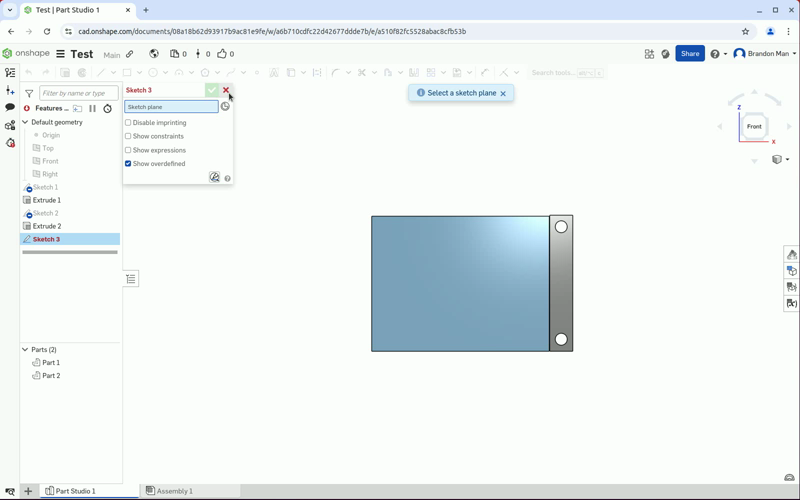
mouse_move(73, 163)
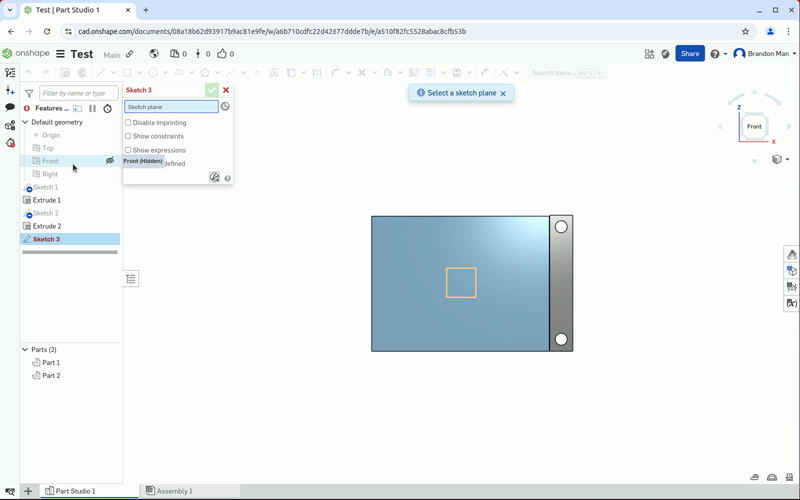
click(73, 163)
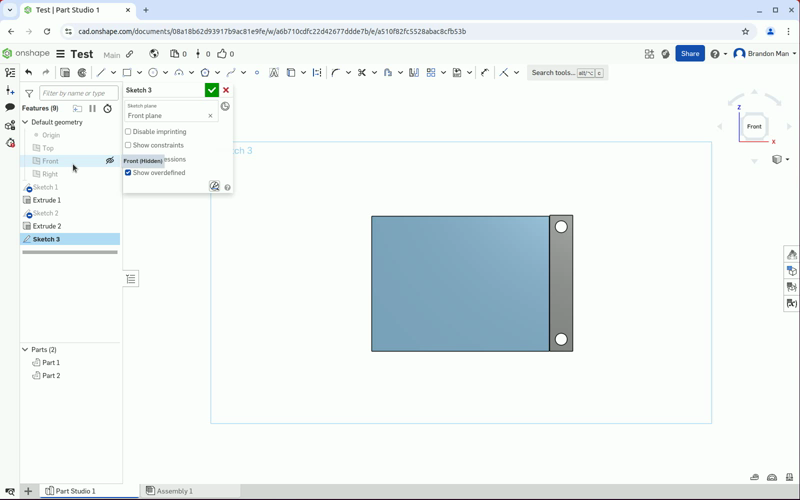
mouse_move(73, 352)
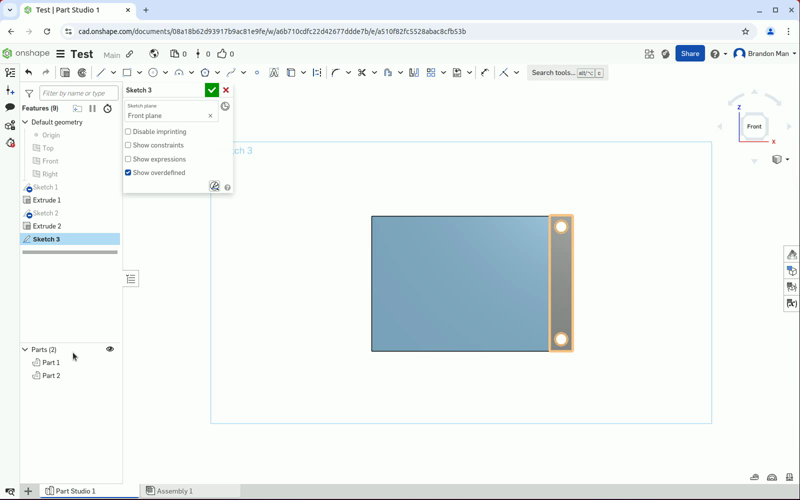
key(y)
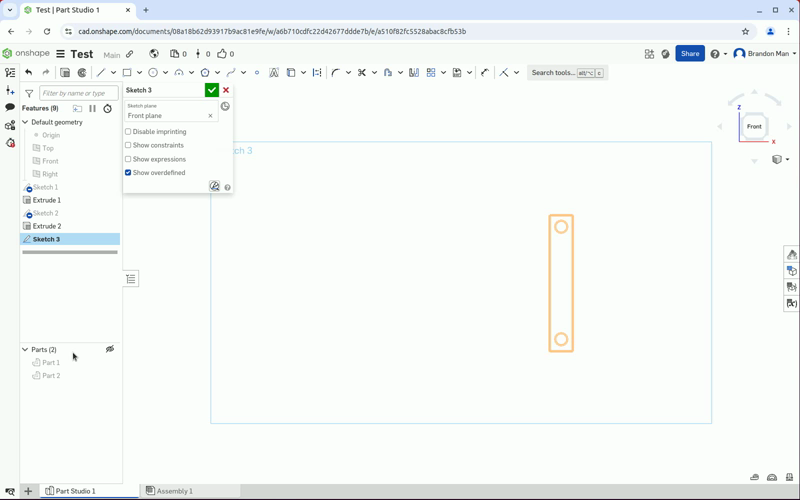
key(l)
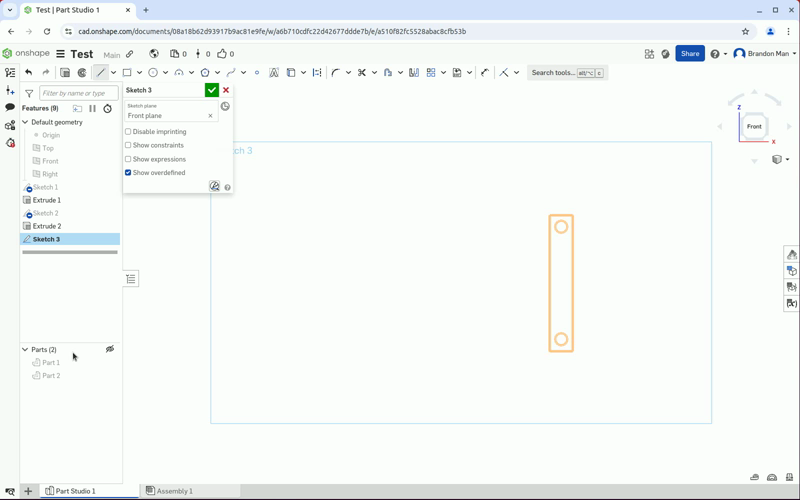
key_down(shift)
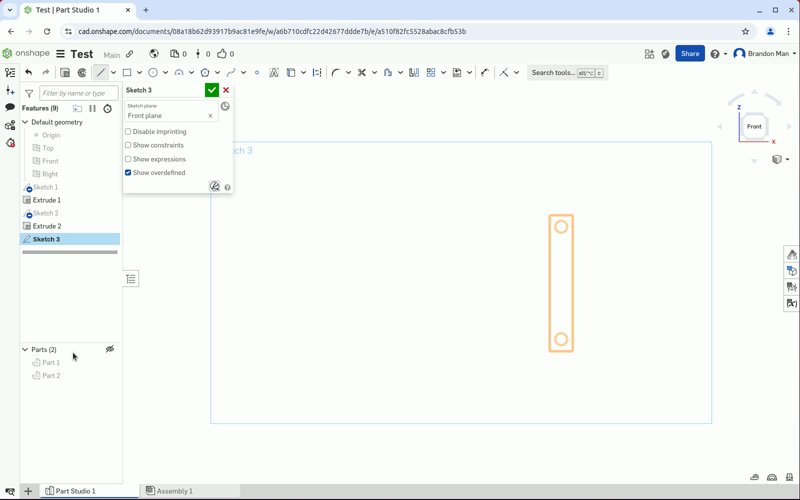
mouse_move(348, 351)
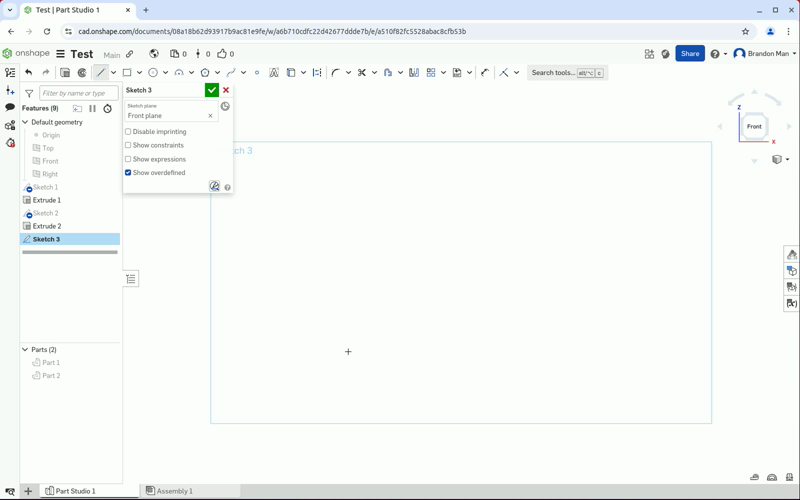
click(348, 351)
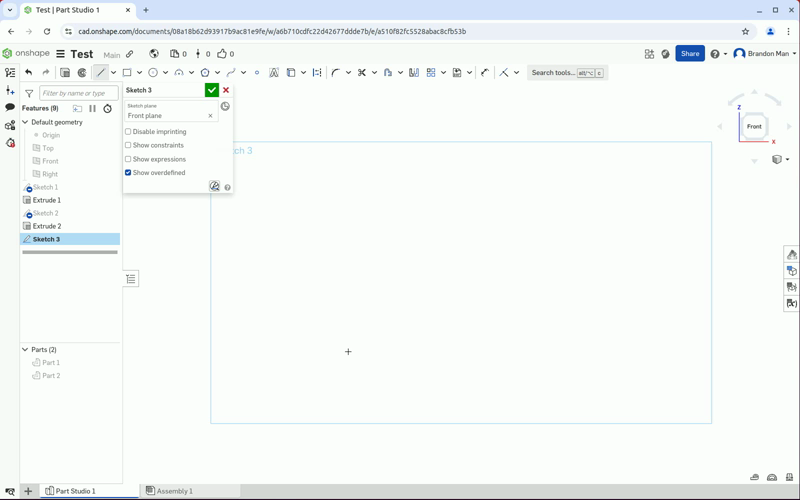
key_up(shift)
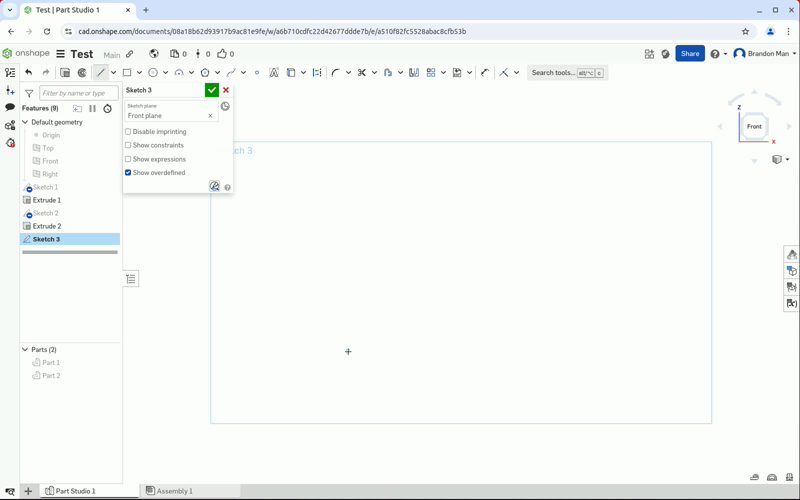
key_down(shift)
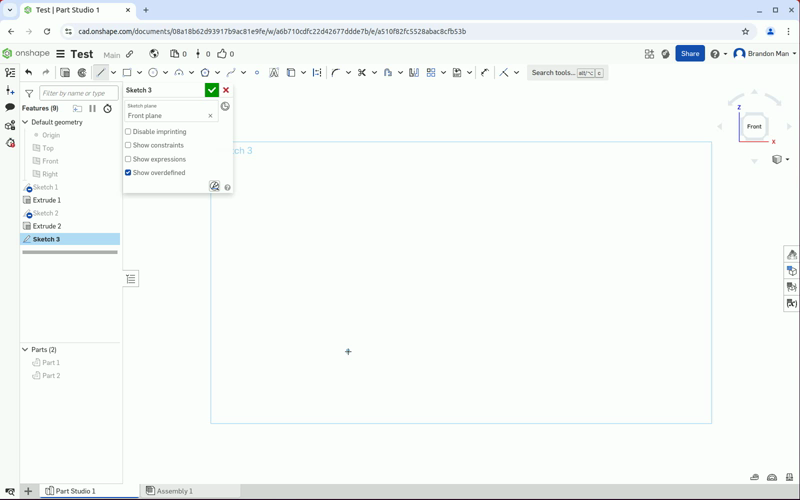
mouse_move(378, 351)
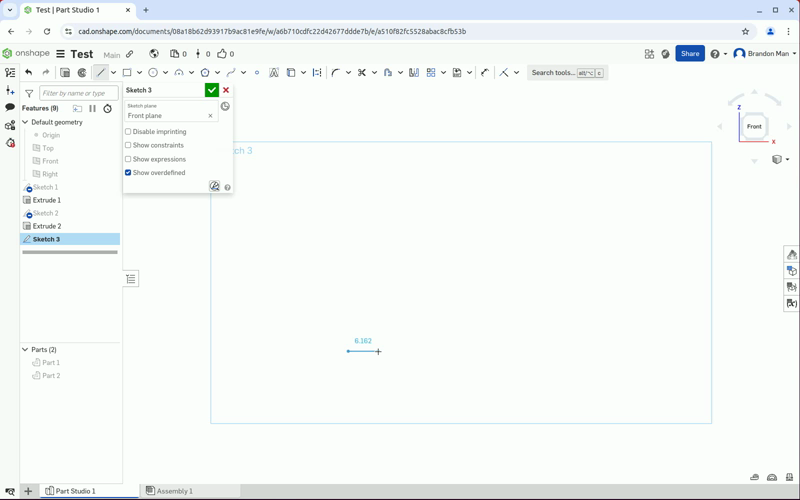
mouse_move(371, 351)
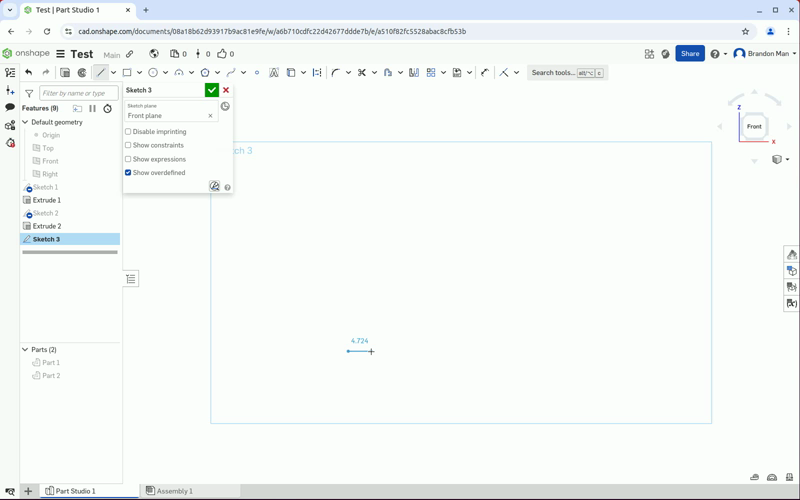
click(371, 351)
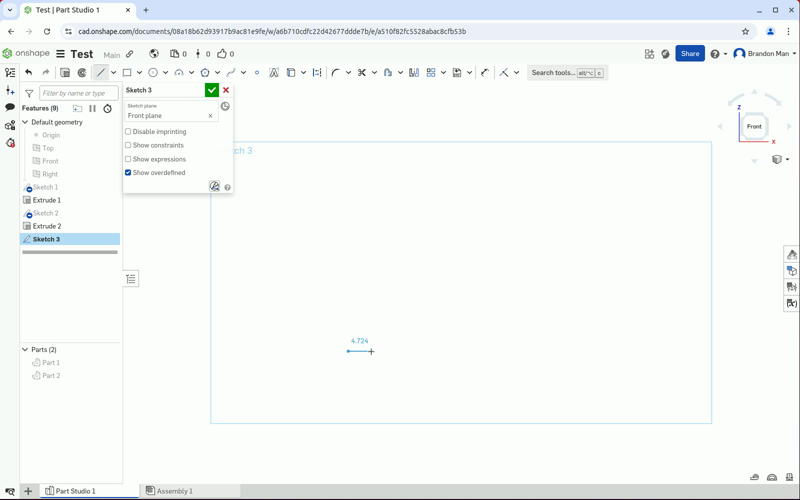
key_up(shift)
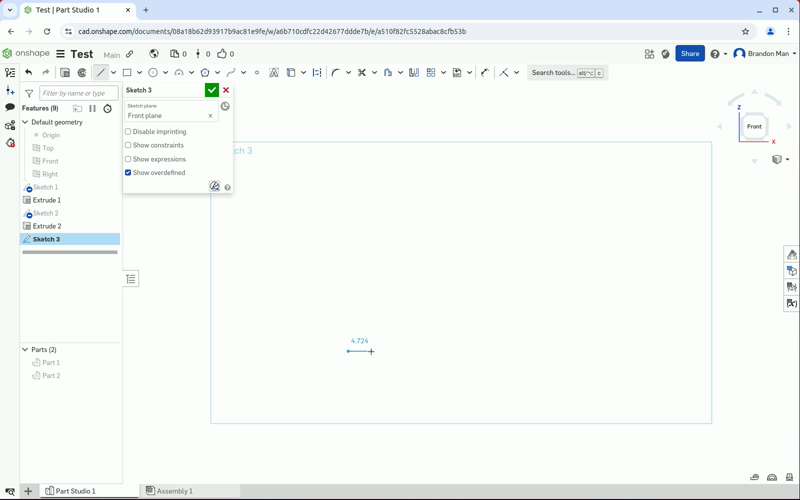
key_down(shift)
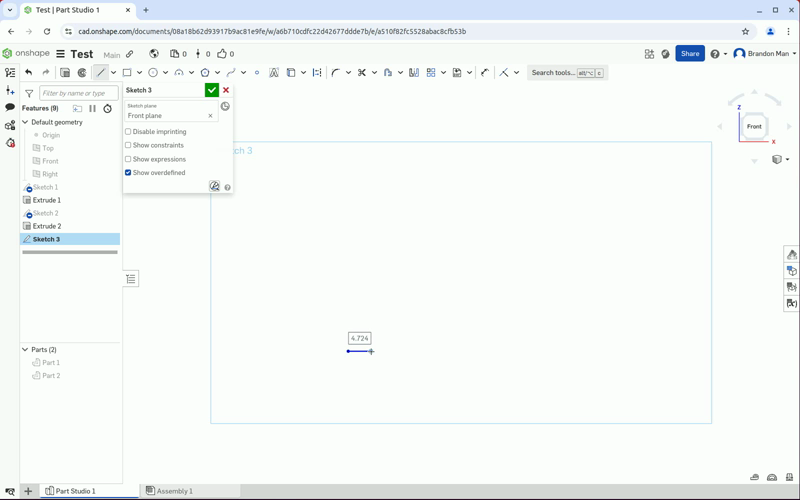
mouse_move(371, 215)
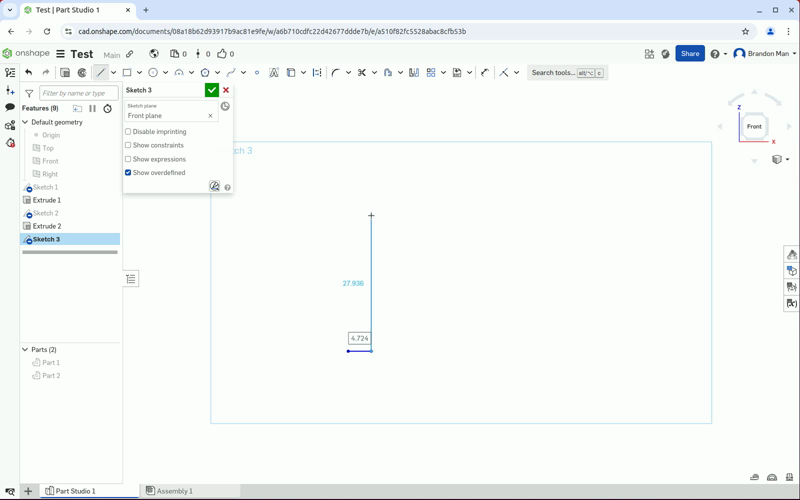
click(371, 215)
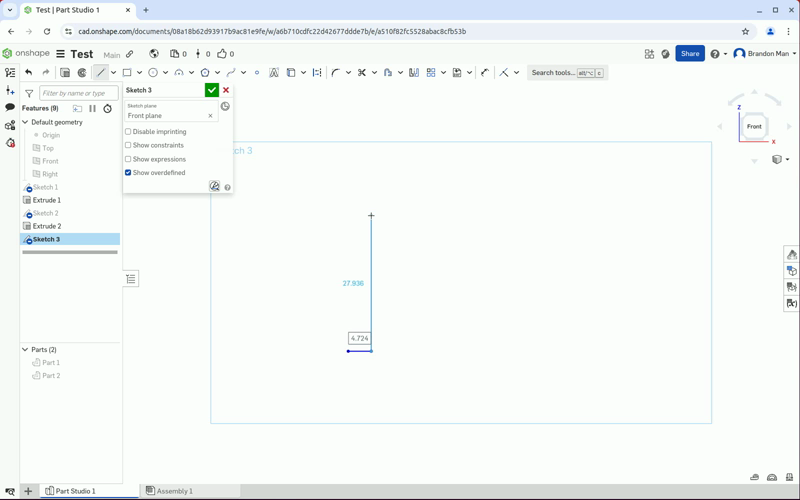
key_up(shift)
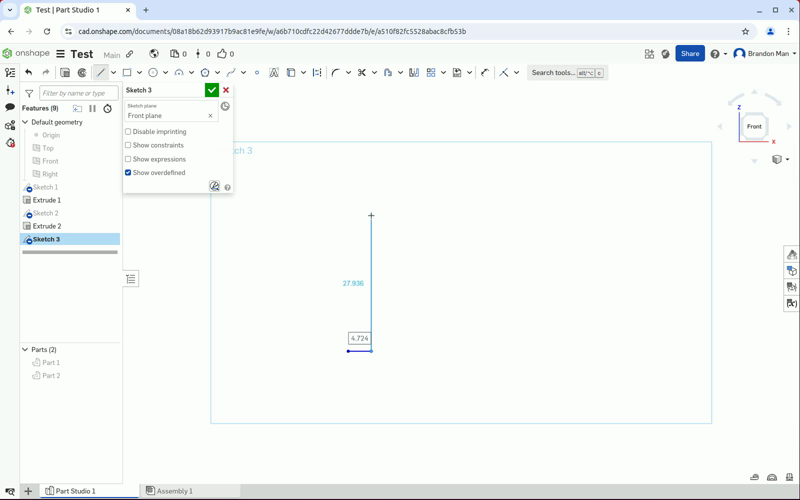
key_down(shift)
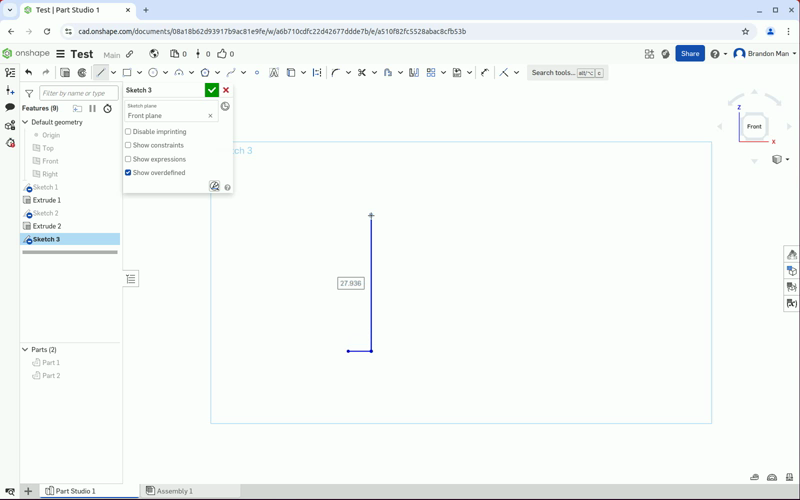
mouse_move(401, 215)
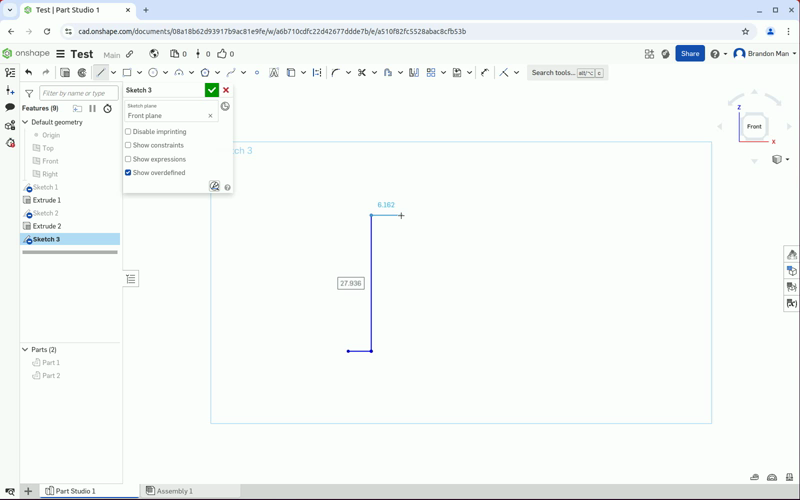
mouse_move(348, 215)
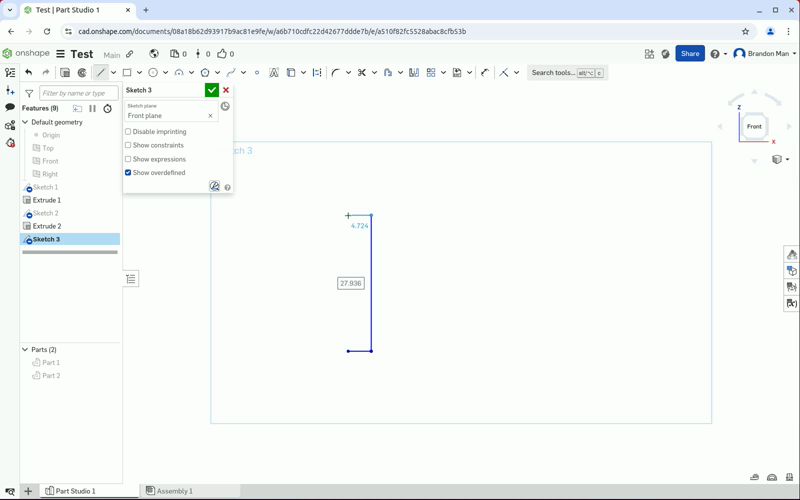
click(348, 215)
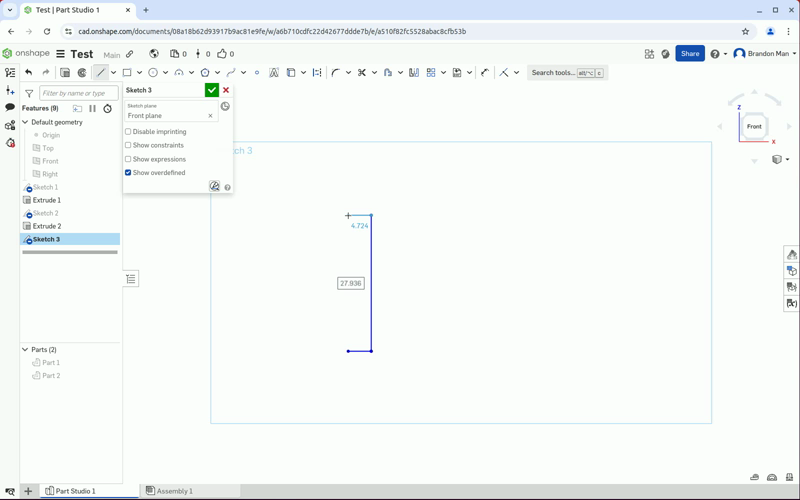
key_up(shift)
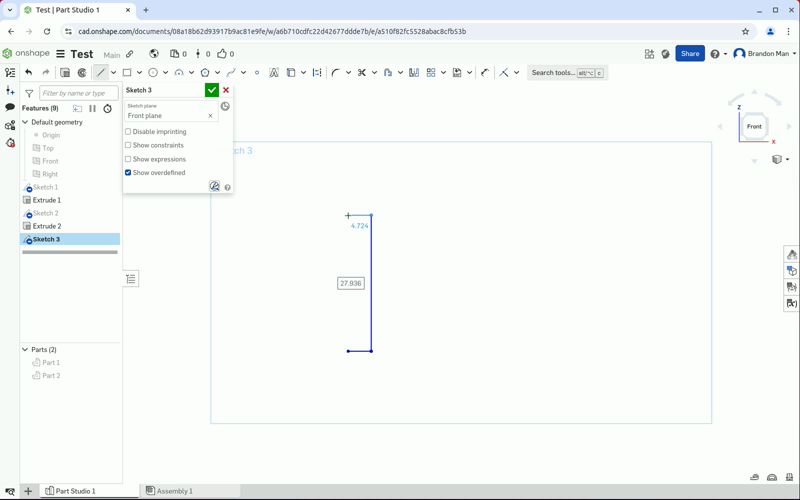
key_down(shift)
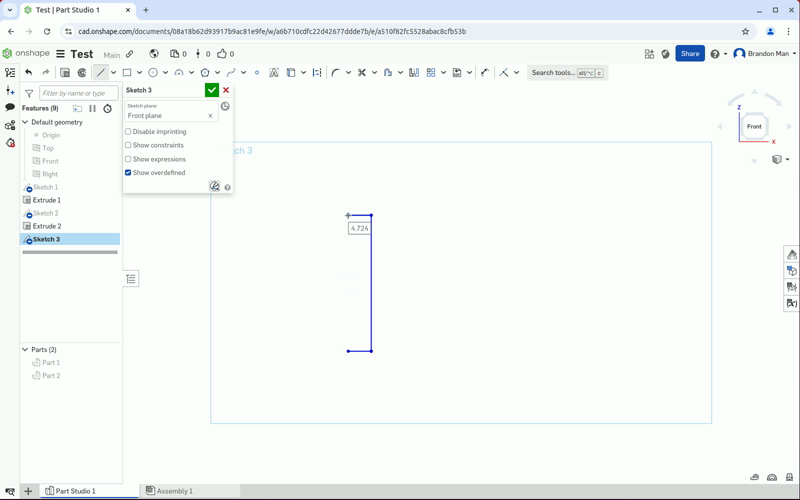
mouse_move(348, 351)
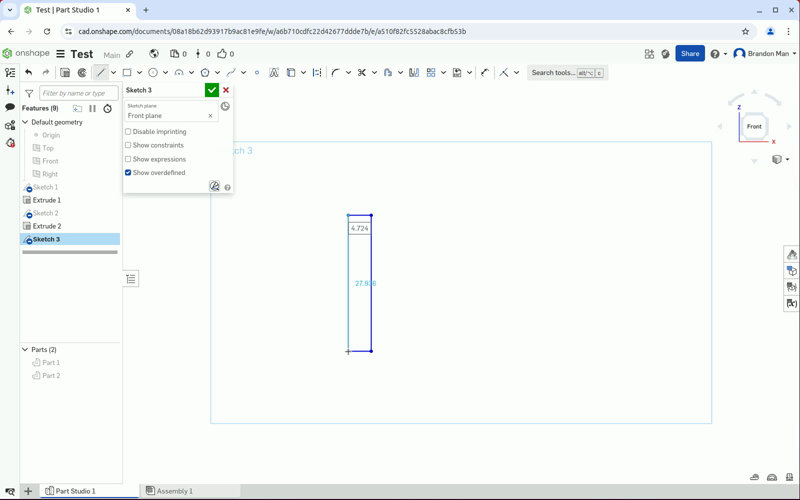
key_up(shift)
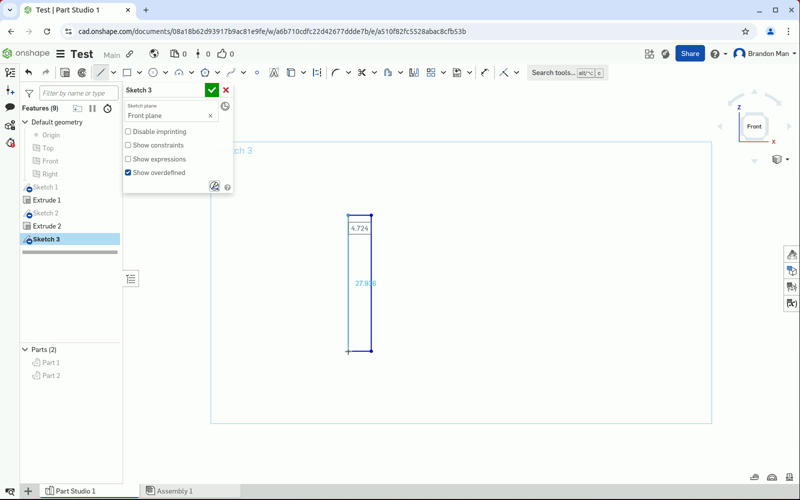
click(348, 351)
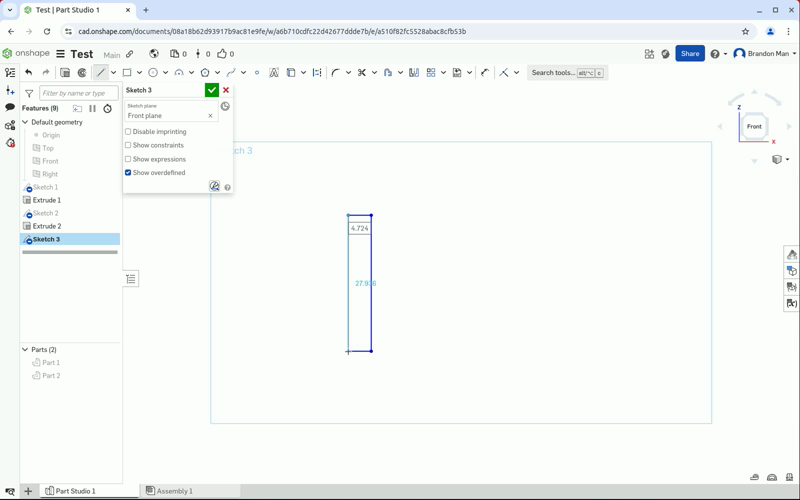
key(esc)
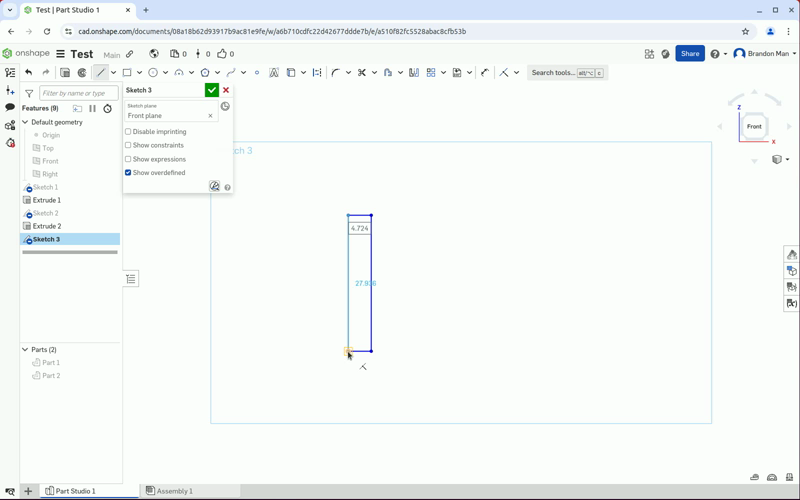
key(l)
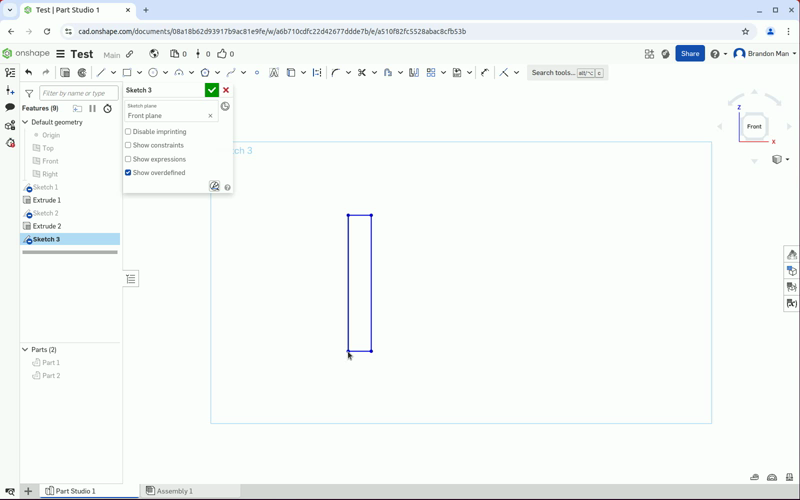
key_down(shift)
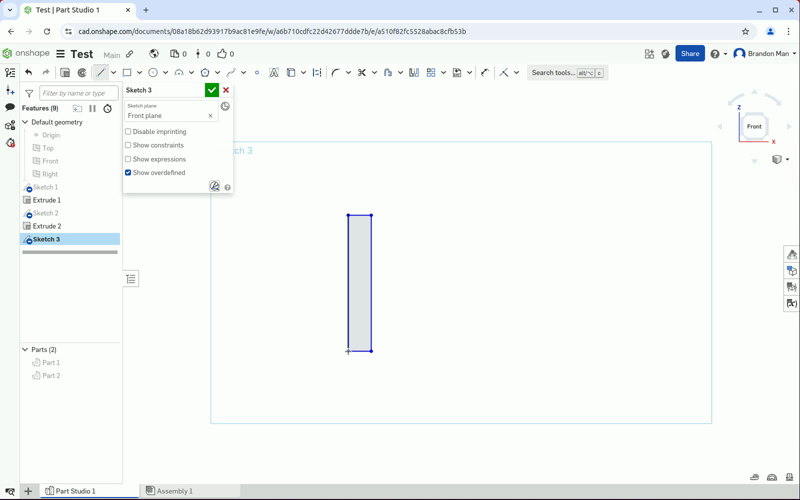
mouse_move(352, 322)
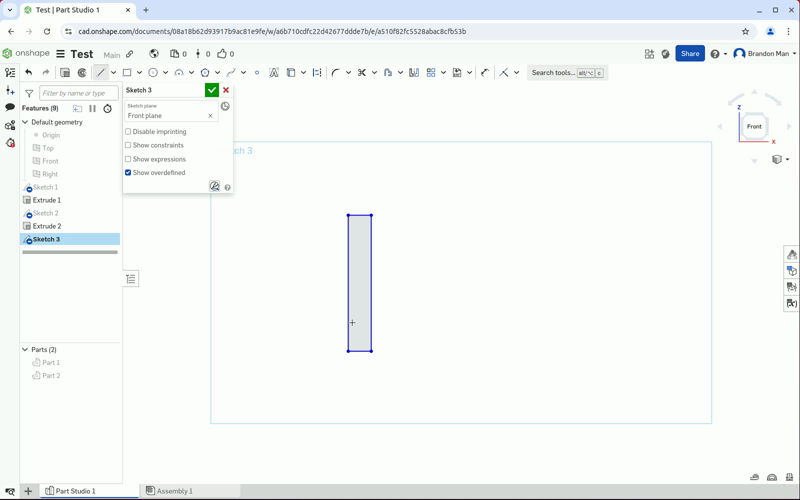
click(352, 322)
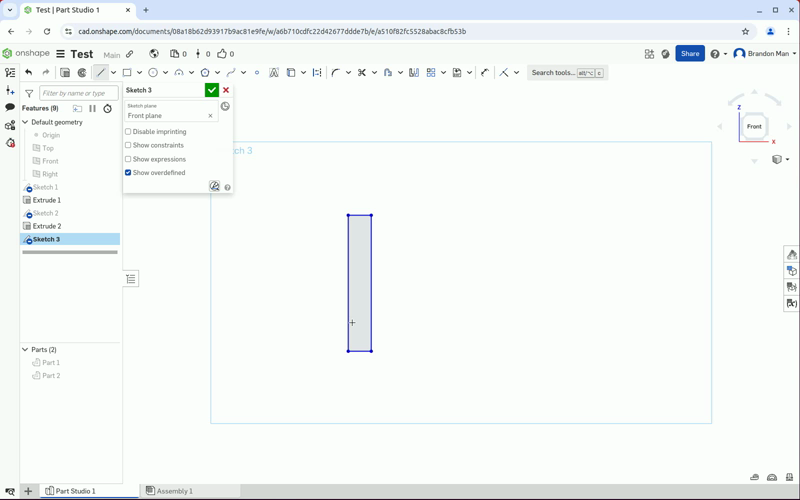
key_up(shift)
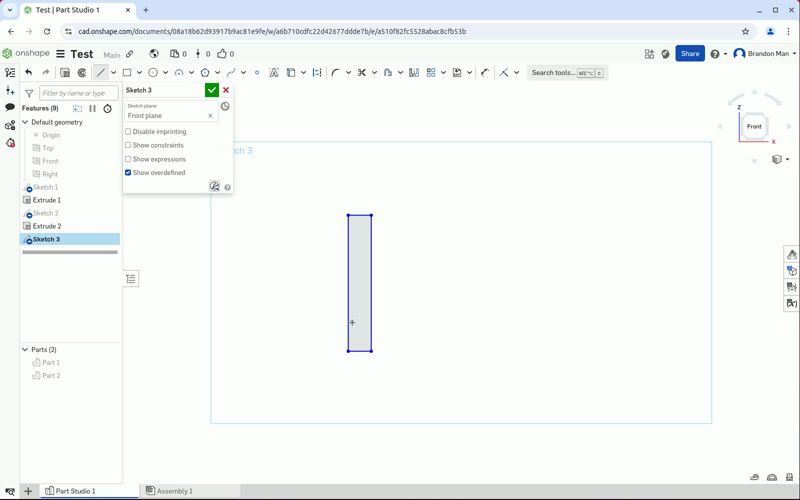
key_down(shift)
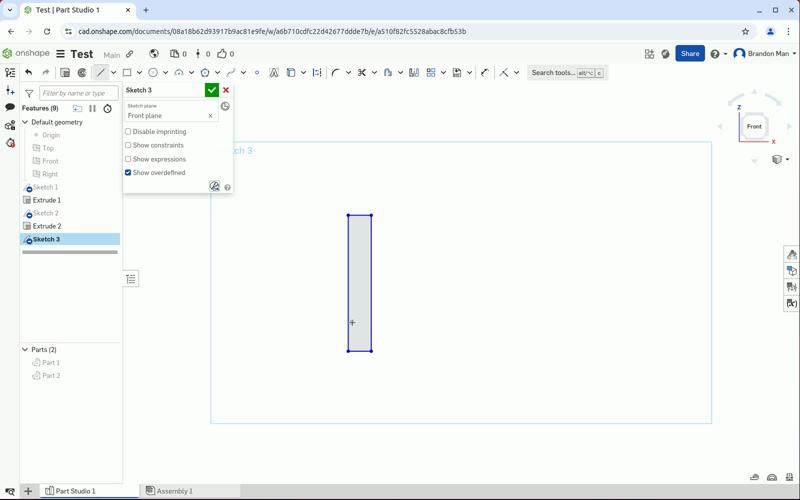
mouse_move(382, 322)
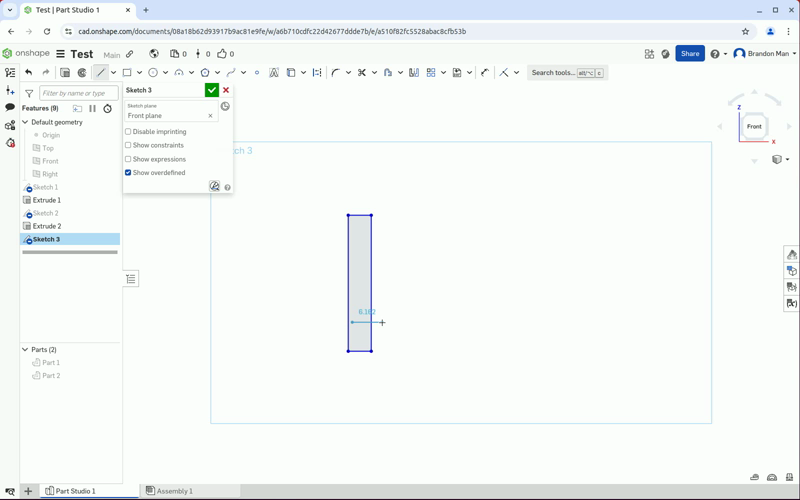
mouse_move(362, 322)
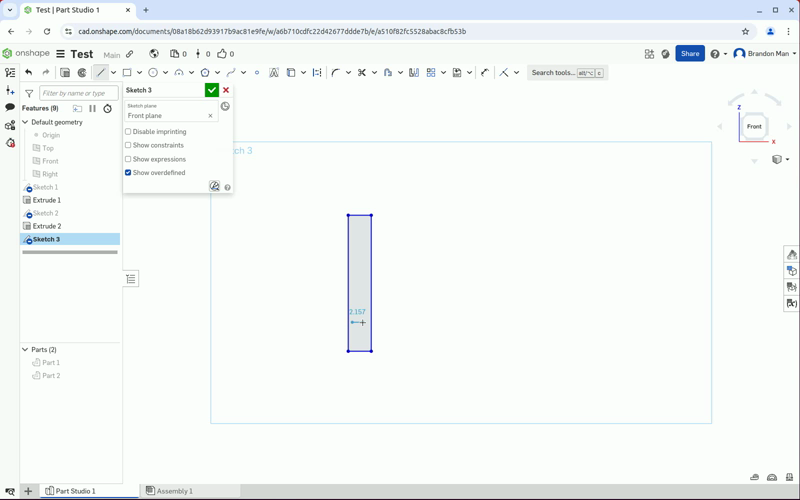
click(362, 322)
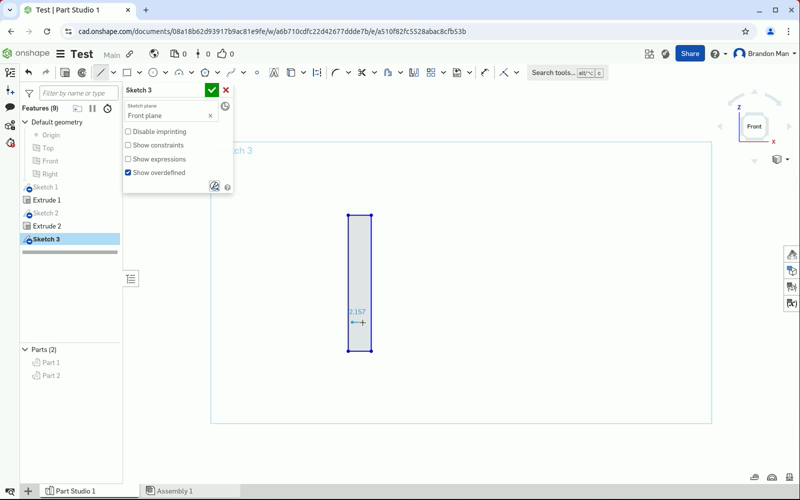
key_up(shift)
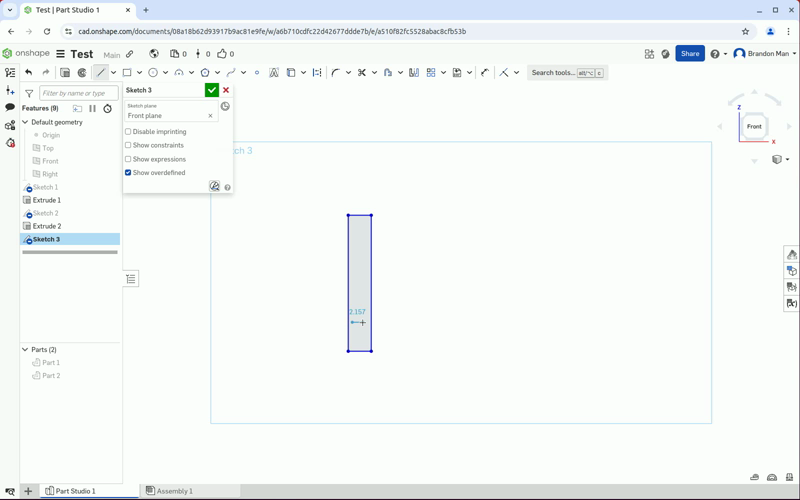
key_down(shift)
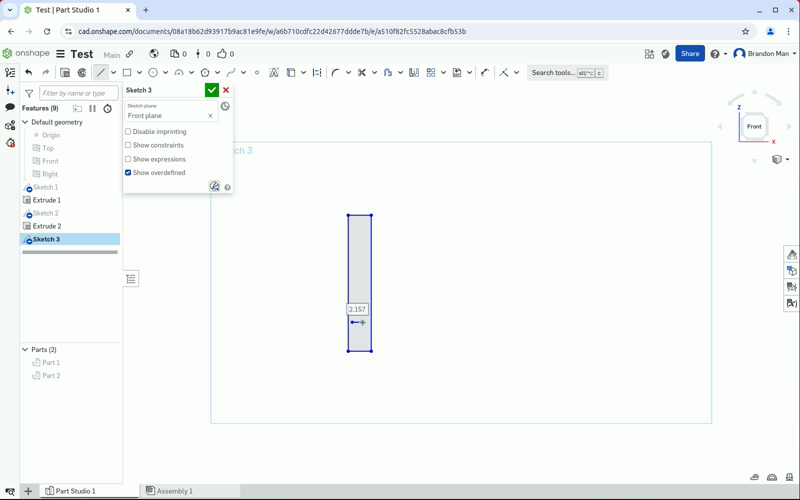
mouse_move(362, 243)
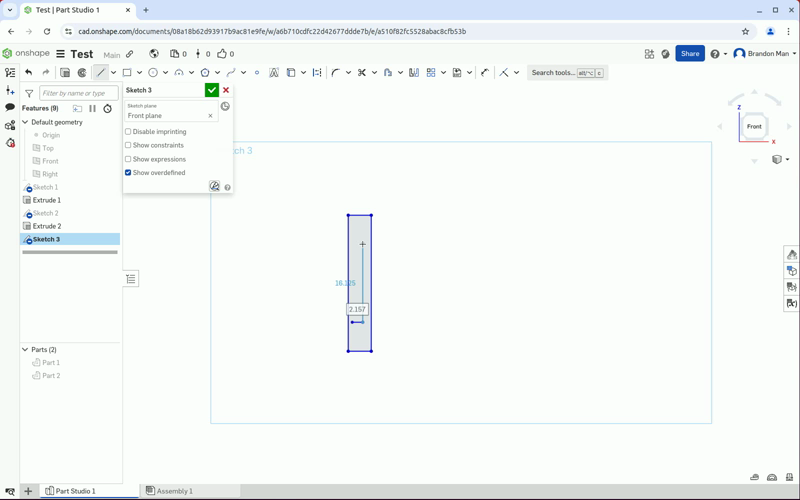
click(362, 243)
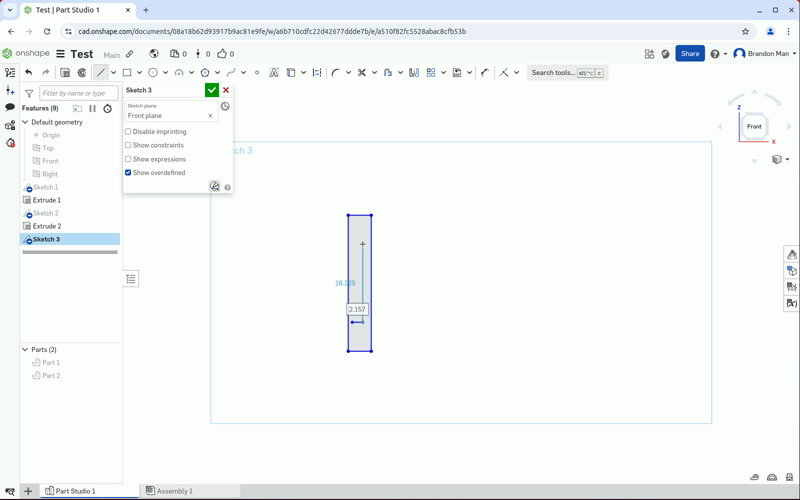
key_up(shift)
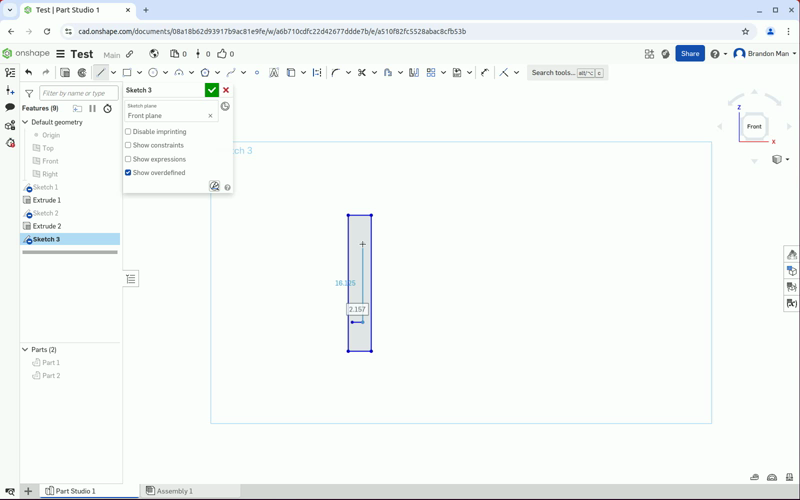
key_down(shift)
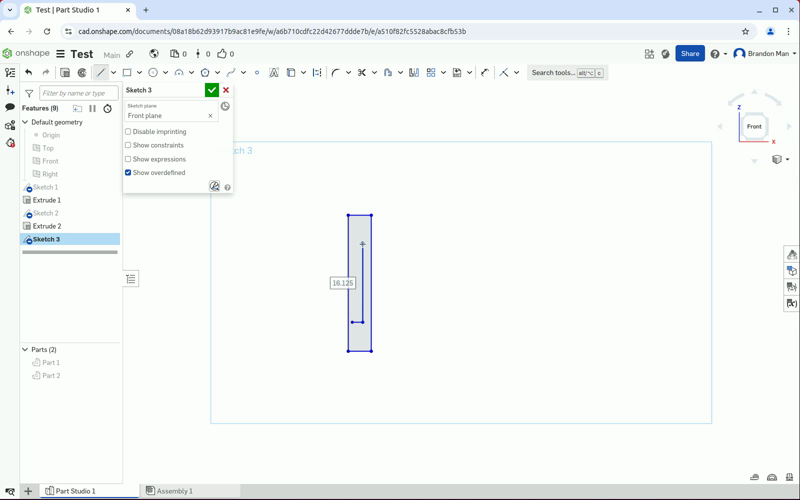
mouse_move(392, 243)
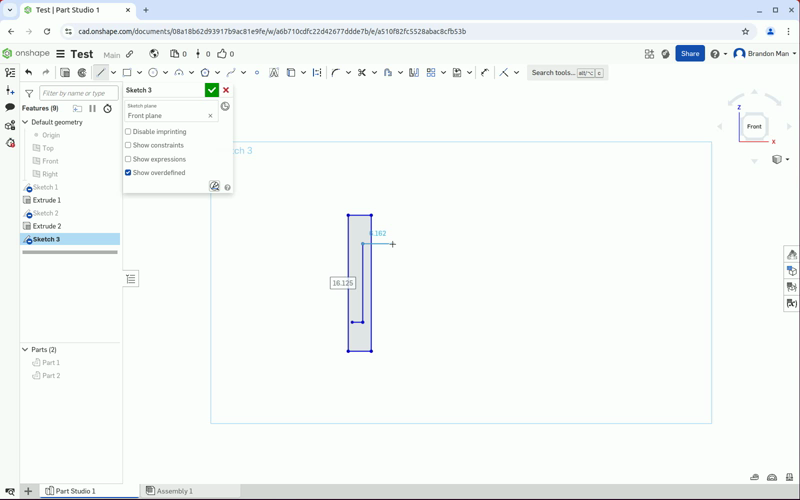
mouse_move(352, 243)
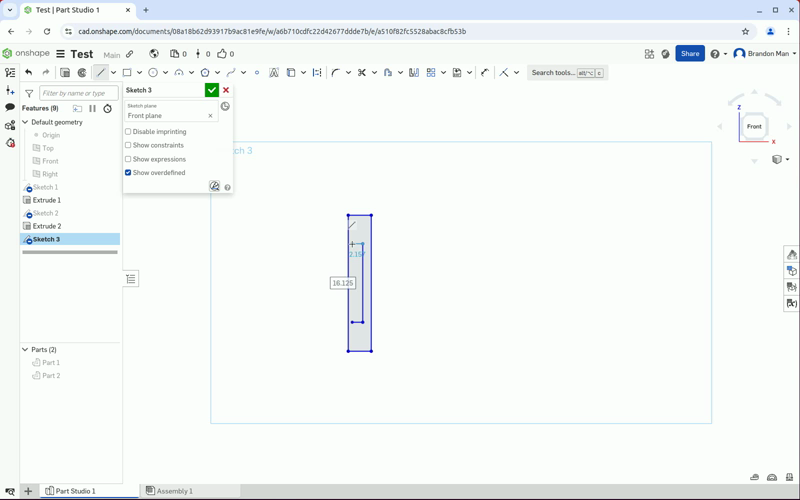
click(352, 243)
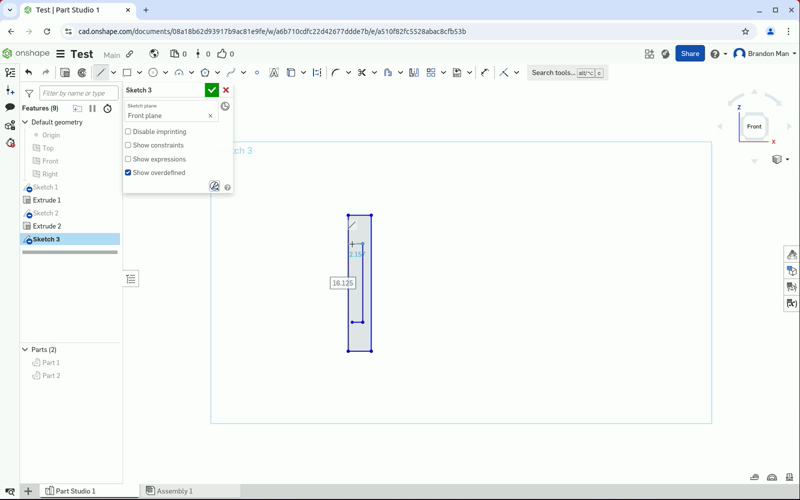
key_up(shift)
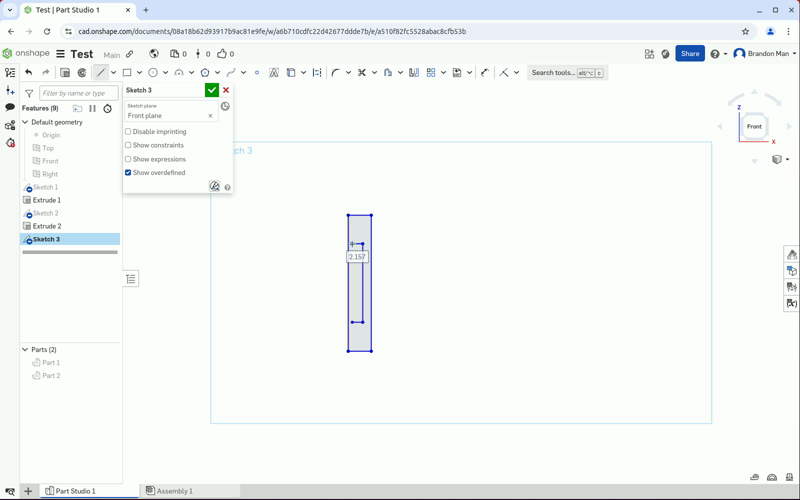
key_down(shift)
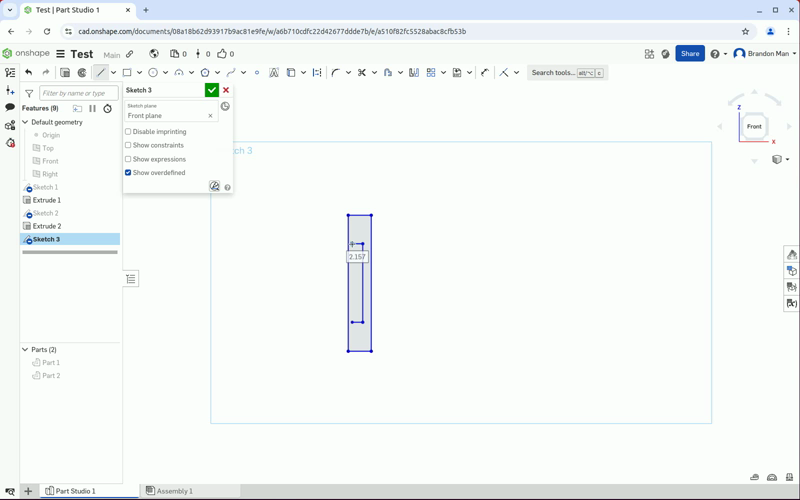
mouse_move(352, 322)
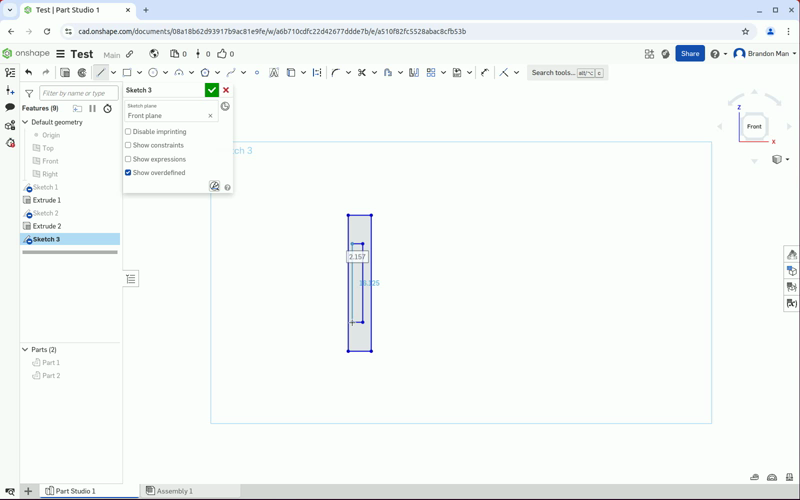
key_up(shift)
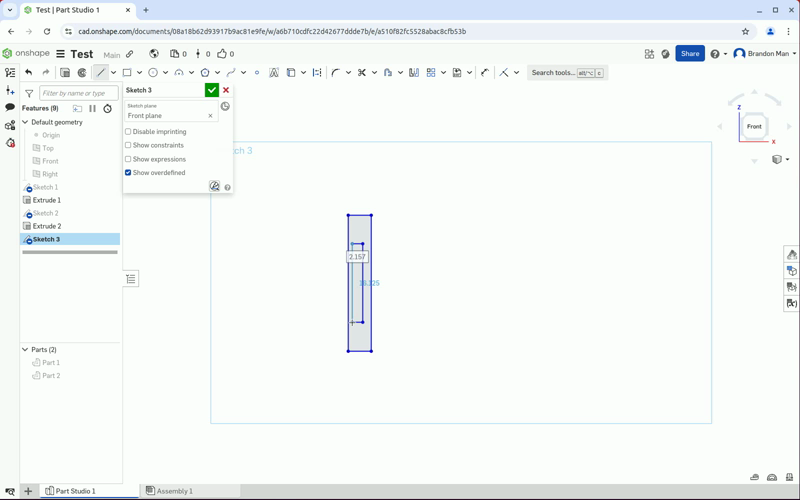
click(352, 322)
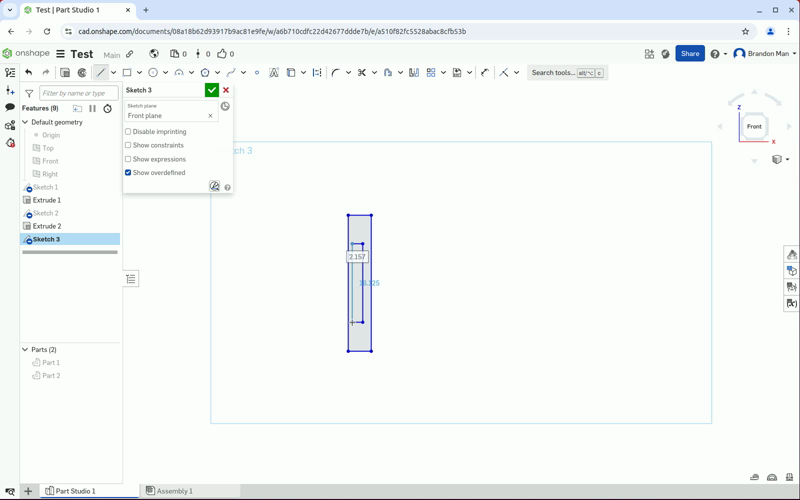
key(esc)
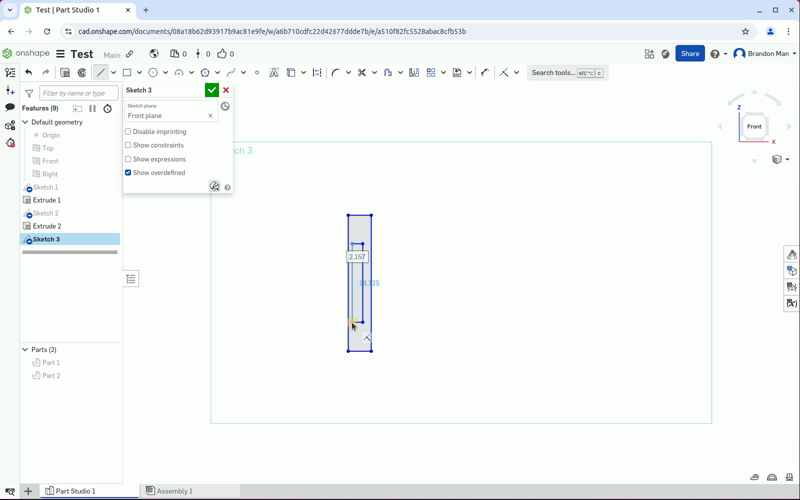
key(c)
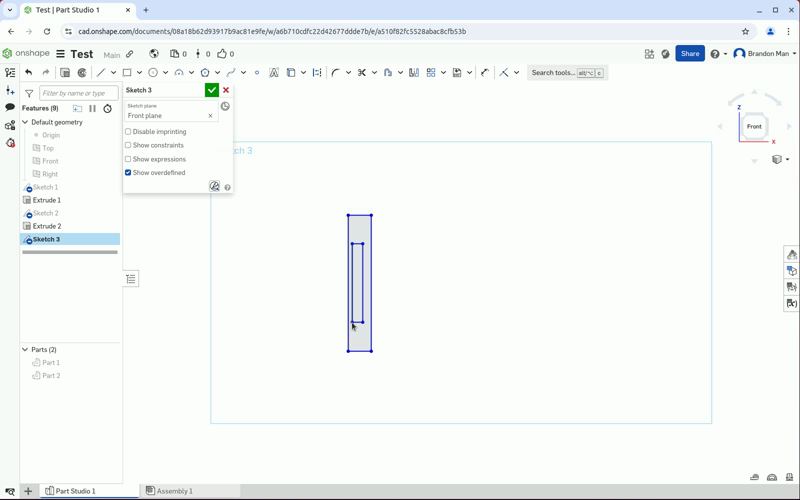
key_down(shift)
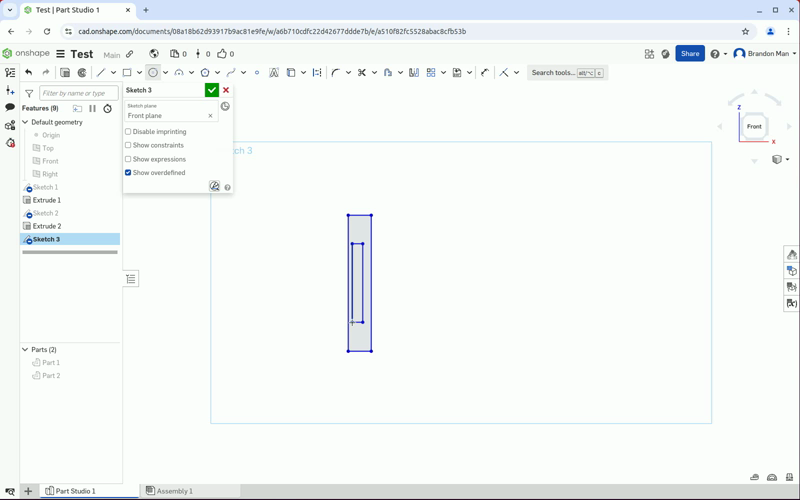
mouse_move(359, 339)
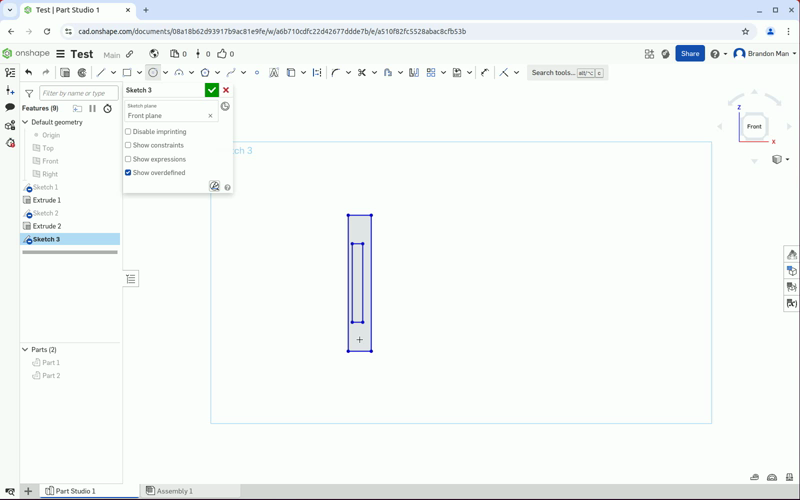
click(359, 339)
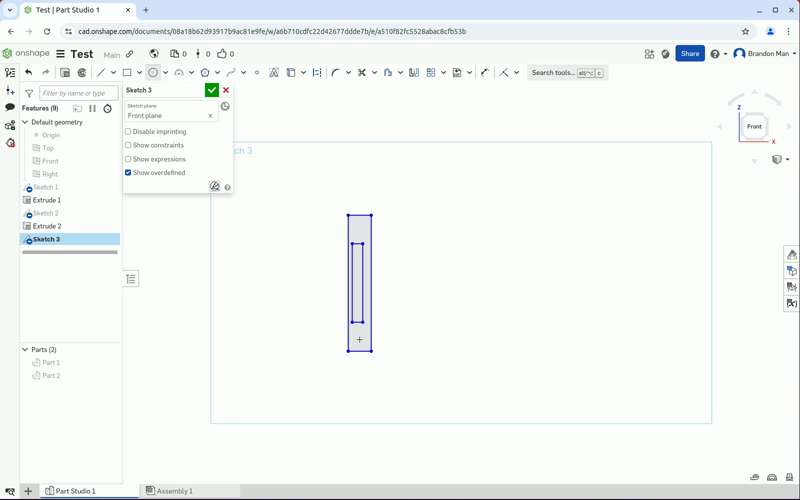
key_up(shift)
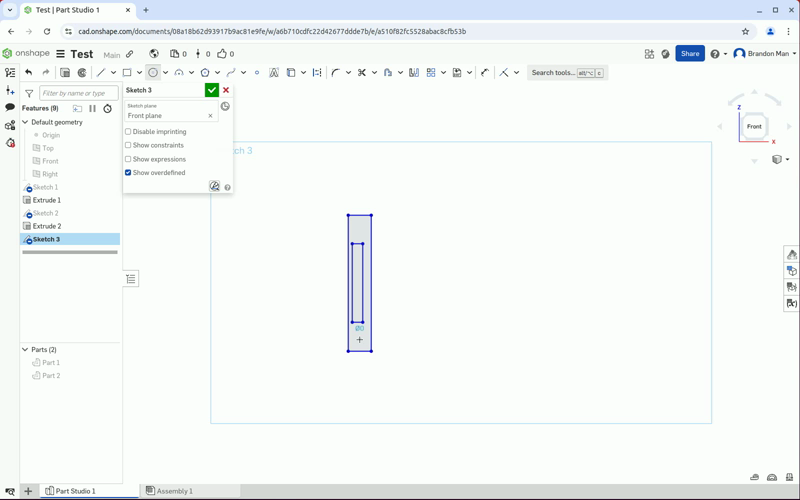
mouse_move(365, 339)
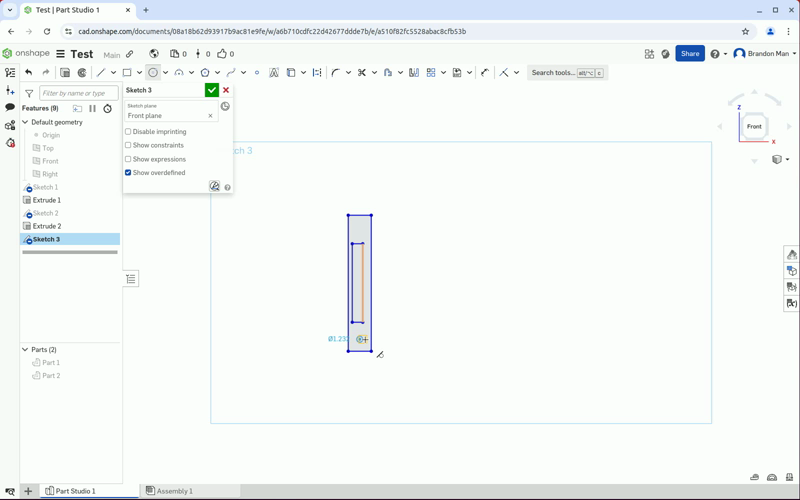
click(365, 339)
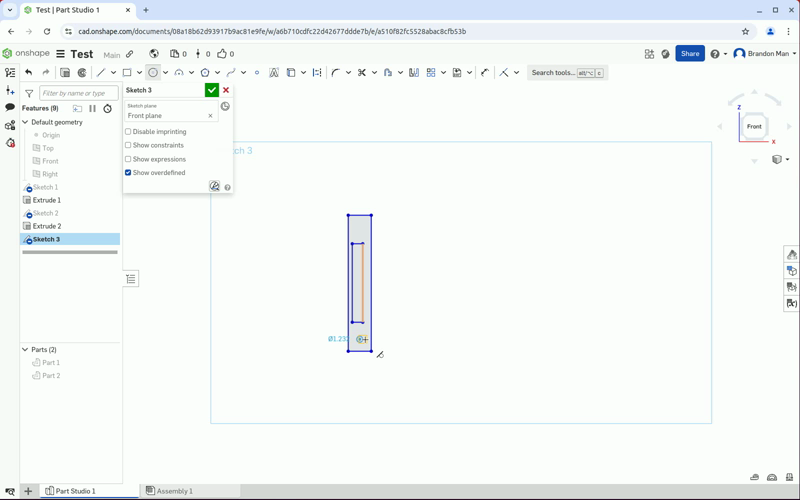
key(esc)
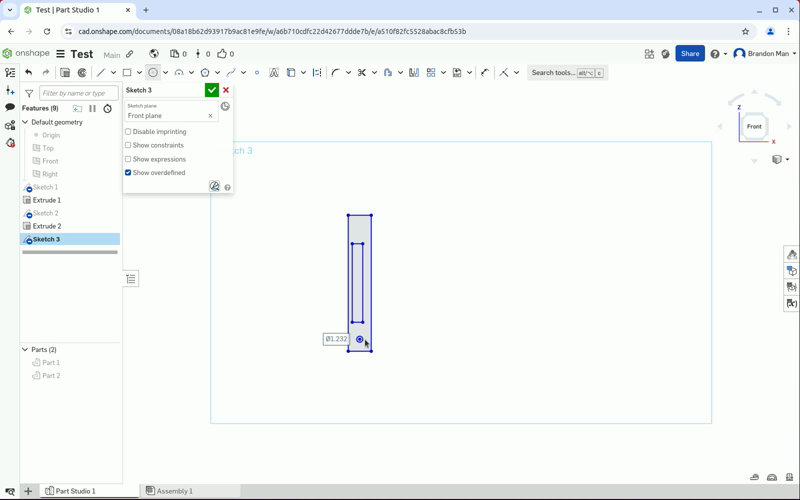
key(c)
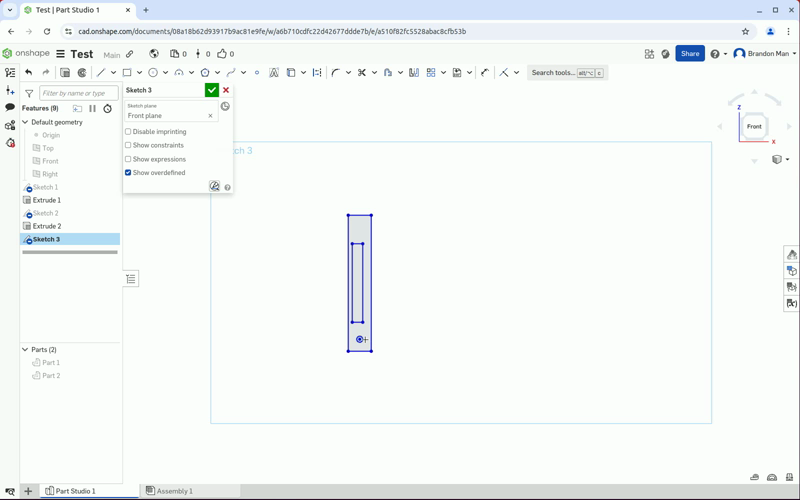
key_down(shift)
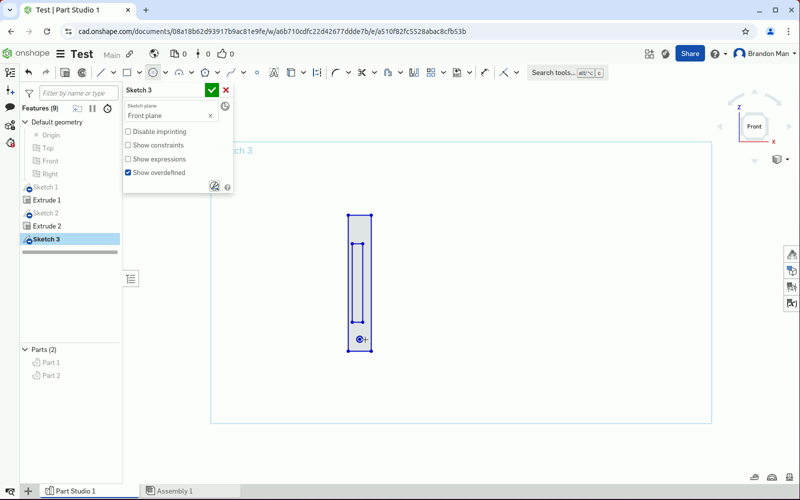
mouse_move(359, 226)
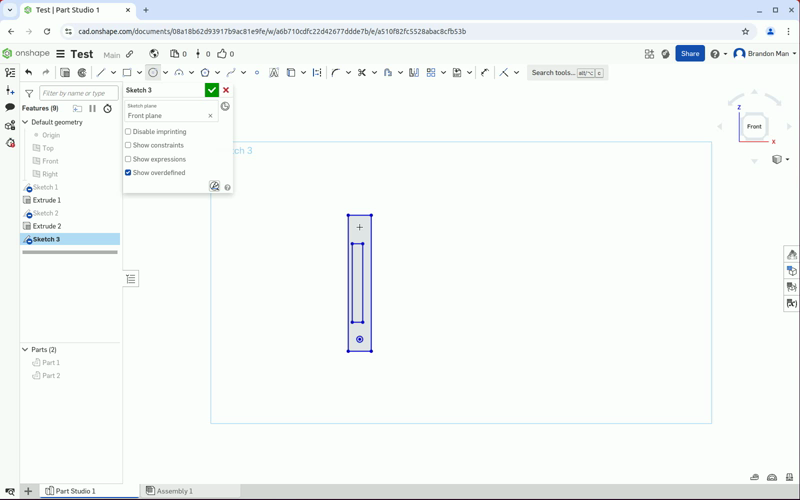
click(359, 226)
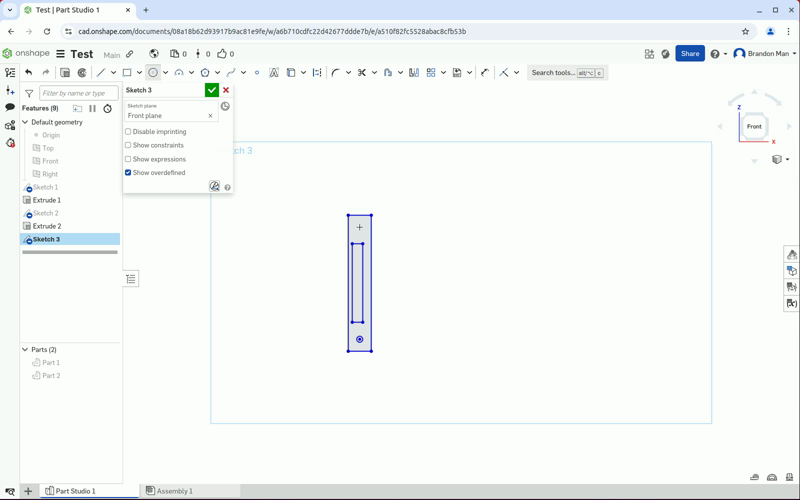
key_up(shift)
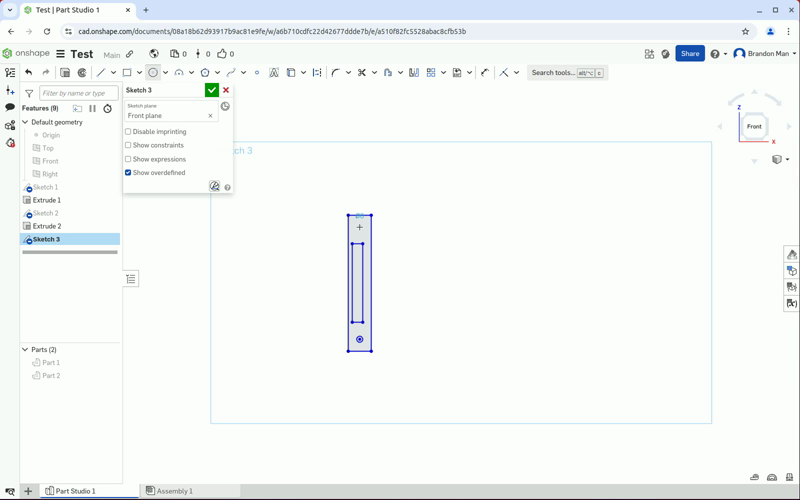
mouse_move(365, 226)
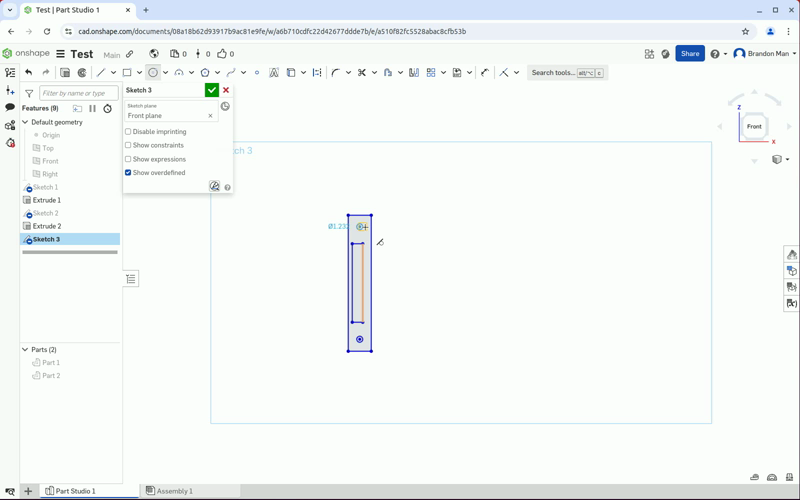
click(365, 226)
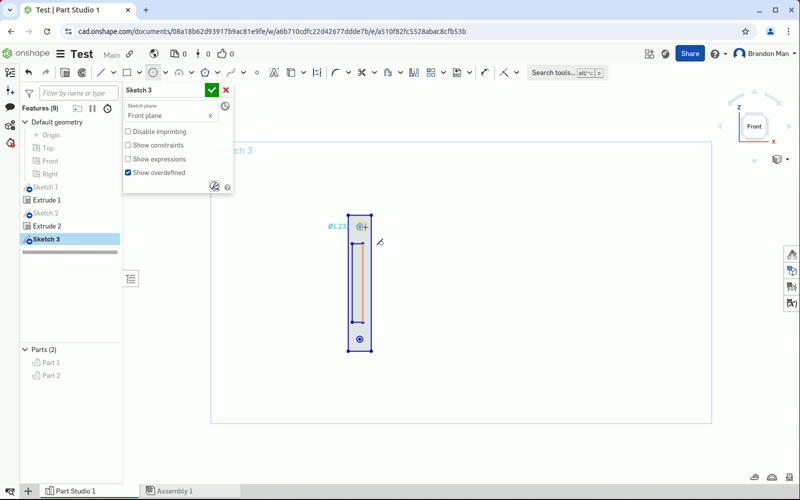
key(esc)
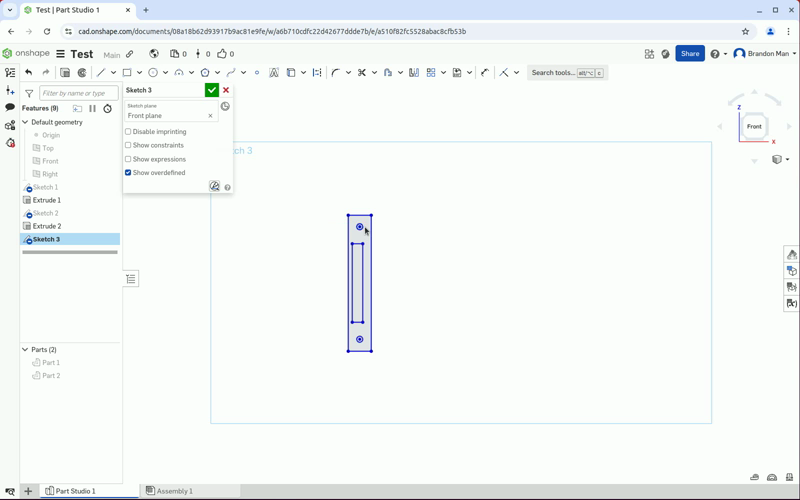
mouse_move(357, 326)
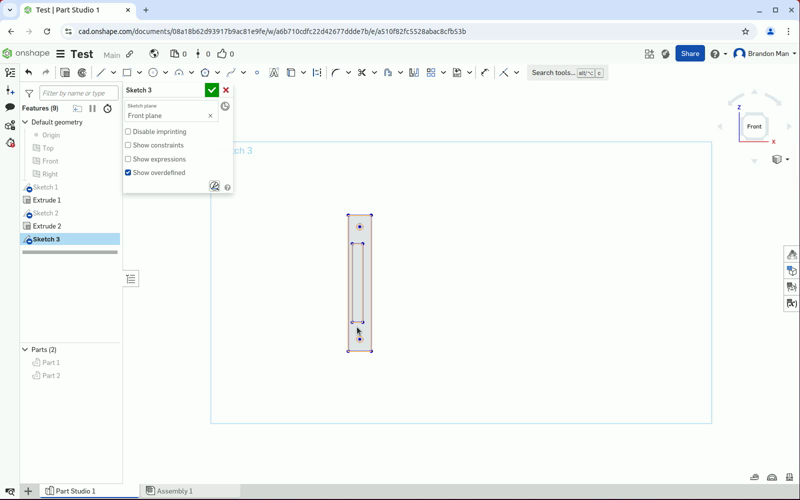
click(357, 326)
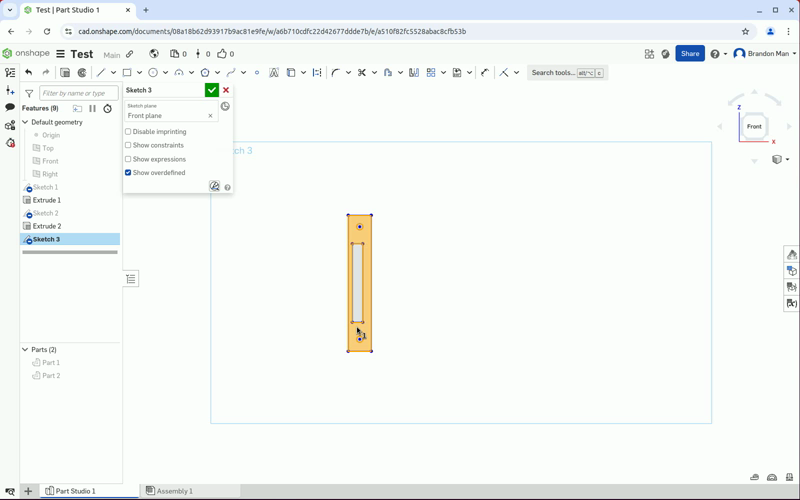
mouse_move(73, 352)
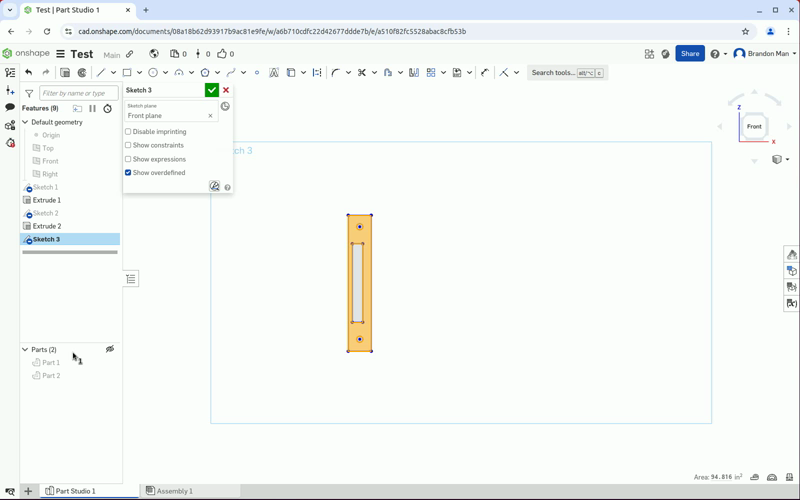
key(shift+y)
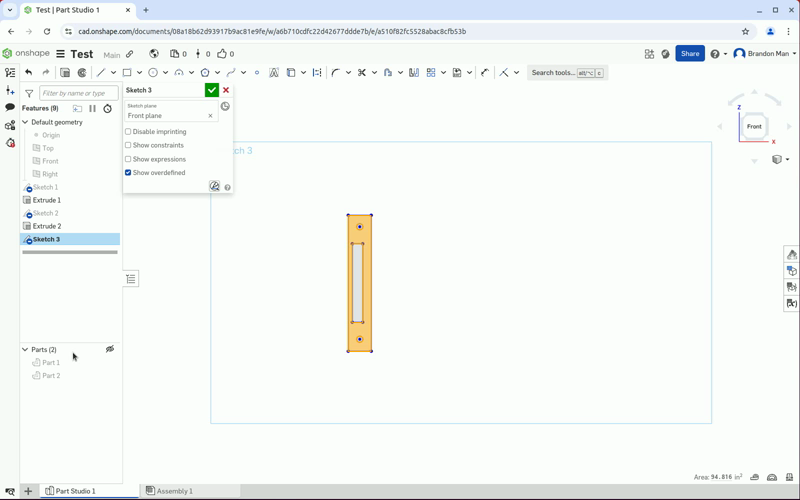
key(shift+e)
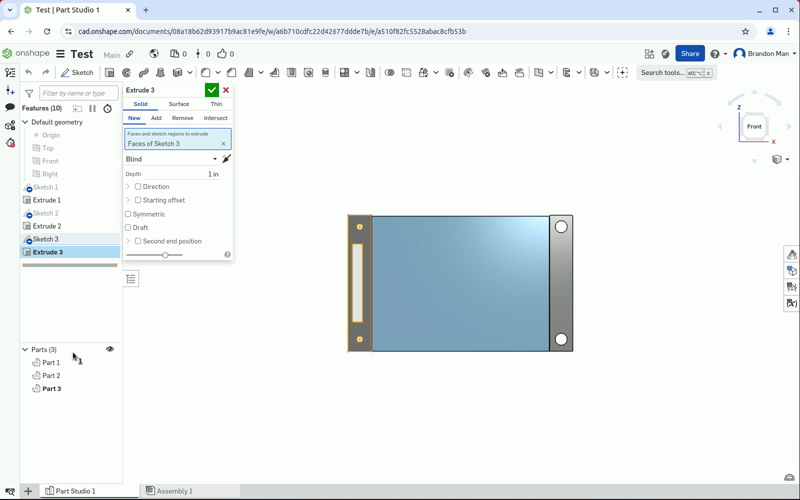
mouse_move(143, 106)
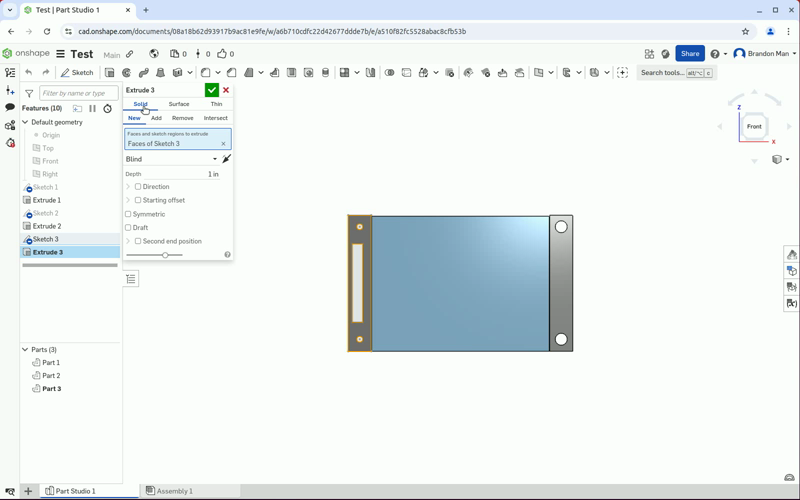
click(143, 106)
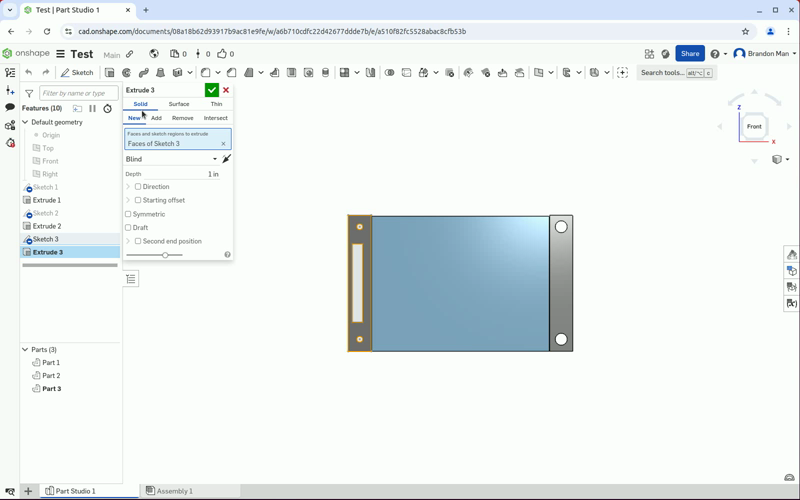
mouse_move(137, 120)
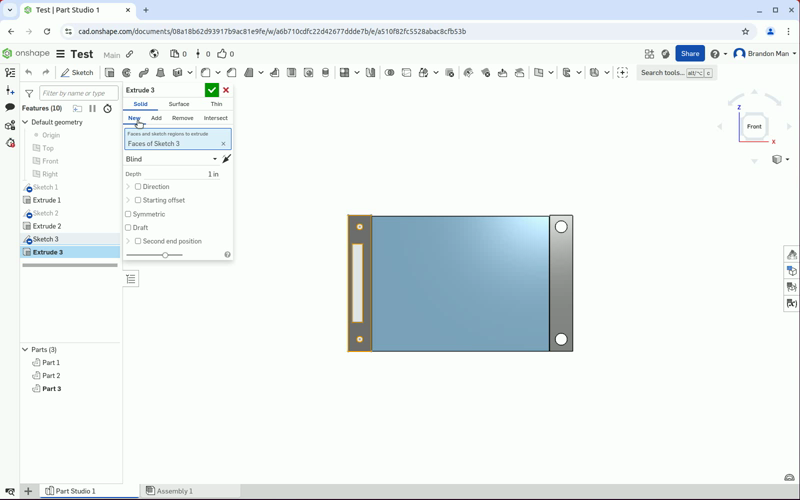
click(137, 120)
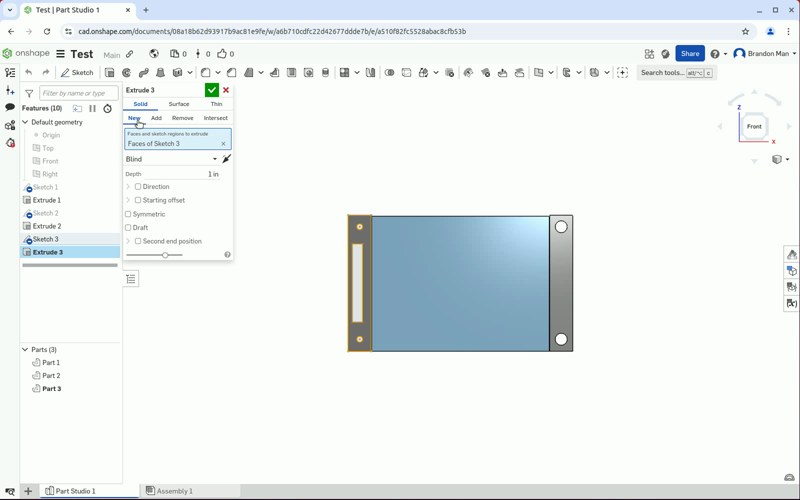
key(tab, 4)
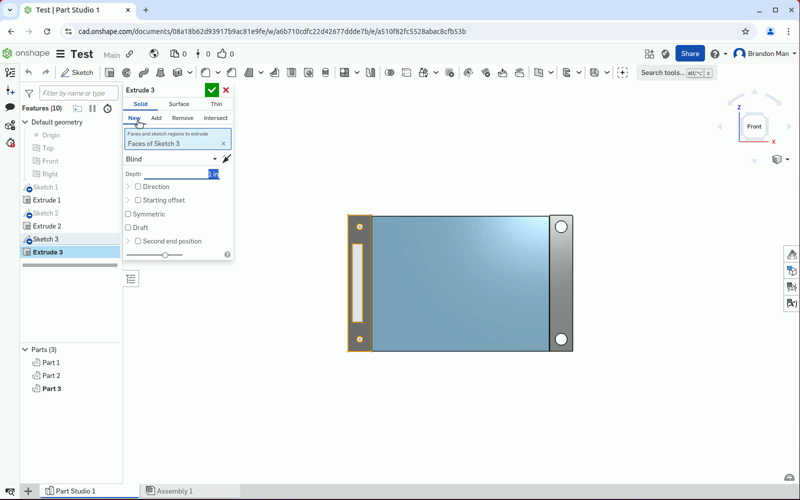
text(-1.204)
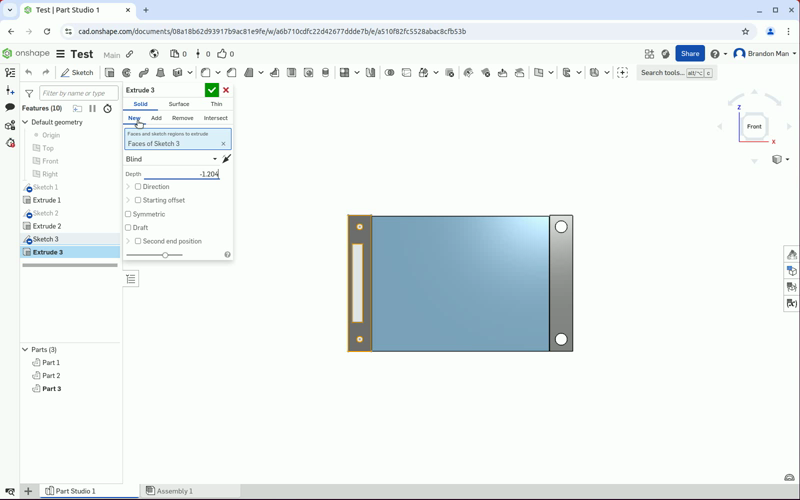
key(enter)
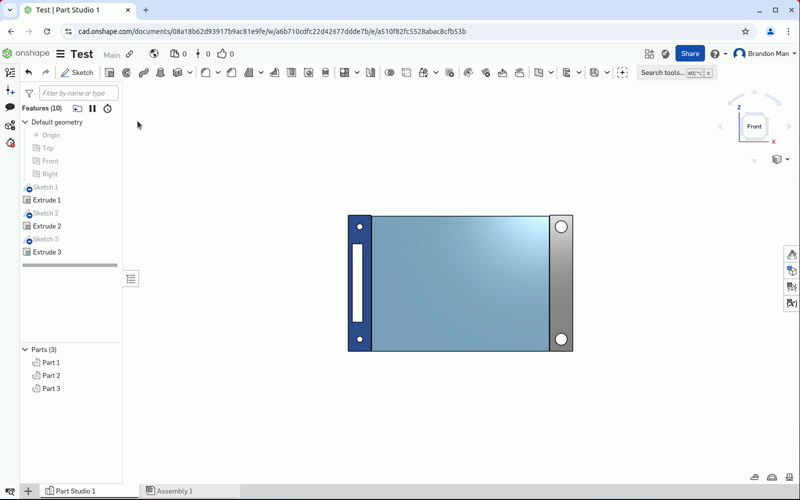
key(shift+h)
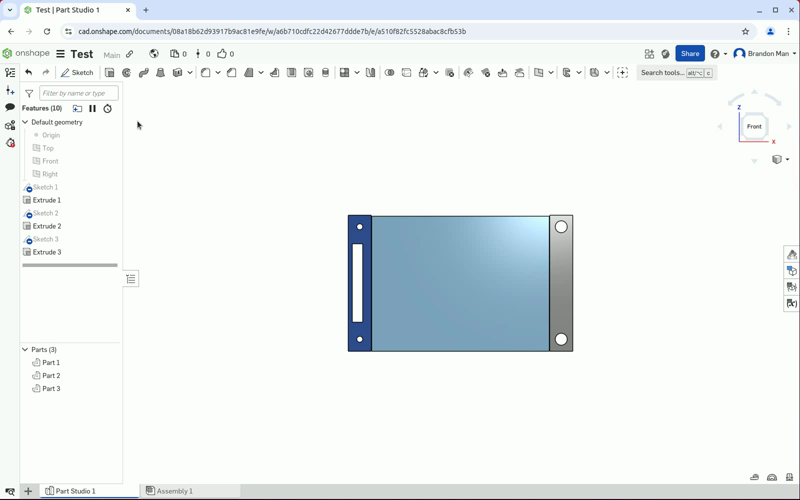
key(shift+h)
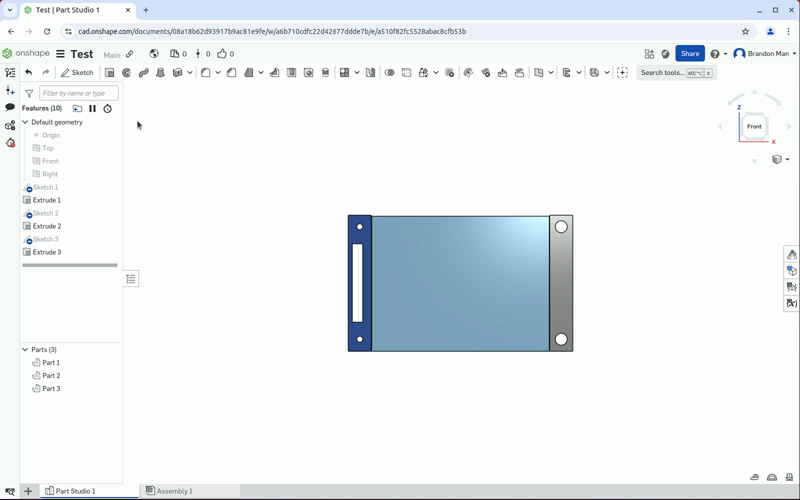
mouse_move(73, 189)
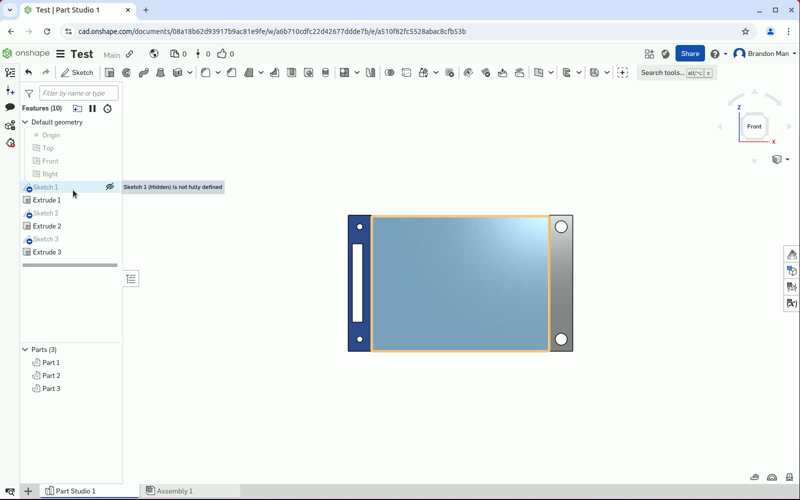
click(73, 189)
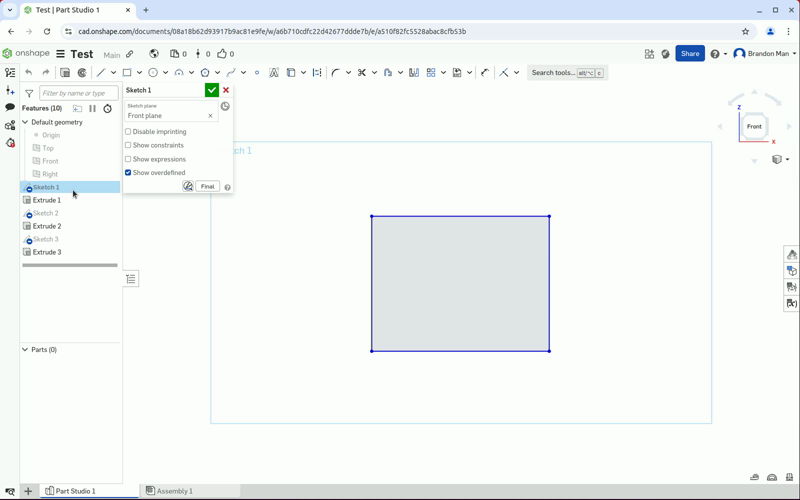
mouse_move(229, 92)
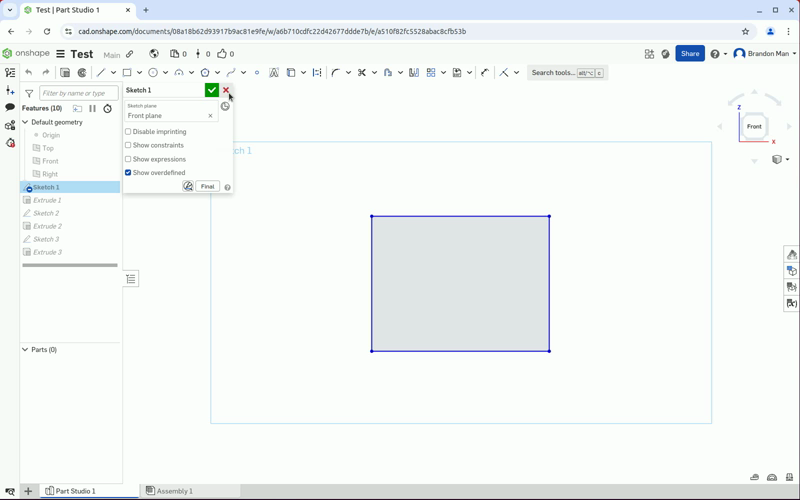
click(229, 92)
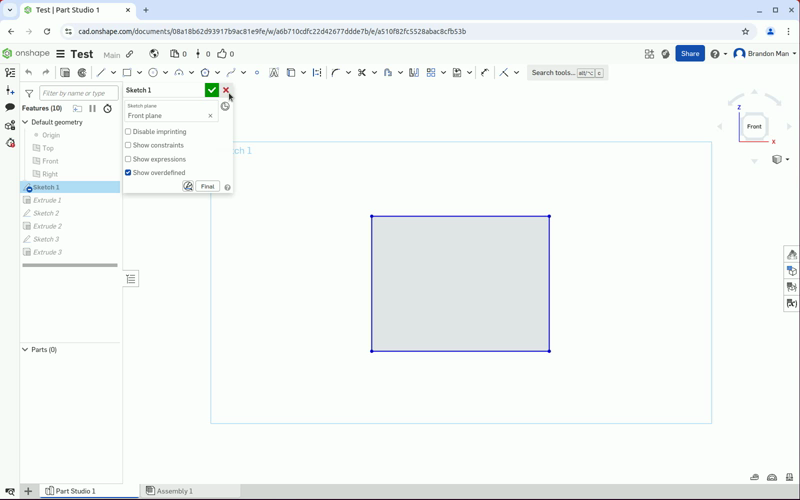
key(shift+s)
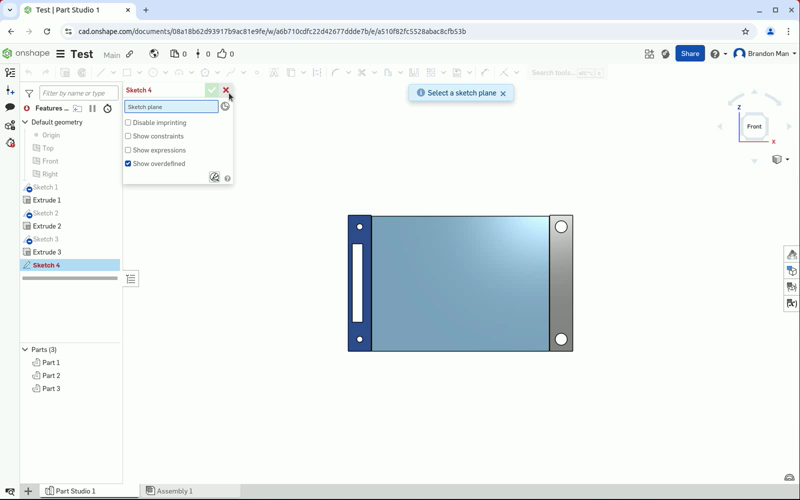
mouse_move(73, 163)
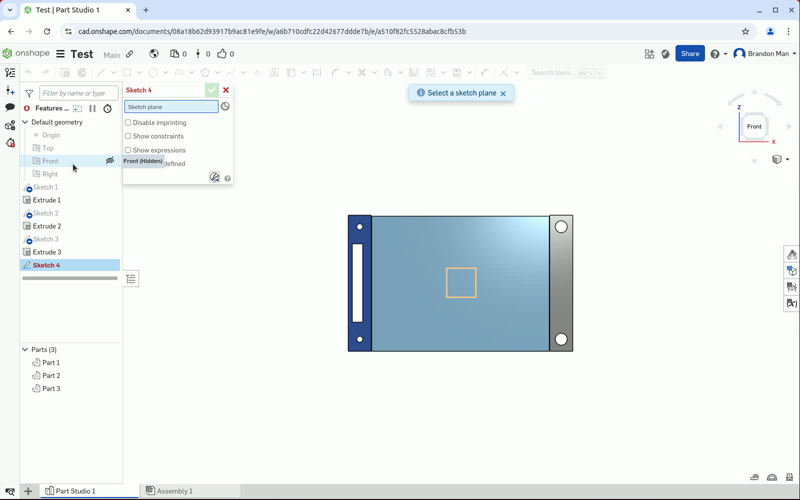
click(73, 163)
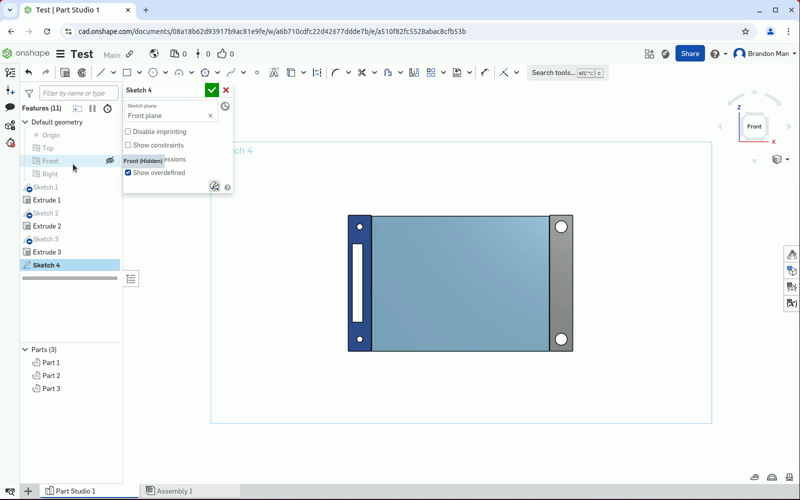
mouse_move(73, 352)
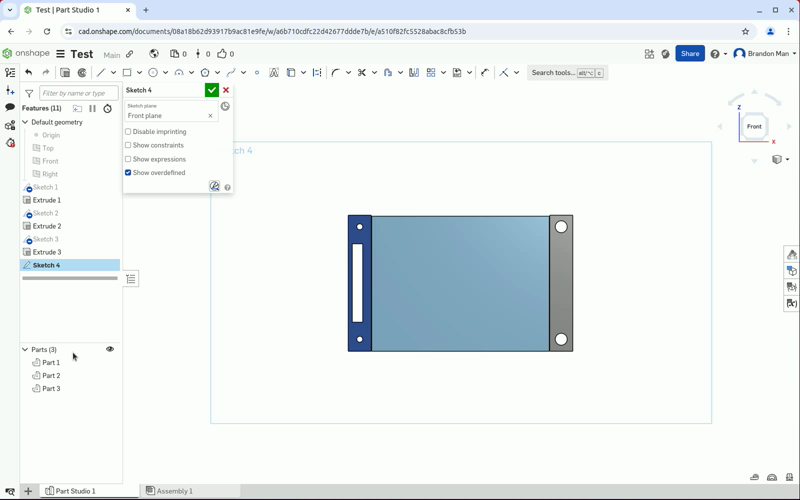
key(y)
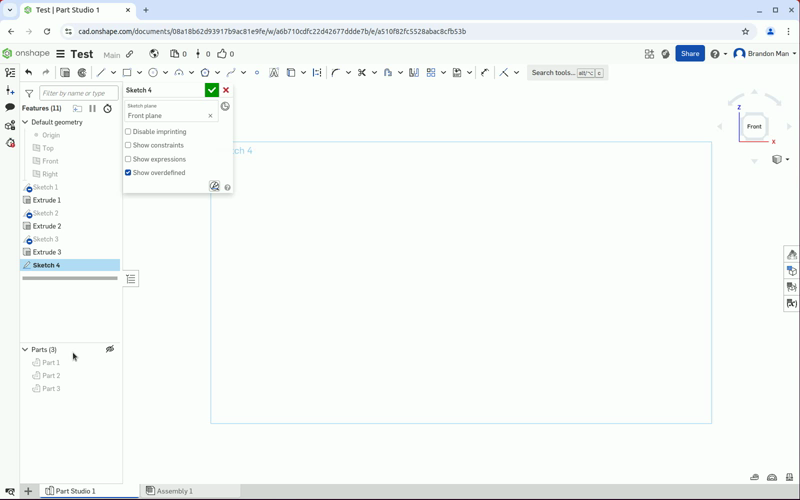
key(l)
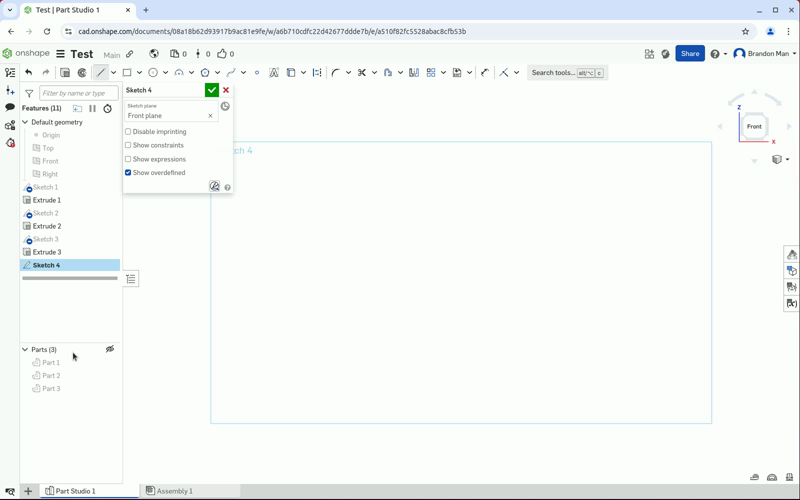
key_down(shift)
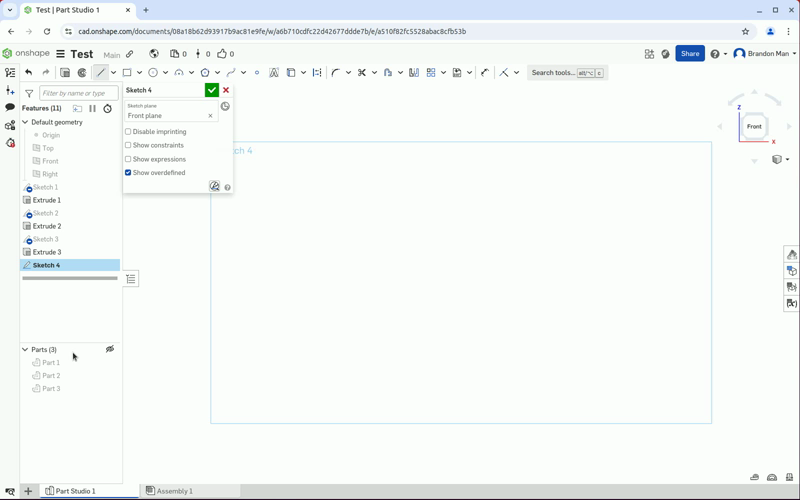
mouse_move(371, 351)
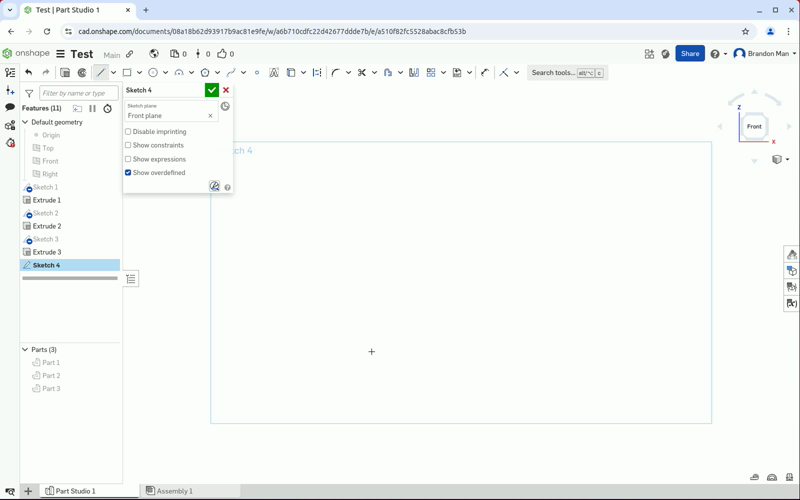
click(371, 351)
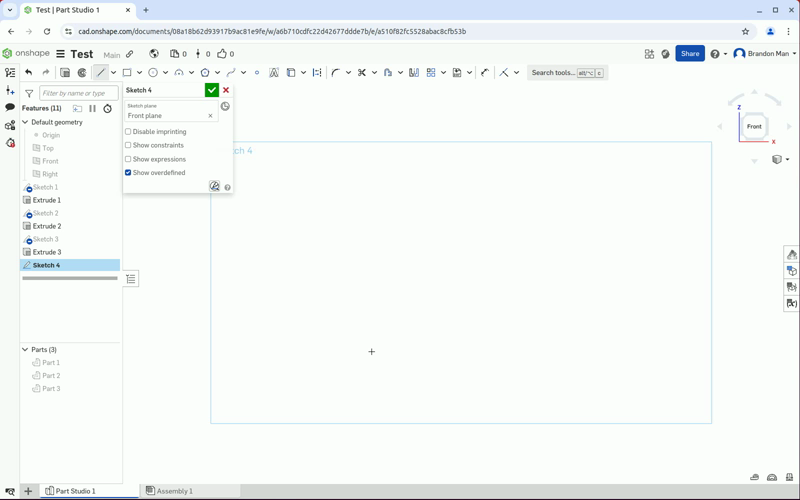
key_up(shift)
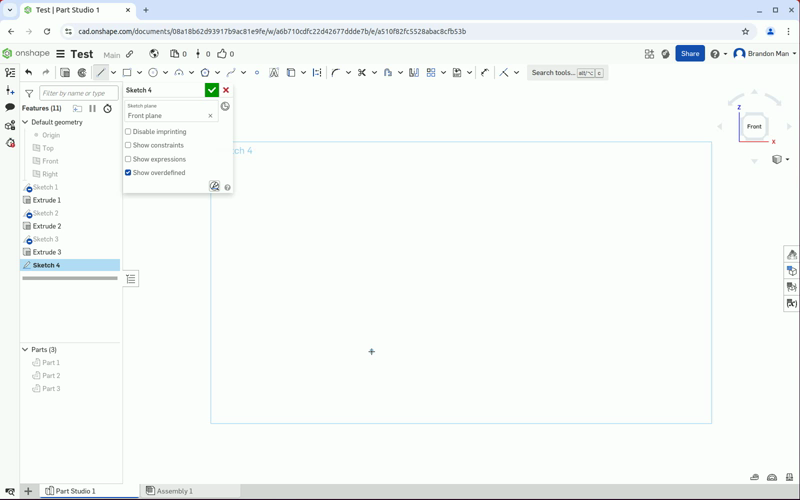
key_down(shift)
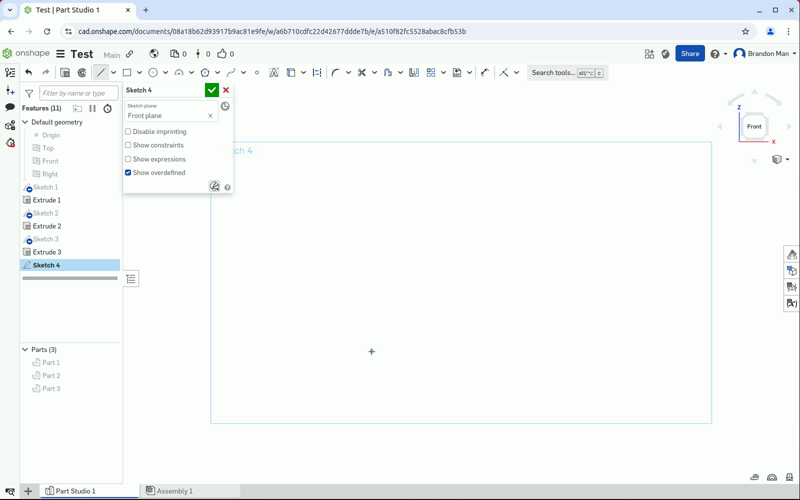
mouse_move(549, 351)
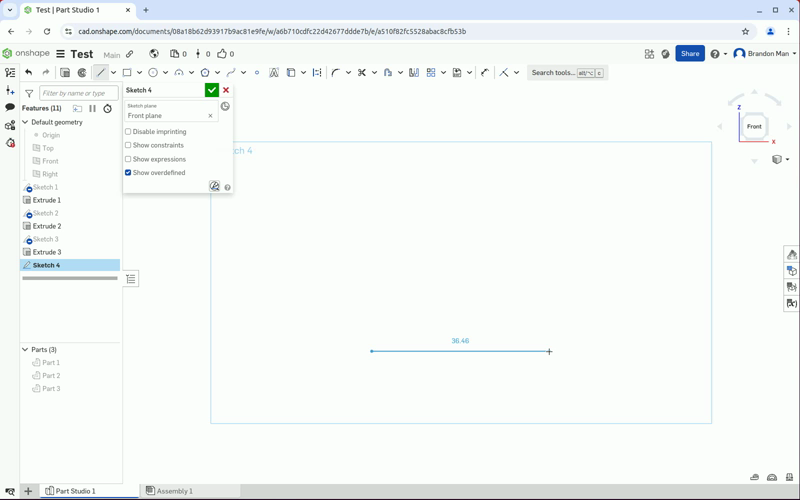
click(549, 351)
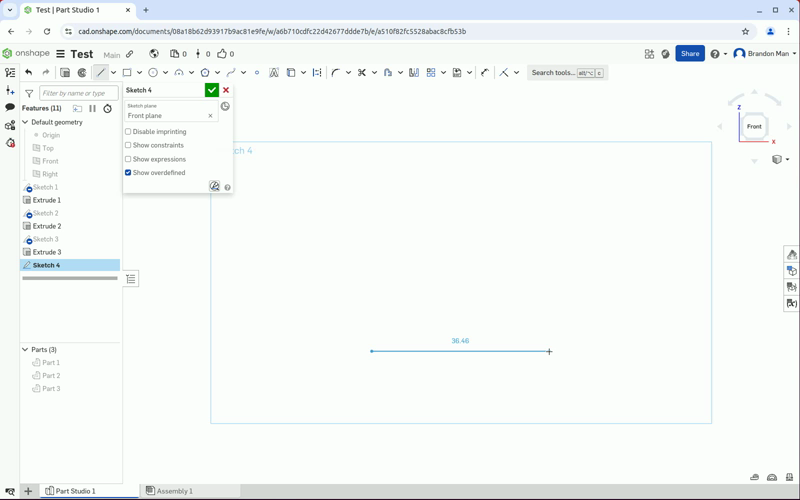
key_up(shift)
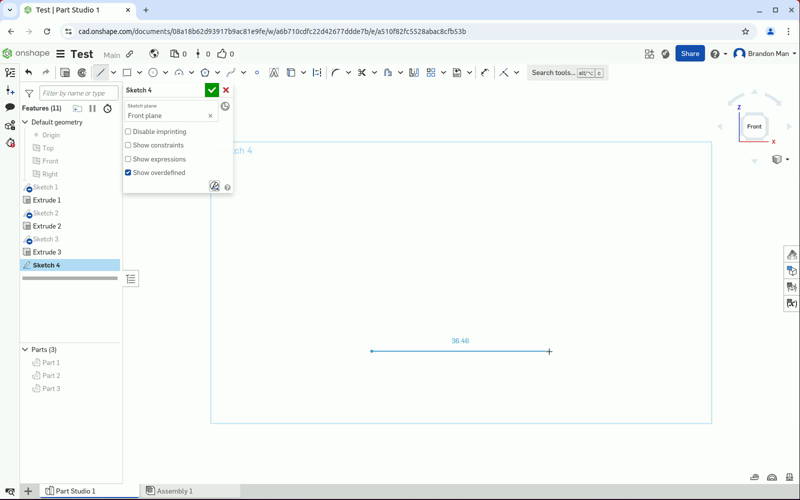
key_down(shift)
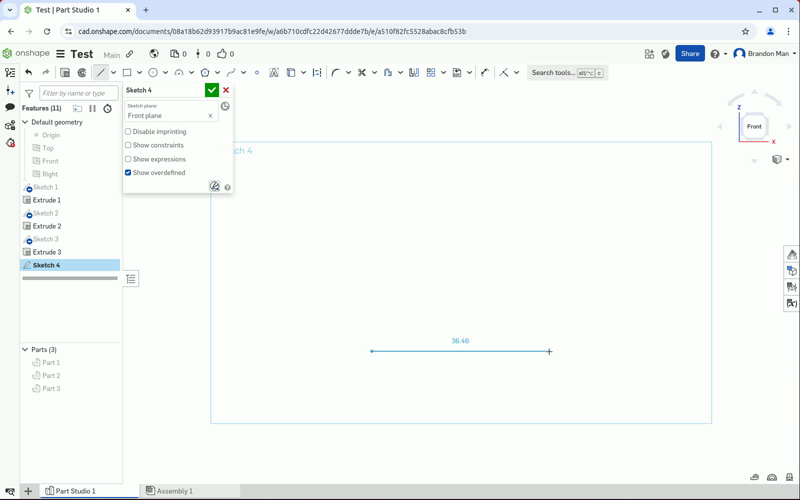
mouse_move(549, 216)
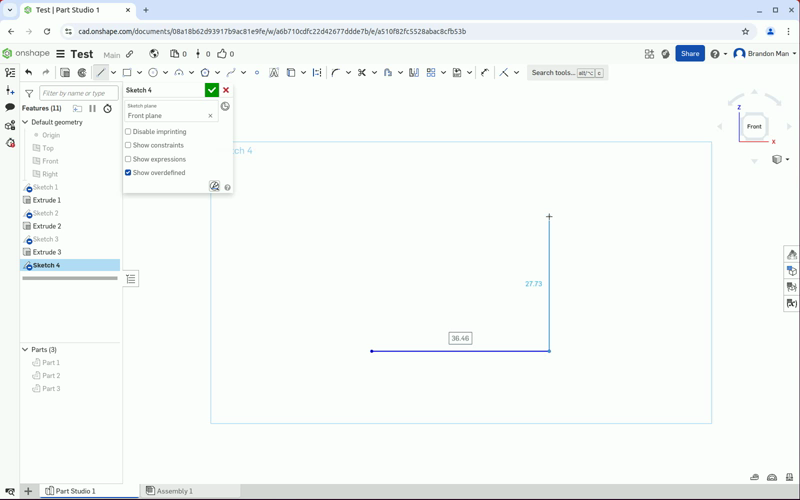
click(549, 216)
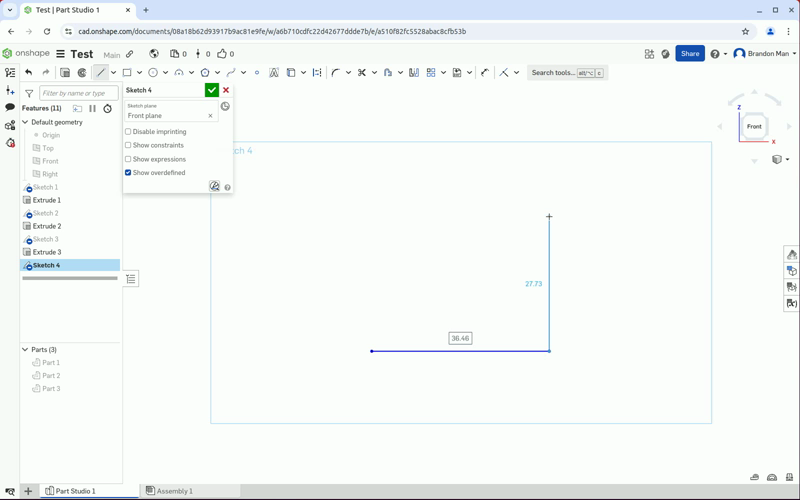
key_up(shift)
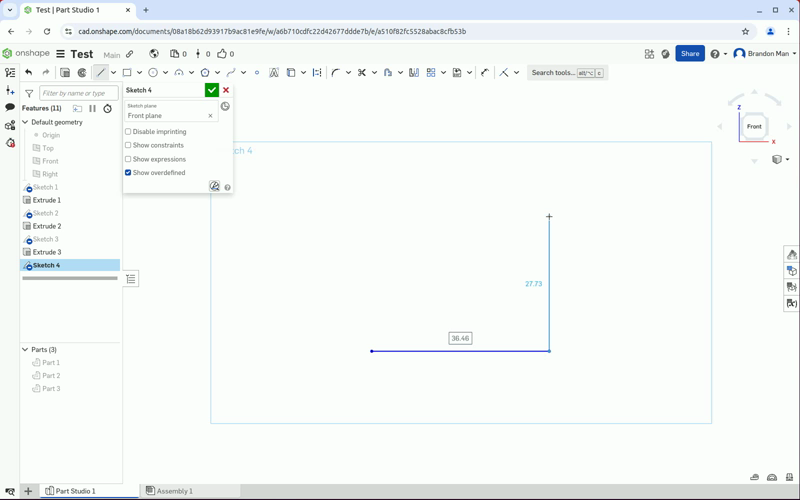
key_down(shift)
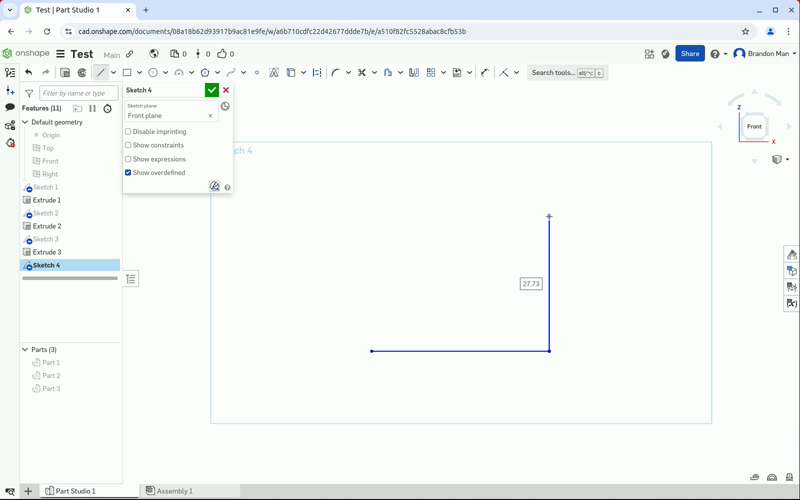
mouse_move(371, 216)
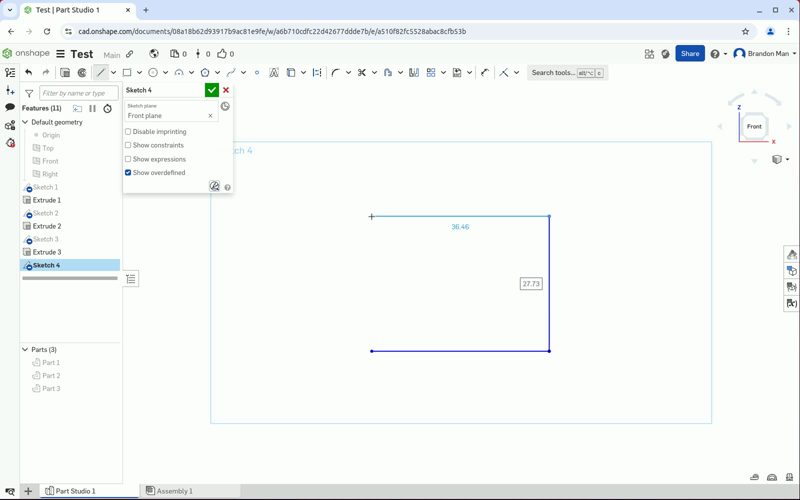
click(371, 216)
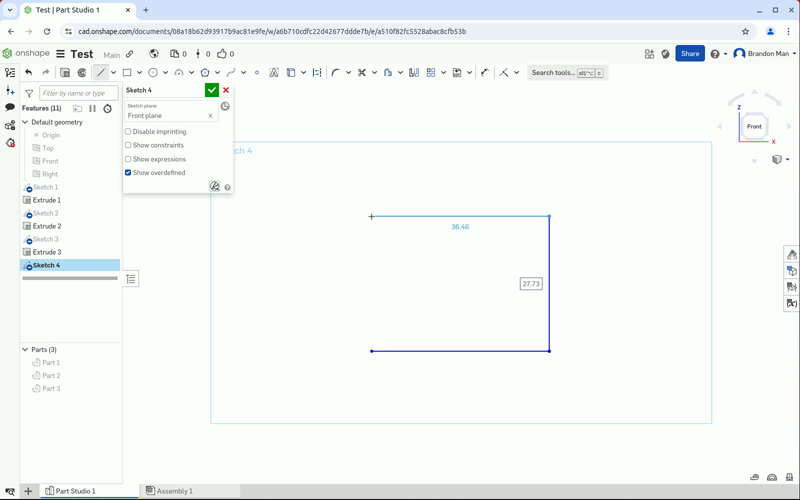
key_up(shift)
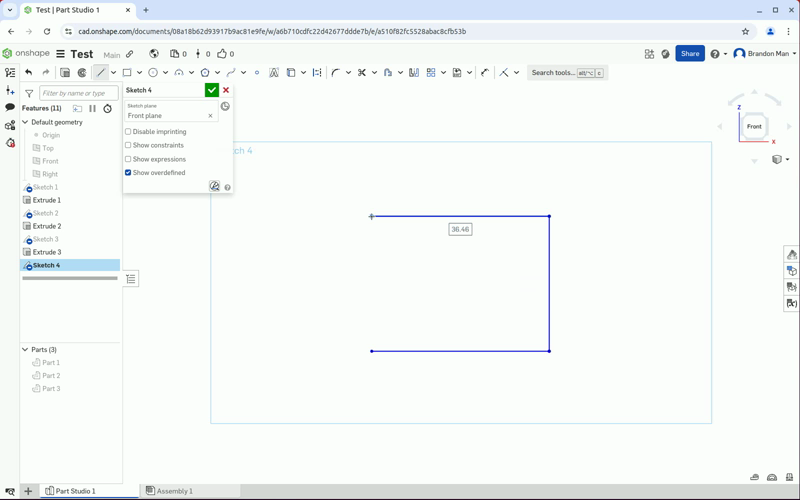
key_down(shift)
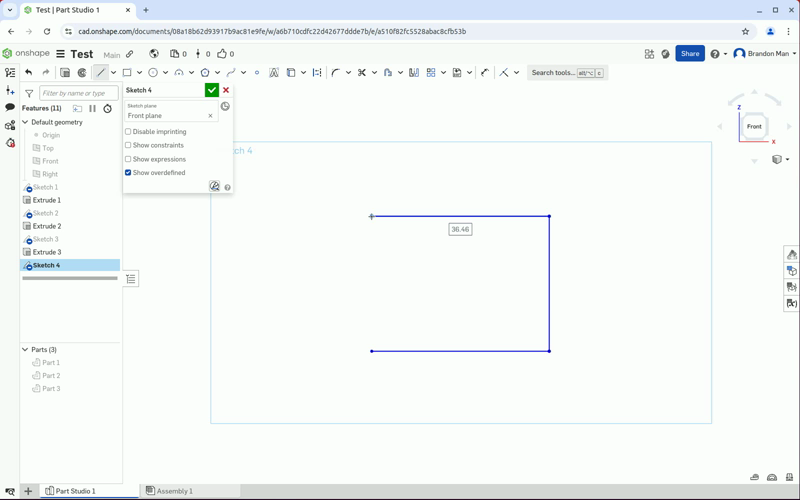
mouse_move(371, 351)
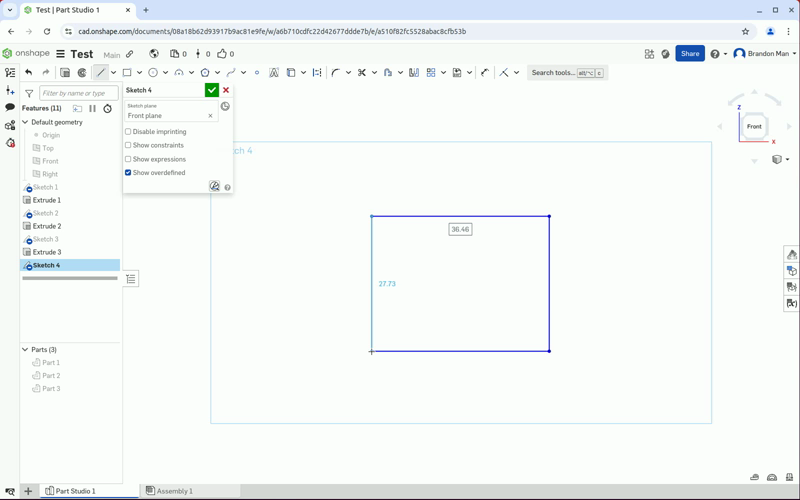
key_up(shift)
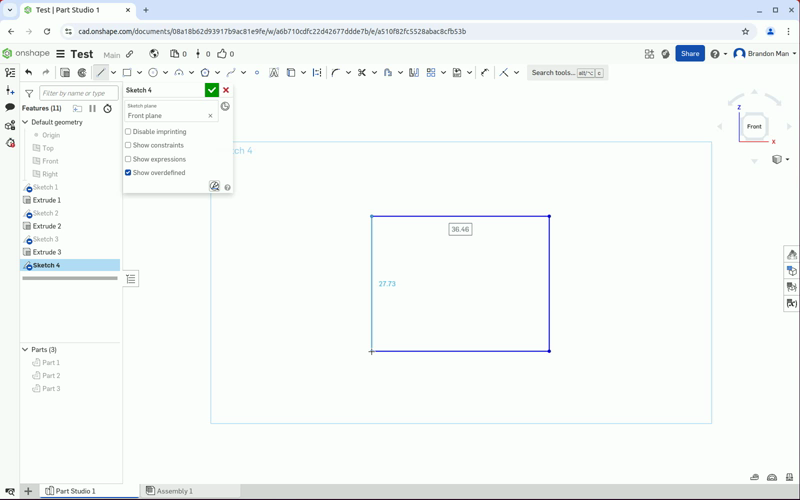
click(371, 351)
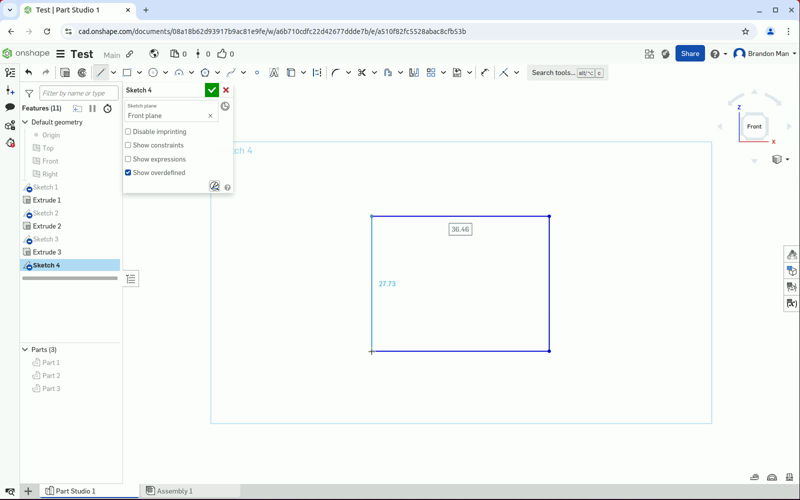
key(esc)
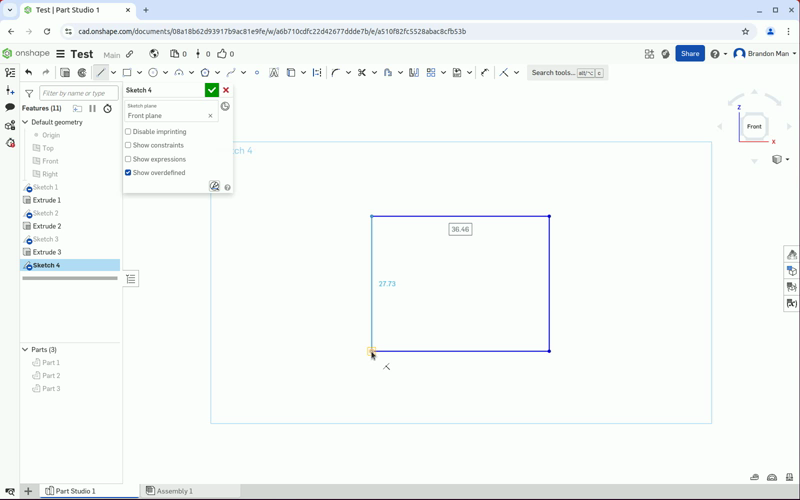
mouse_move(421, 267)
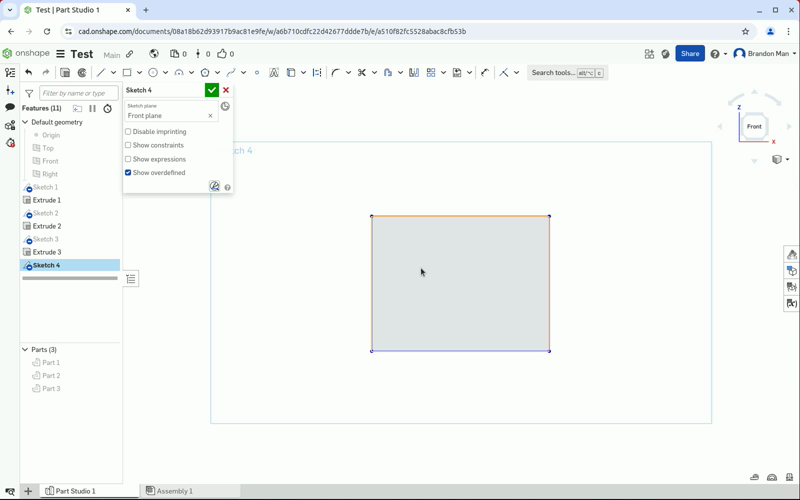
click(421, 267)
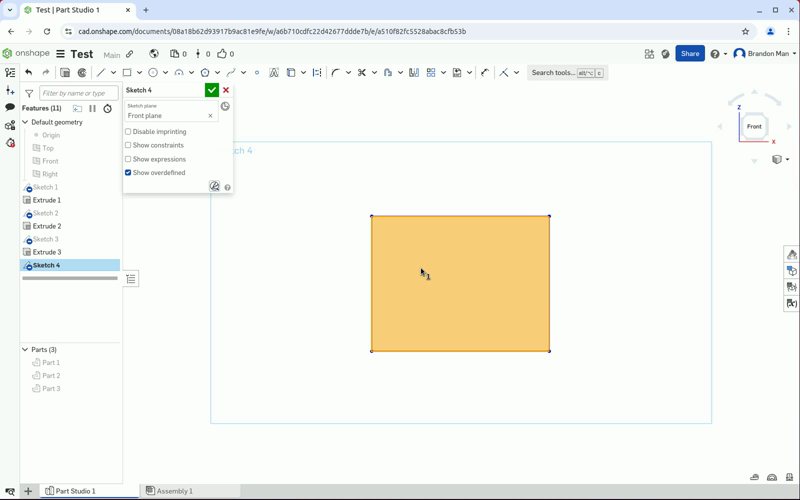
mouse_move(73, 352)
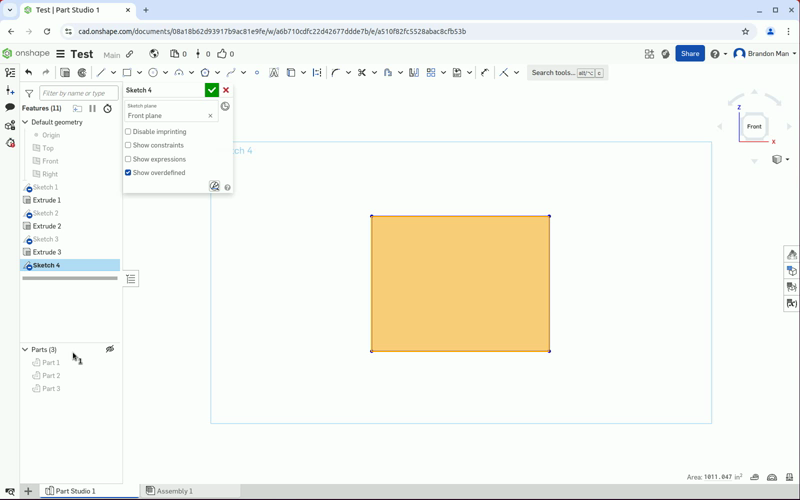
key(shift+y)
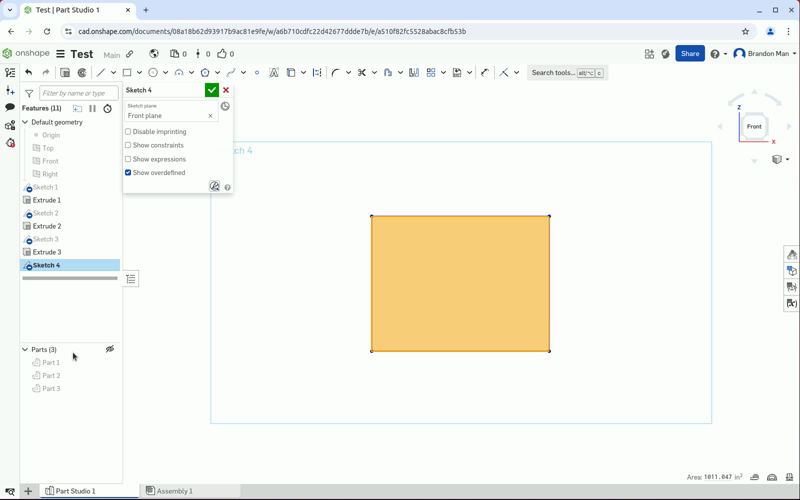
key(shift+e)
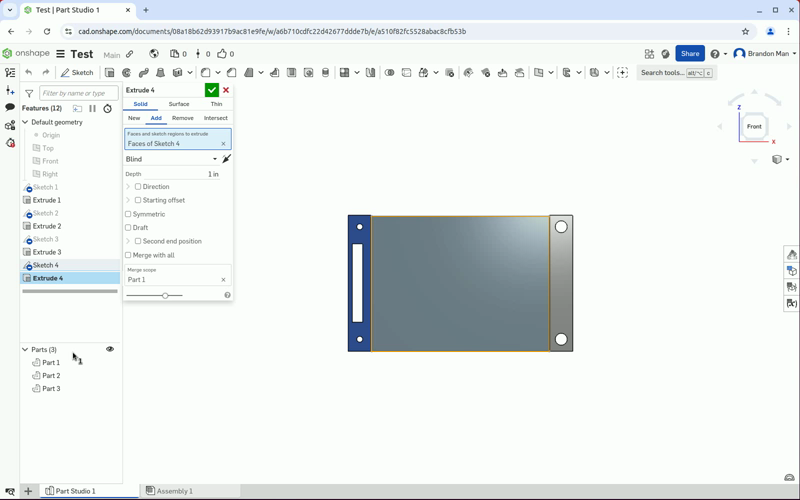
mouse_move(143, 106)
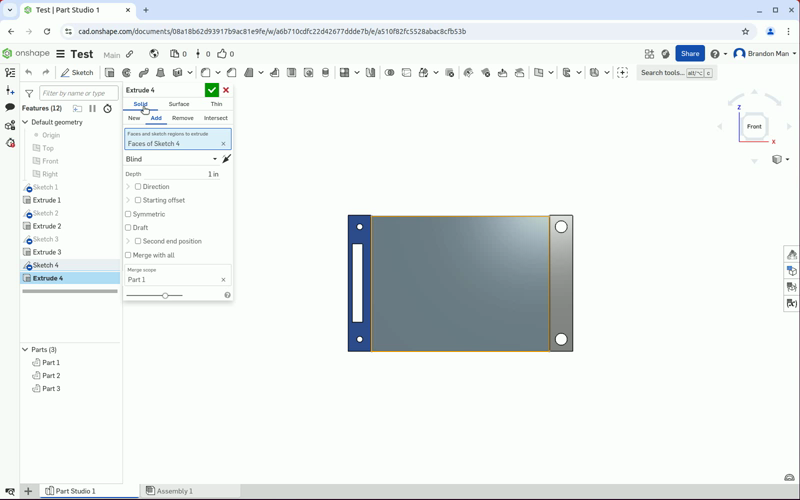
click(143, 106)
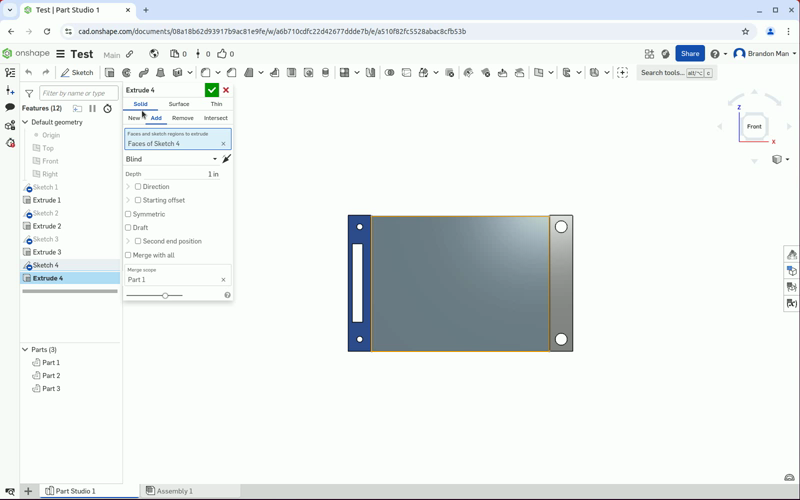
mouse_move(137, 120)
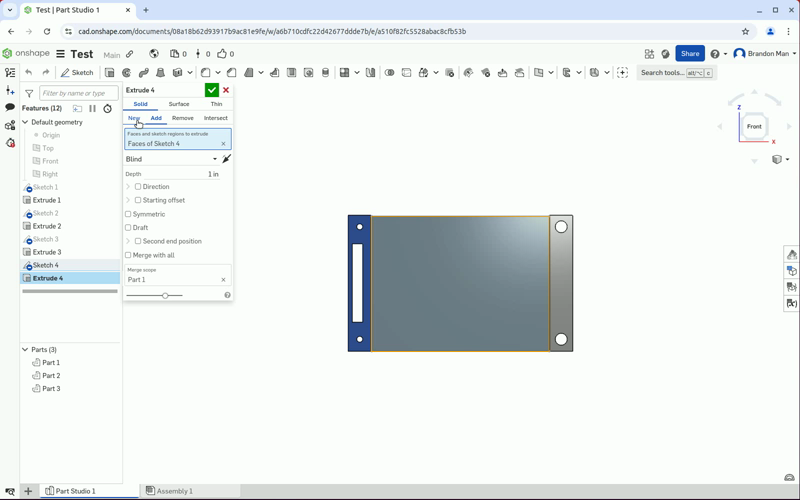
click(137, 120)
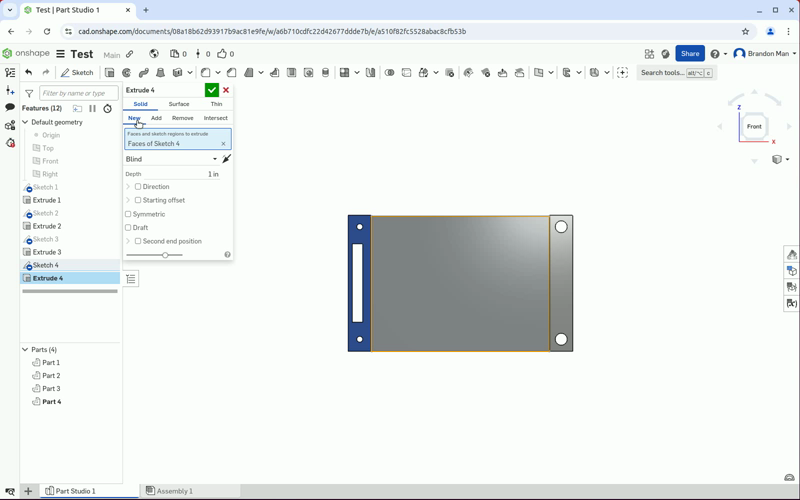
key(tab, 4)
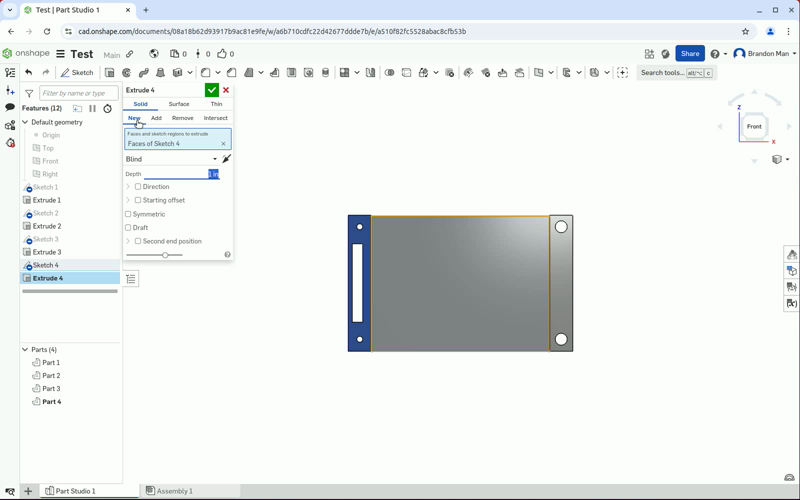
text(2.407)
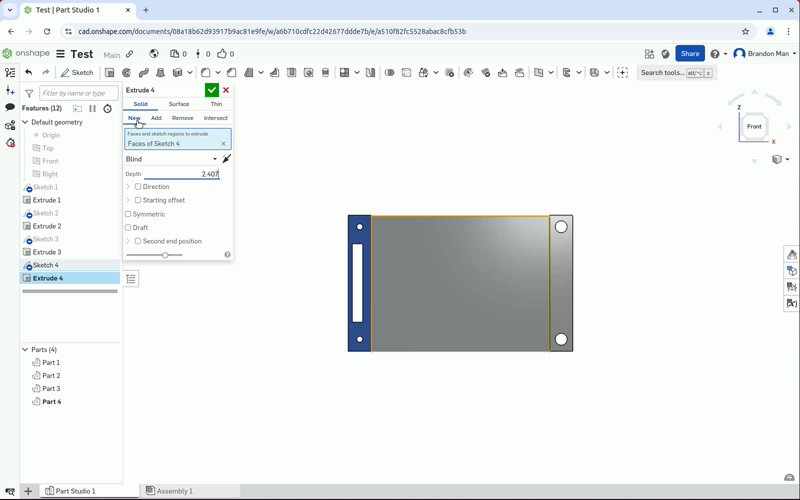
key(enter)
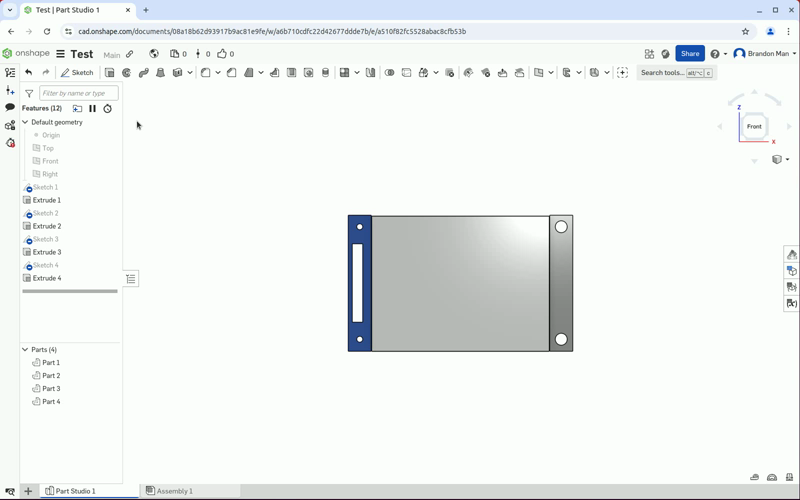
key(shift+h)
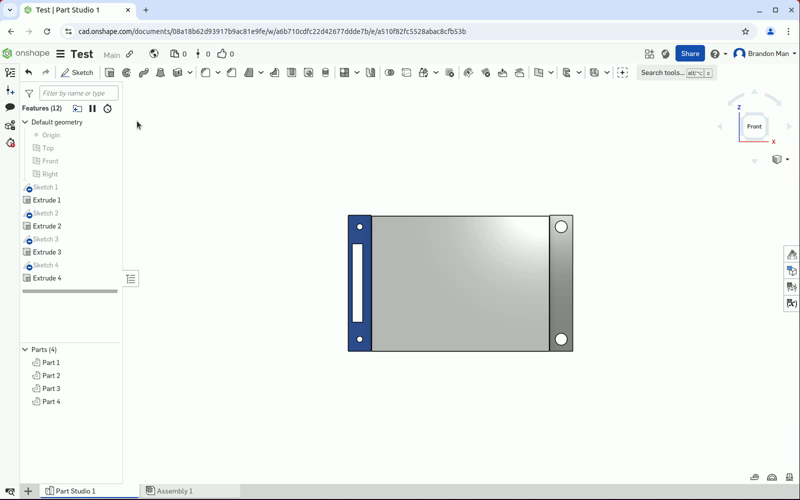
key(shift+h)
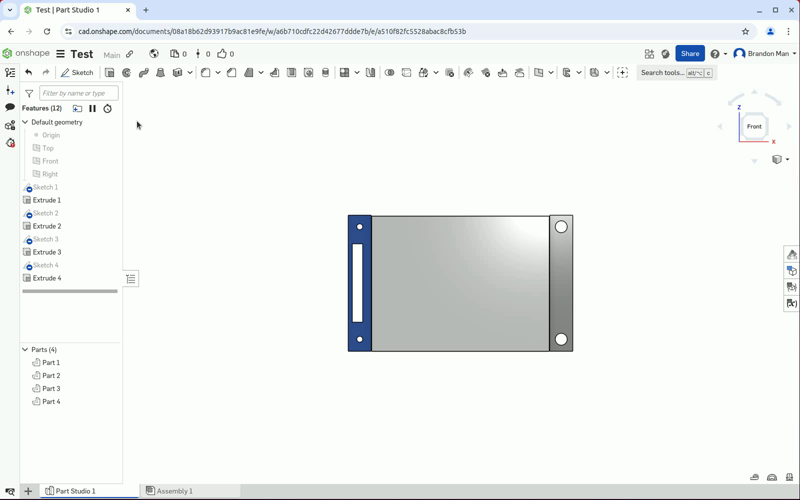
mouse_move(73, 189)
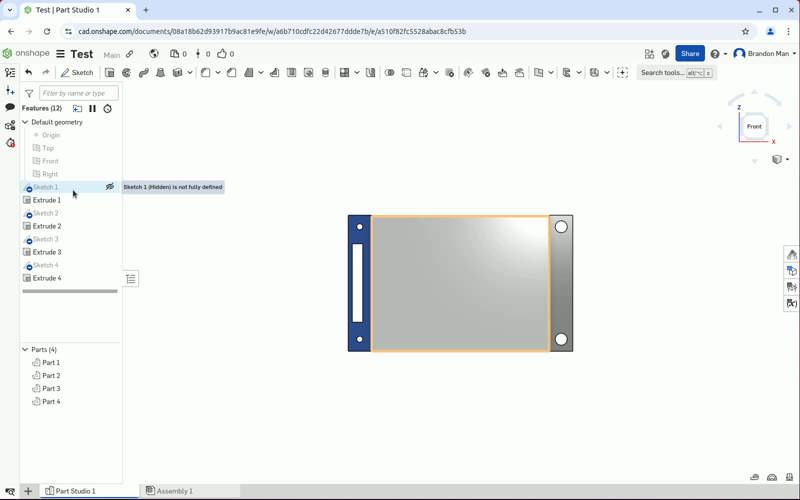
click(73, 189)
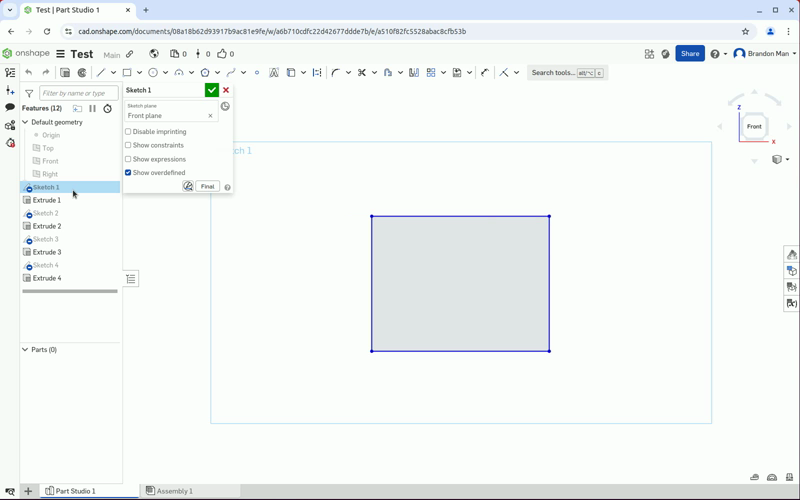
mouse_move(229, 92)
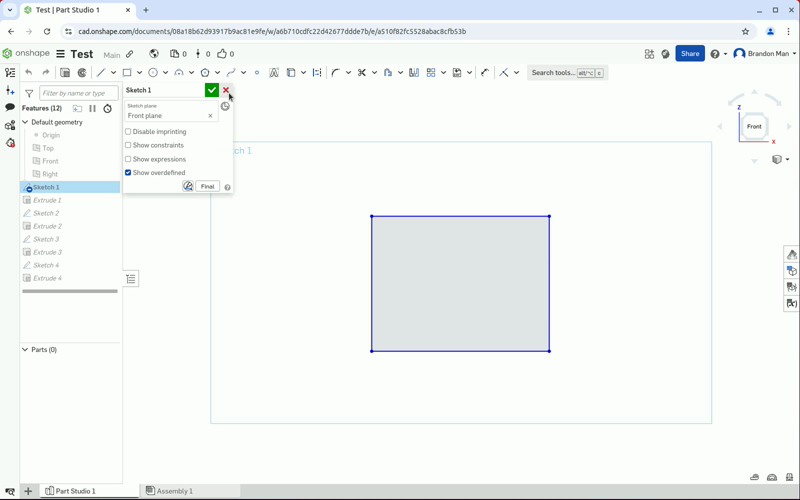
click(229, 92)
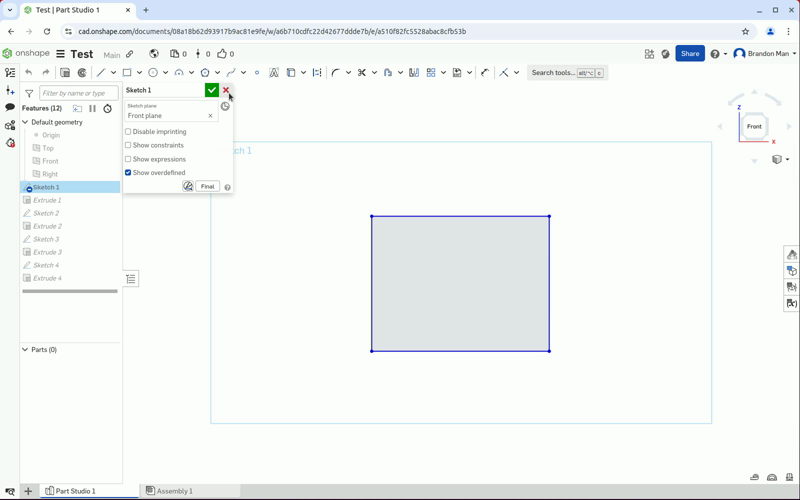
key(shift+s)
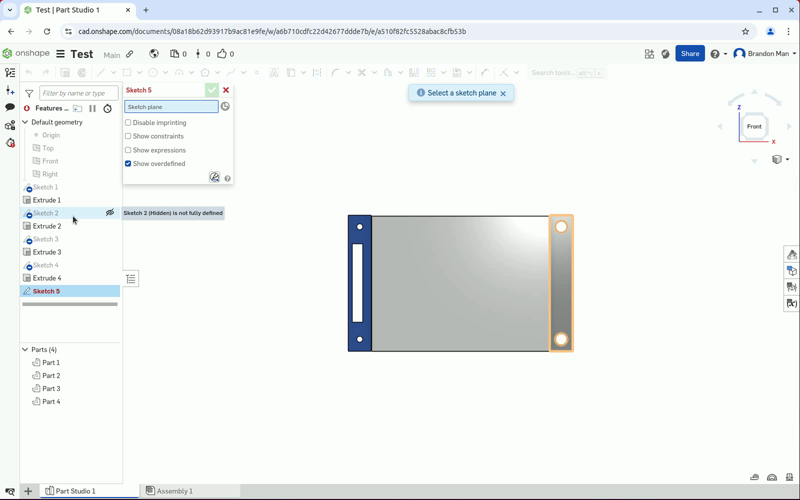
scroll(3)
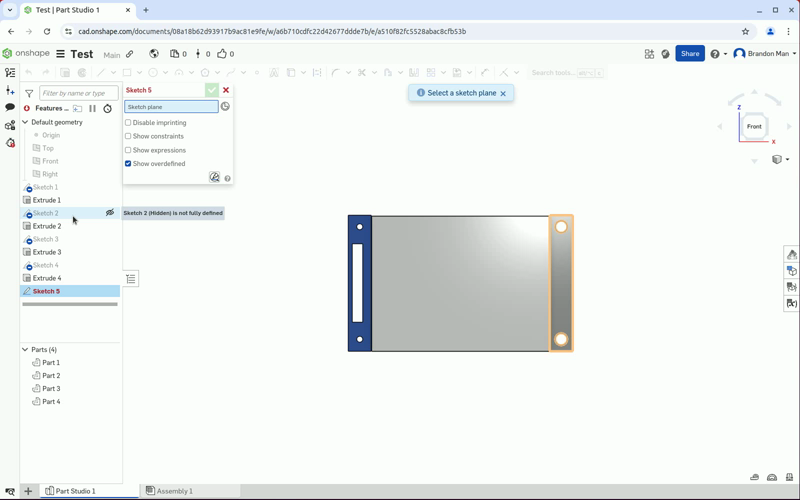
mouse_move(73, 163)
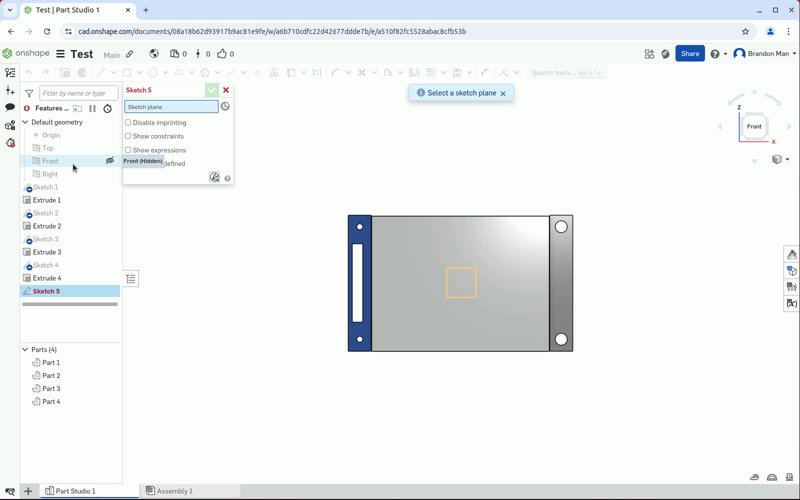
click(73, 163)
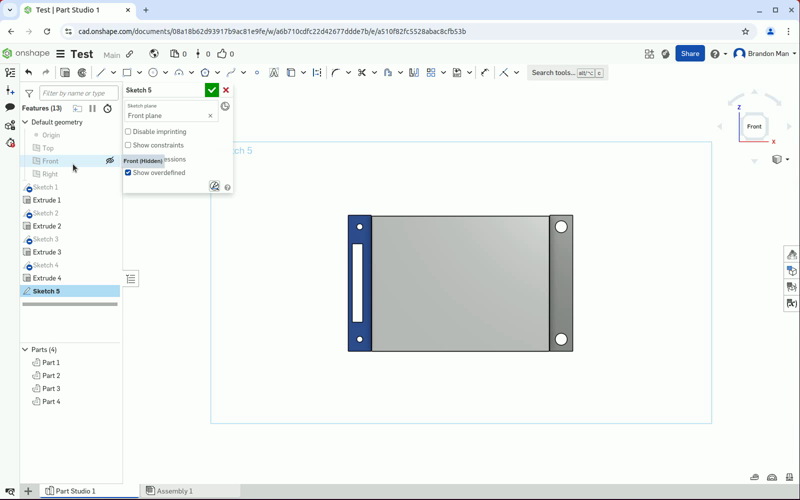
mouse_move(73, 352)
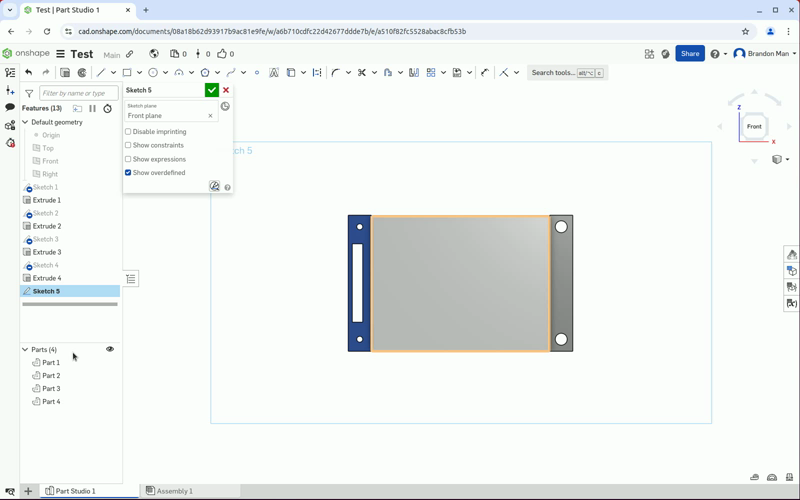
key(y)
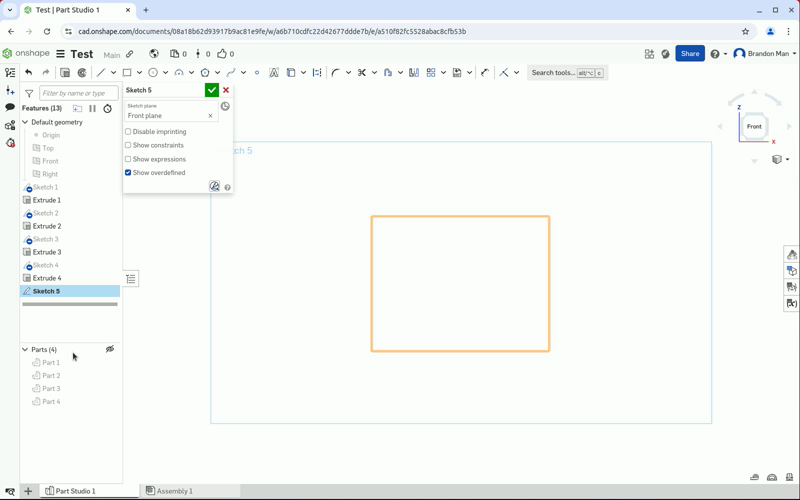
key(l)
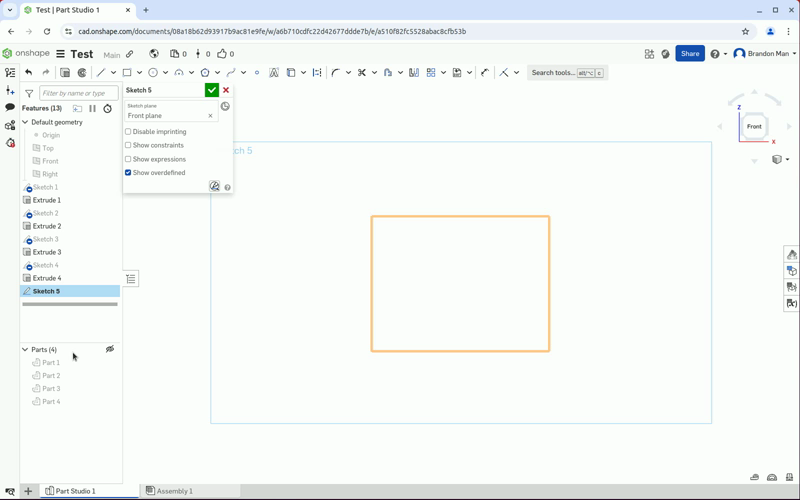
key_down(shift)
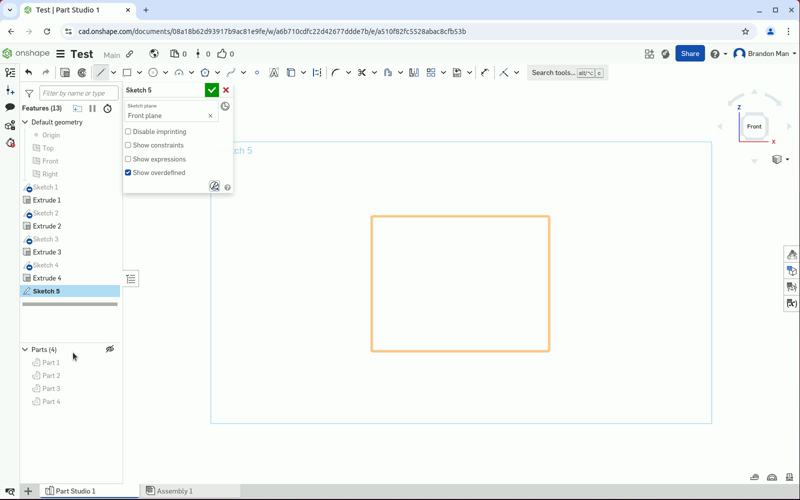
mouse_move(352, 322)
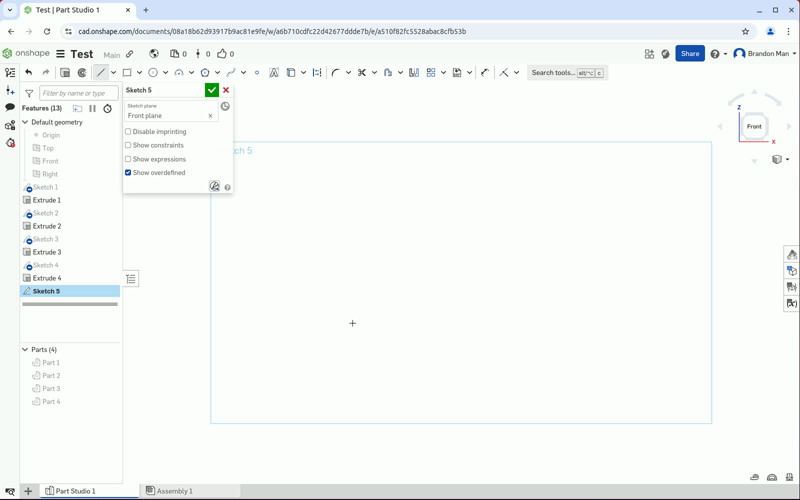
click(352, 322)
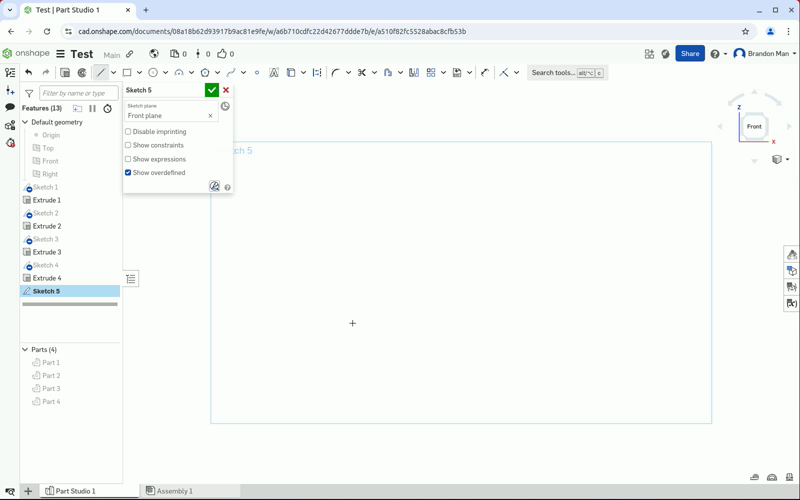
key_up(shift)
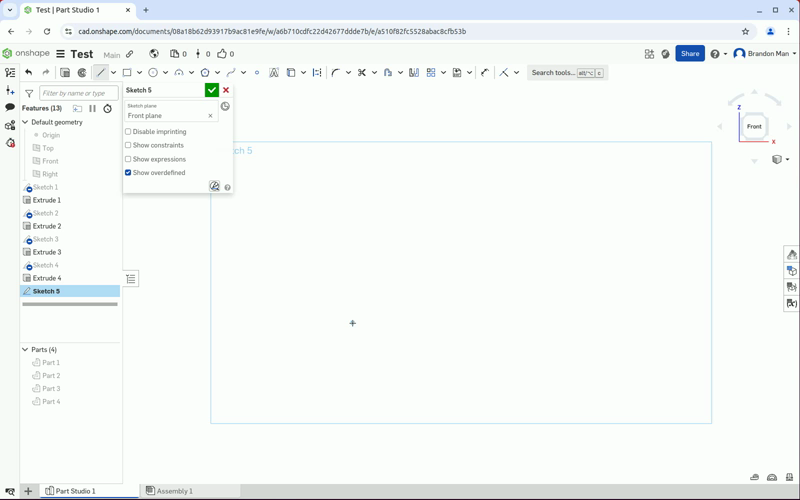
key_down(shift)
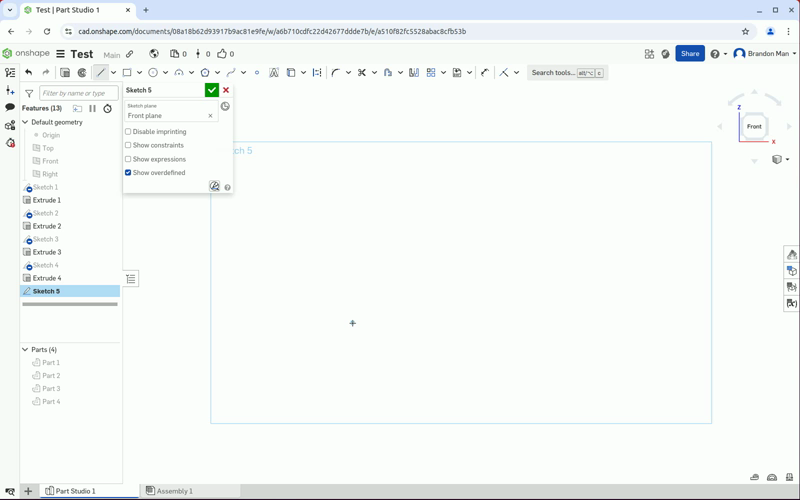
mouse_move(382, 322)
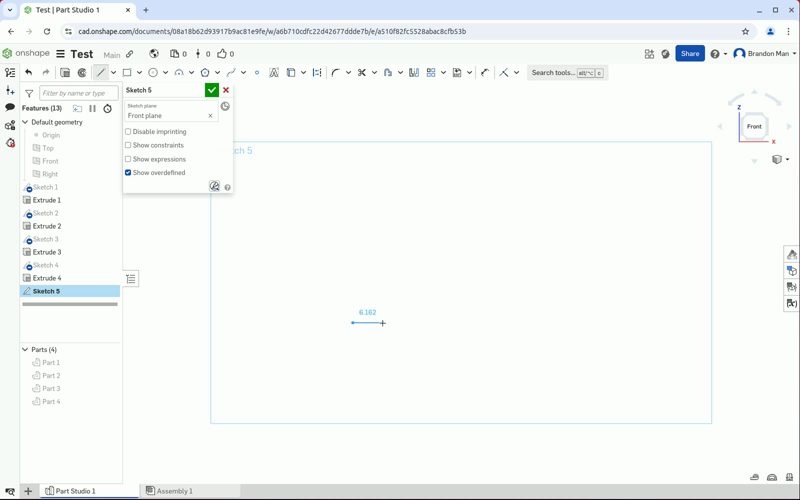
mouse_move(362, 322)
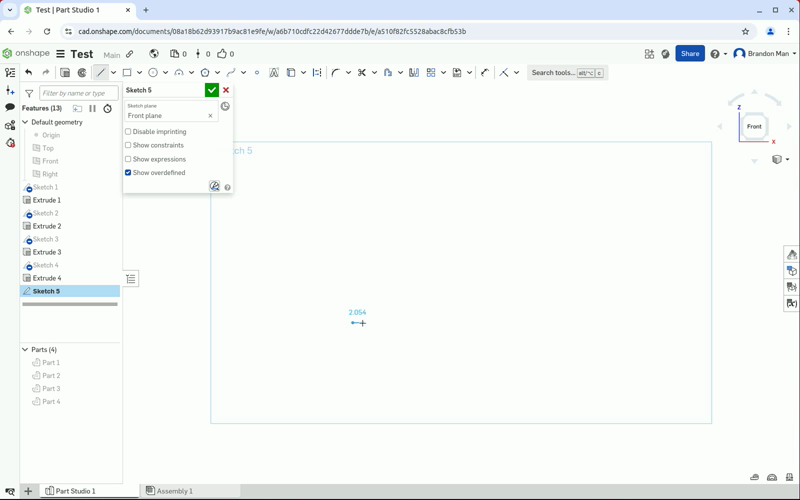
click(362, 322)
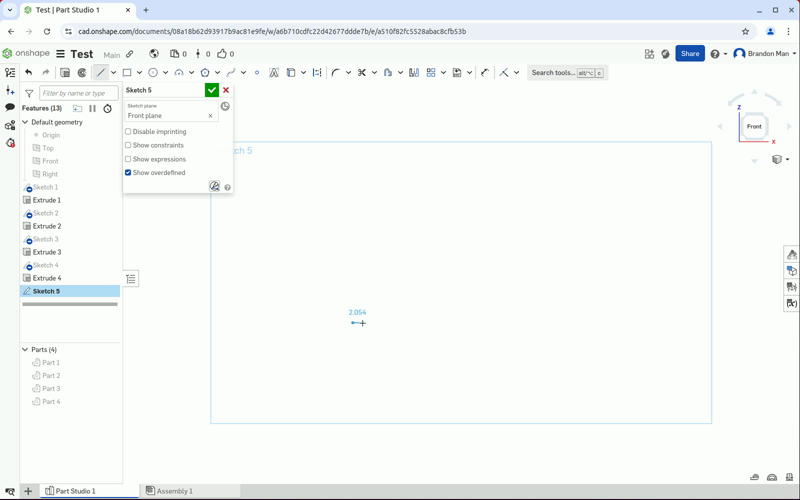
key_up(shift)
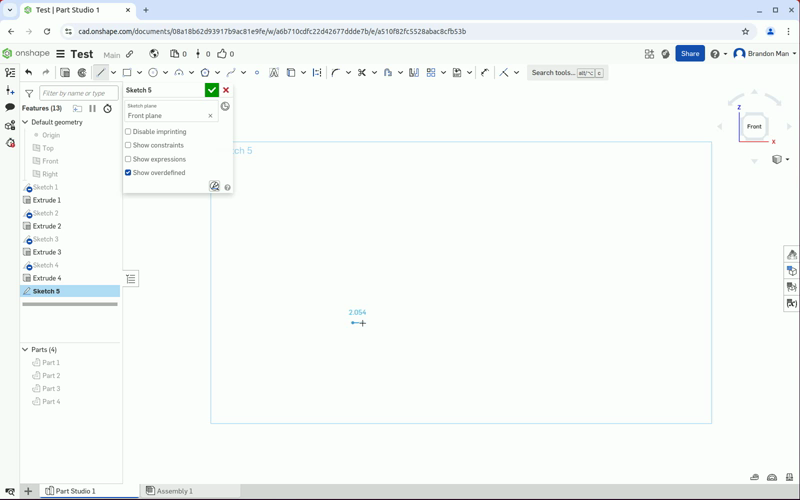
key_down(shift)
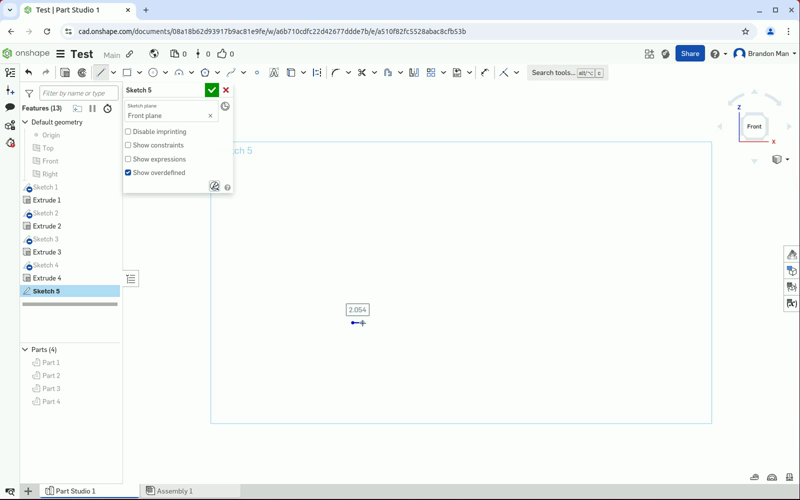
mouse_move(362, 242)
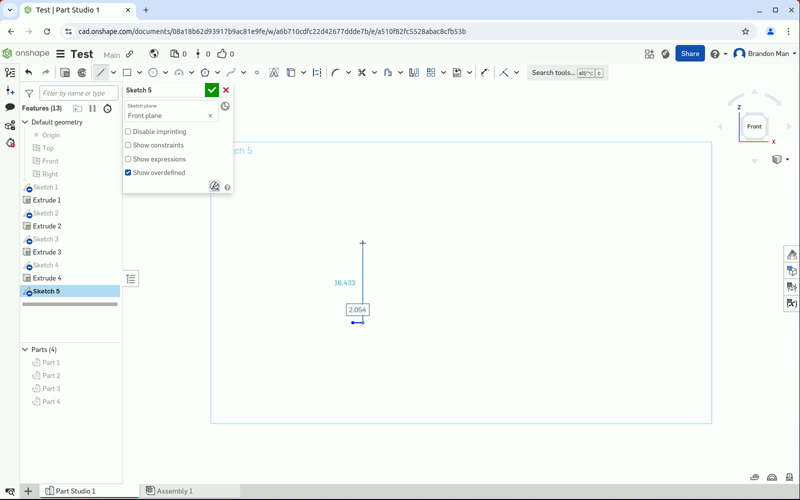
click(362, 242)
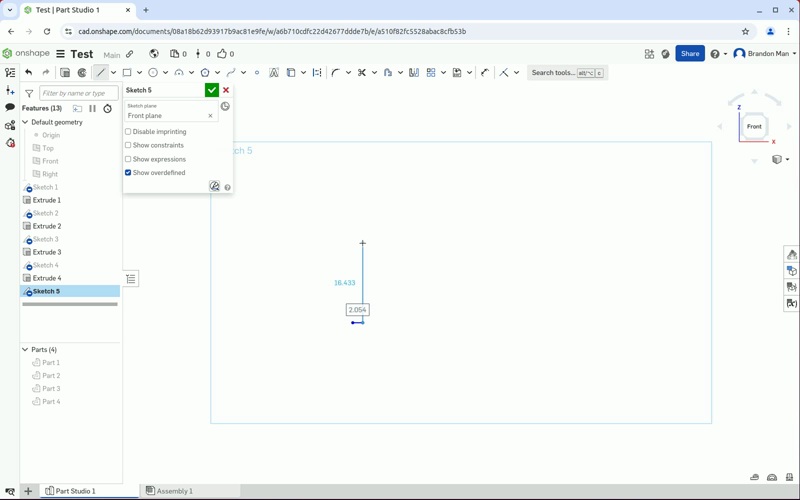
key_up(shift)
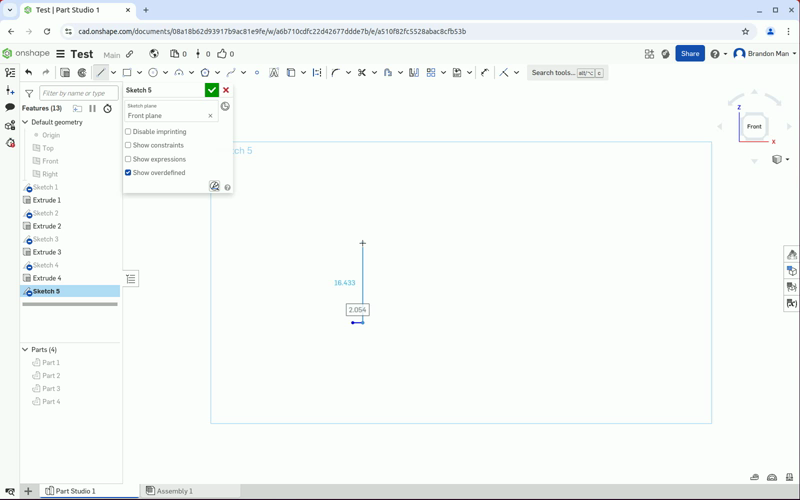
key_down(shift)
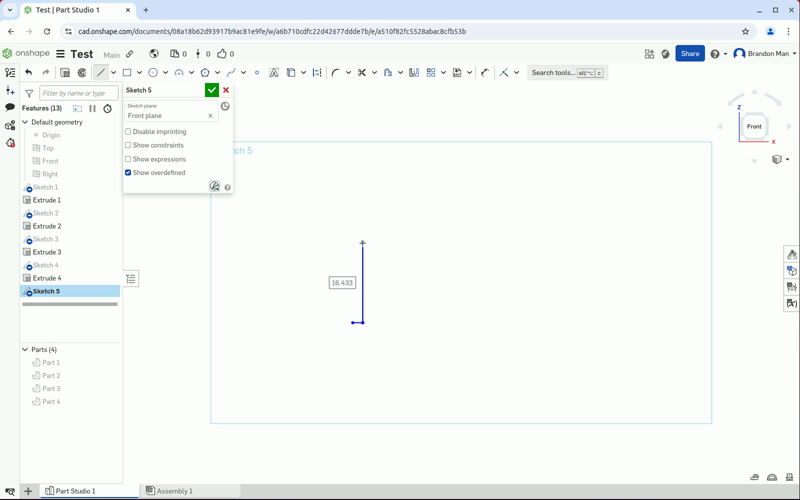
mouse_move(392, 242)
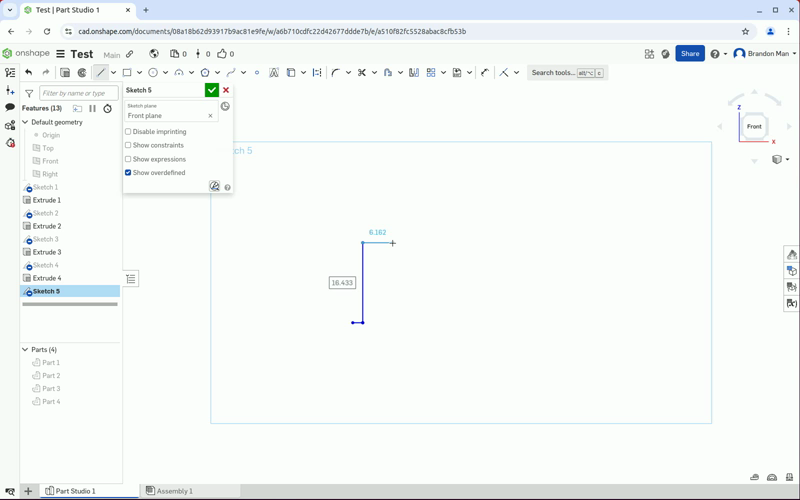
mouse_move(352, 242)
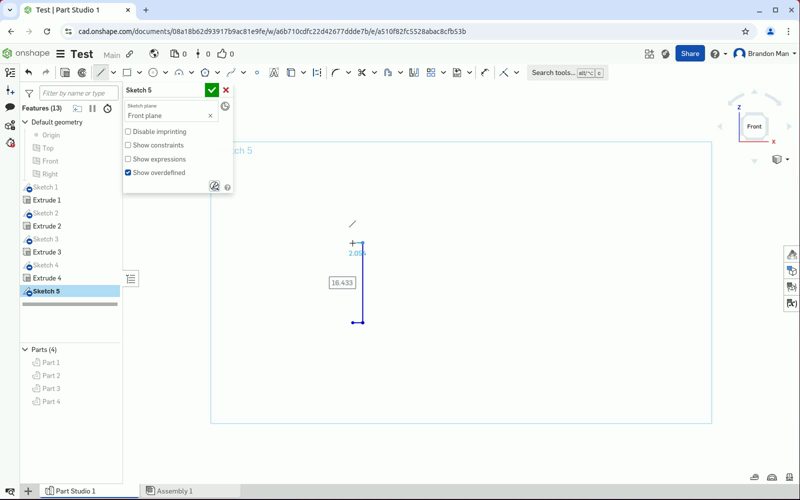
click(352, 242)
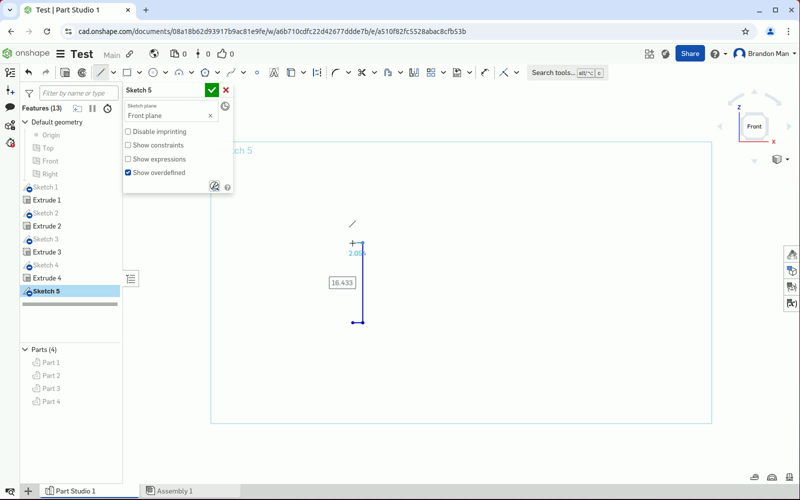
key_up(shift)
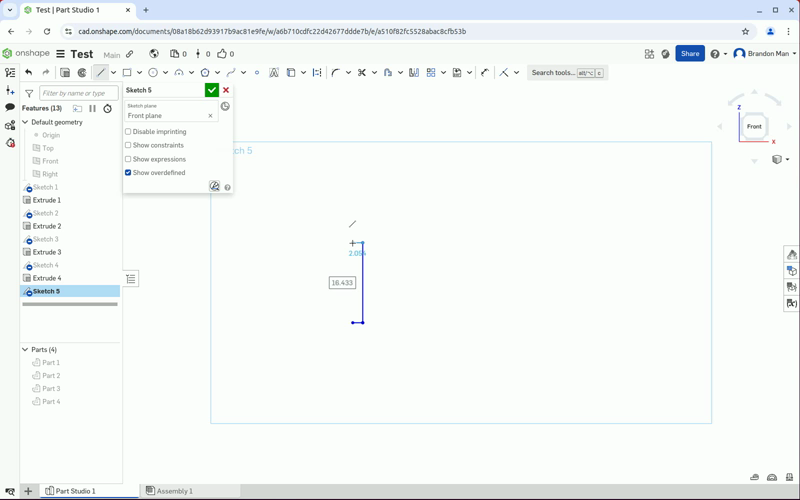
key_down(shift)
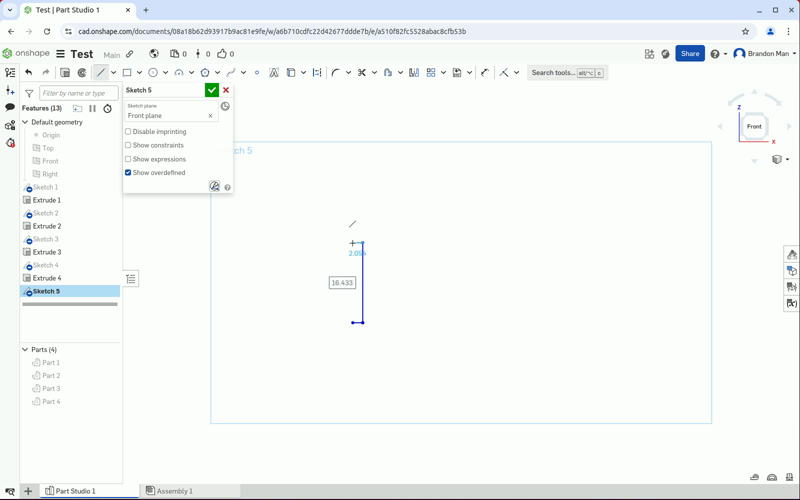
mouse_move(352, 322)
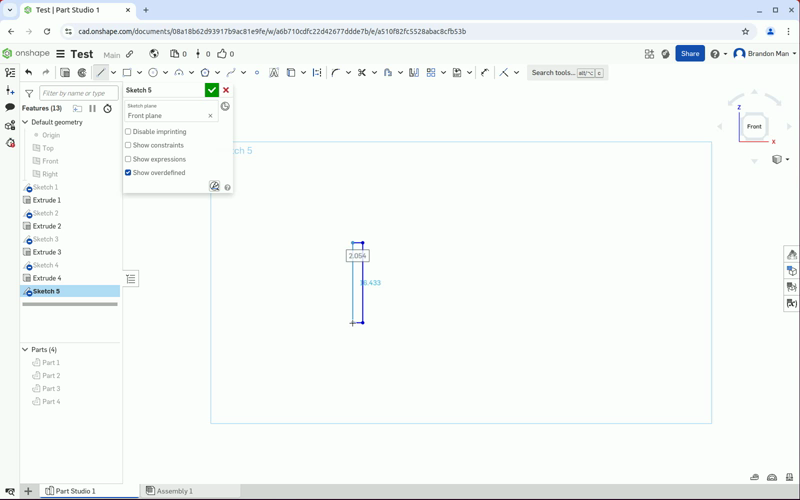
key_up(shift)
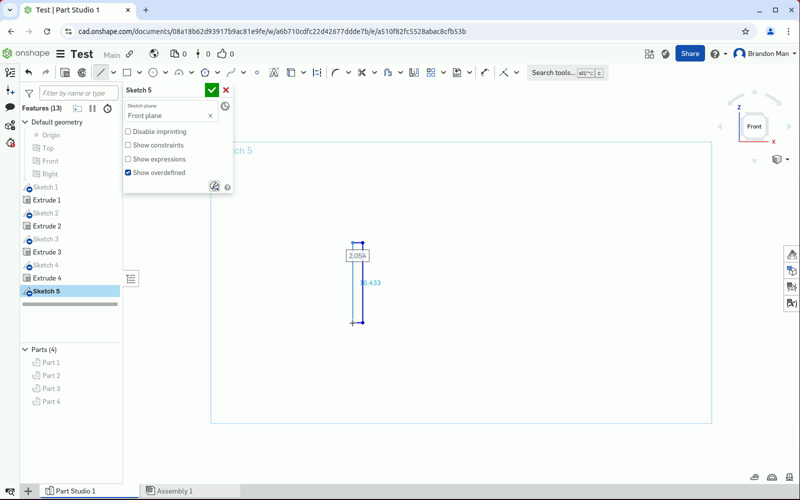
click(352, 322)
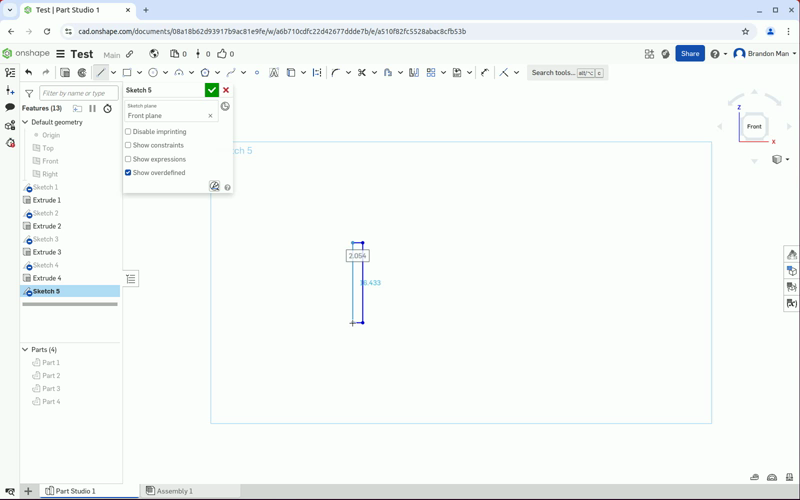
key(esc)
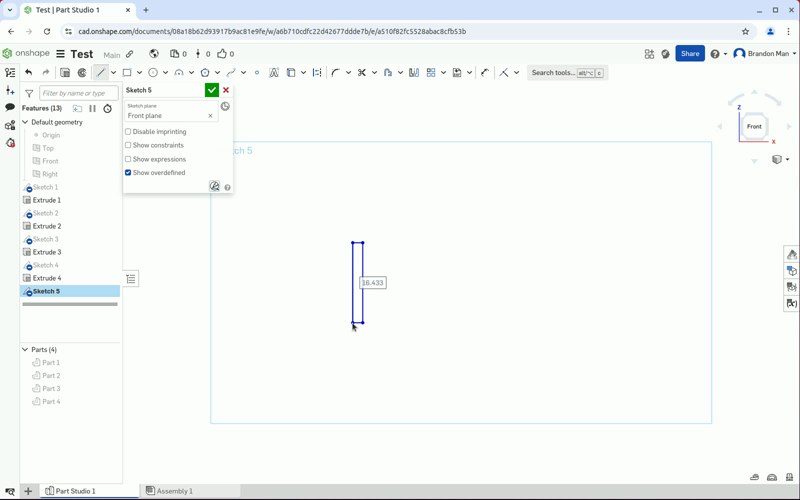
mouse_move(361, 282)
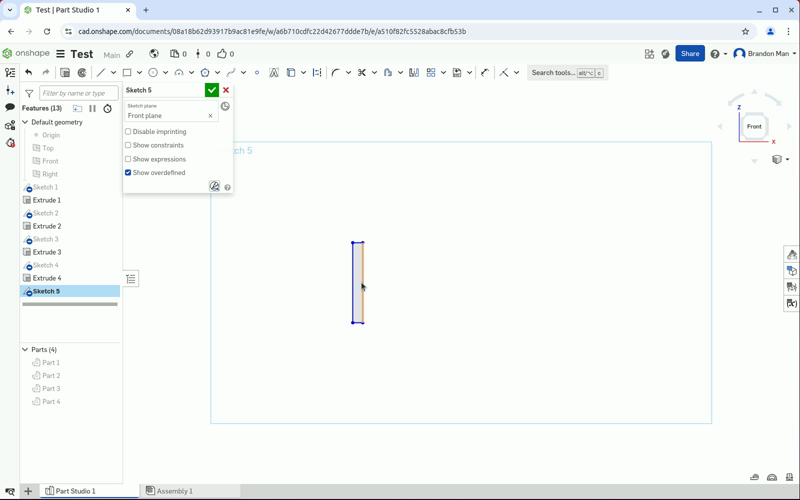
scroll(6)
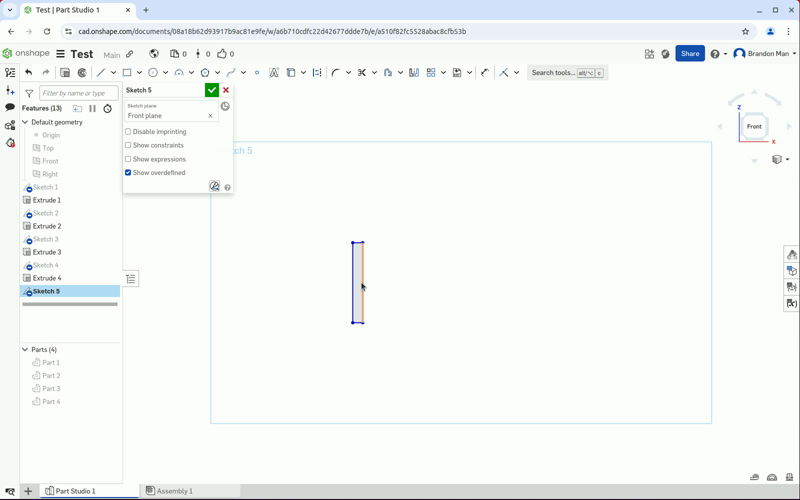
scroll(6)
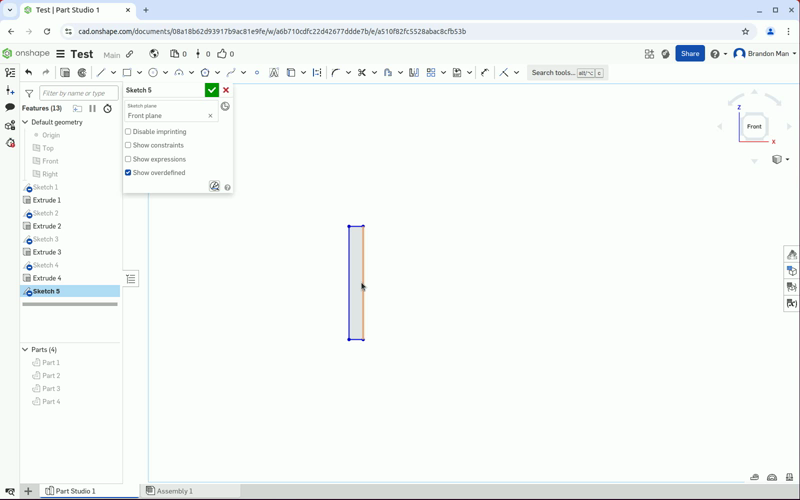
scroll(6)
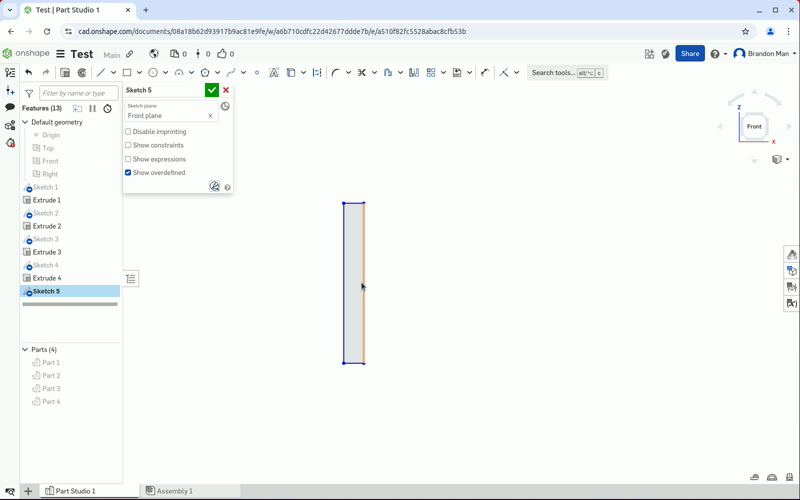
scroll(6)
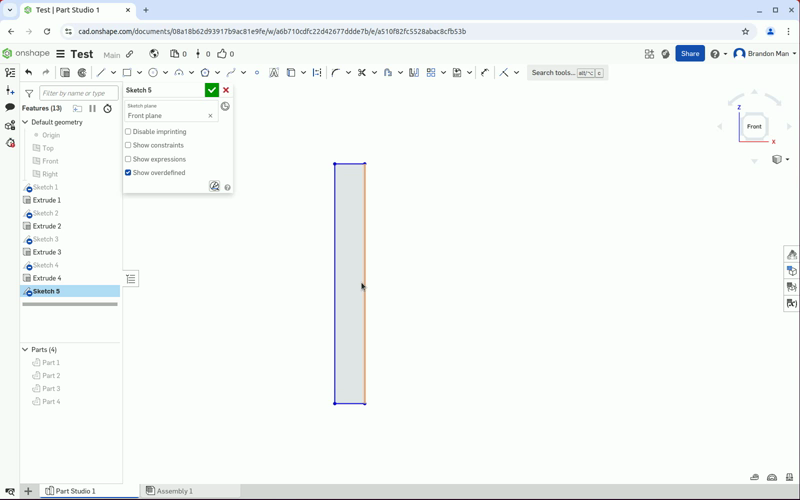
scroll(6)
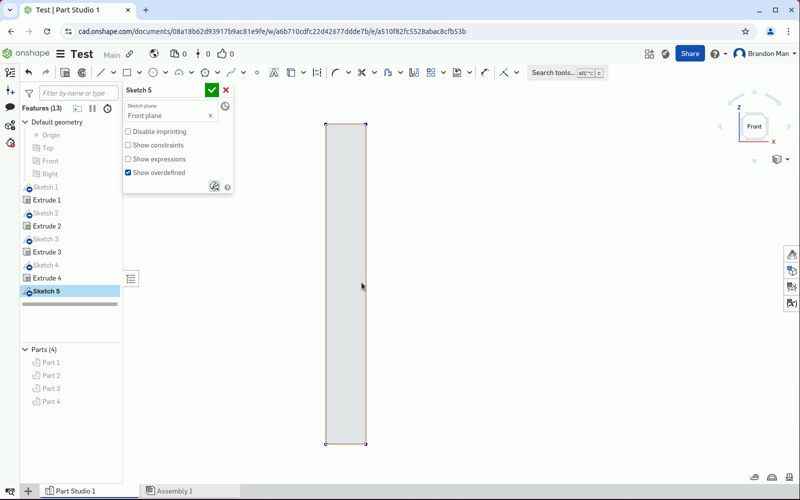
scroll(6)
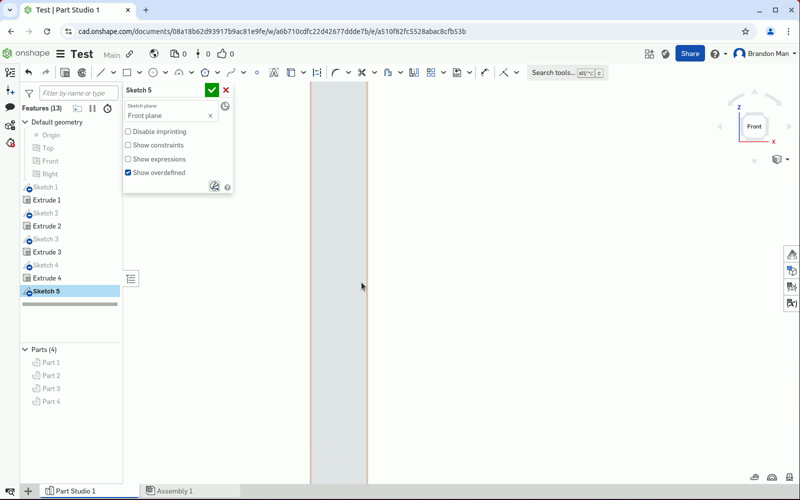
scroll(6)
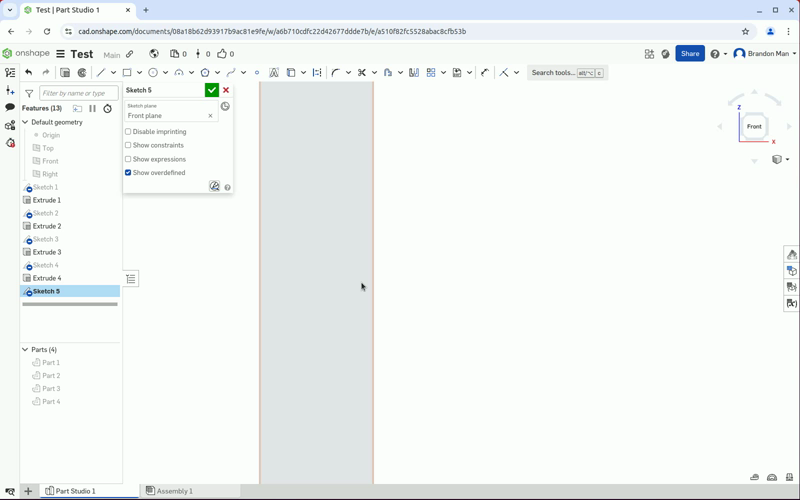
click(361, 282)
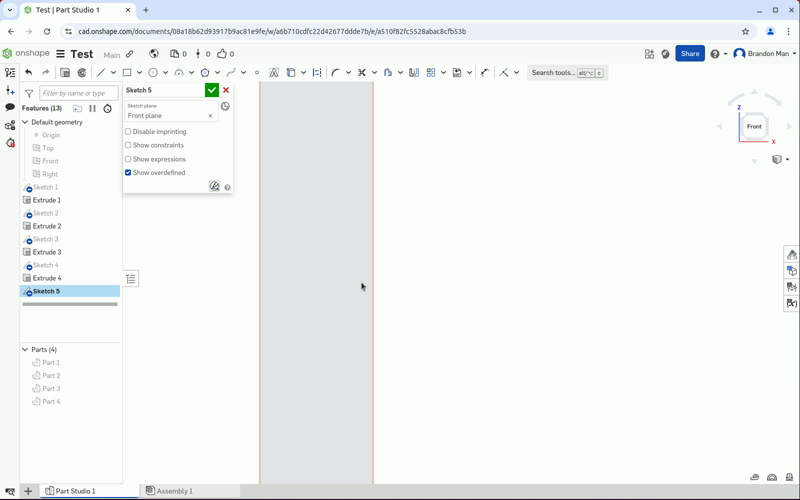
scroll(-6)
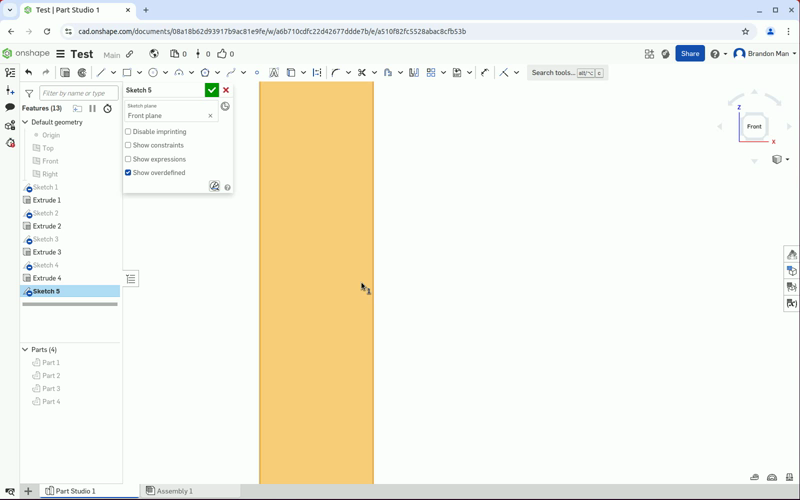
scroll(-6)
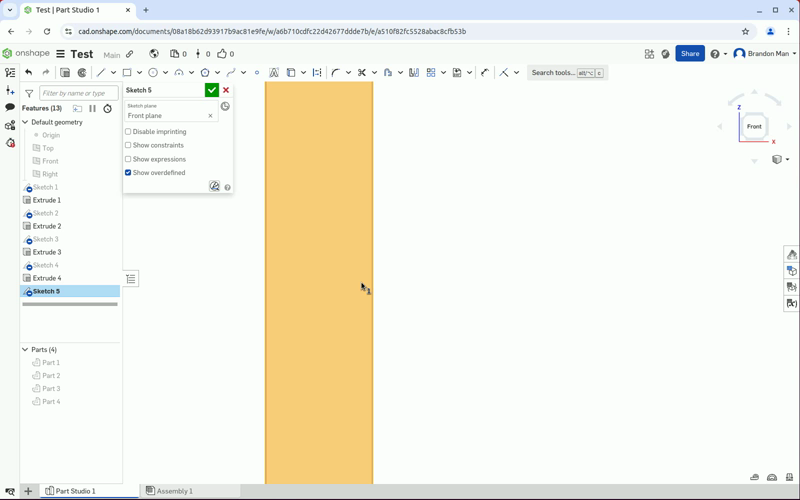
scroll(-6)
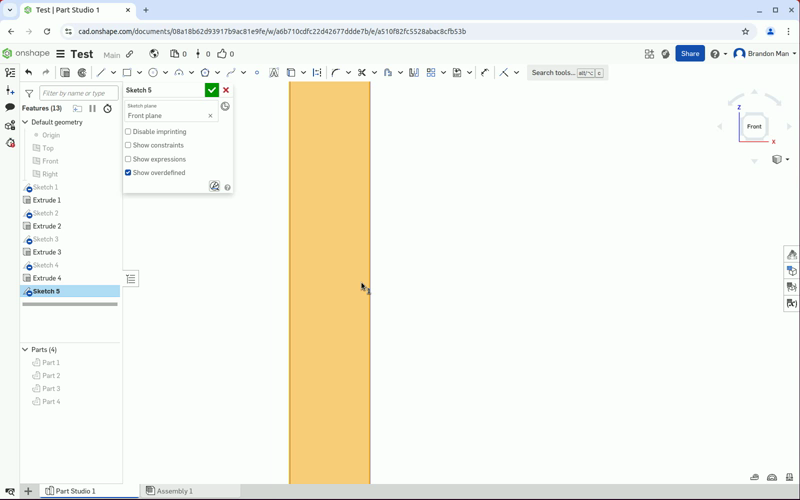
scroll(-6)
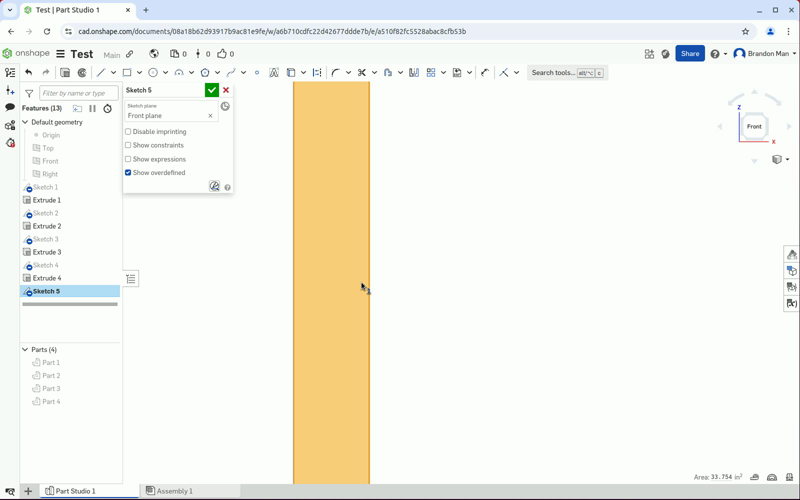
scroll(-6)
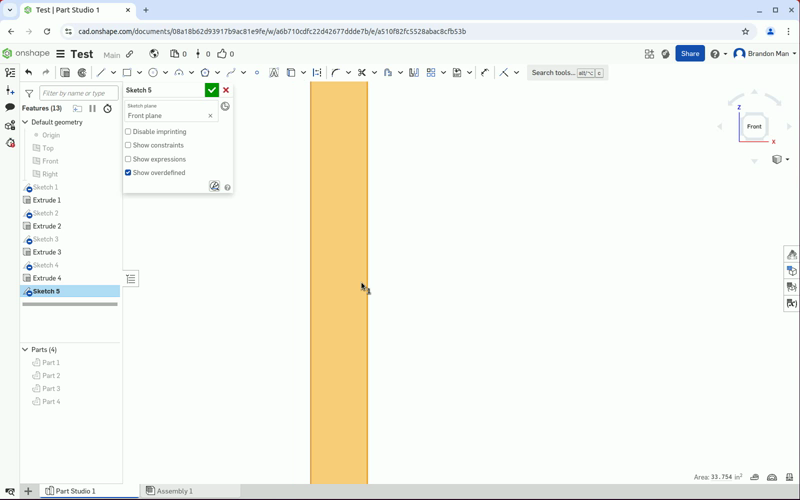
scroll(-6)
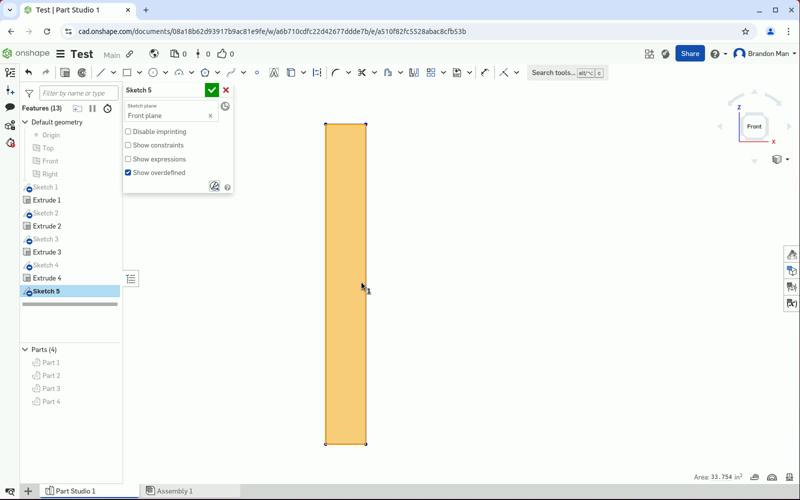
scroll(-6)
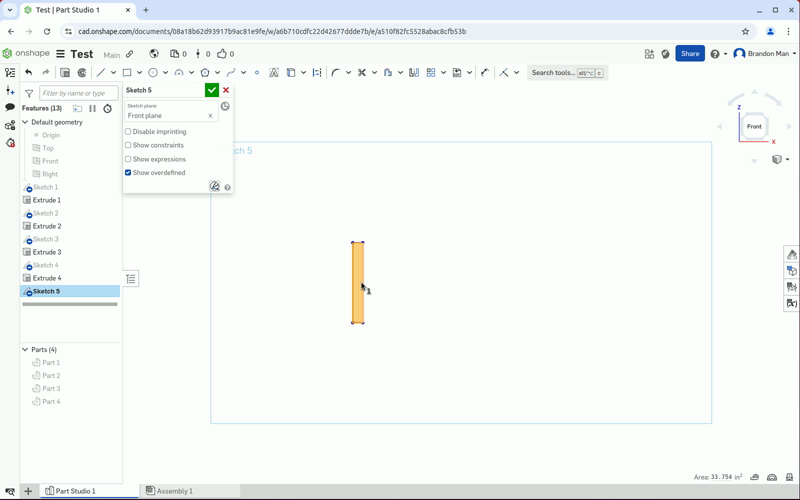
mouse_move(73, 352)
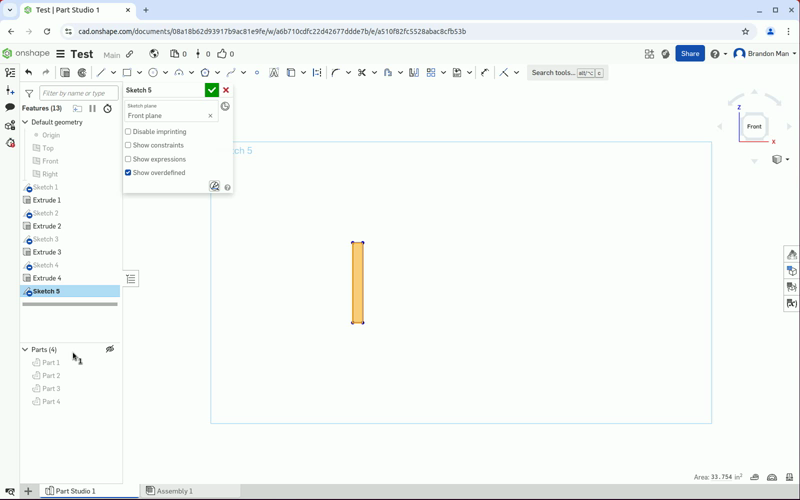
key(shift+y)
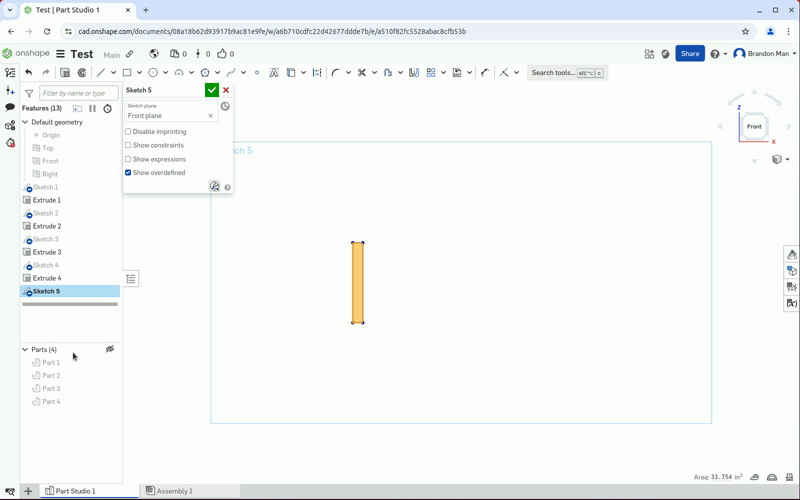
key(shift+e)
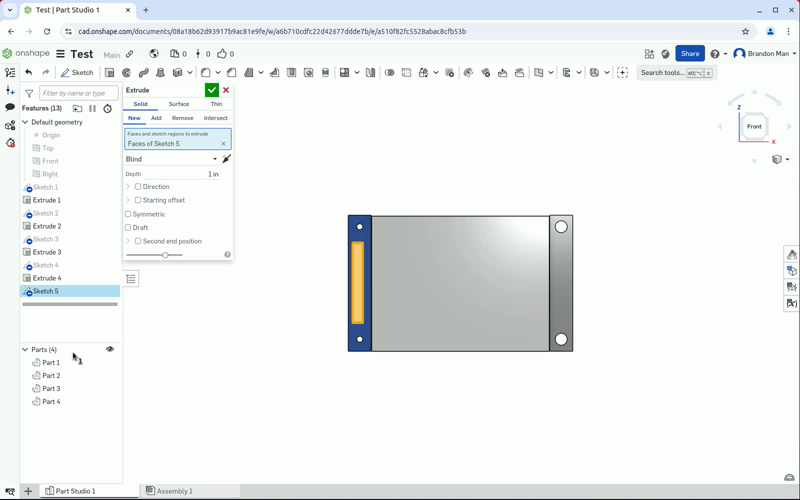
mouse_move(143, 106)
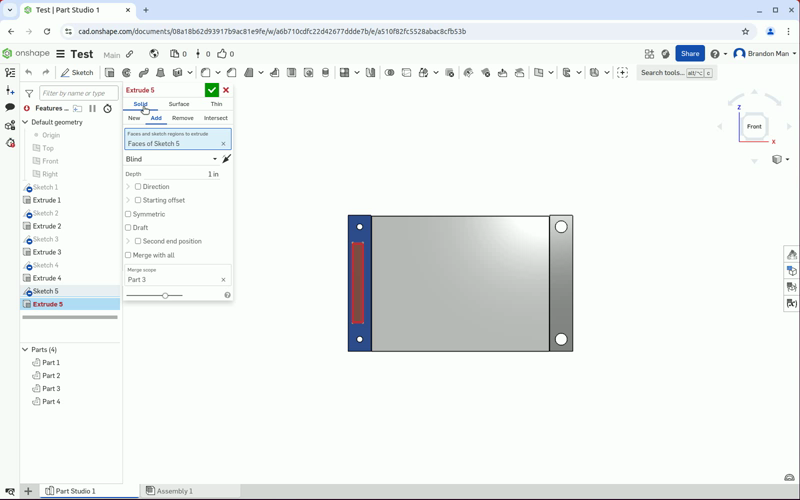
click(143, 106)
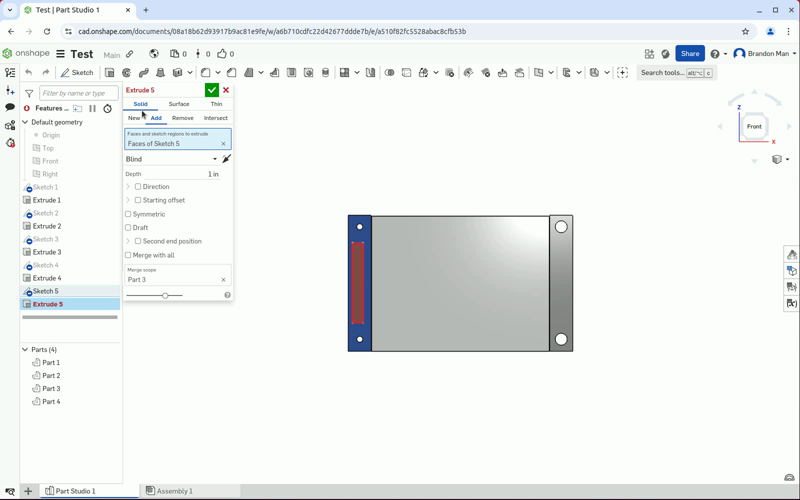
mouse_move(137, 120)
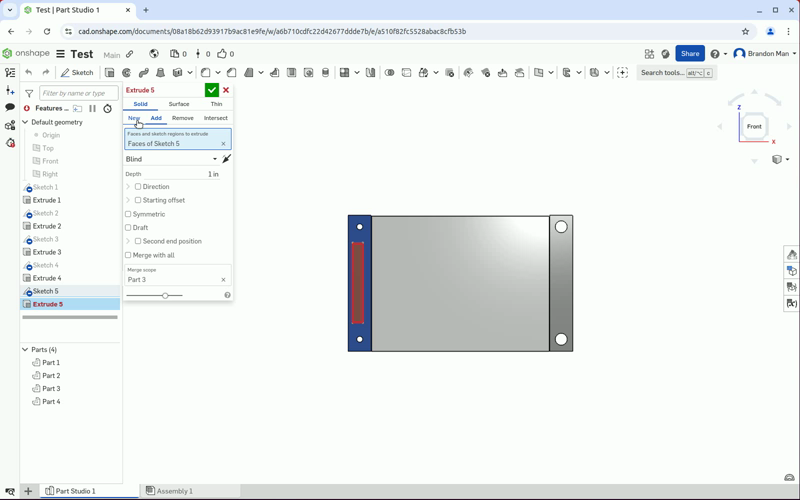
click(137, 120)
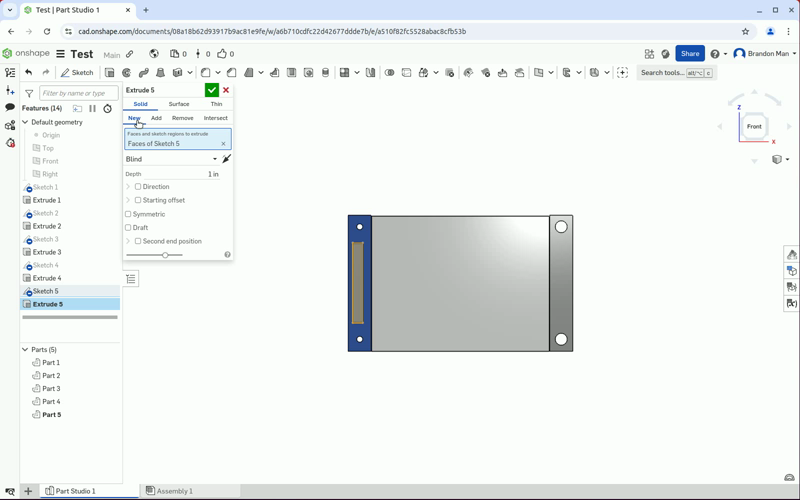
key(tab, 4)
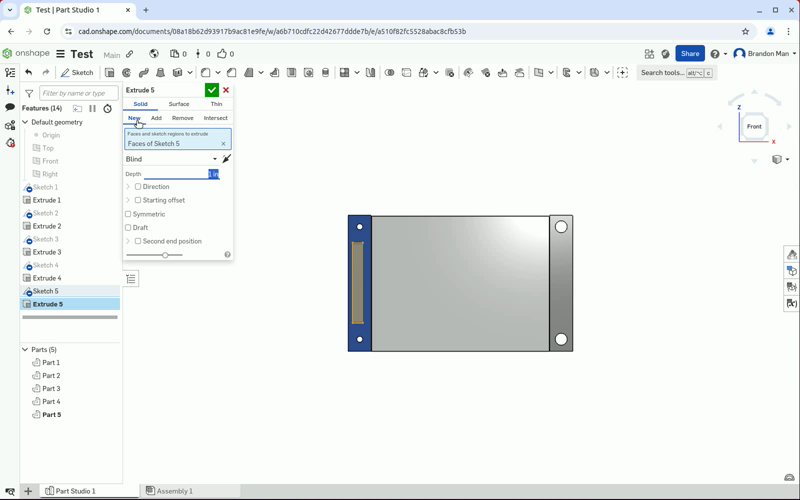
text(-1.926)
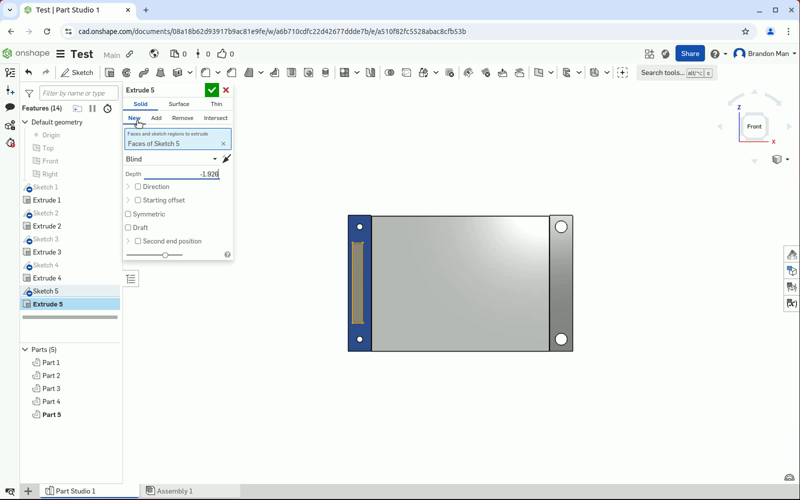
key(enter)
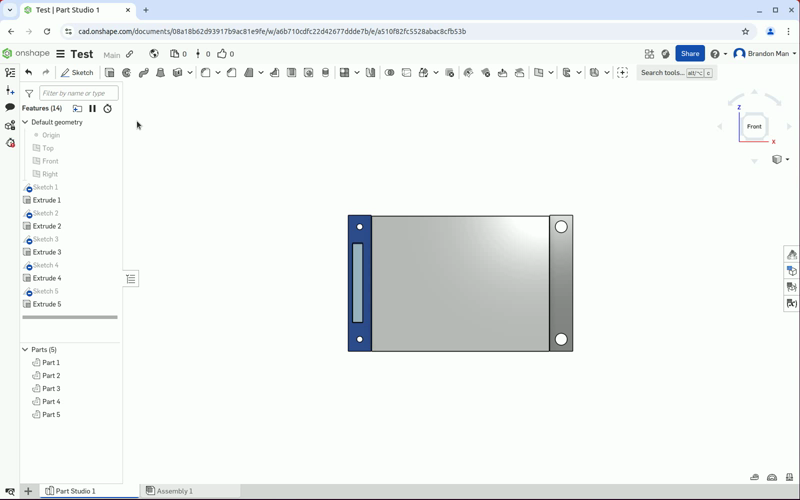
key(shift+h)
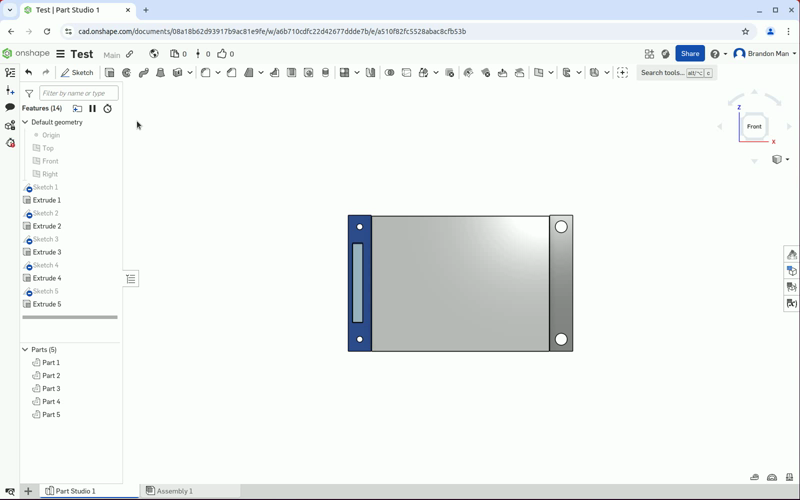
key(shift+h)
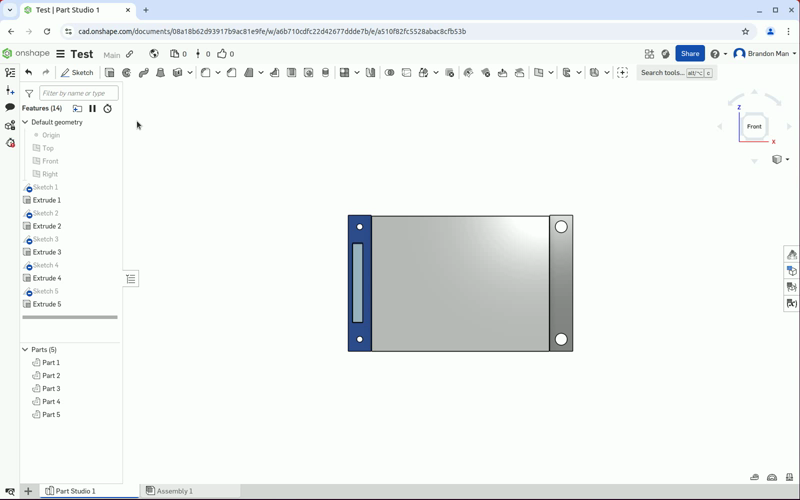
mouse_move(73, 189)
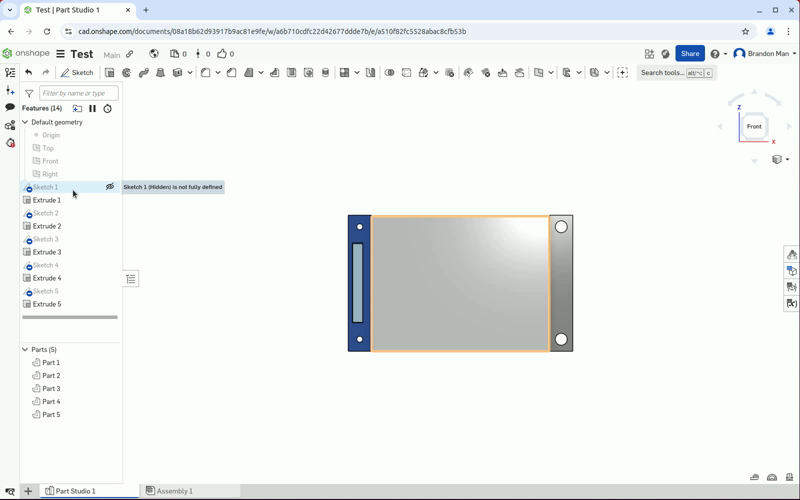
click(73, 189)
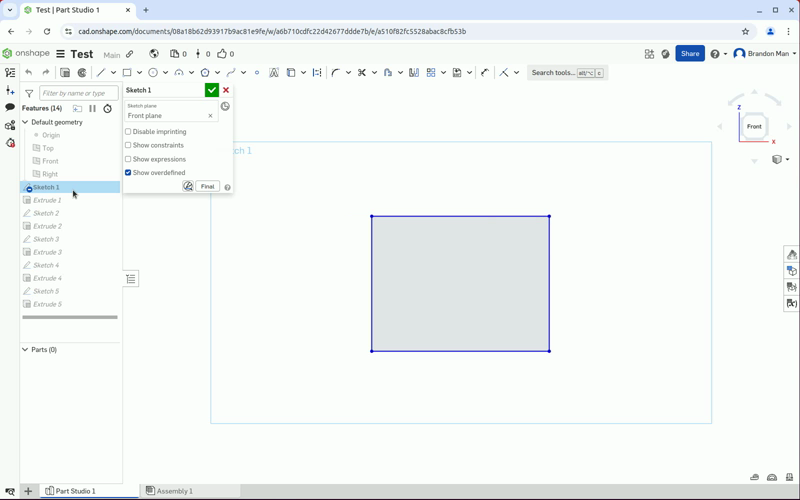
mouse_move(229, 92)
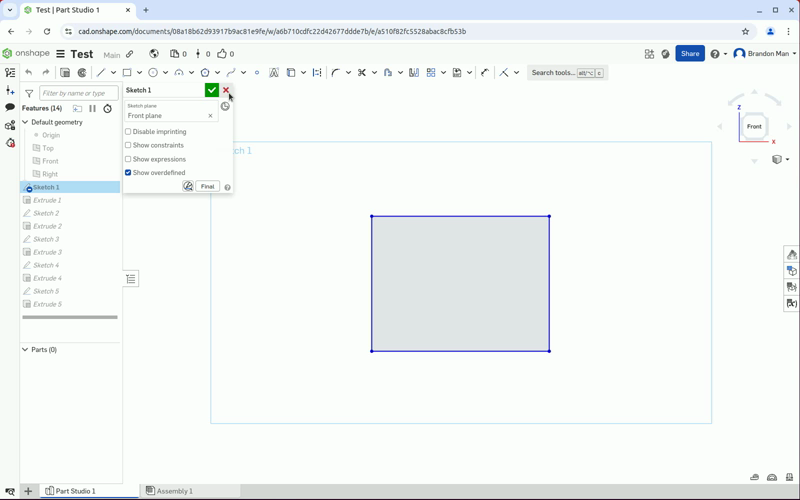
click(229, 92)
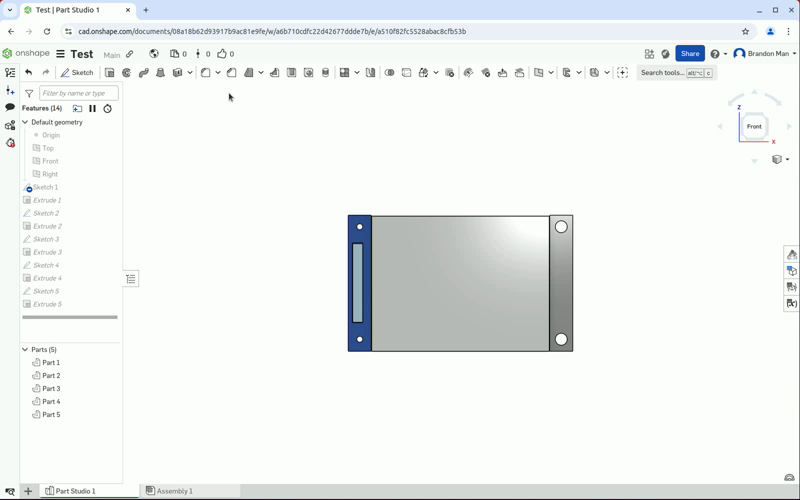
mouse_move(541, 75)
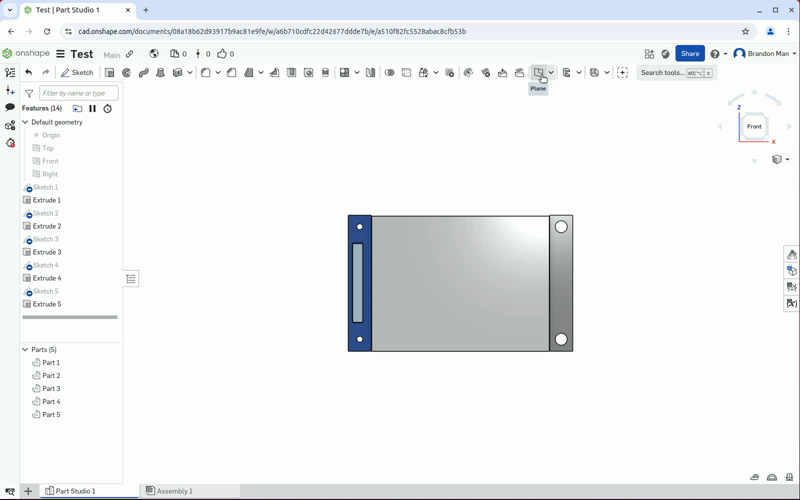
click(541, 75)
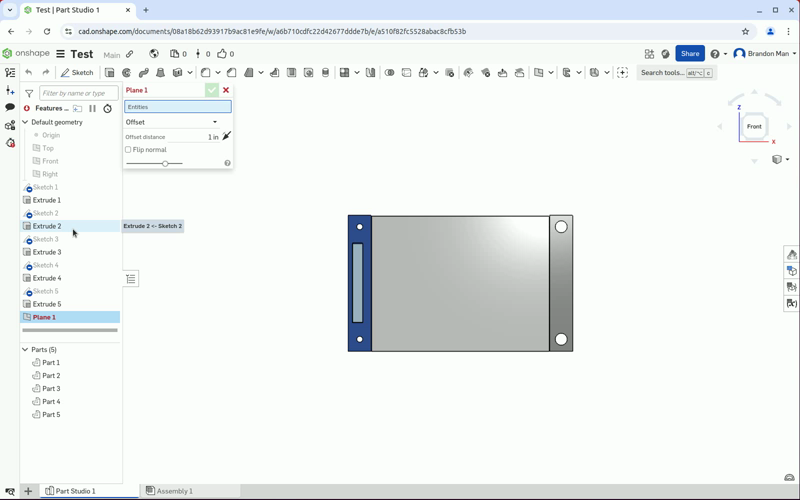
scroll(3)
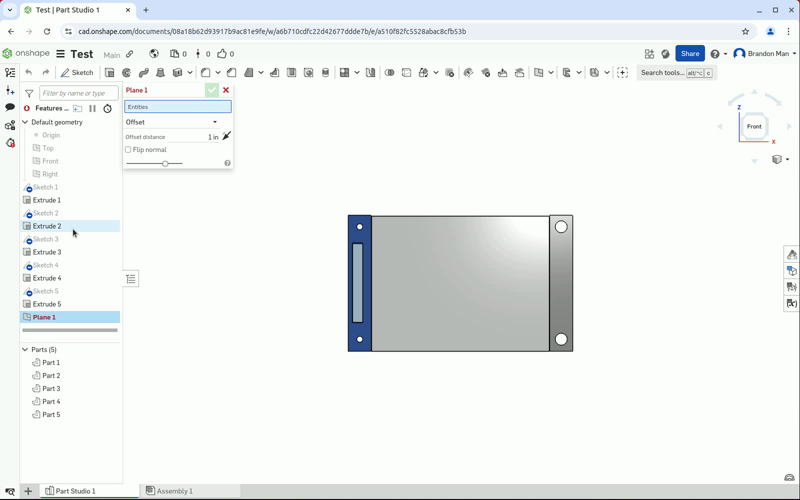
mouse_move(73, 163)
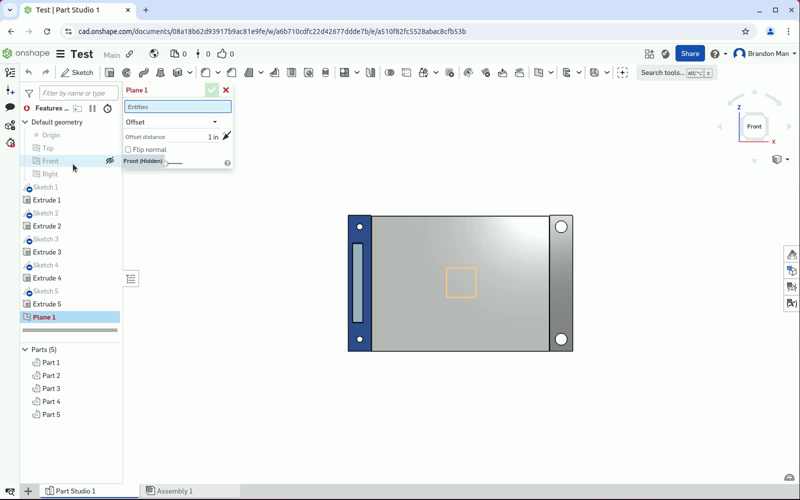
click(73, 163)
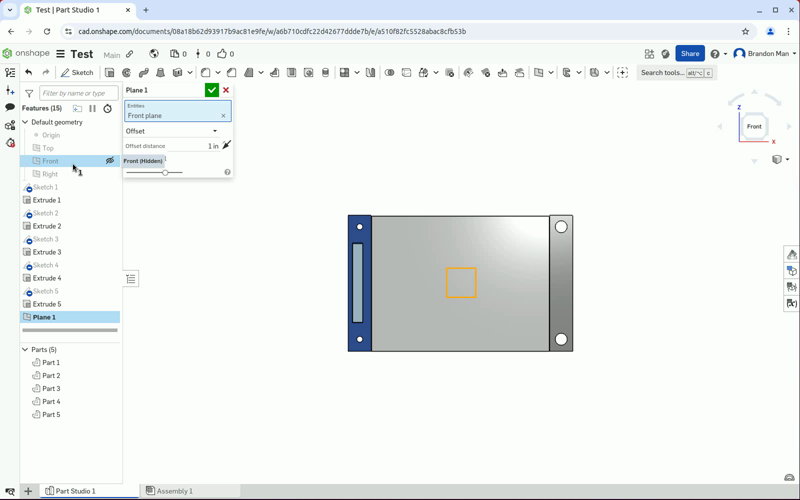
key(tab, 2)
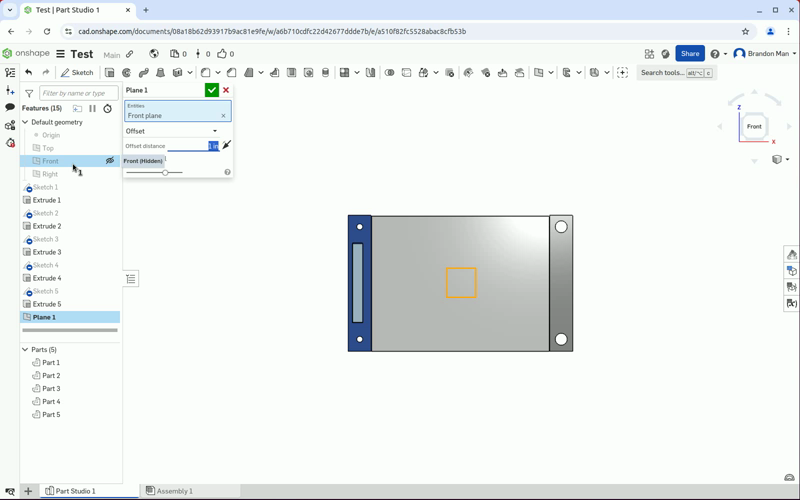
text(2.403)
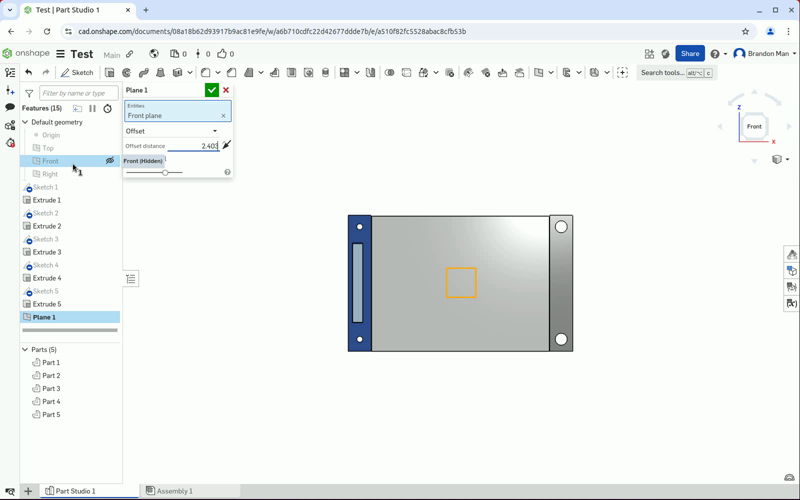
key(enter, 2)
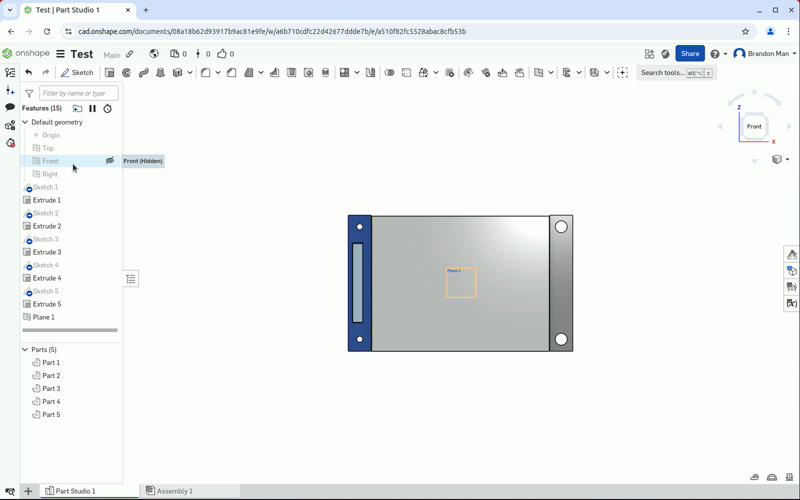
key(shift+s)
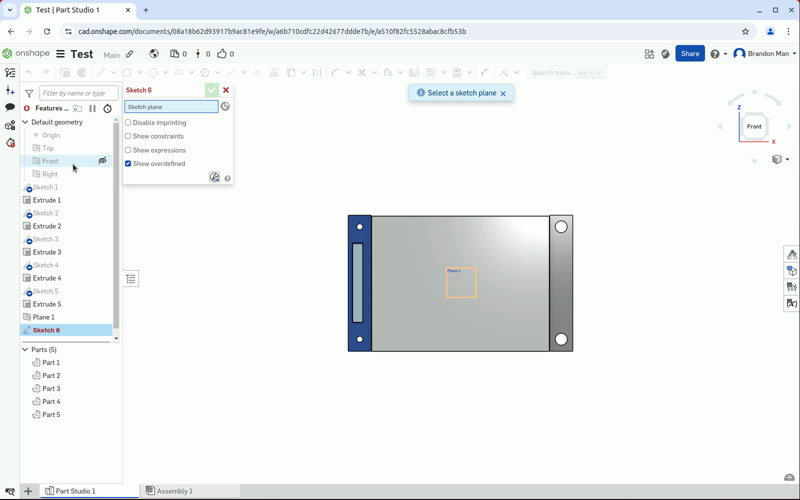
mouse_move(69, 319)
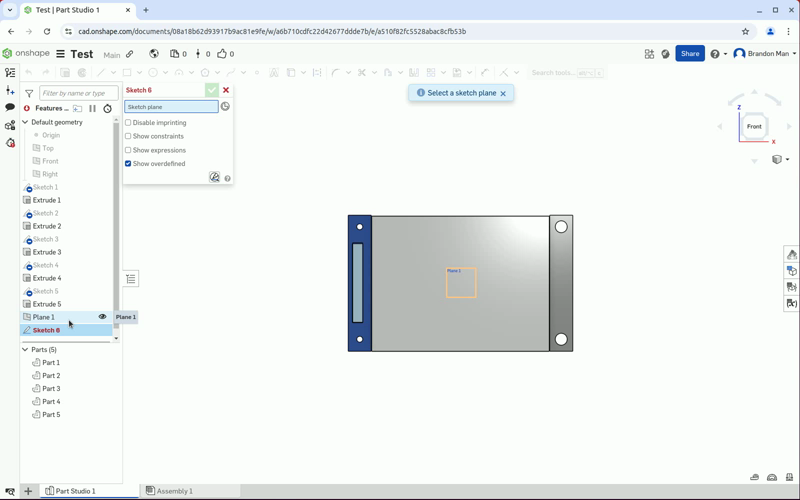
click(69, 319)
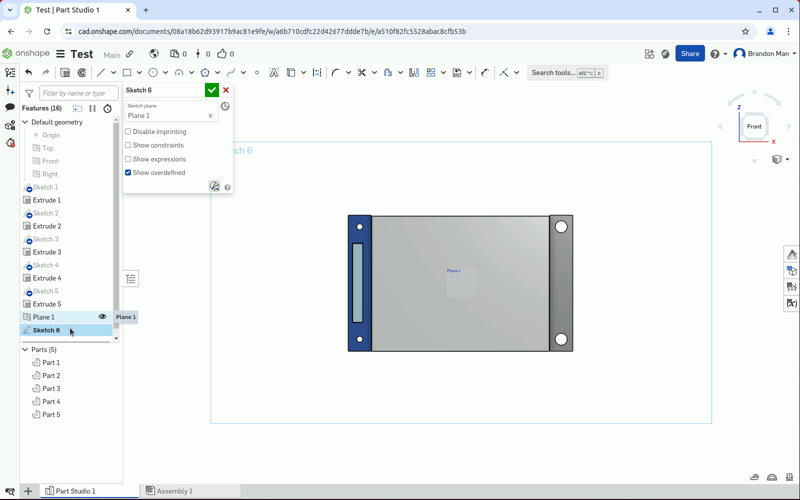
mouse_move(73, 352)
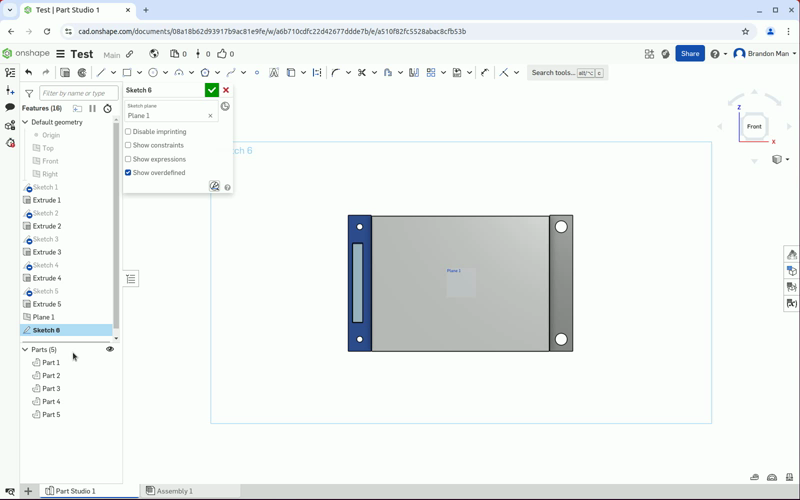
key(y)
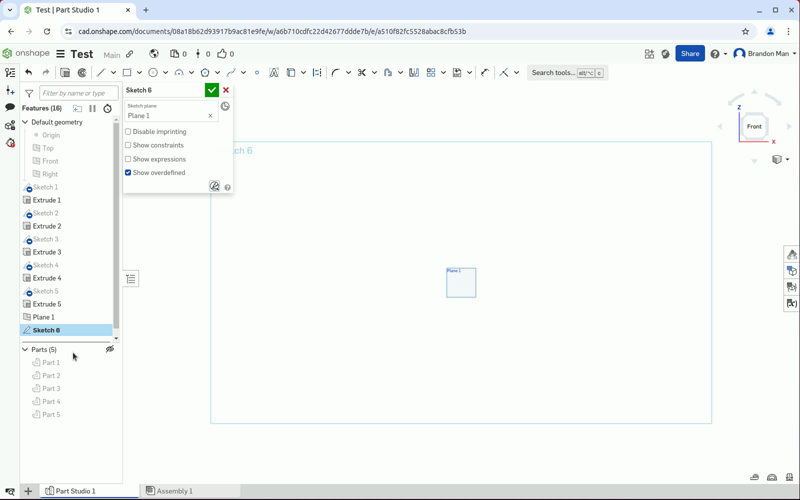
key(l)
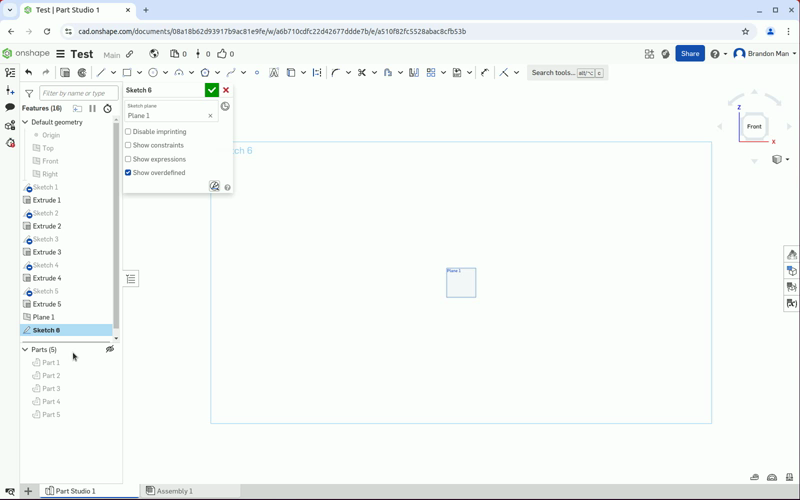
key_down(shift)
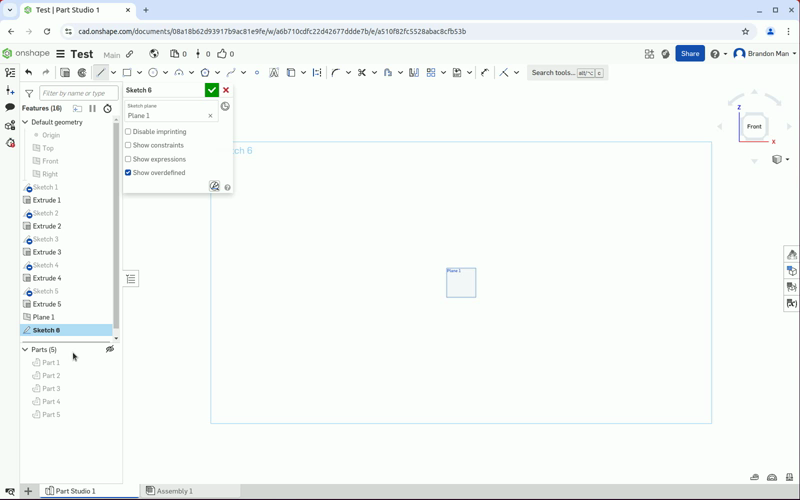
mouse_move(377, 345)
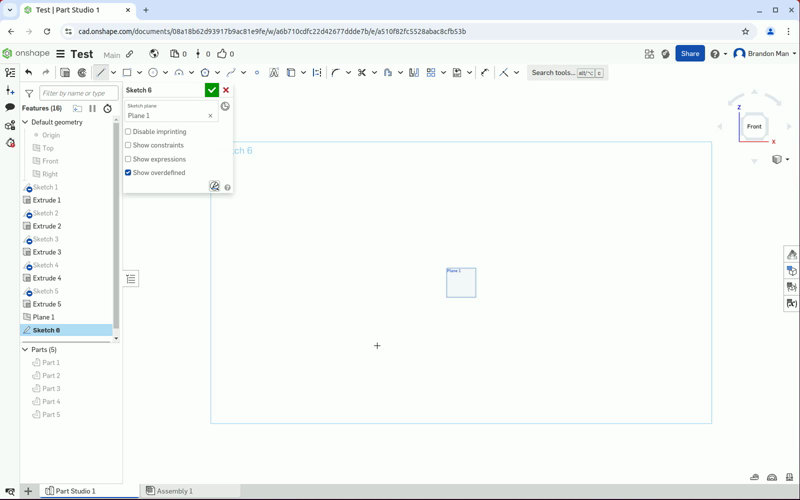
click(377, 345)
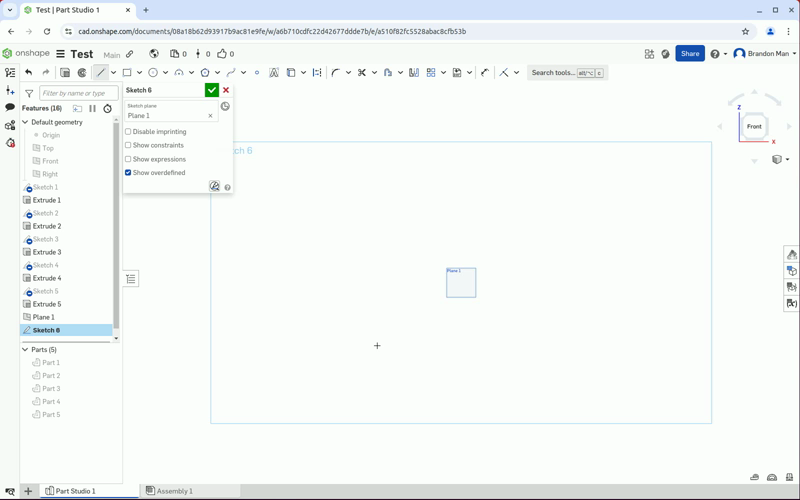
key_up(shift)
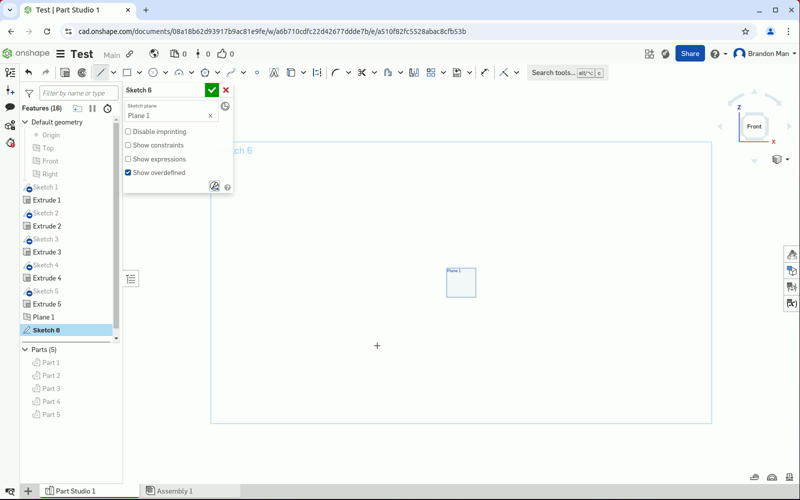
key_down(shift)
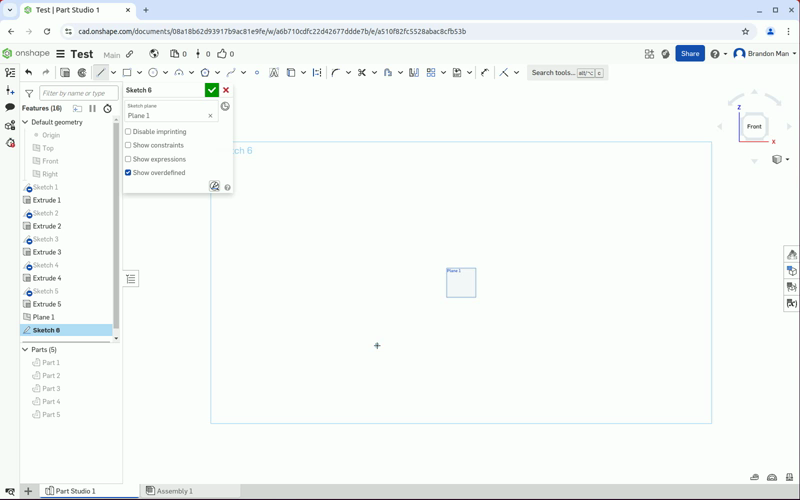
mouse_move(537, 345)
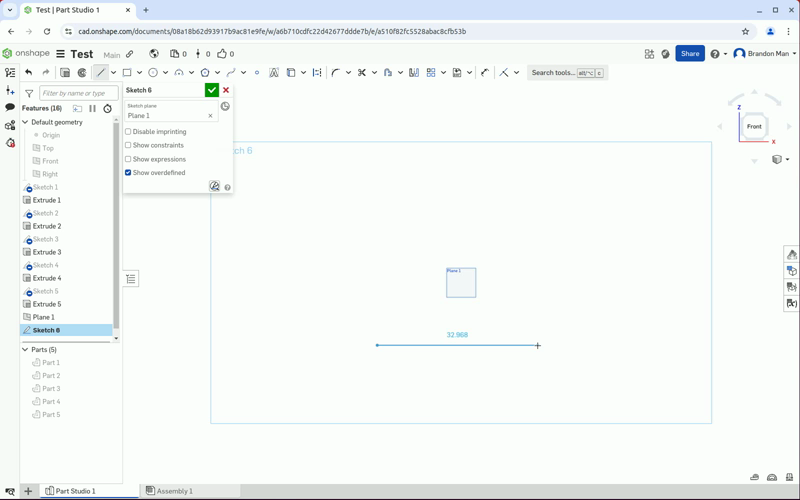
click(537, 345)
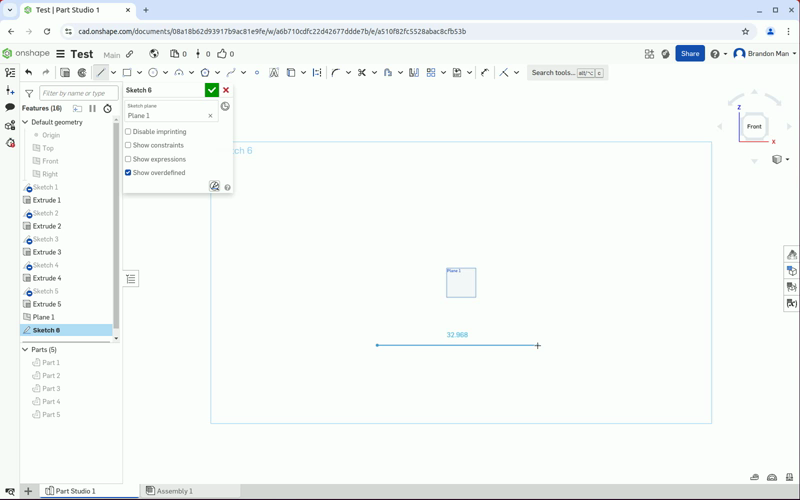
key_up(shift)
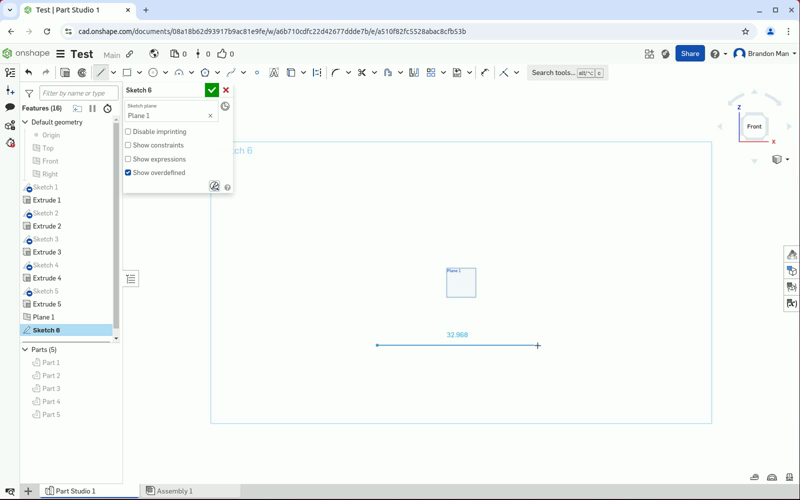
key_down(shift)
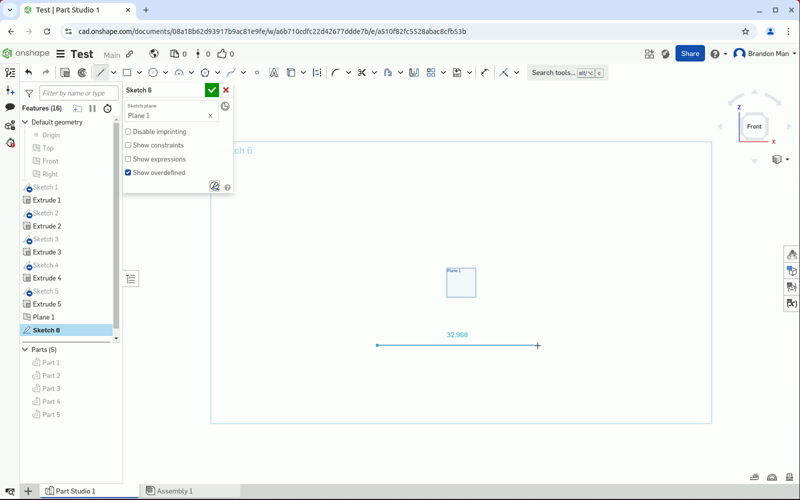
mouse_move(537, 222)
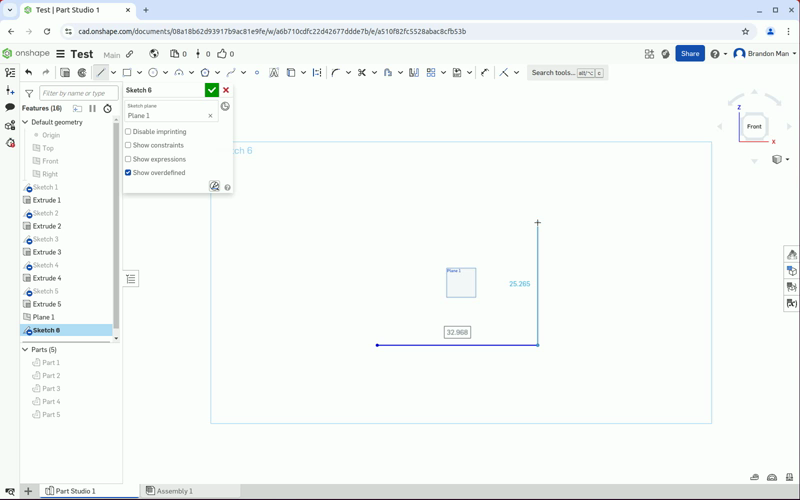
click(537, 222)
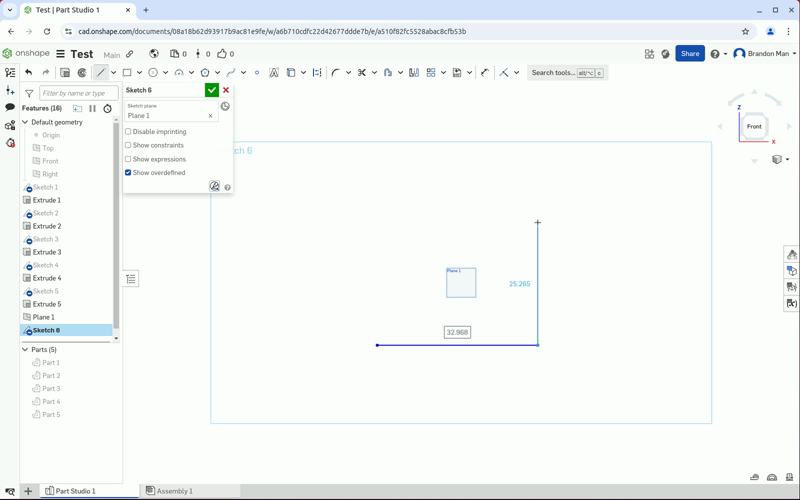
key_up(shift)
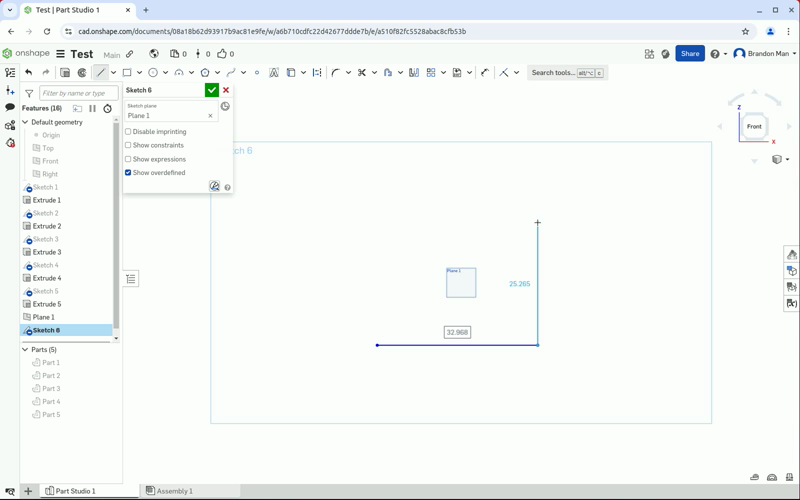
key_down(shift)
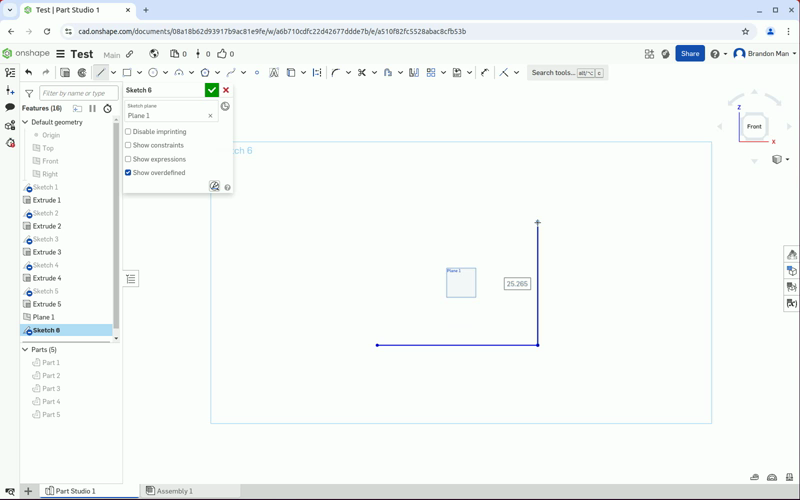
mouse_move(377, 222)
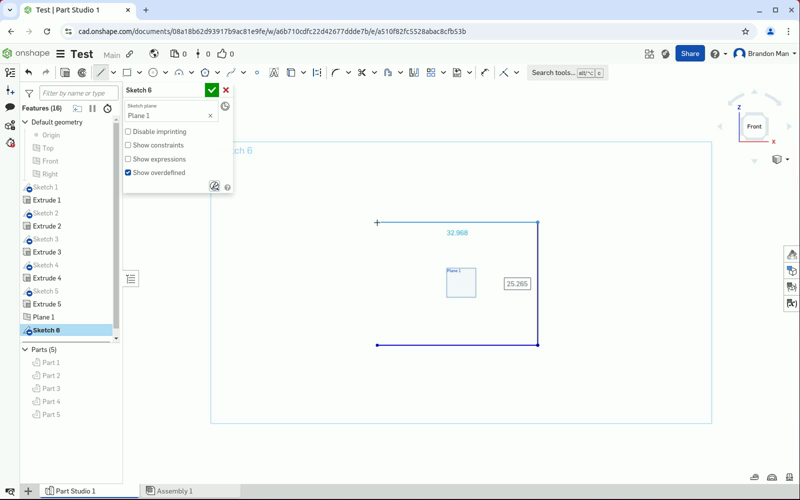
click(377, 222)
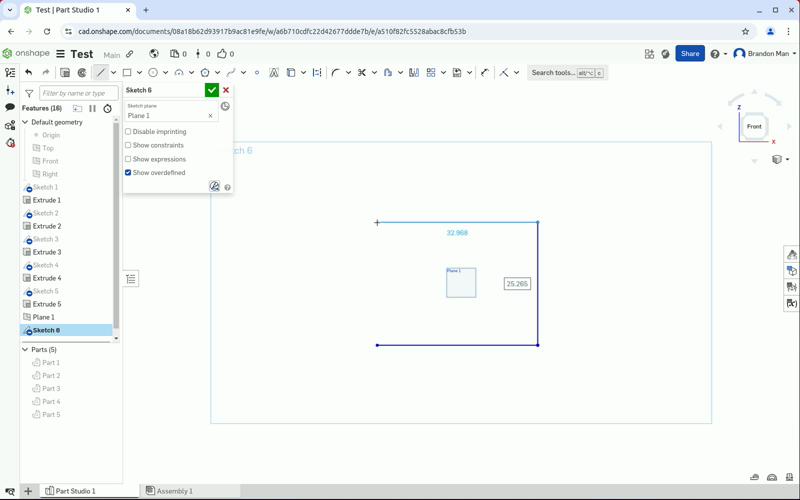
key_up(shift)
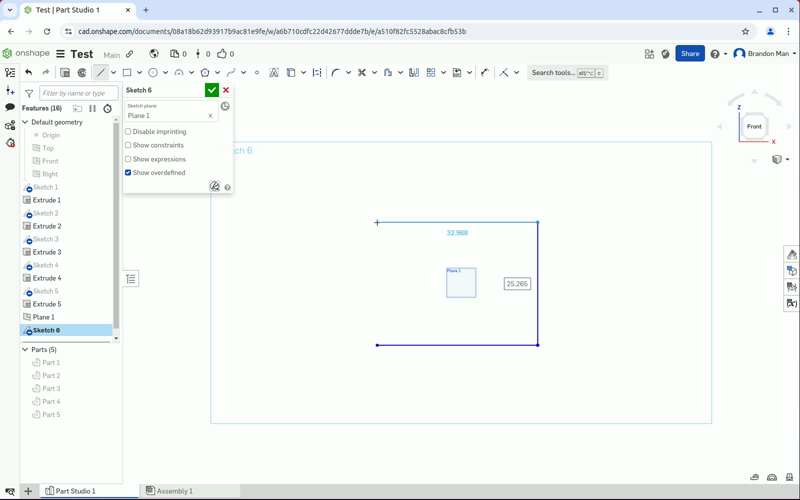
key_down(shift)
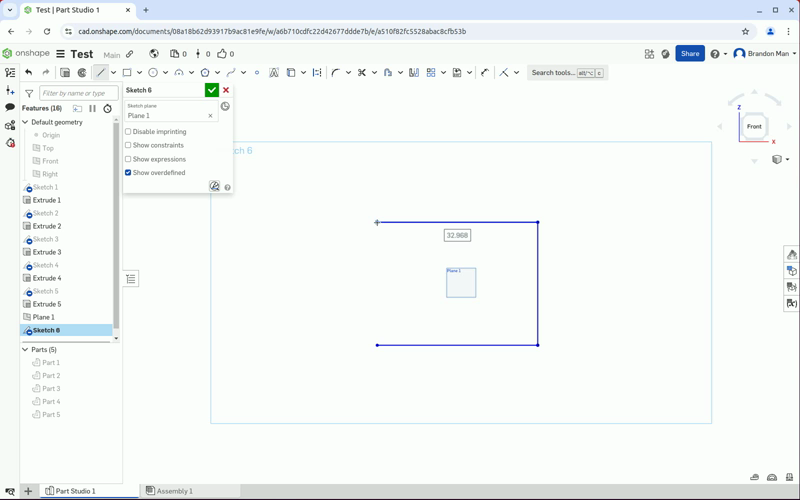
mouse_move(377, 345)
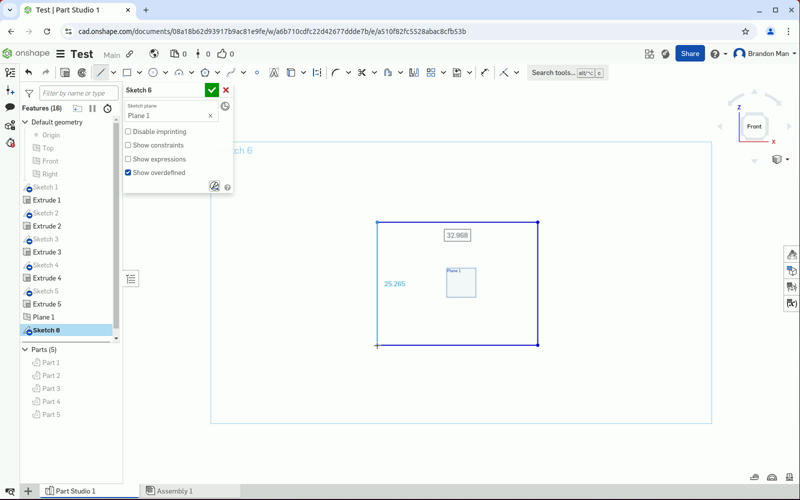
key_up(shift)
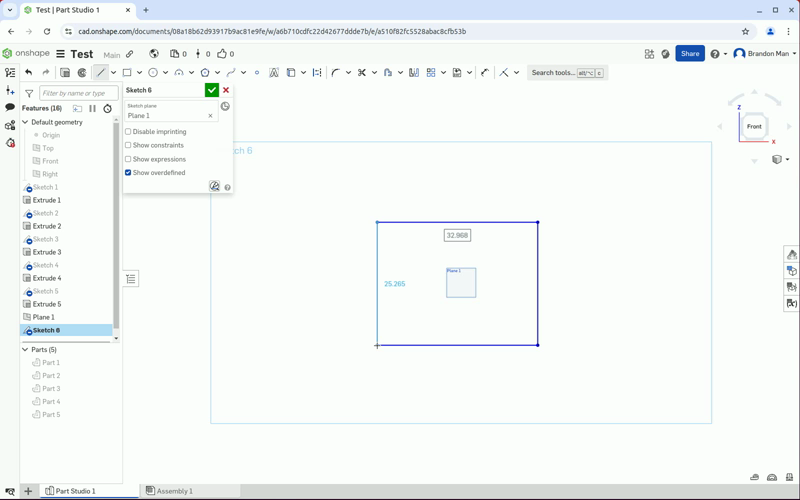
click(377, 345)
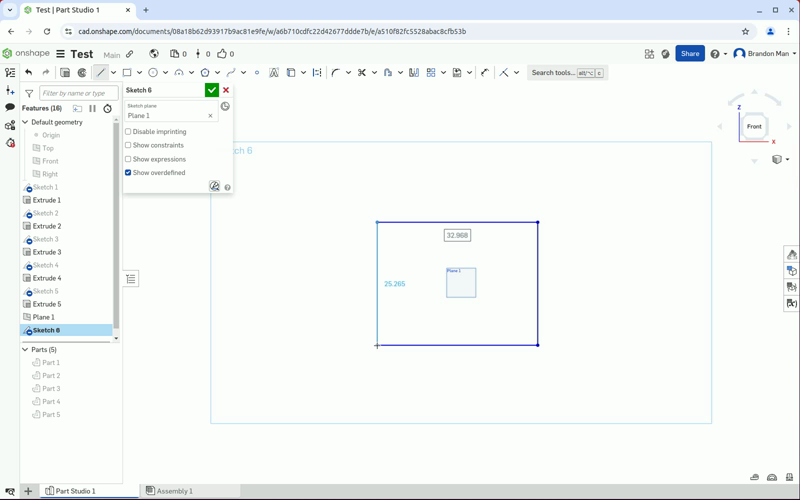
key(esc)
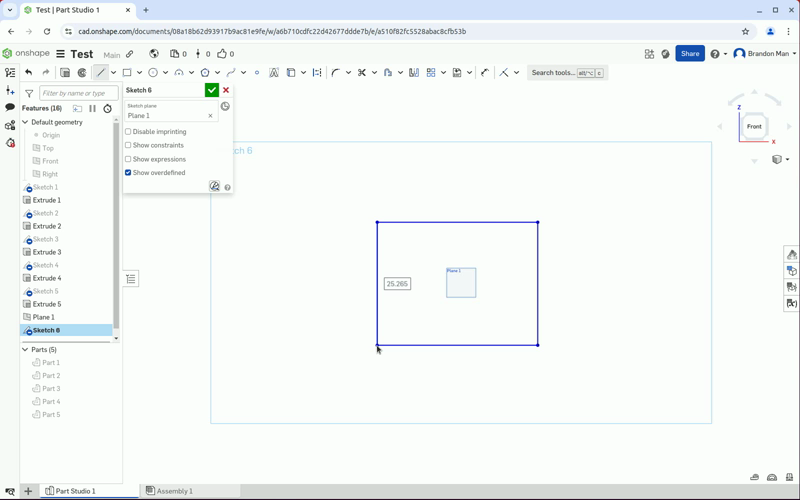
mouse_move(438, 301)
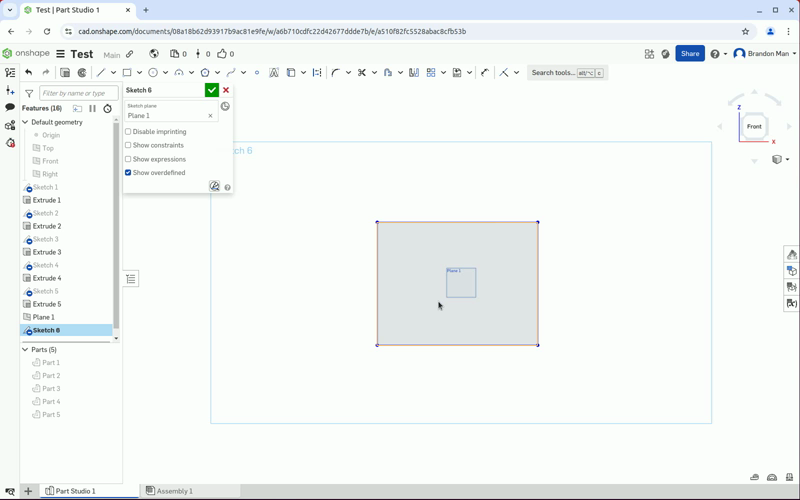
click(438, 301)
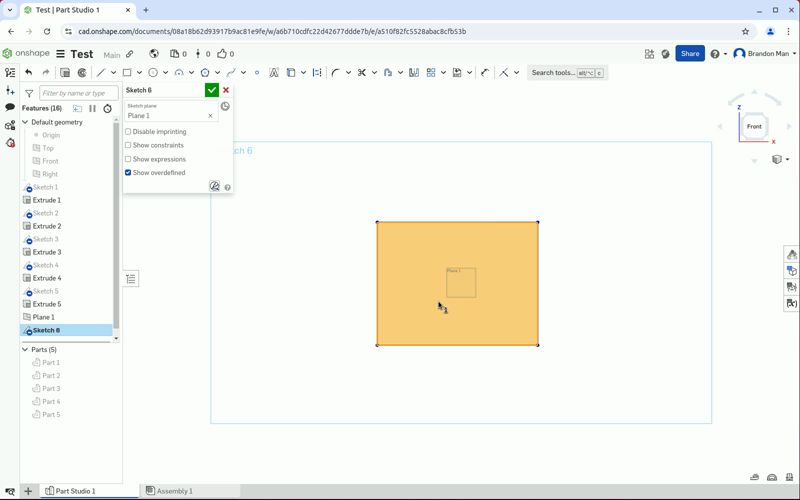
mouse_move(73, 352)
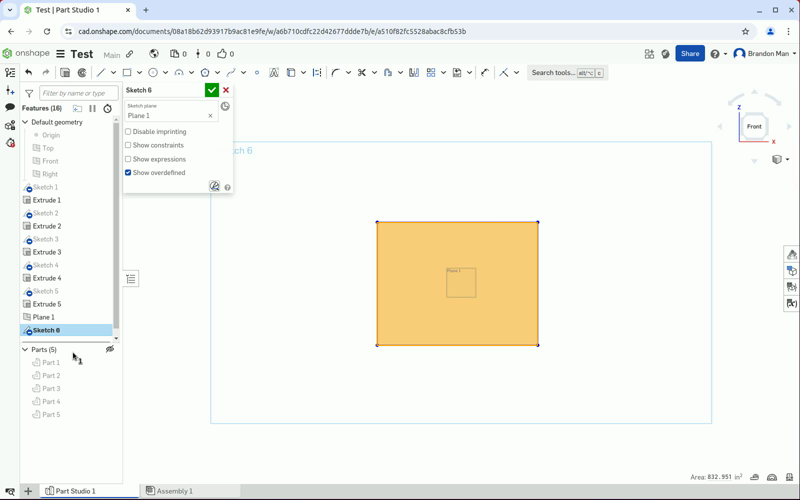
key(shift+y)
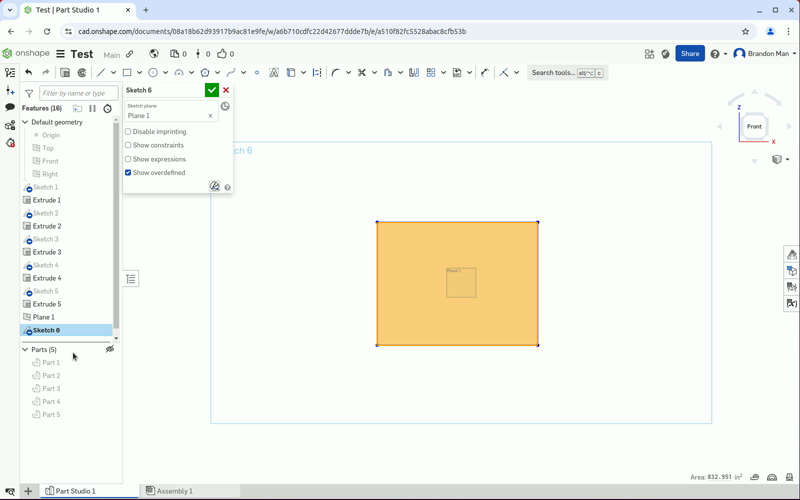
key(shift+e)
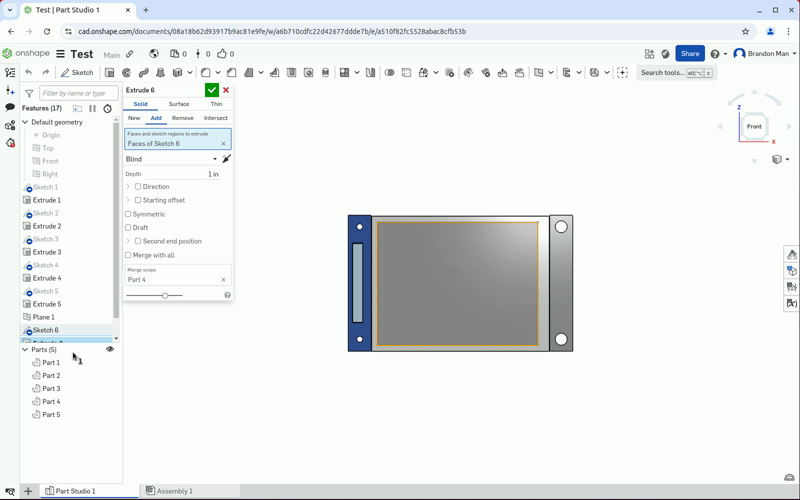
mouse_move(143, 106)
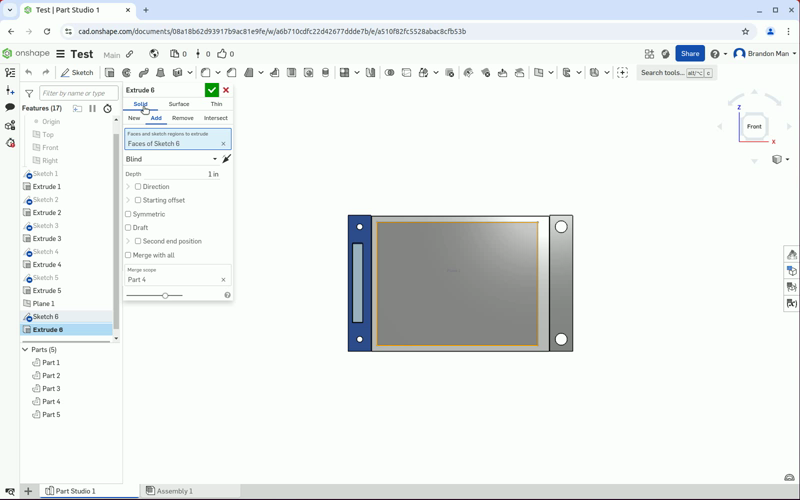
click(143, 106)
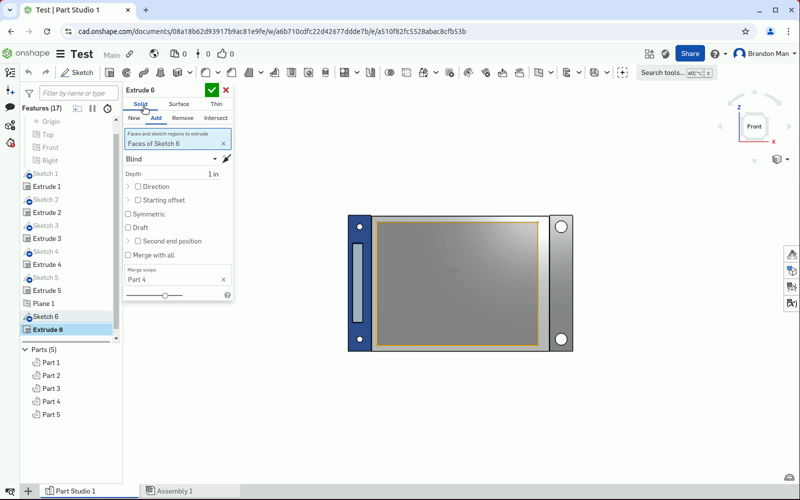
mouse_move(137, 120)
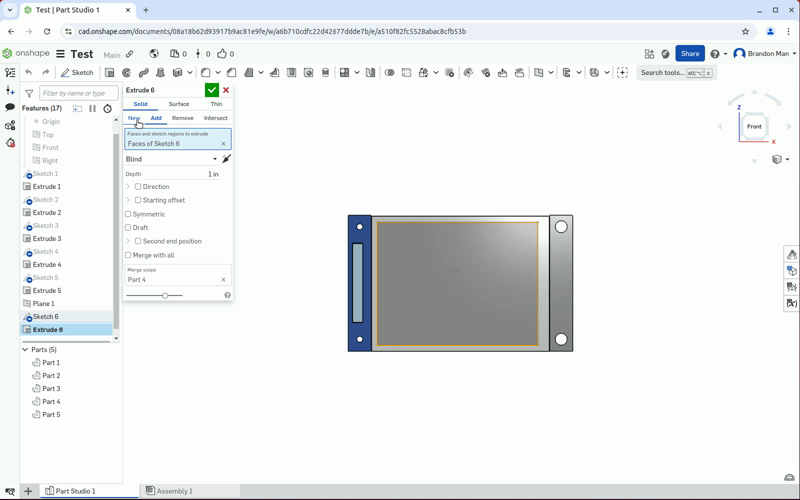
click(137, 120)
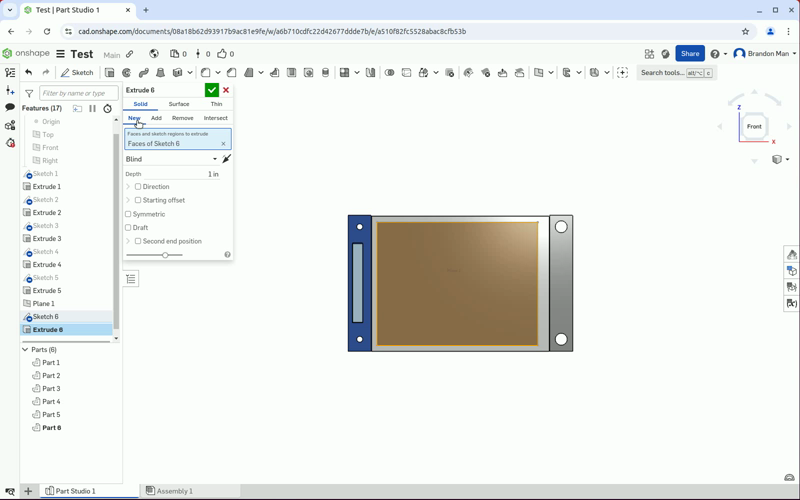
key(tab, 4)
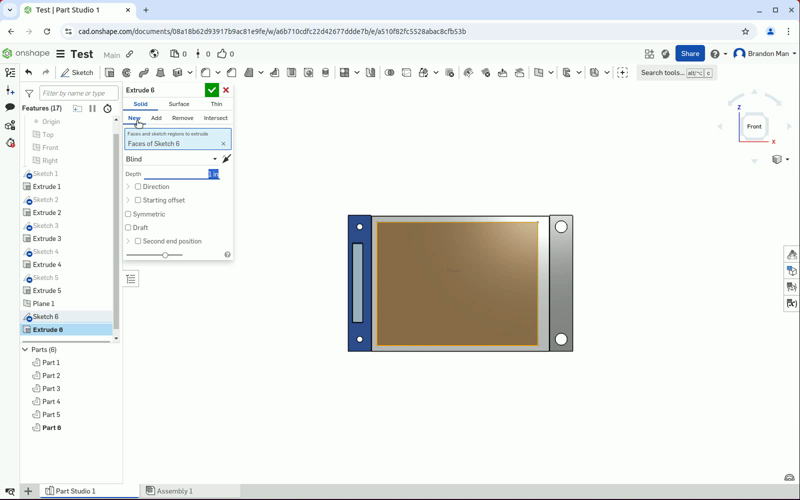
text(0.241)
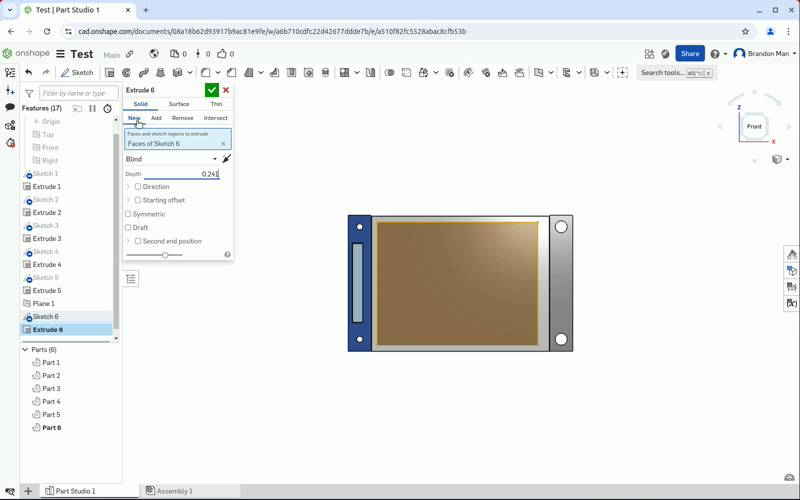
key(enter)
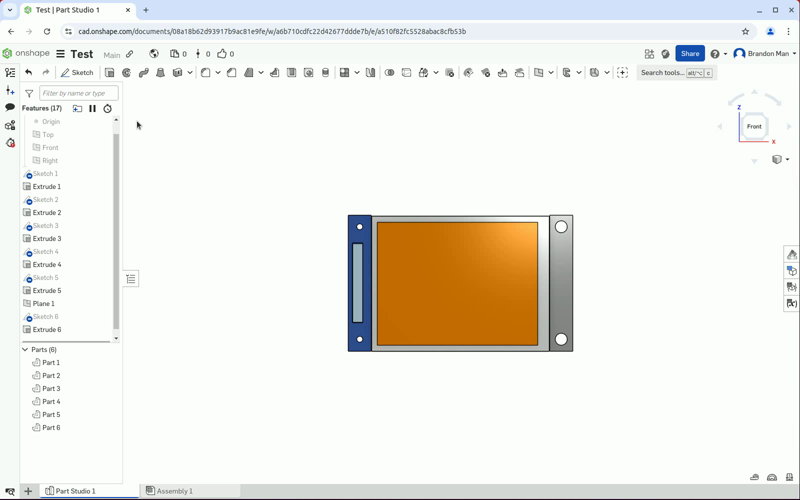
key(shift+h)
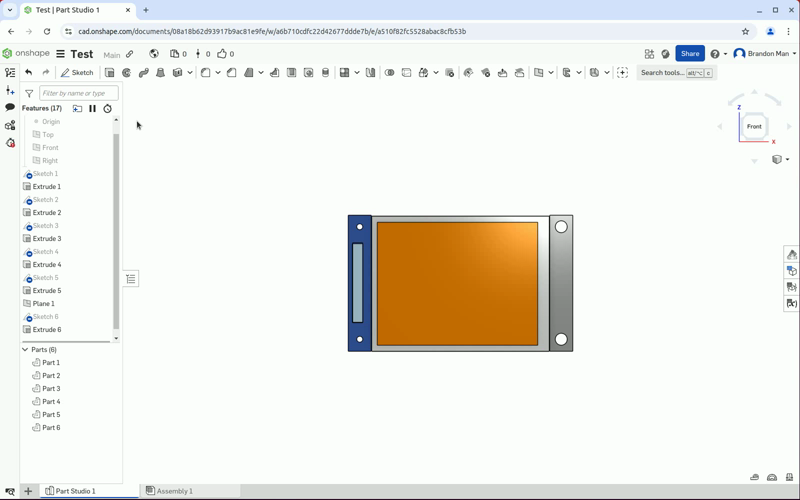
key(shift+h)
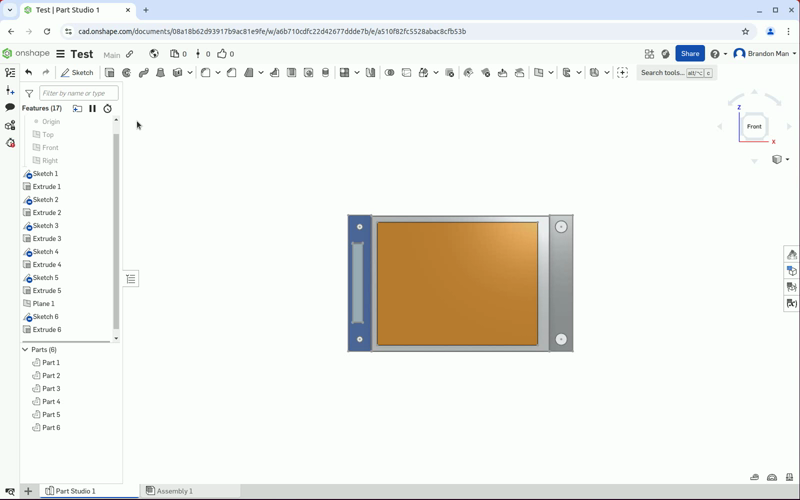
key(shift+7)
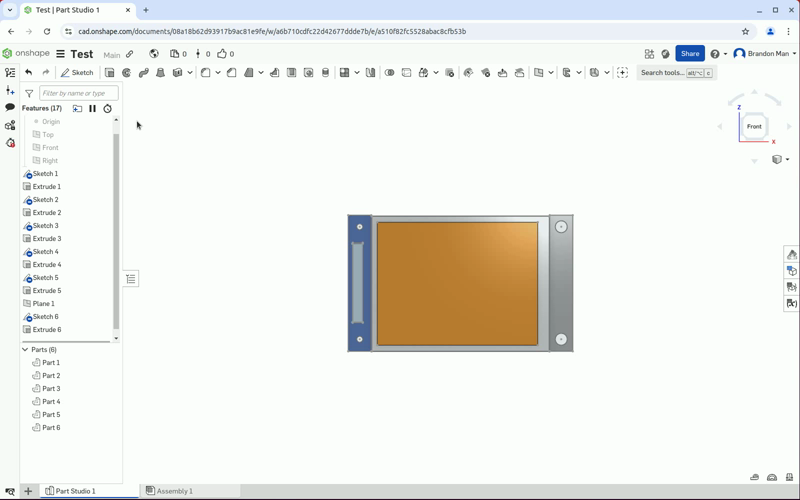
key(left, 2)
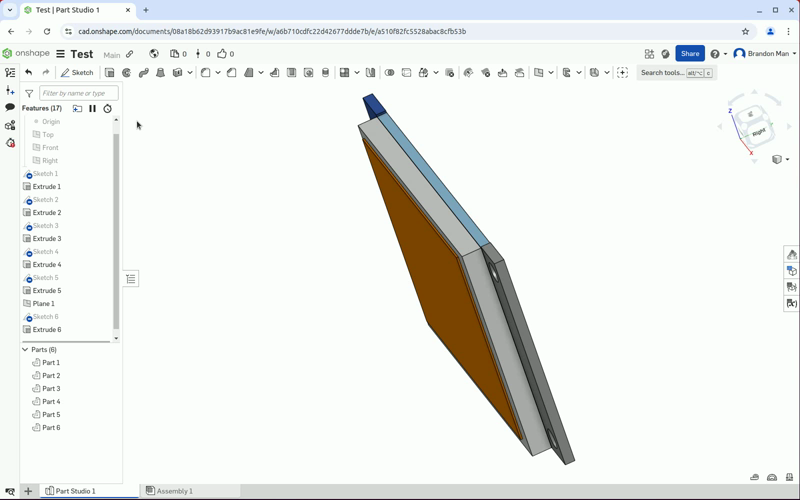
key(down, 2)
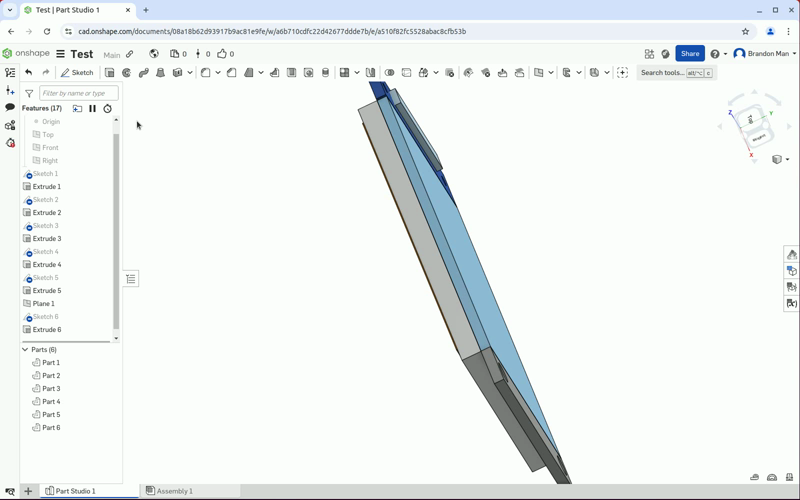
key(up, 2)
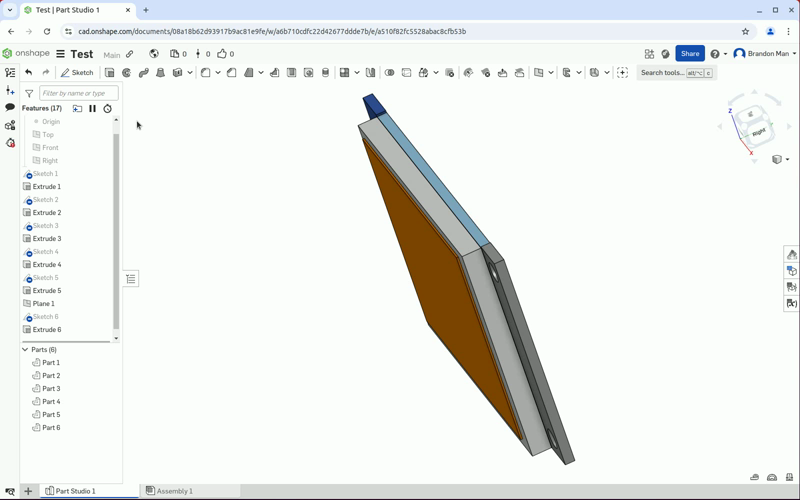
key(right, 2)
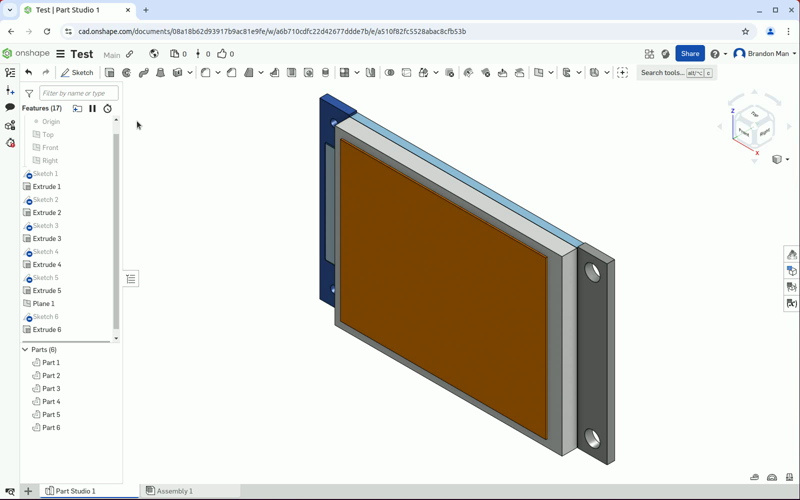
mouse_move(69, 176)
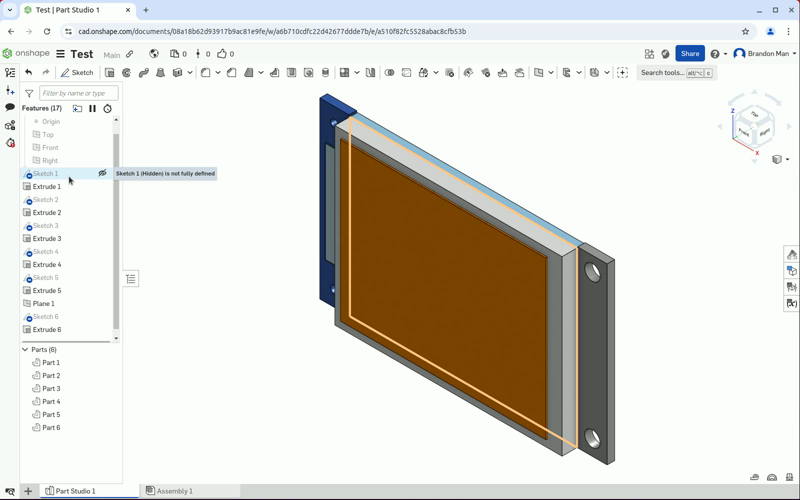
click(69, 176)